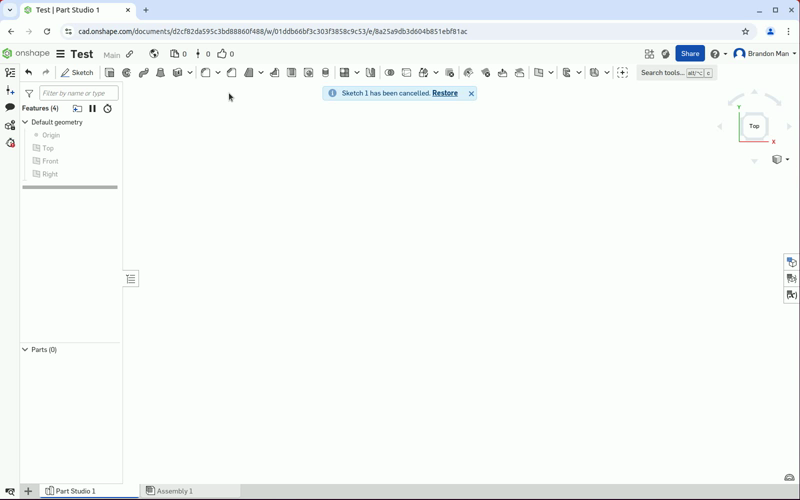
key(shift+h)
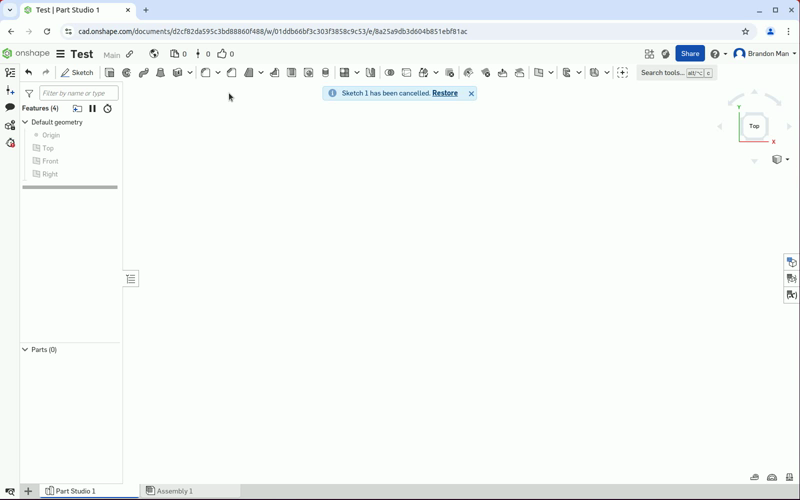
mouse_move(73, 352)
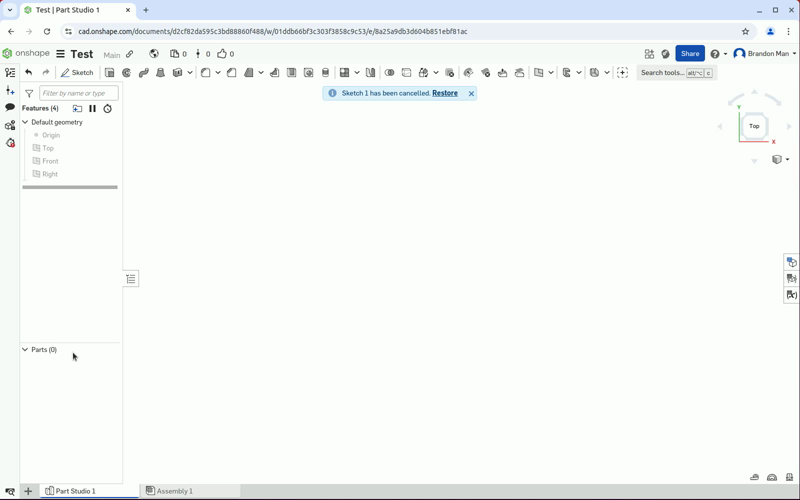
key(y)
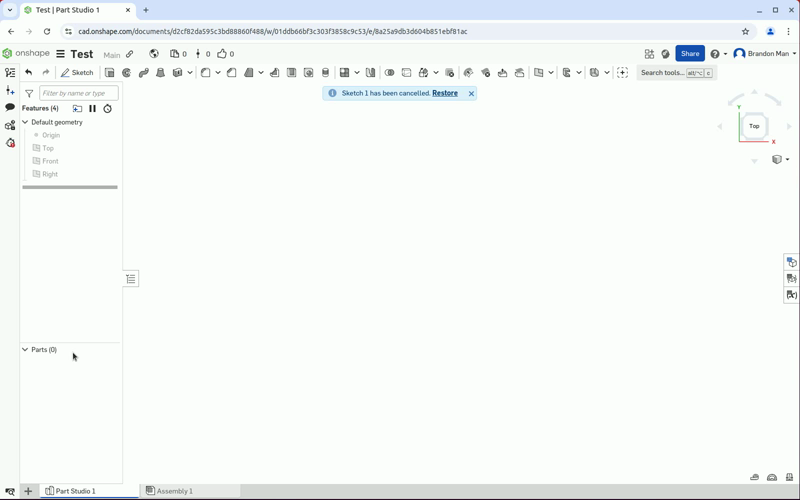
key(shift+p)
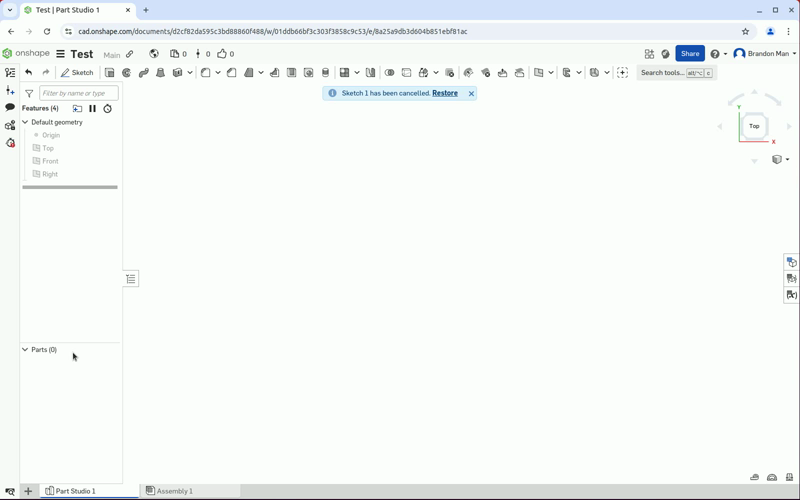
key(space)
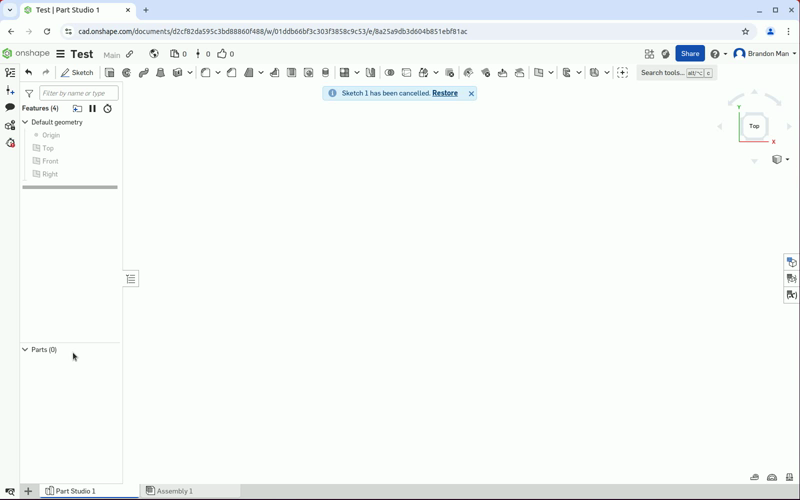
key_down(shift)
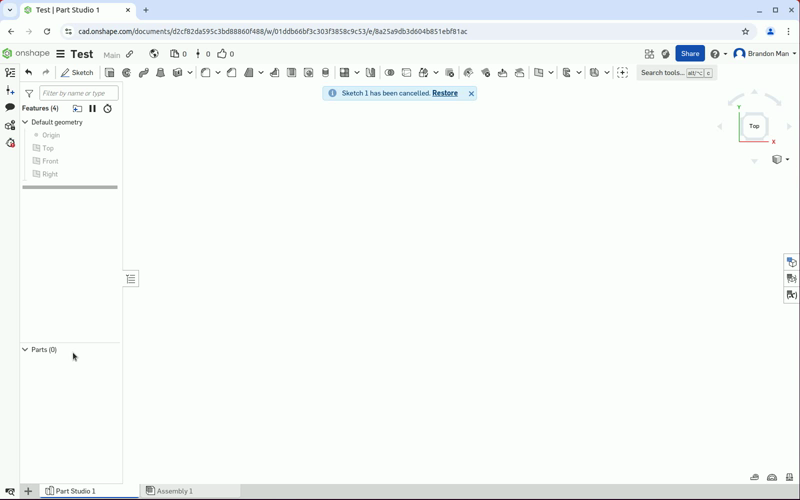
key(up)
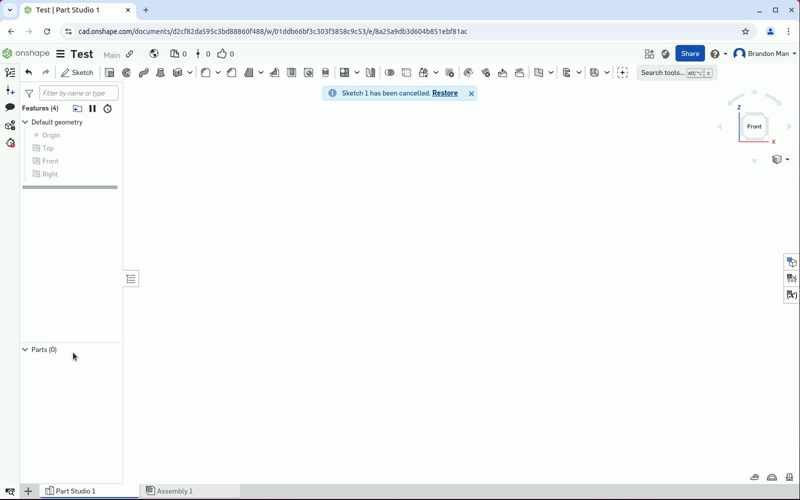
key_up(shift)
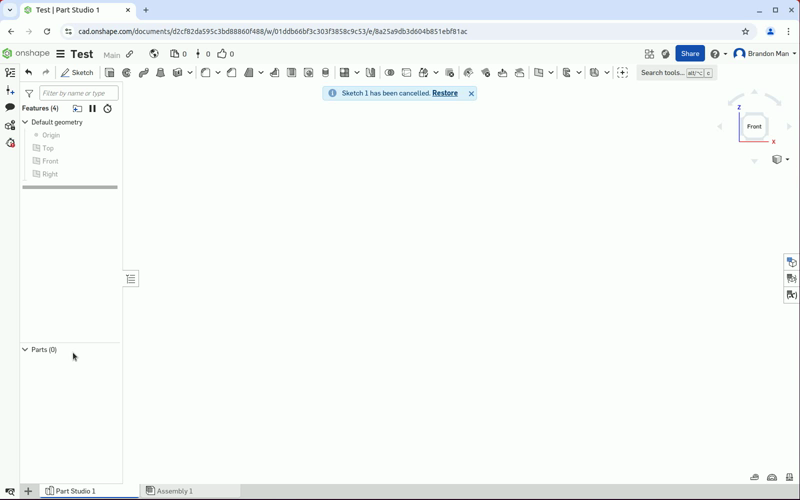
key(space)
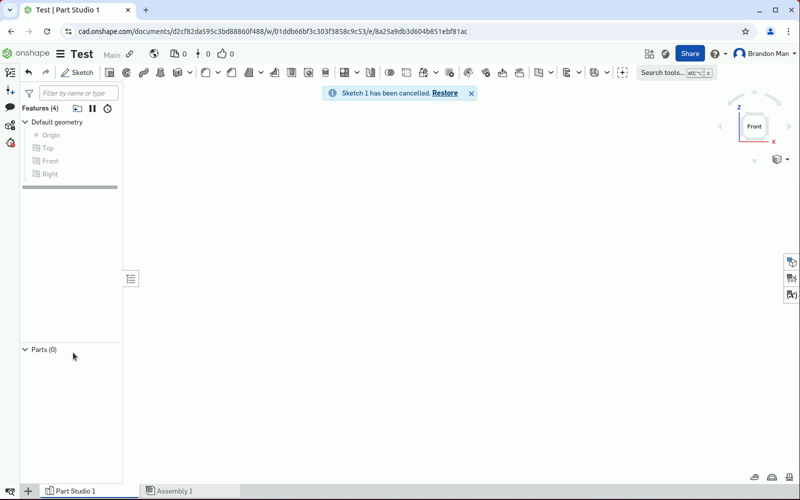
key_down(shift)
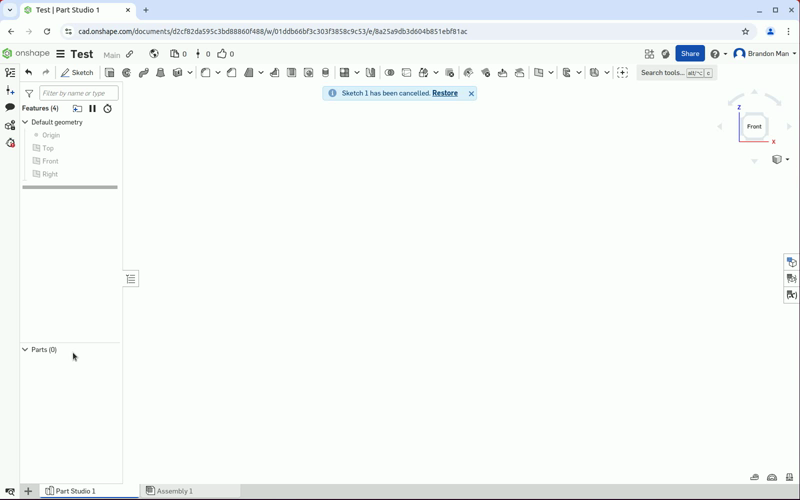
key(left)
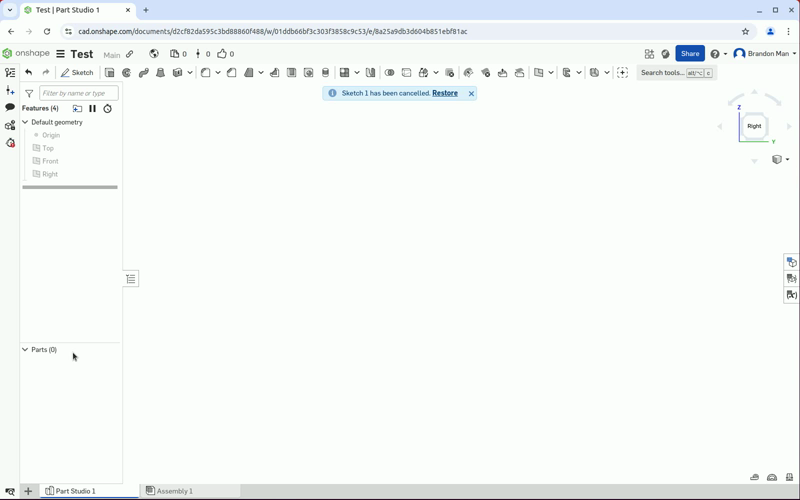
key_up(shift)
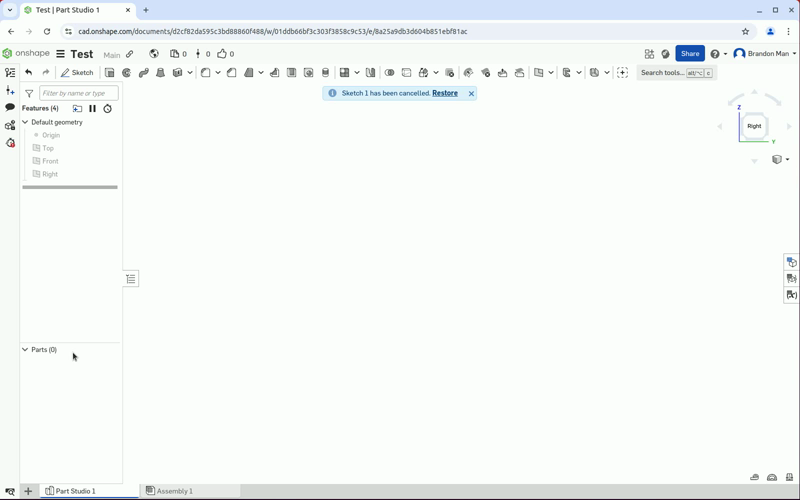
mouse_move(73, 352)
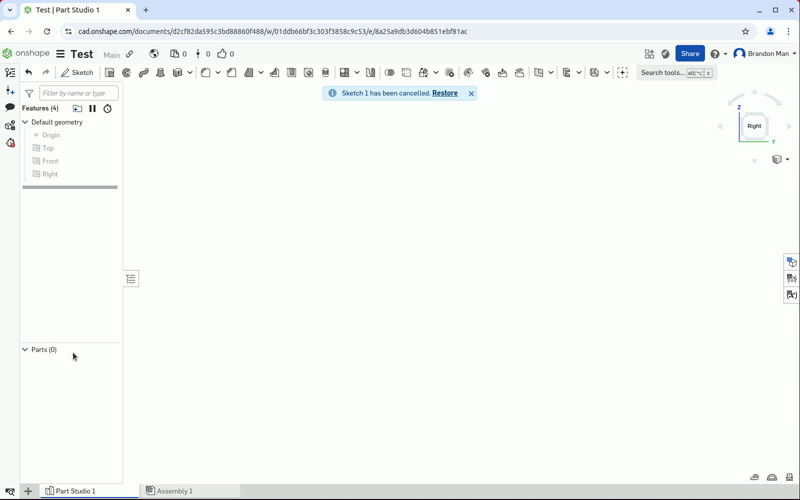
key(shift+y)
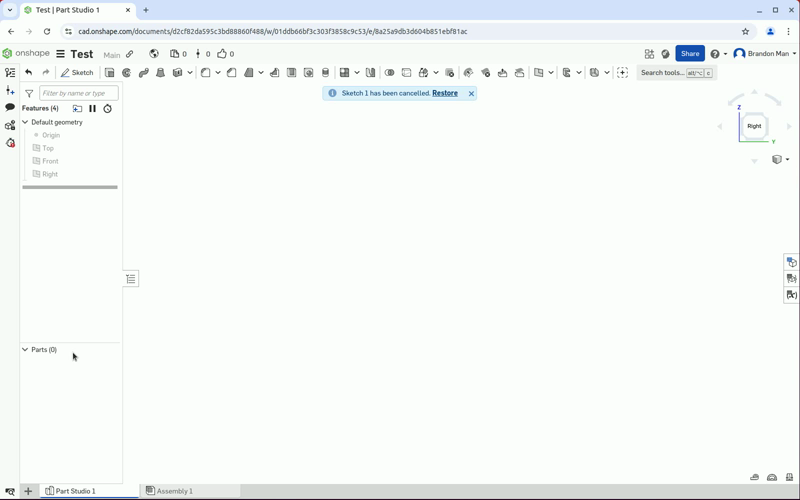
key(shift+s)
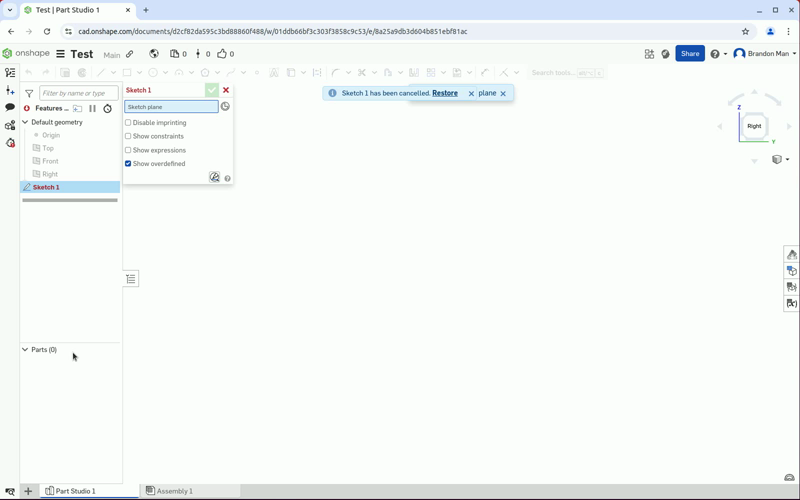
mouse_move(73, 176)
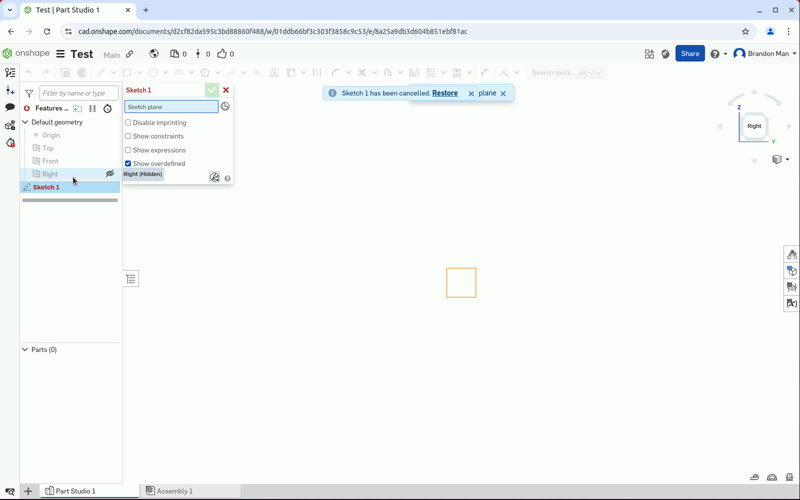
click(73, 176)
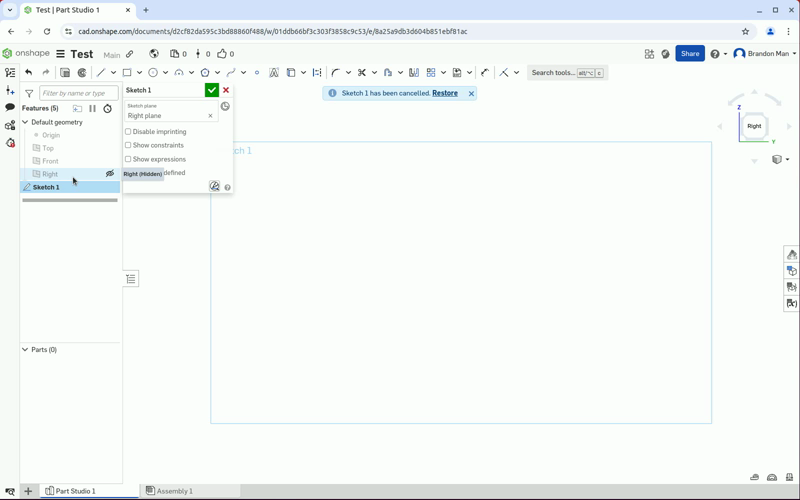
mouse_move(73, 352)
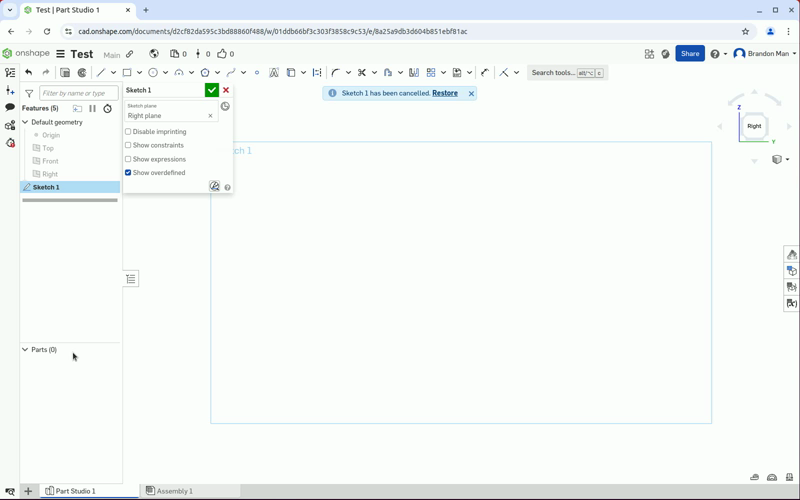
key(y)
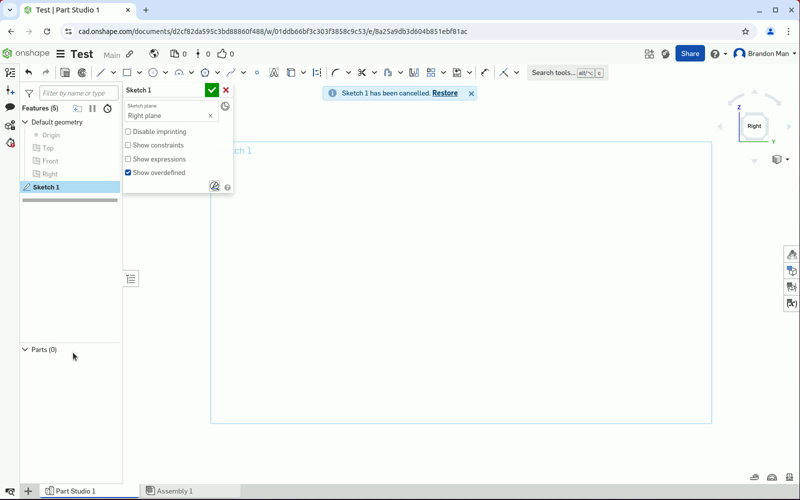
key(a)
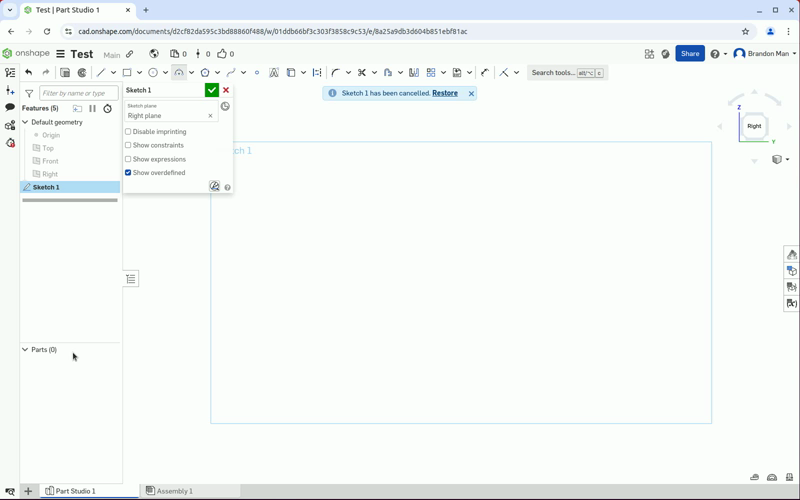
key_down(shift)
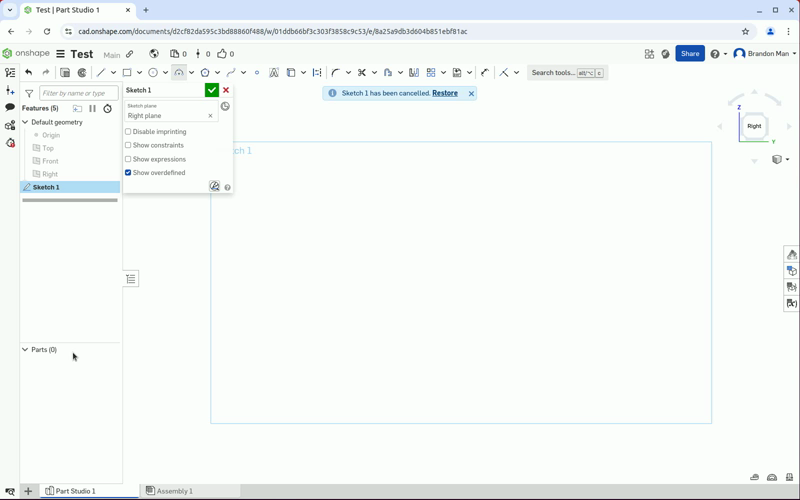
mouse_move(429, 380)
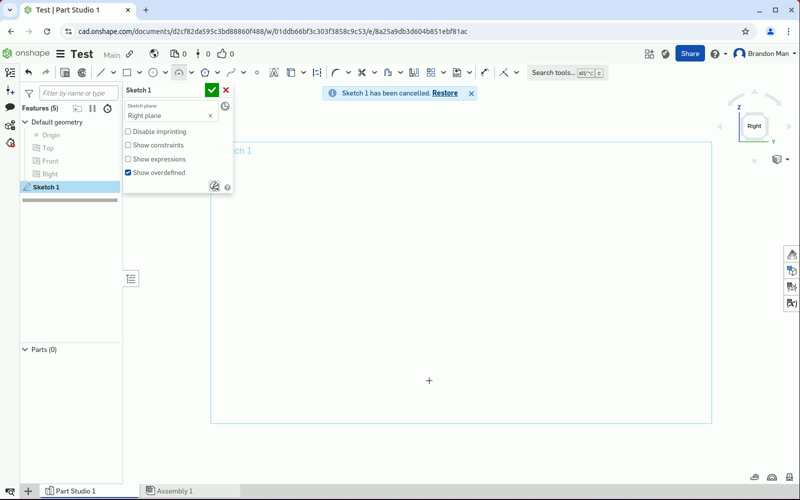
click(429, 380)
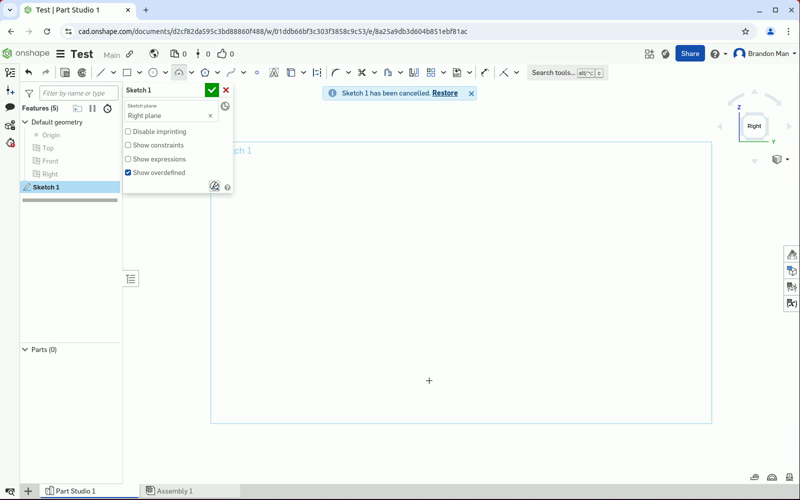
key_up(shift)
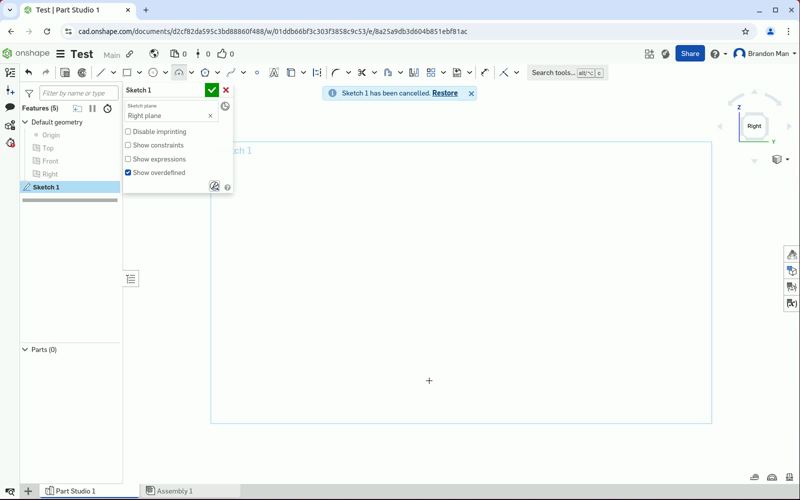
key_down(shift)
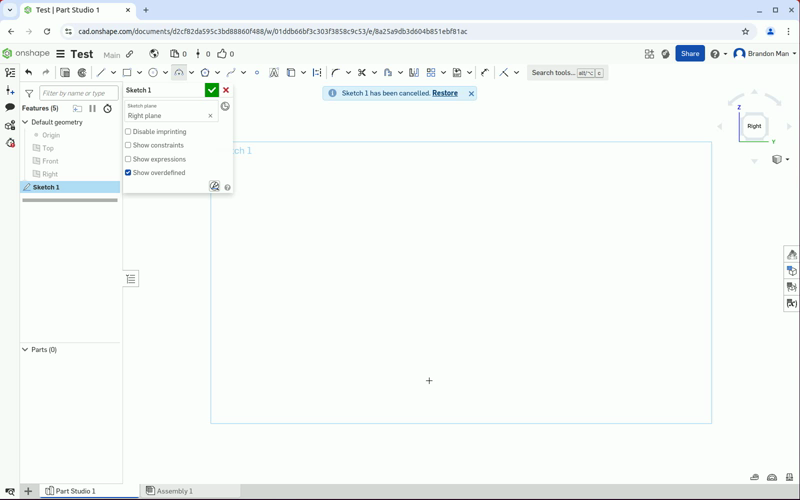
mouse_move(442, 396)
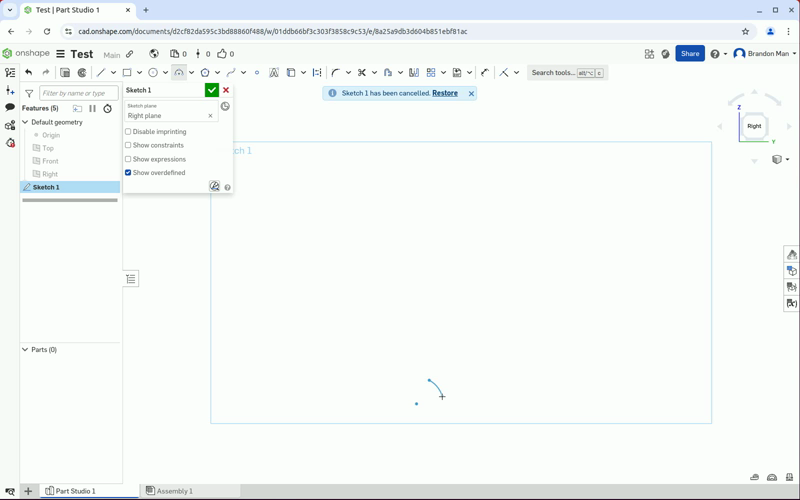
click(442, 396)
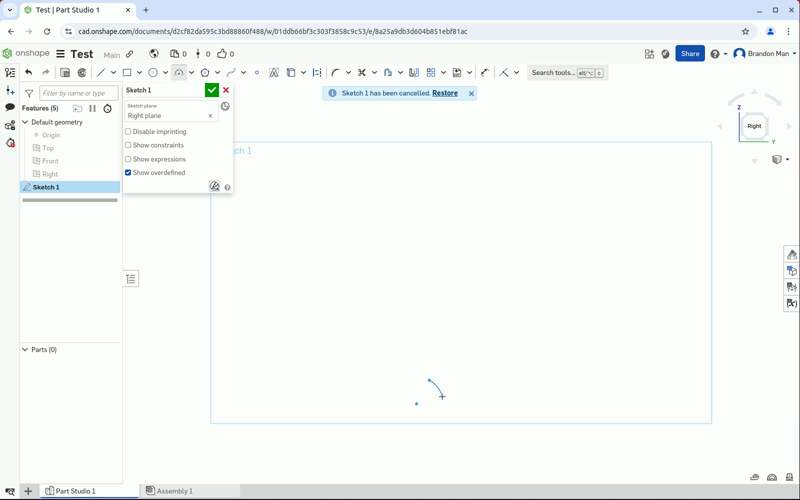
mouse_move(438, 385)
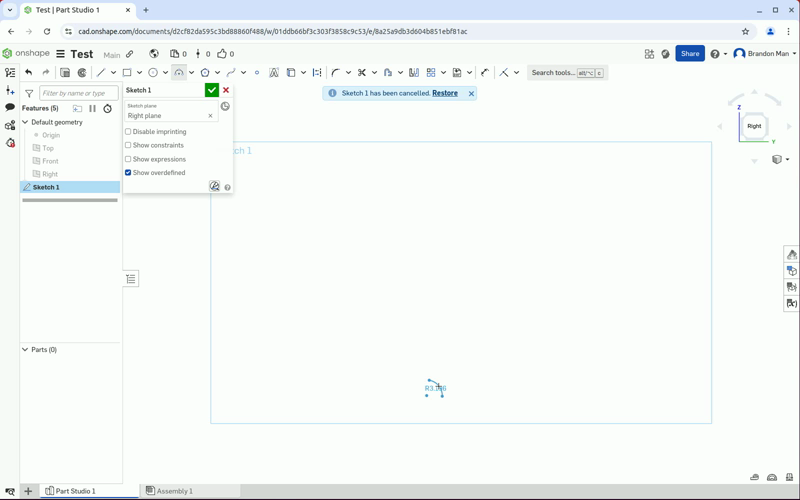
click(438, 385)
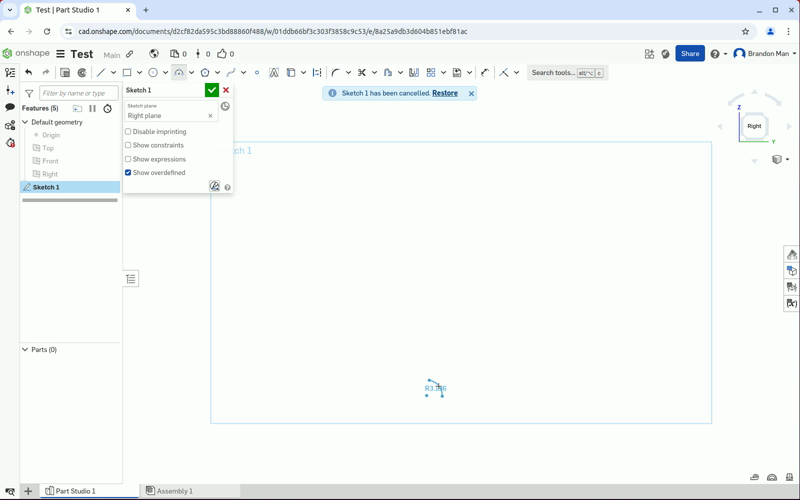
key_up(shift)
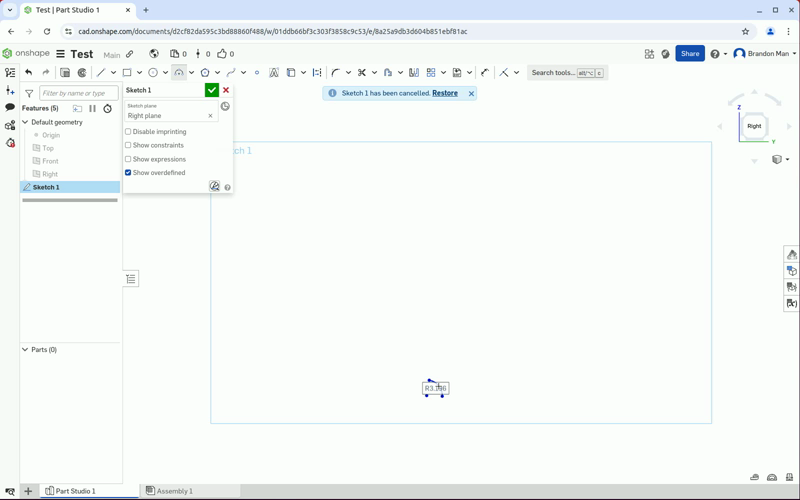
key(esc)
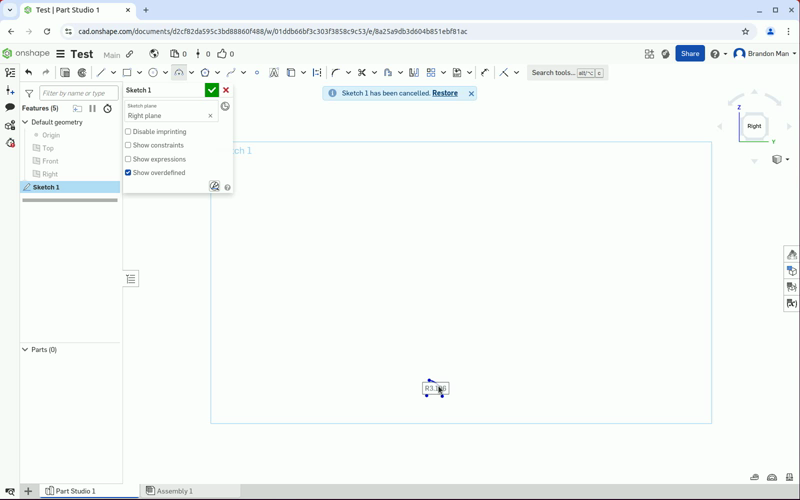
key(l)
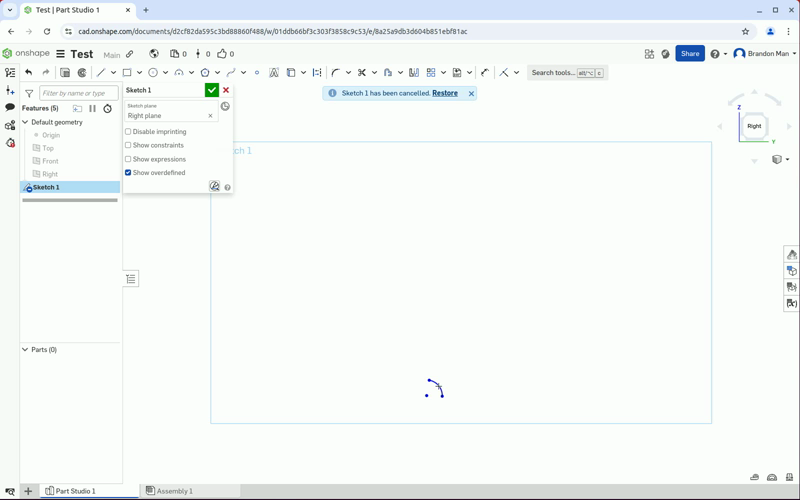
mouse_move(442, 396)
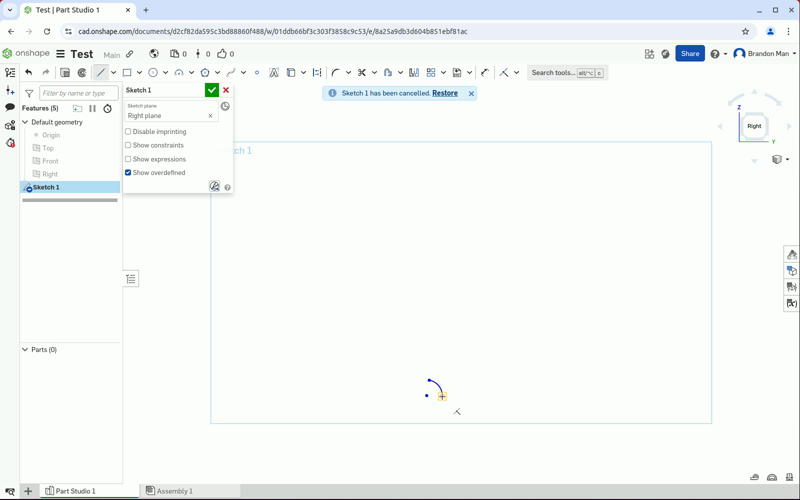
click(442, 396)
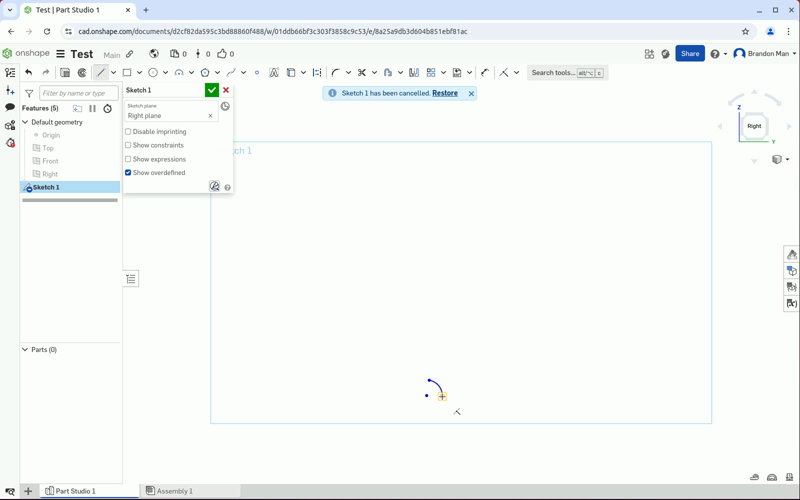
key_down(shift)
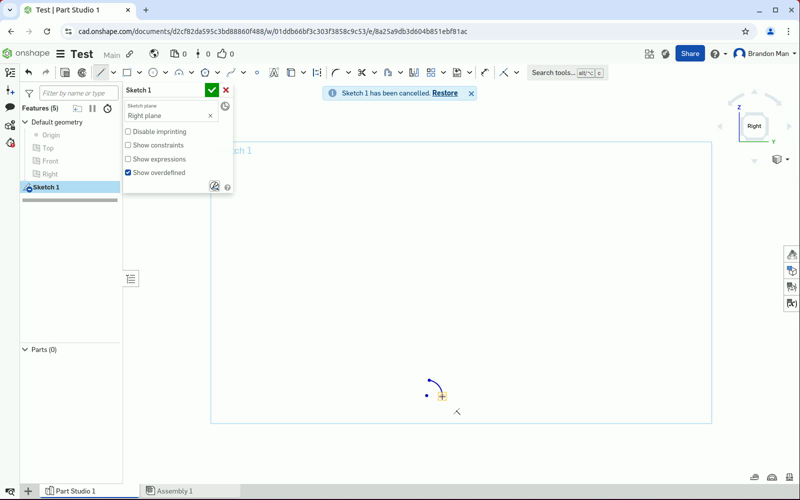
mouse_move(472, 396)
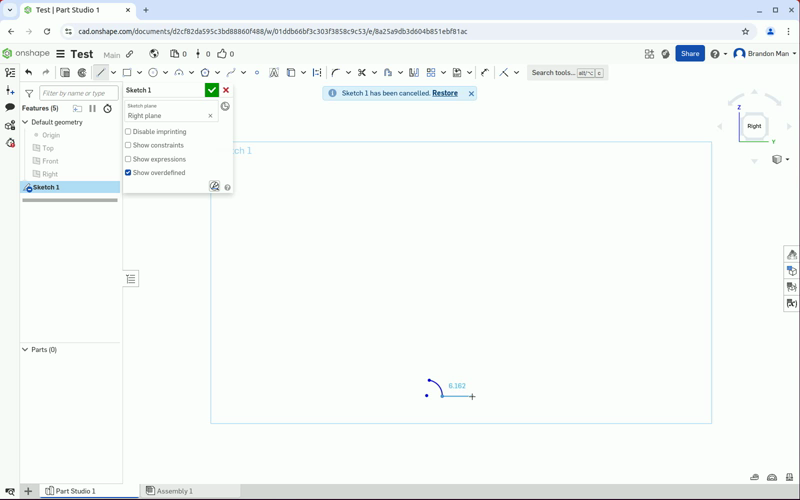
mouse_move(499, 390)
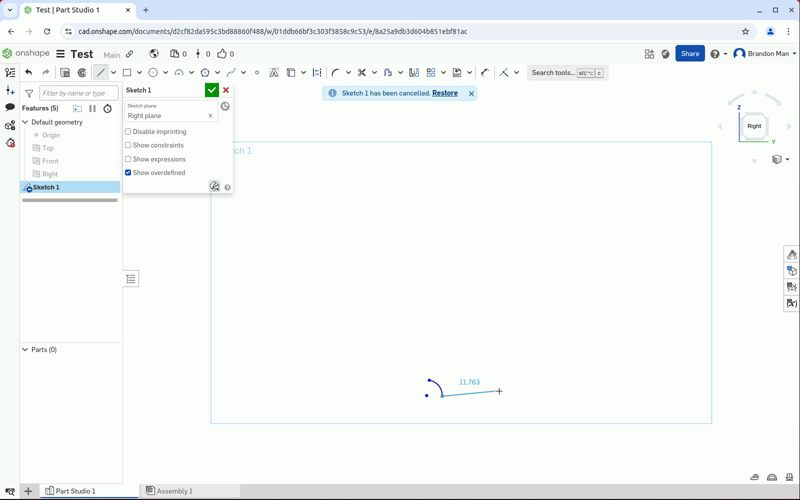
click(499, 390)
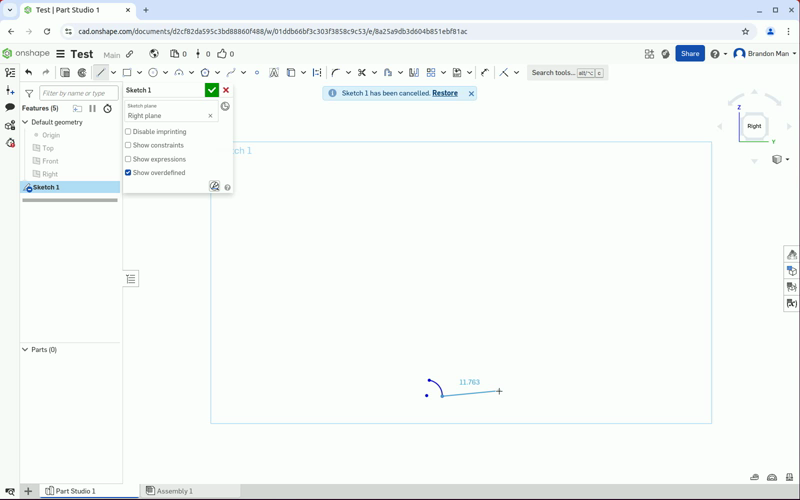
key_up(shift)
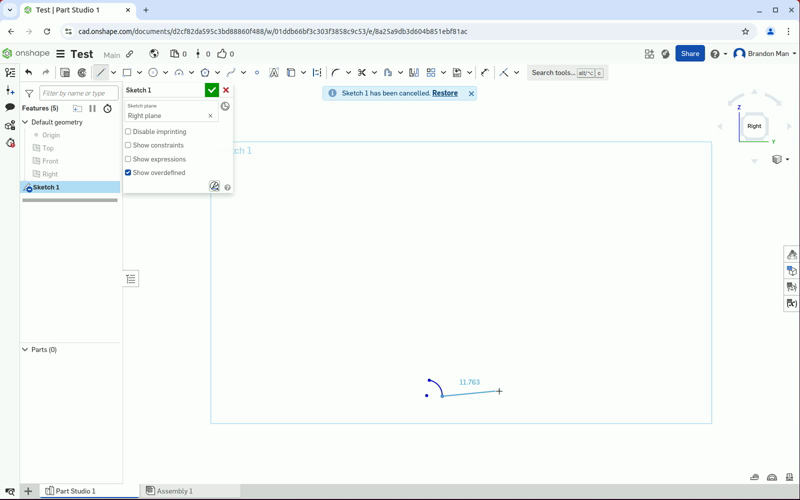
key(esc)
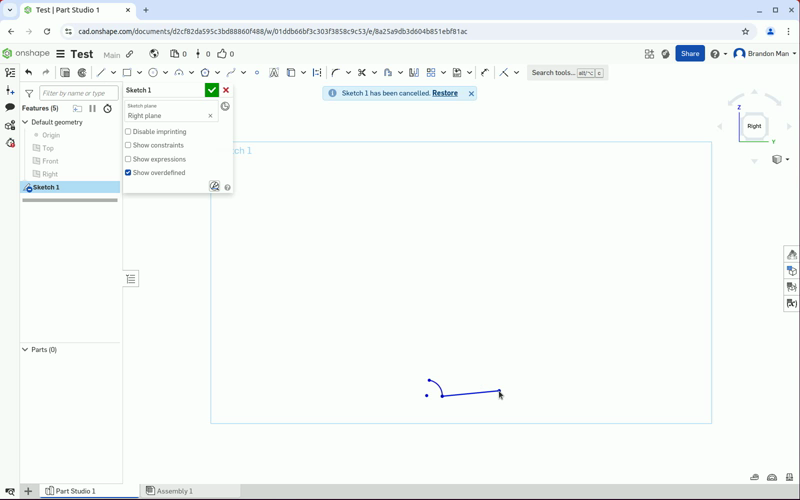
key(a)
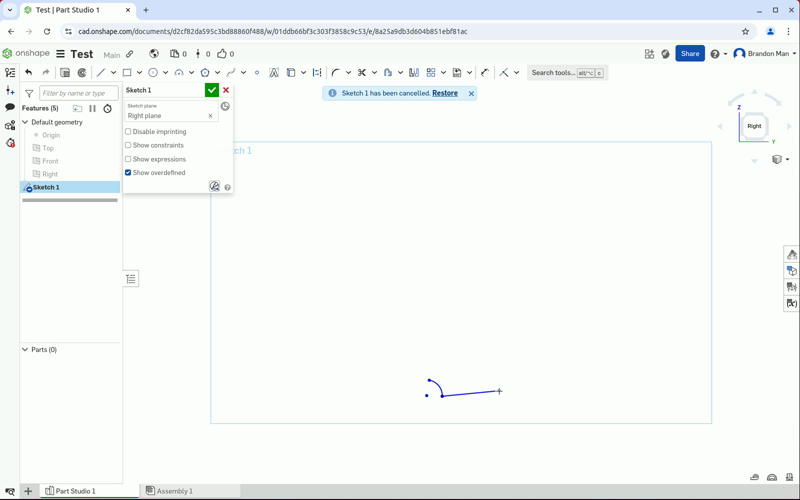
mouse_move(499, 390)
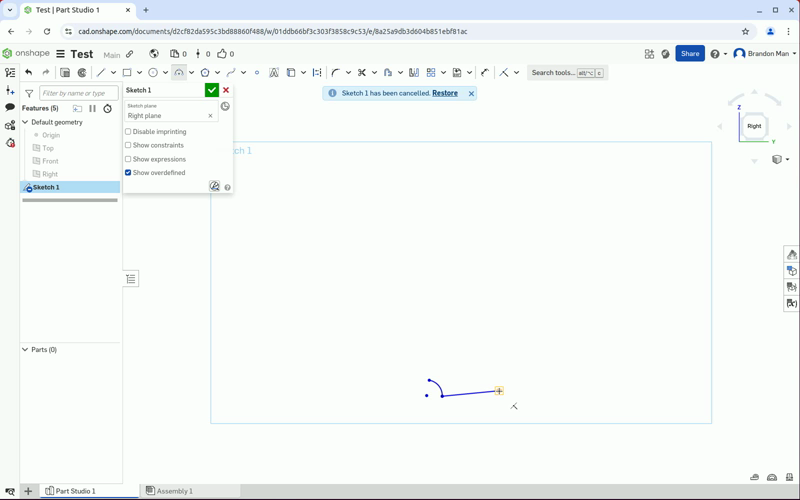
click(499, 390)
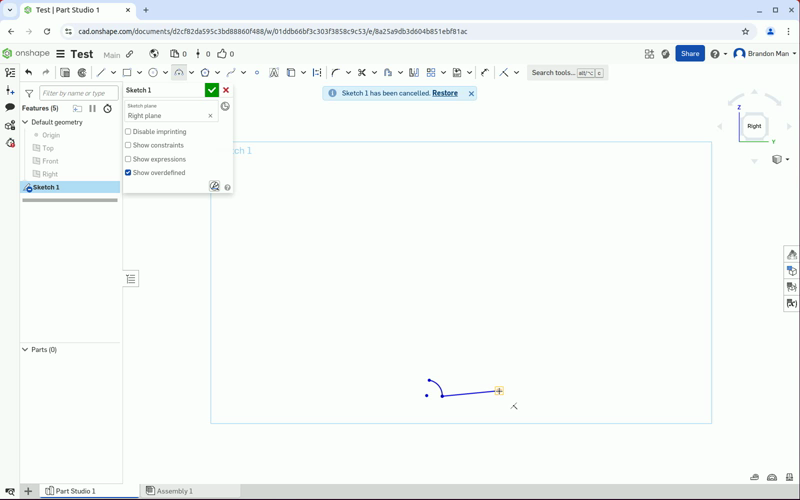
key_down(shift)
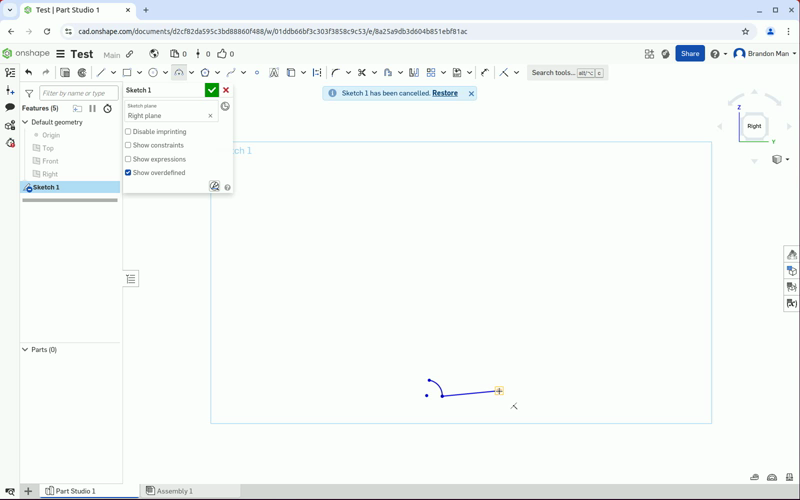
mouse_move(509, 374)
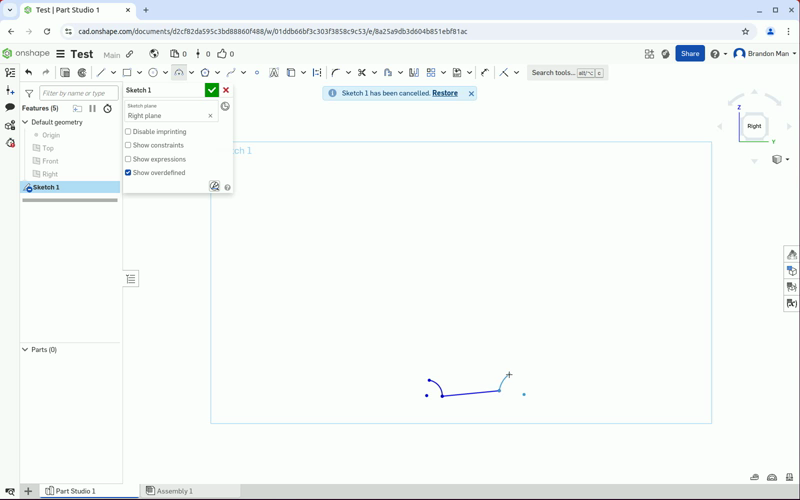
click(509, 374)
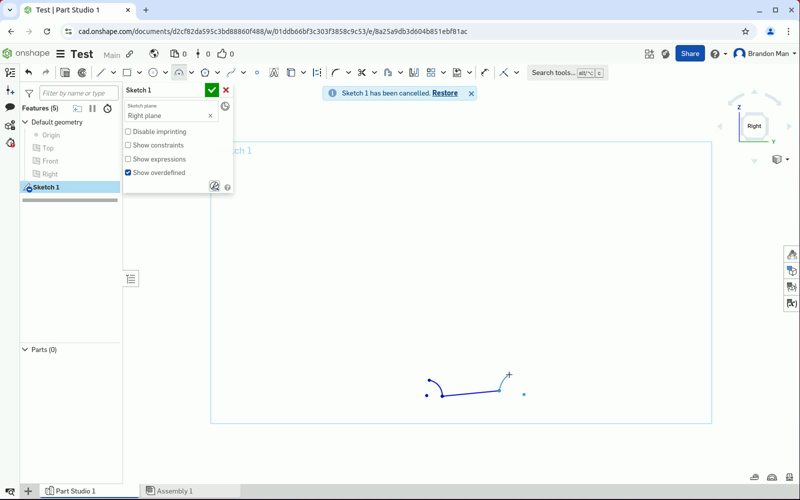
mouse_move(501, 381)
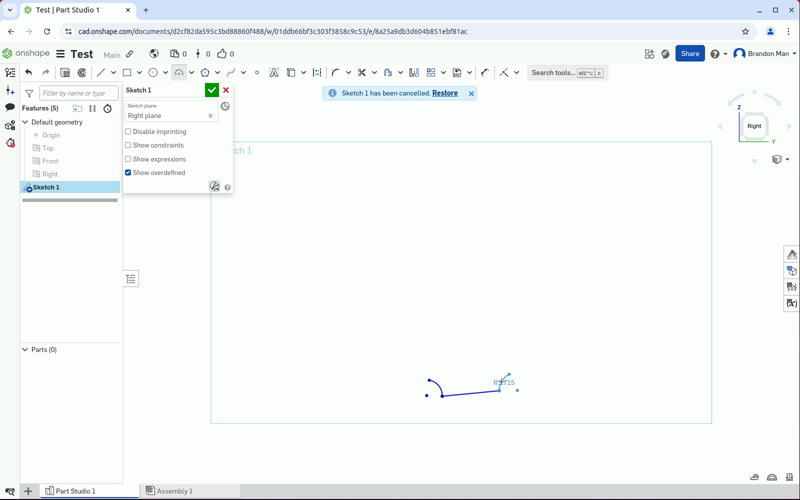
click(501, 381)
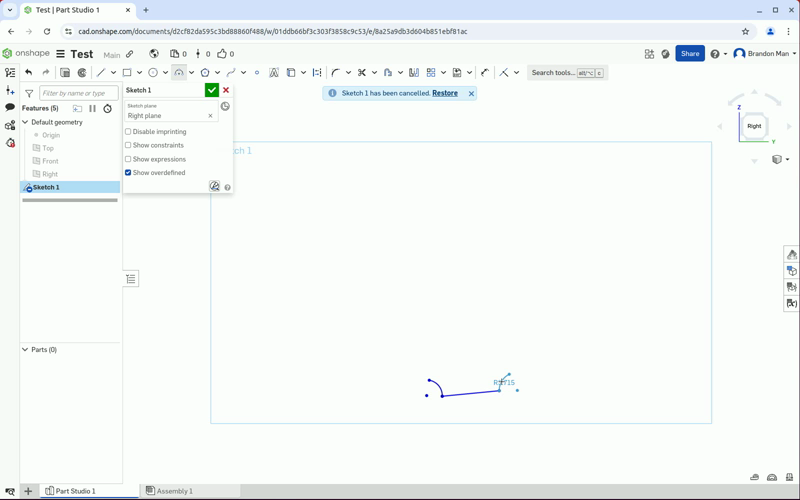
key_up(shift)
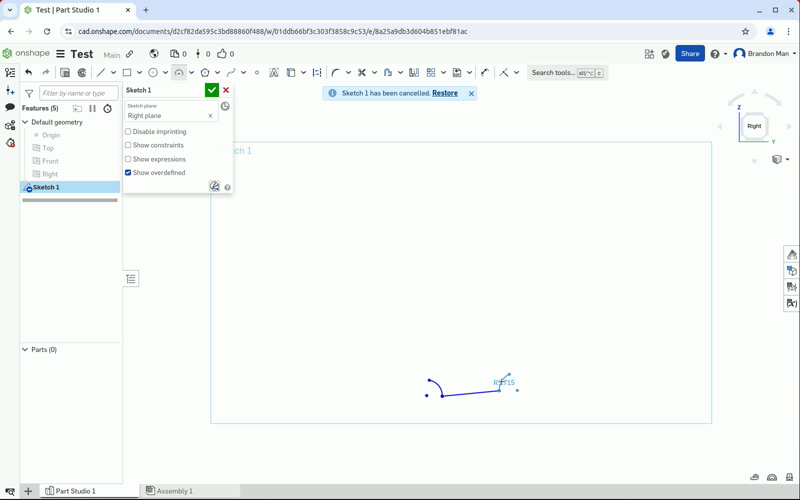
key(esc)
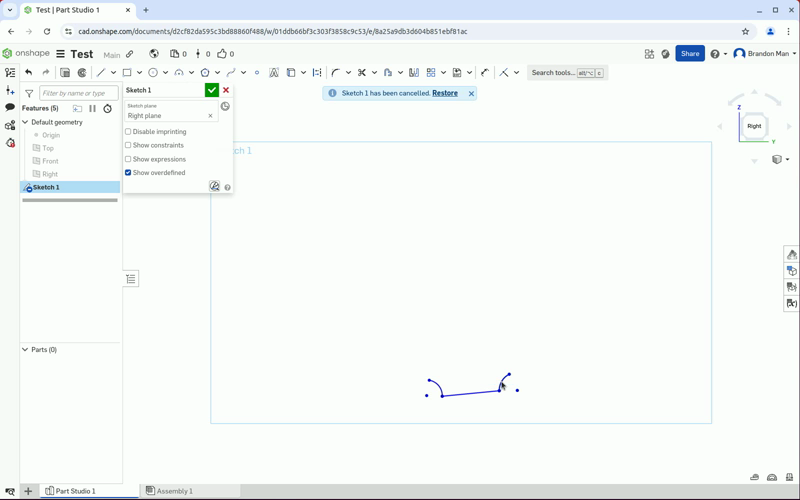
key(l)
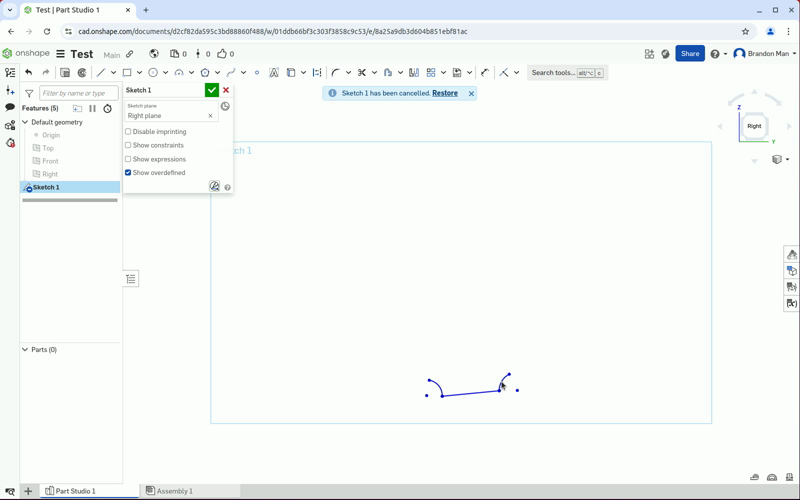
mouse_move(509, 374)
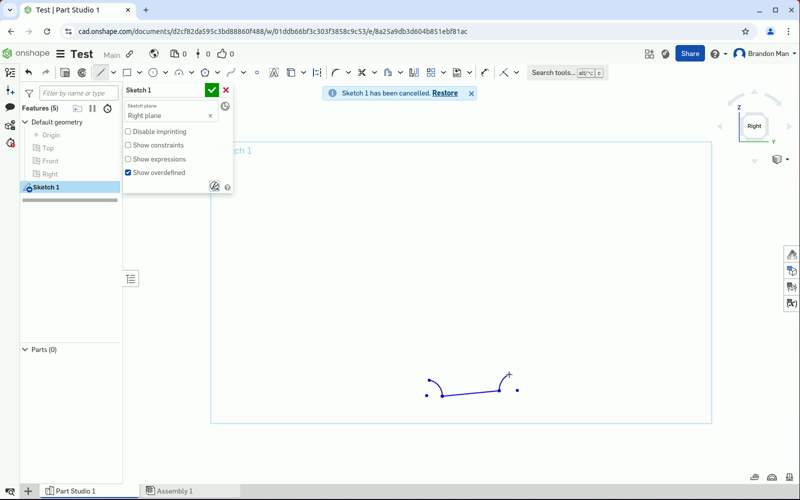
click(509, 374)
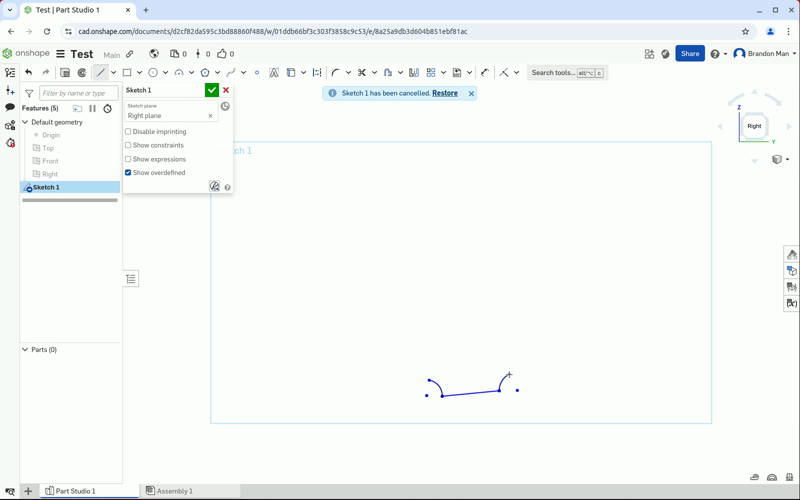
key_down(shift)
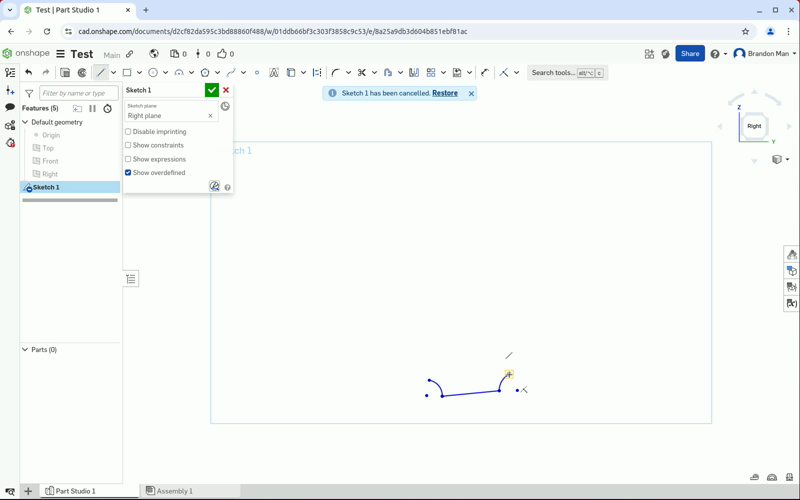
mouse_move(481, 316)
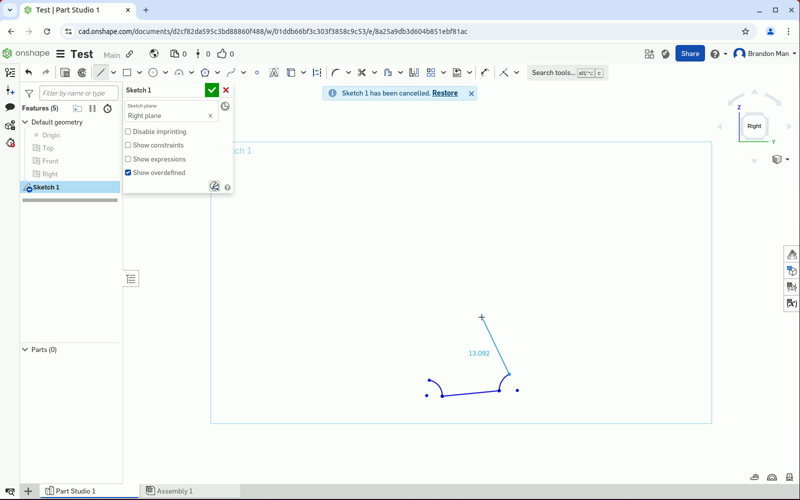
click(481, 316)
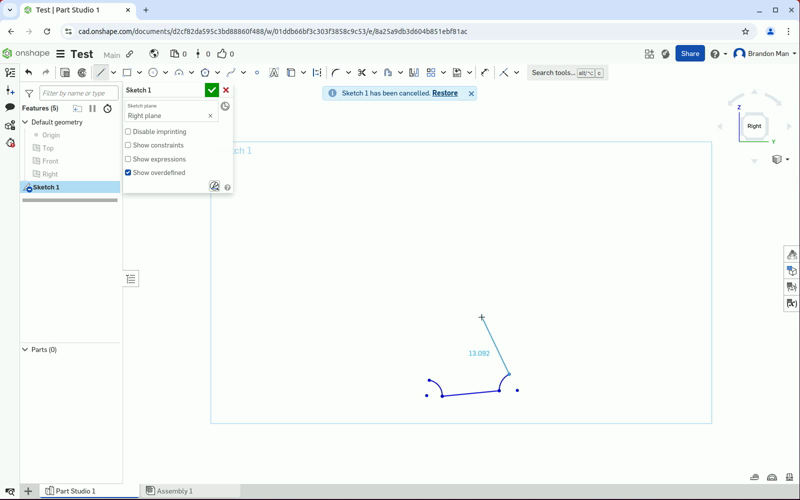
key_up(shift)
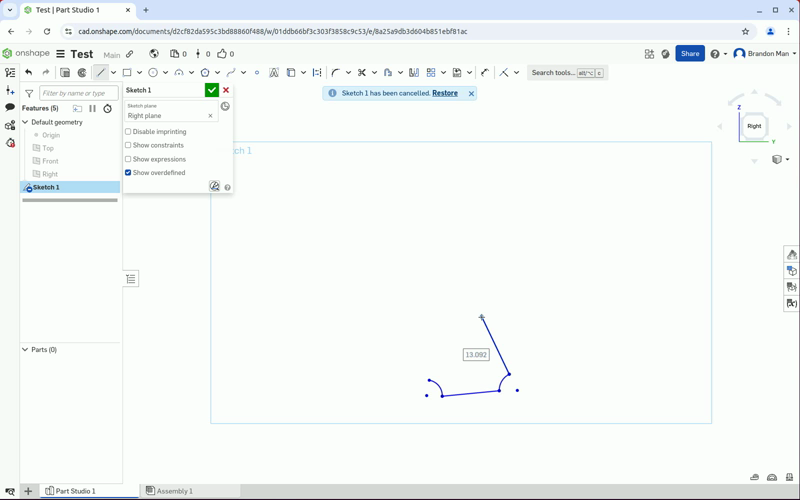
key(esc)
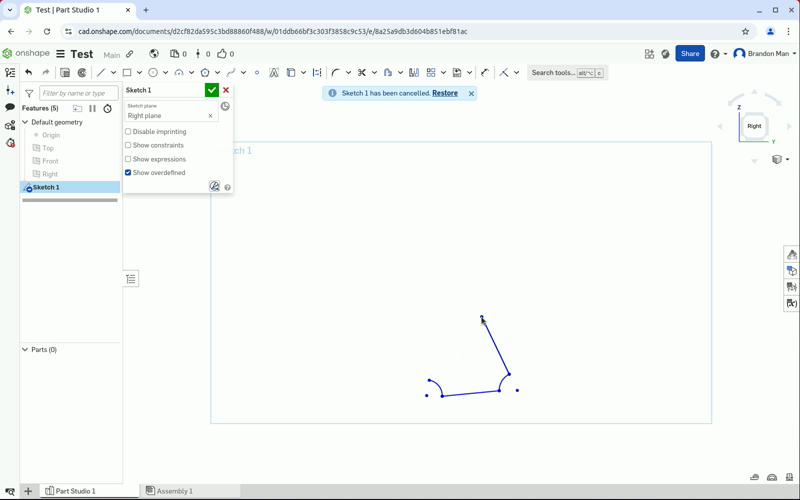
key(a)
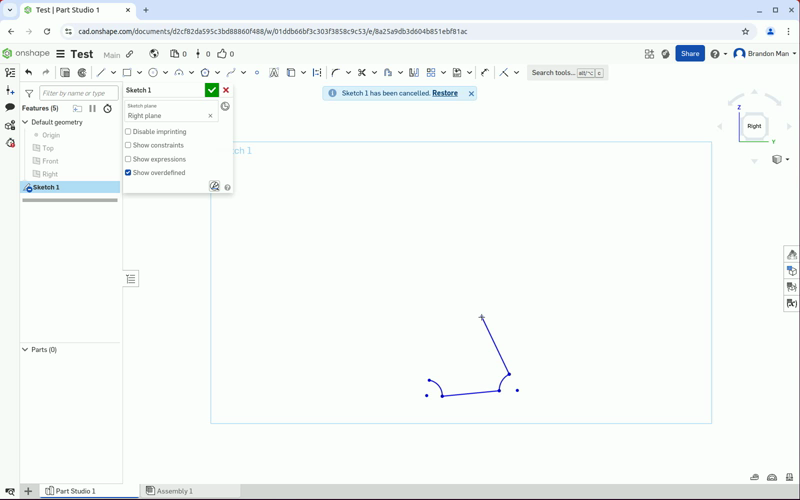
mouse_move(481, 316)
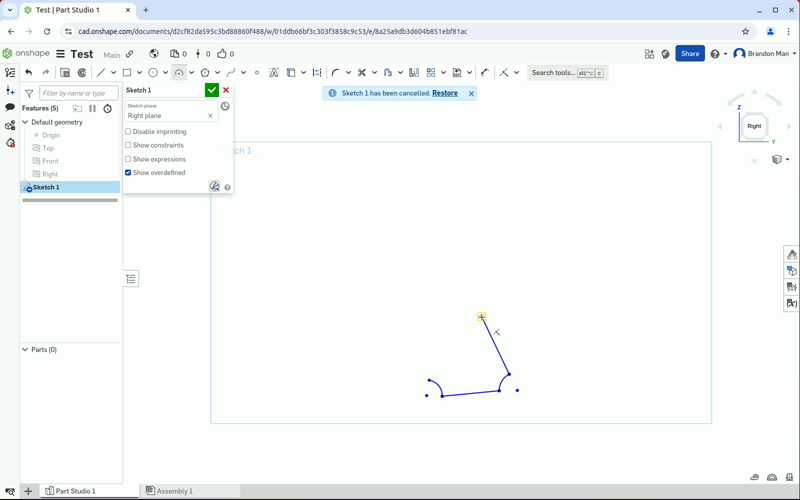
click(481, 316)
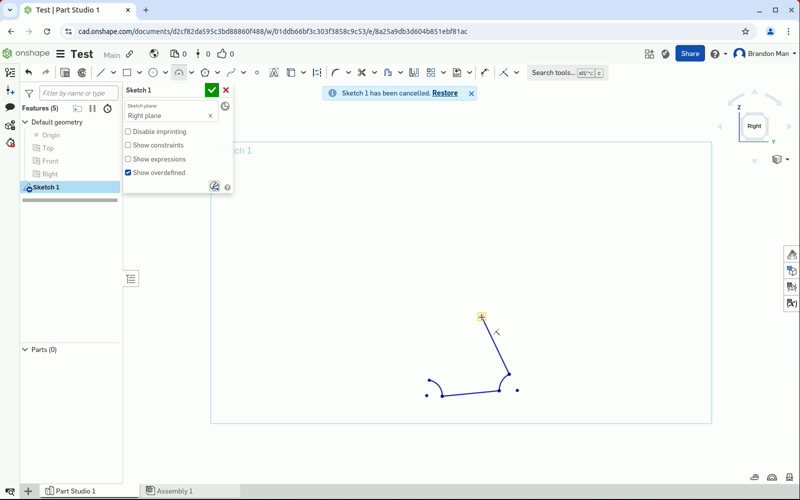
key_down(shift)
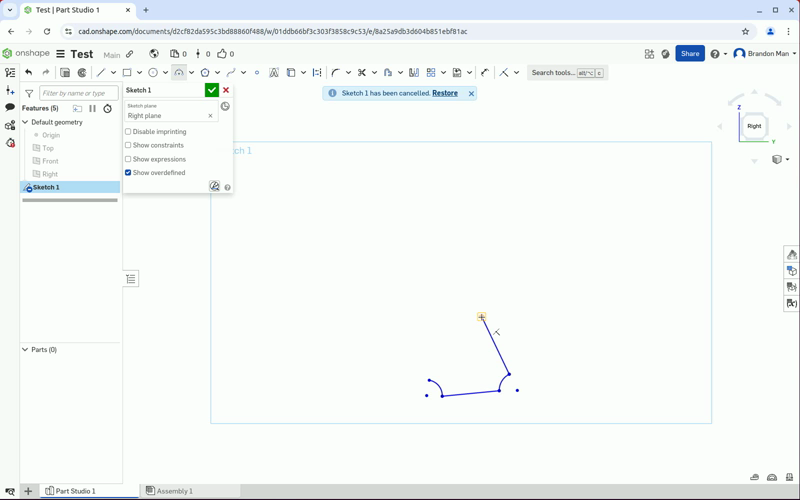
mouse_move(441, 317)
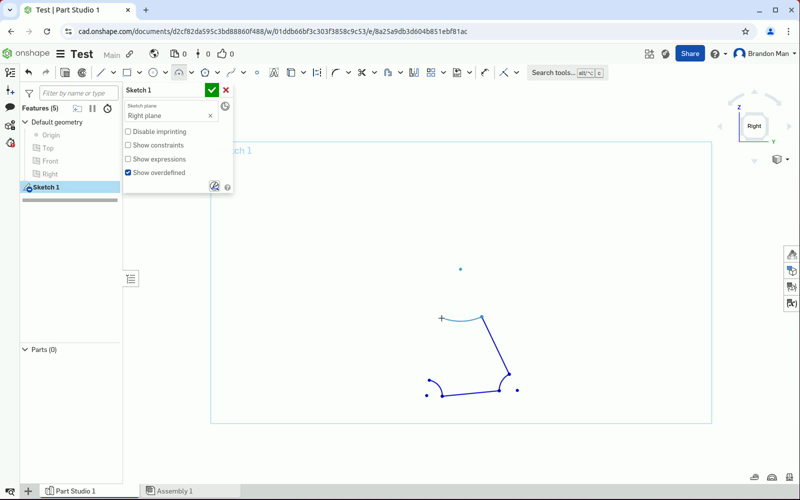
click(441, 317)
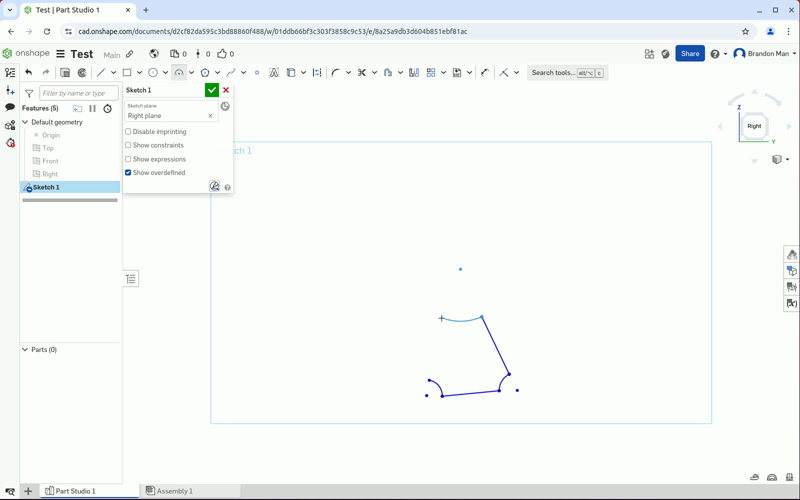
mouse_move(461, 322)
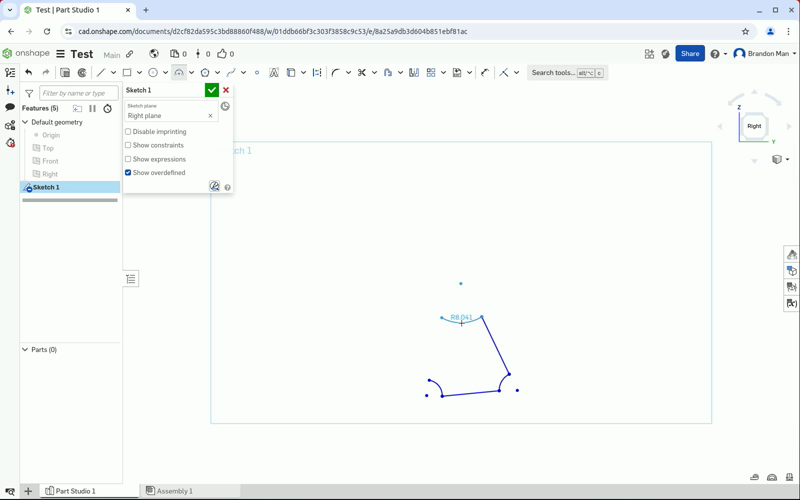
click(461, 322)
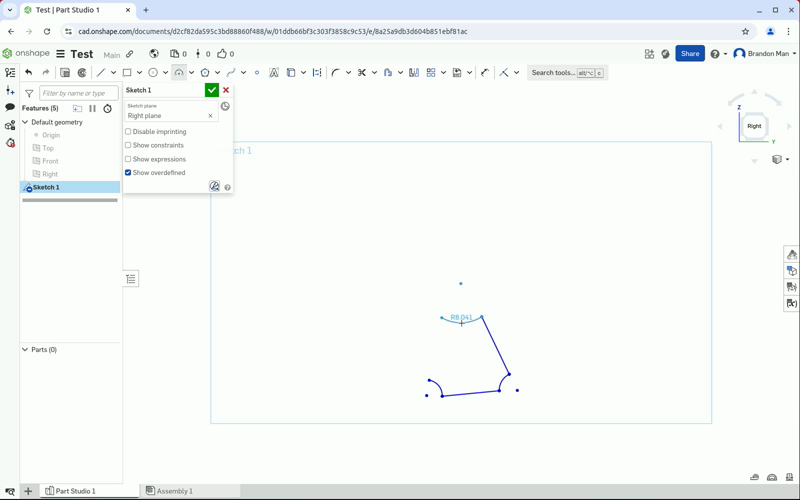
key_up(shift)
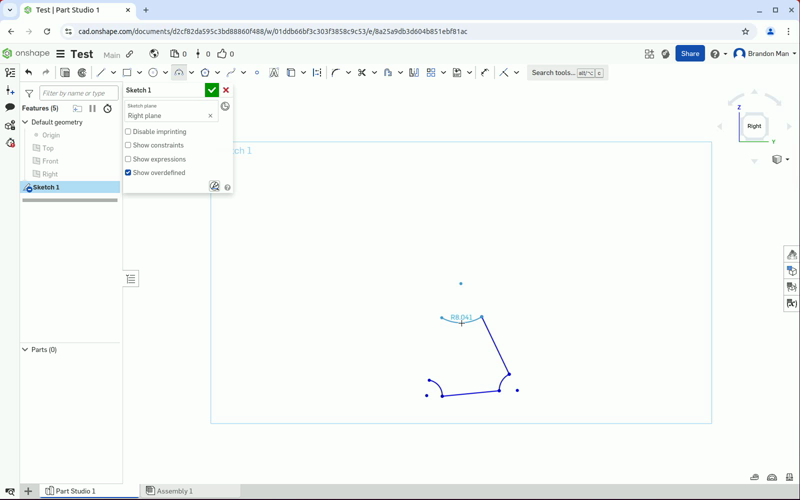
key(esc)
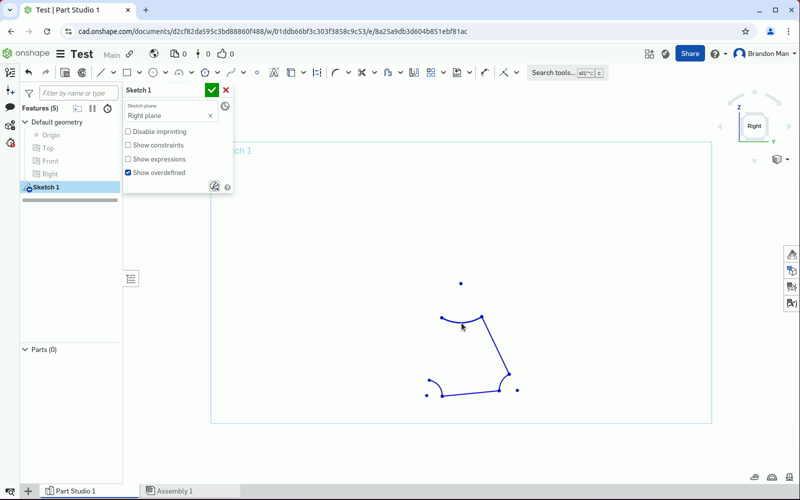
key(l)
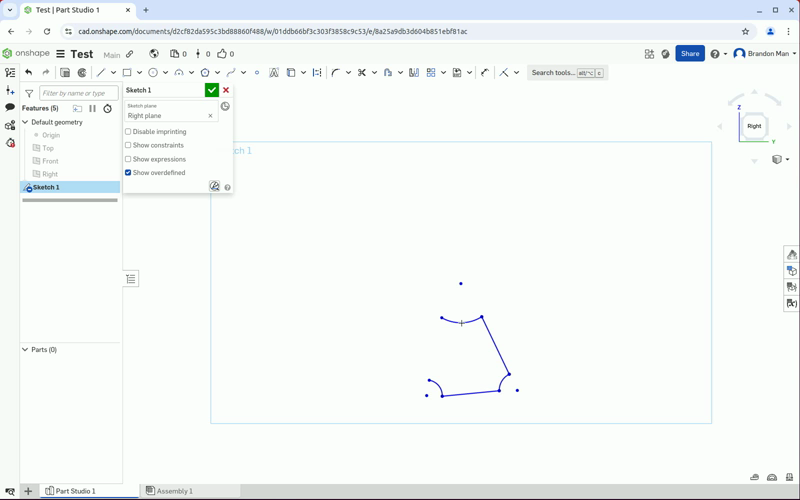
mouse_move(441, 317)
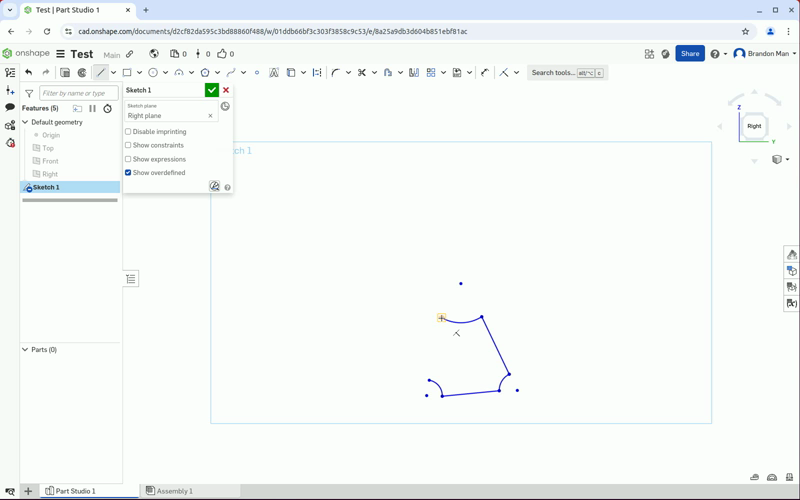
click(441, 317)
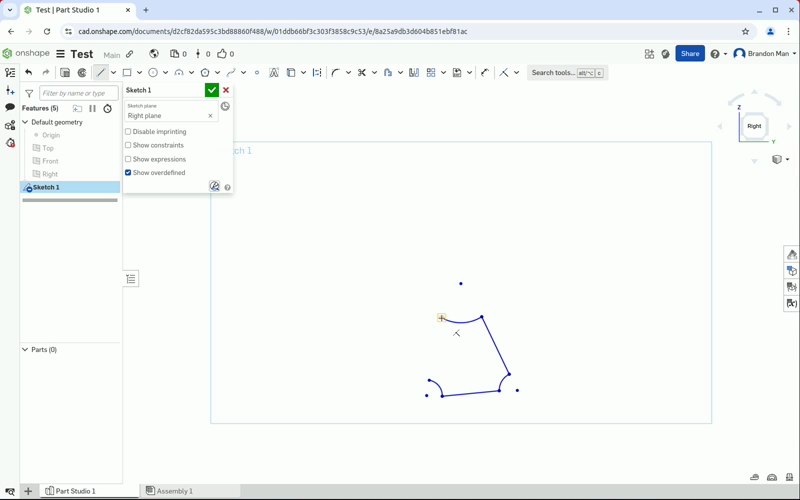
key_down(shift)
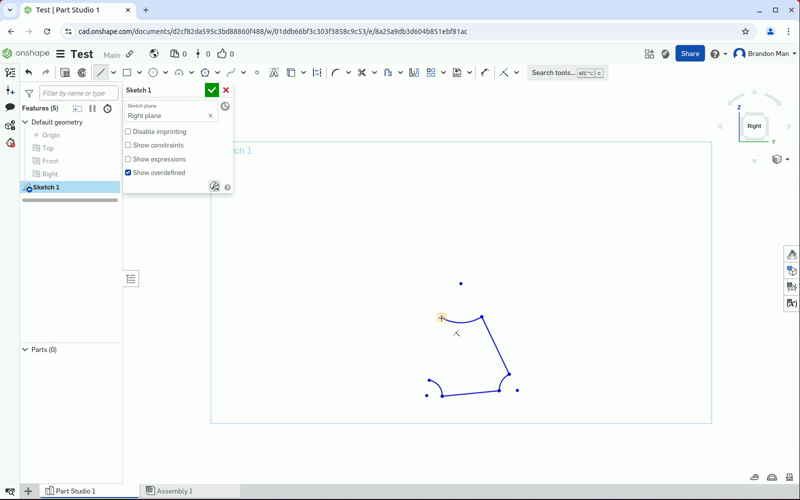
mouse_move(429, 380)
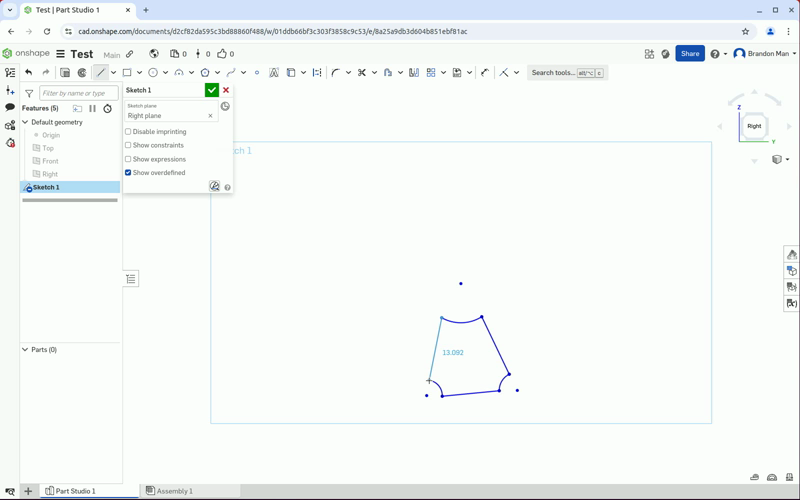
key_up(shift)
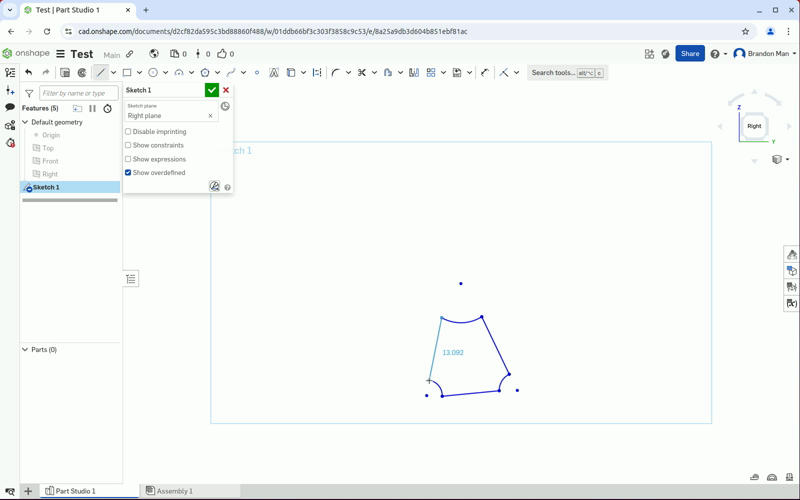
click(429, 380)
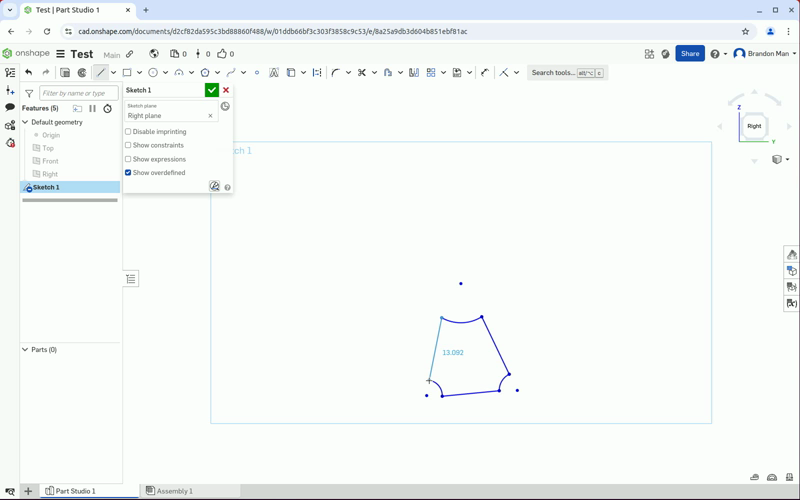
key(esc)
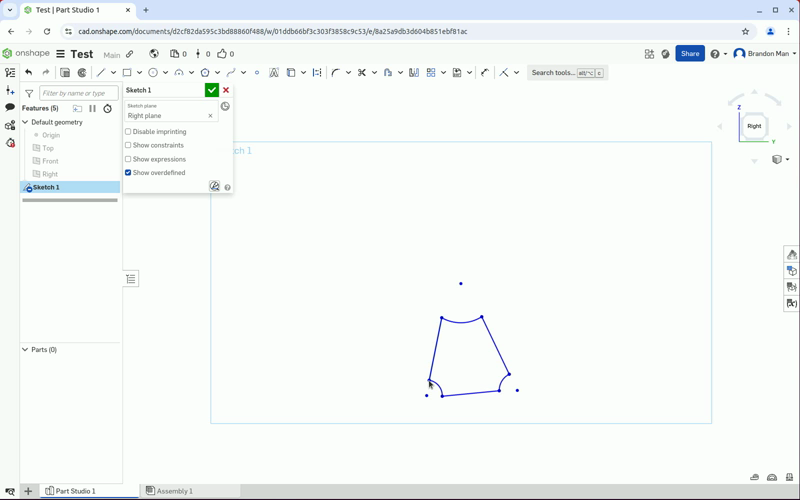
mouse_move(465, 371)
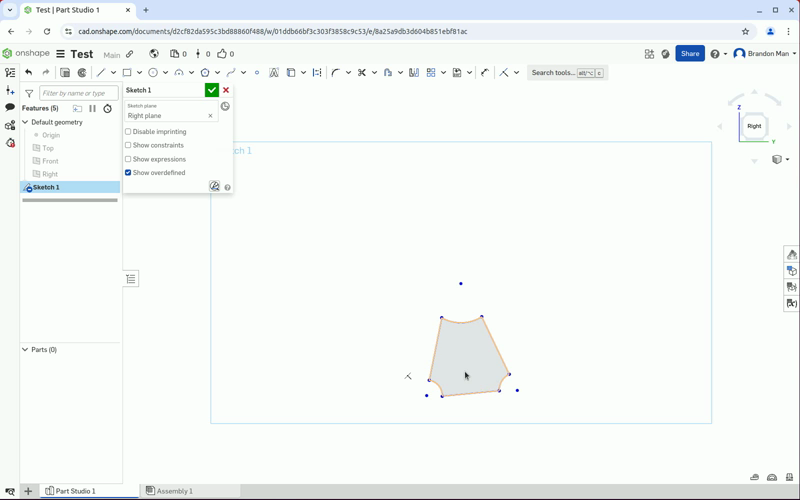
click(465, 371)
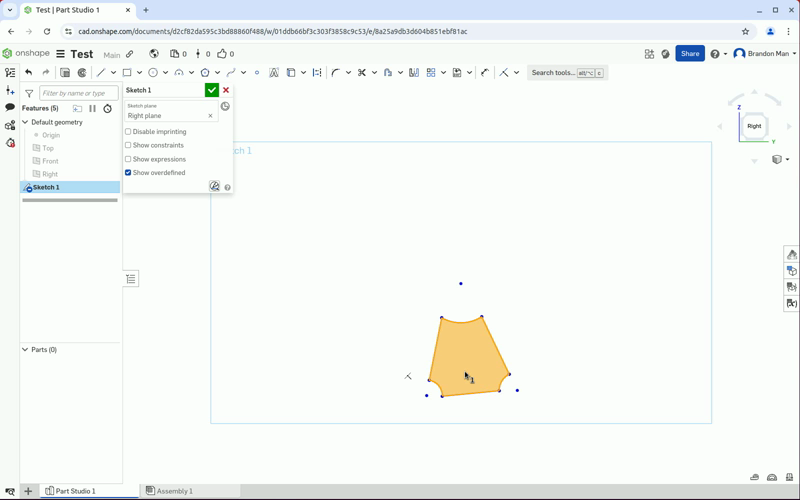
mouse_move(73, 352)
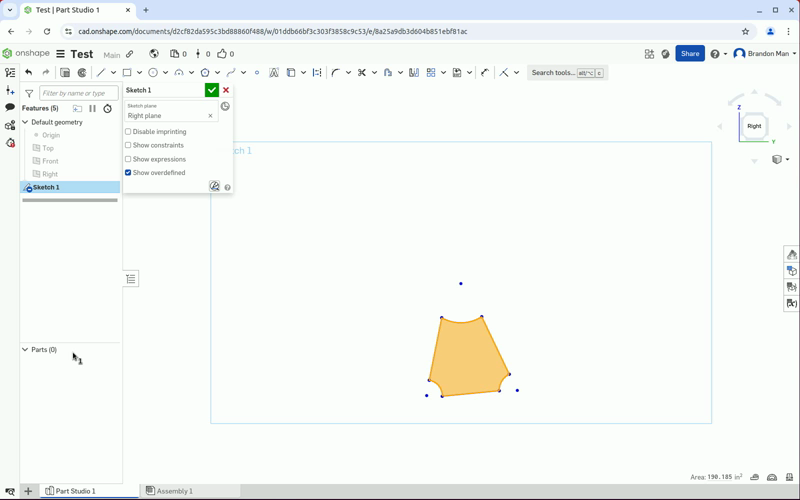
key(shift+y)
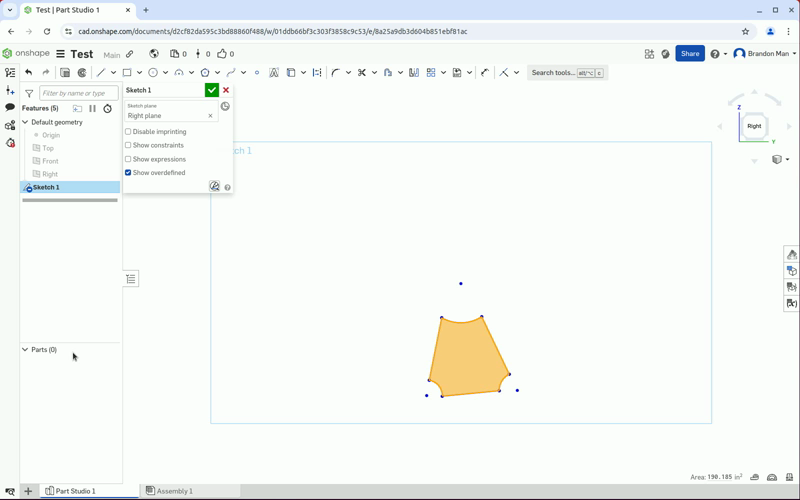
key(shift+e)
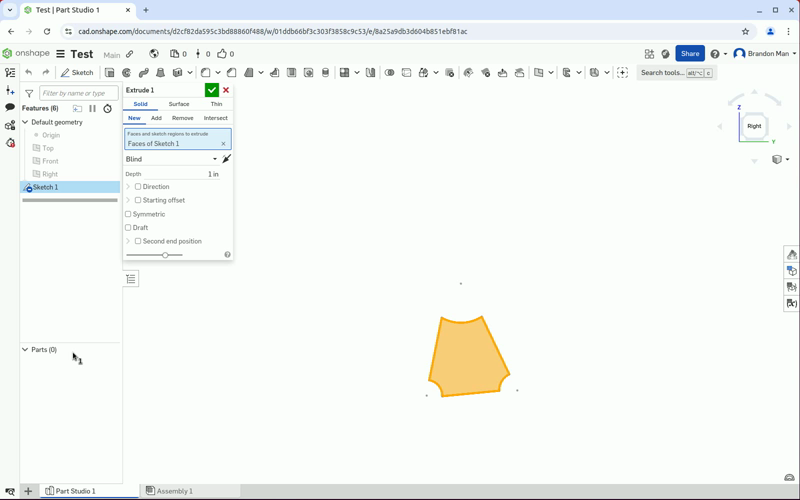
mouse_move(143, 106)
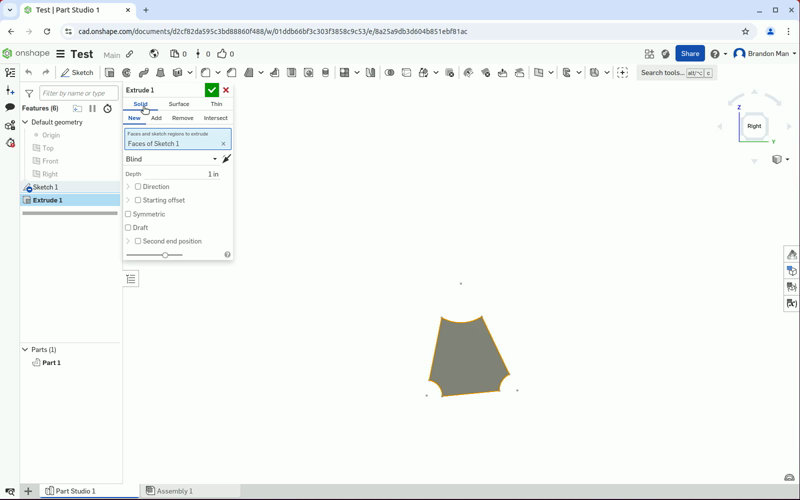
click(143, 106)
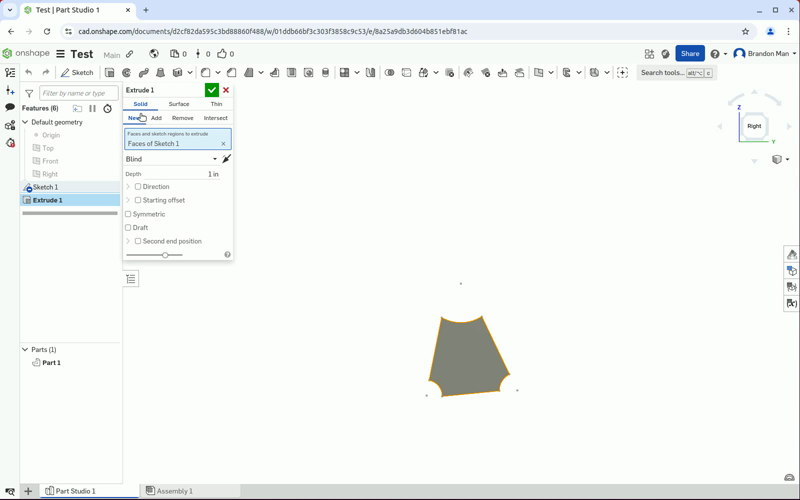
mouse_move(137, 120)
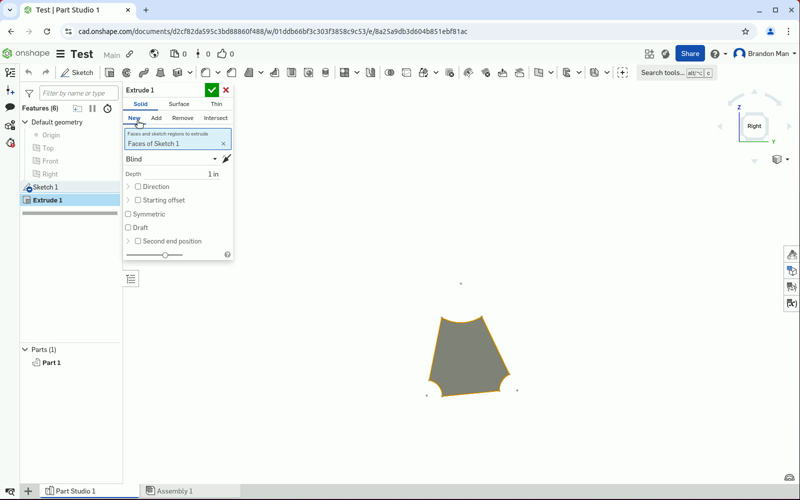
click(137, 120)
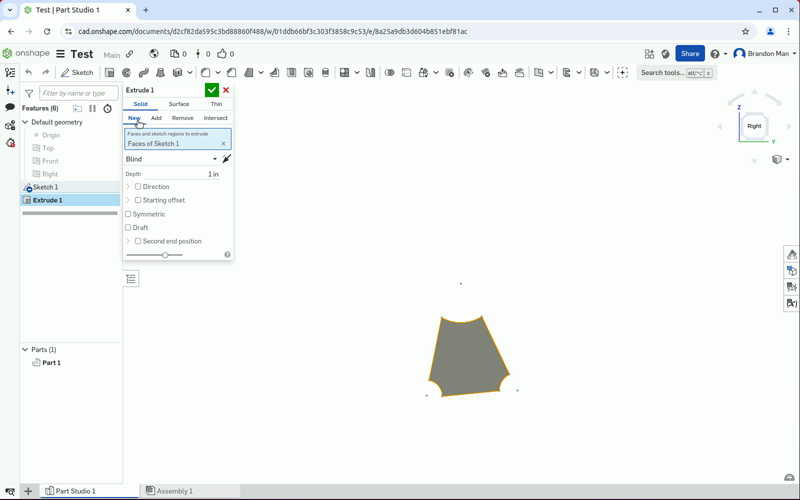
key(tab, 4)
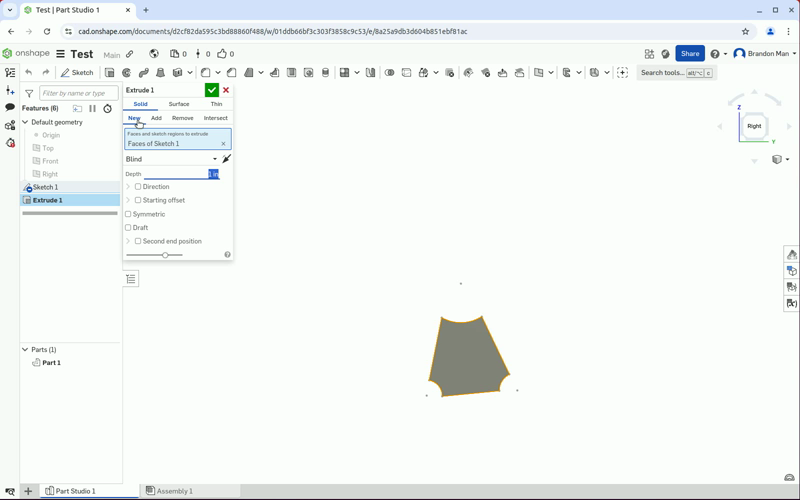
text(4.092)
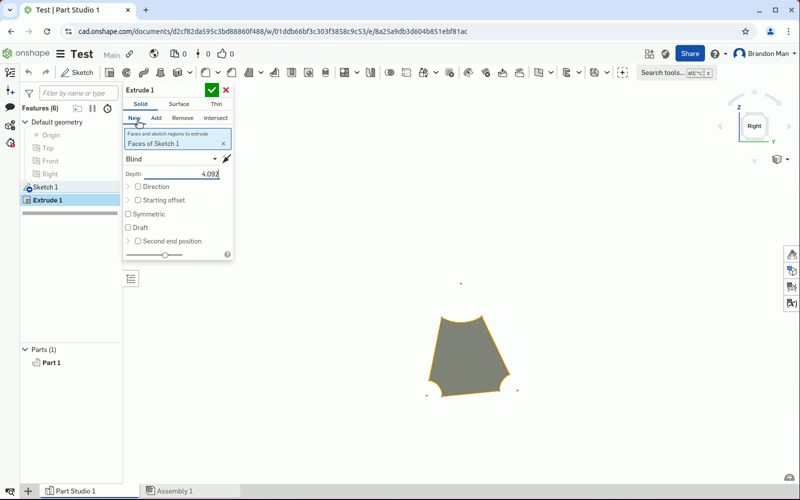
key(enter)
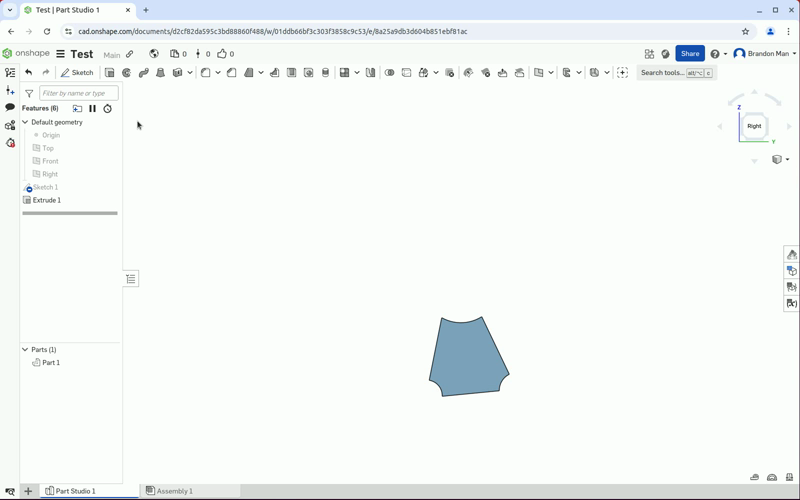
key(shift+h)
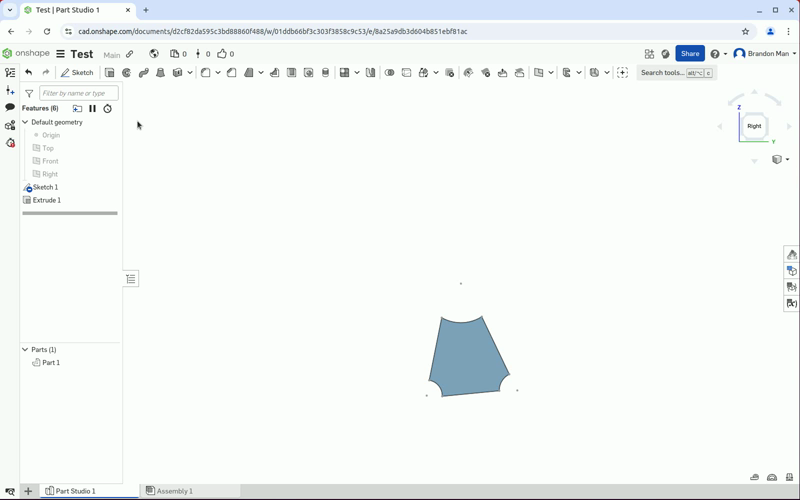
key(shift+h)
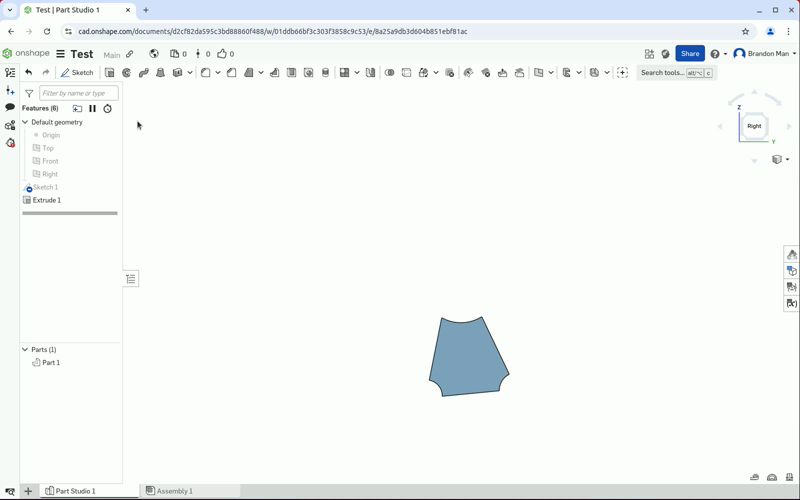
mouse_move(73, 189)
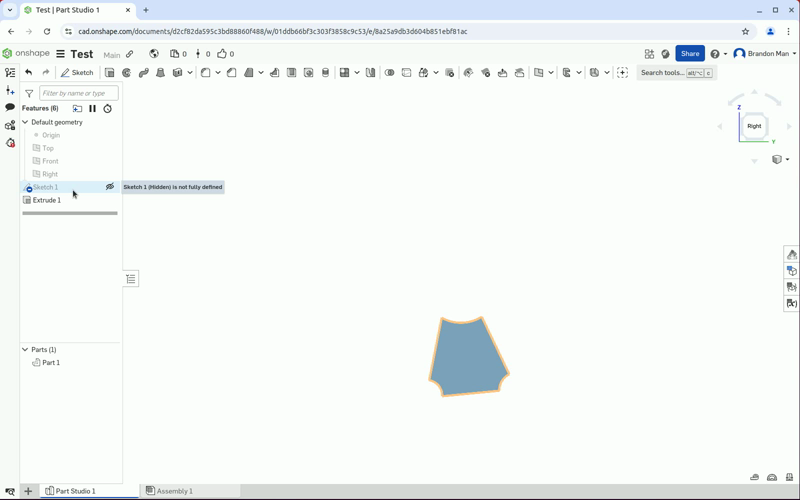
click(73, 189)
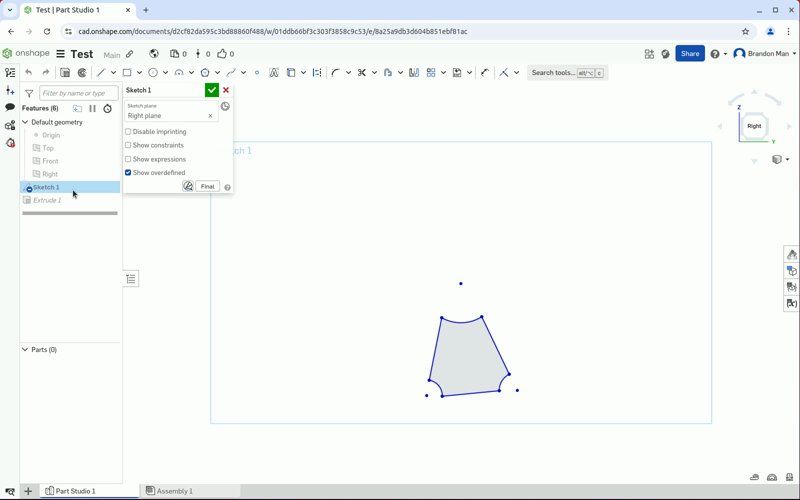
mouse_move(229, 92)
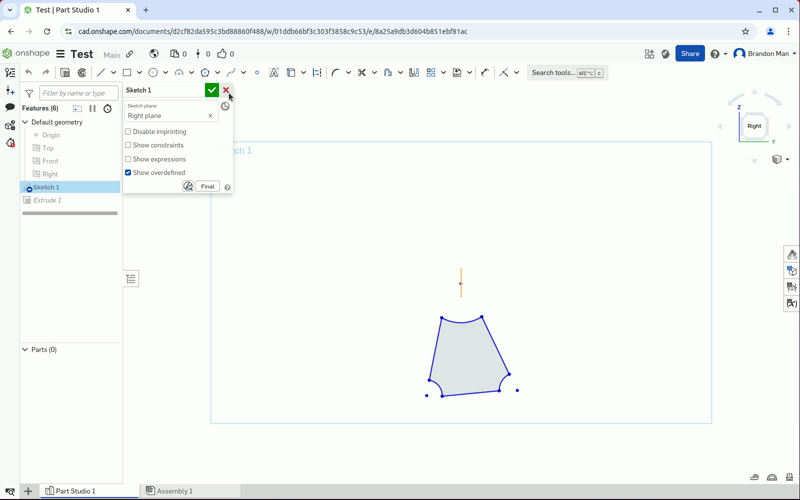
click(229, 92)
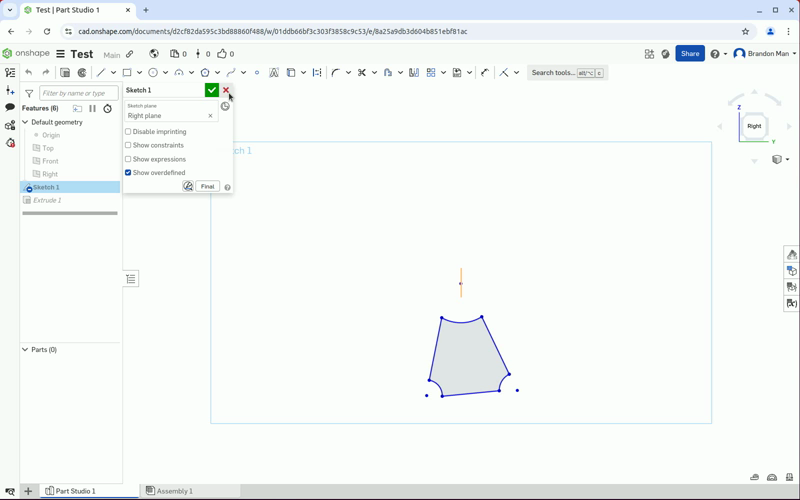
key(shift+s)
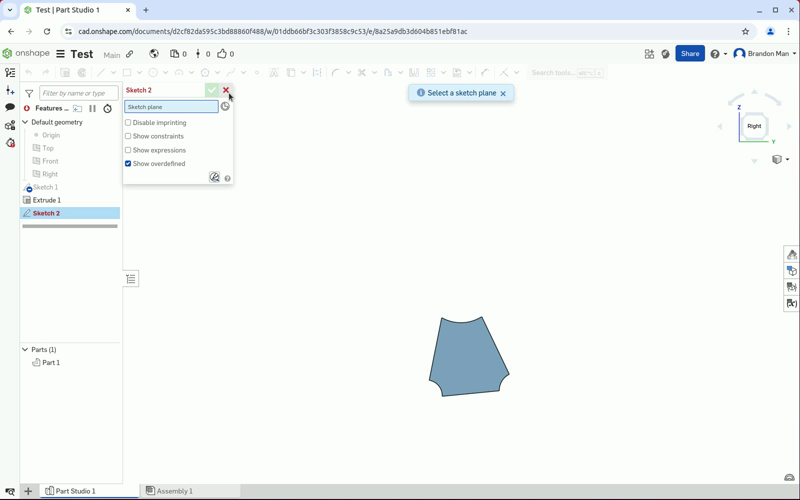
mouse_move(73, 176)
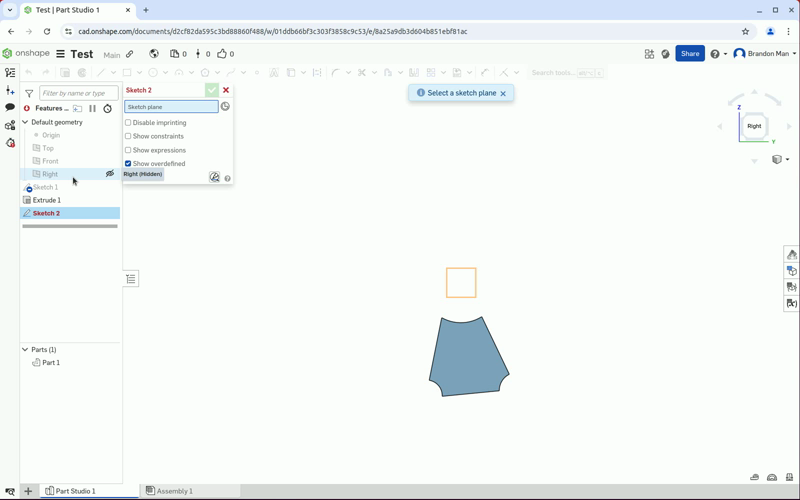
click(73, 176)
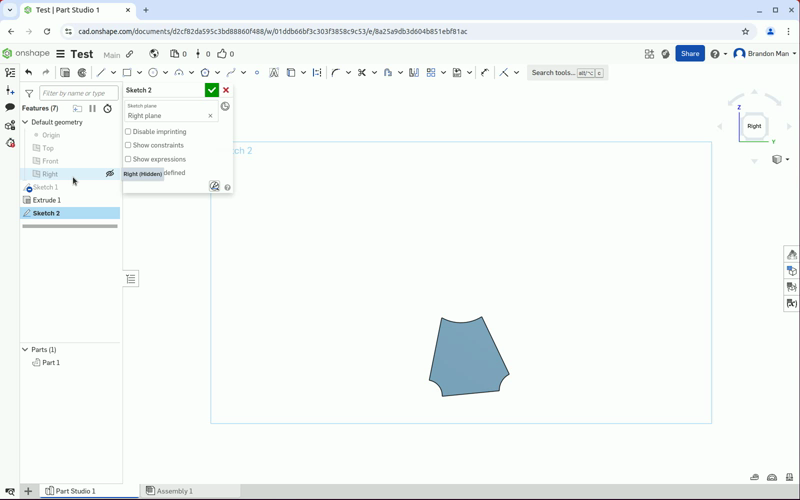
mouse_move(73, 352)
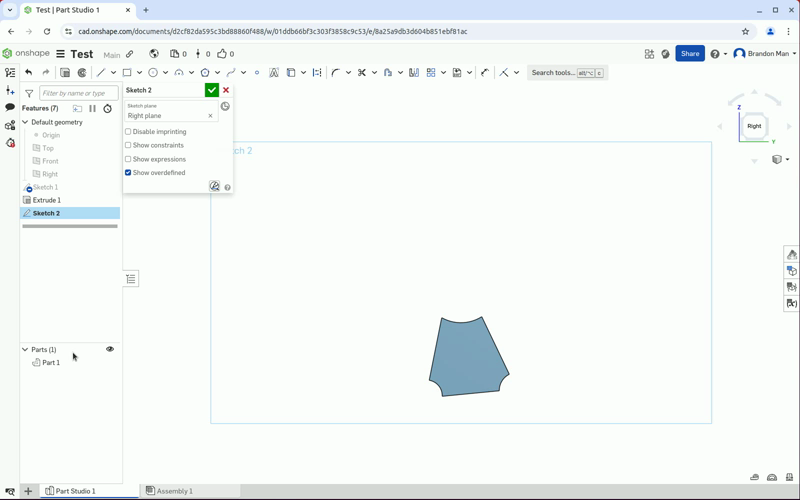
key(y)
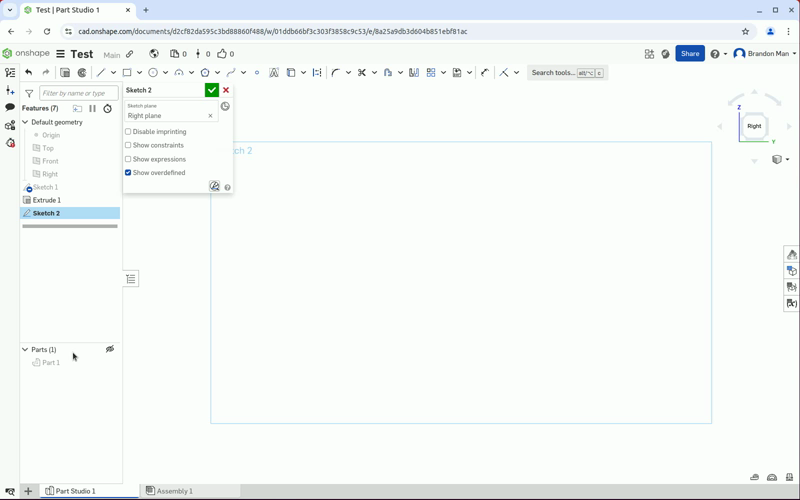
key(a)
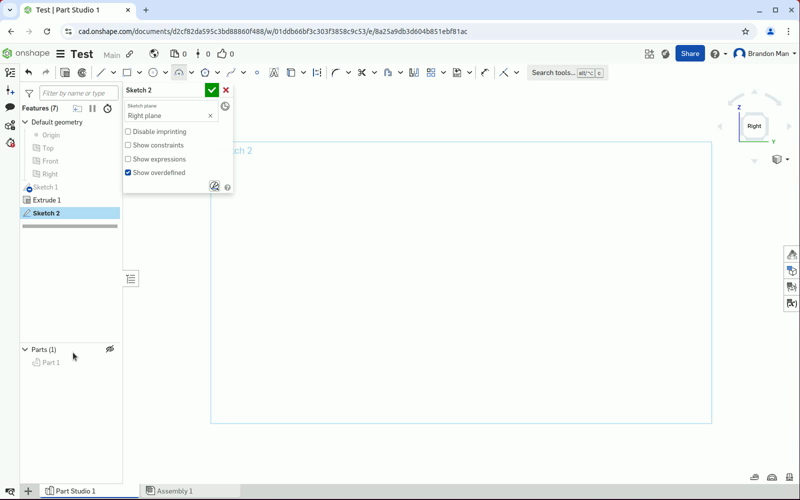
key_down(shift)
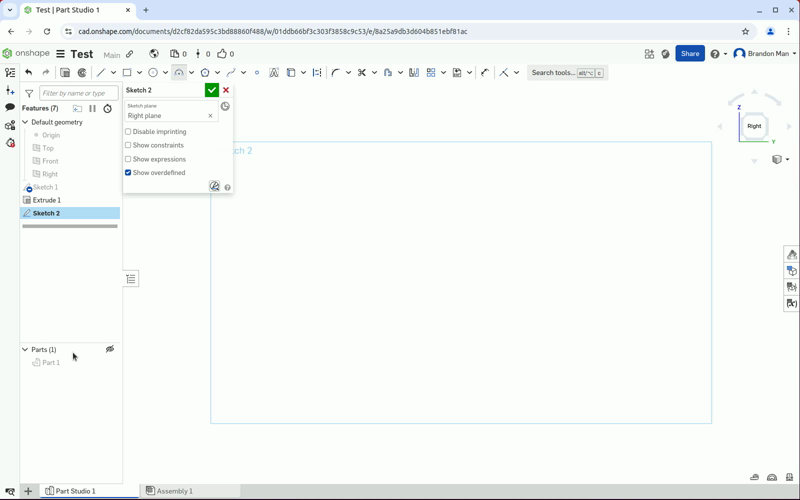
mouse_move(427, 261)
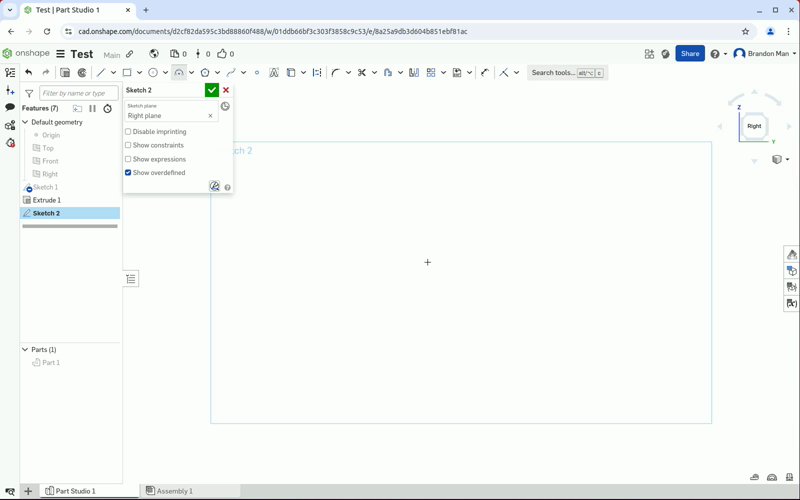
click(427, 261)
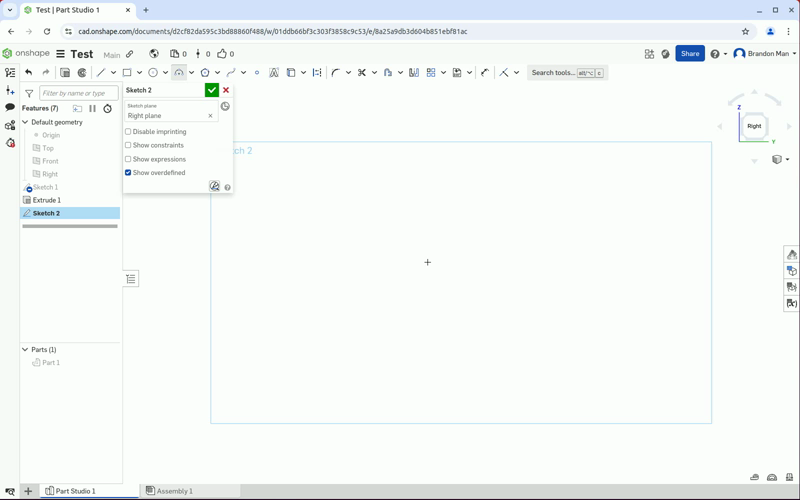
key_up(shift)
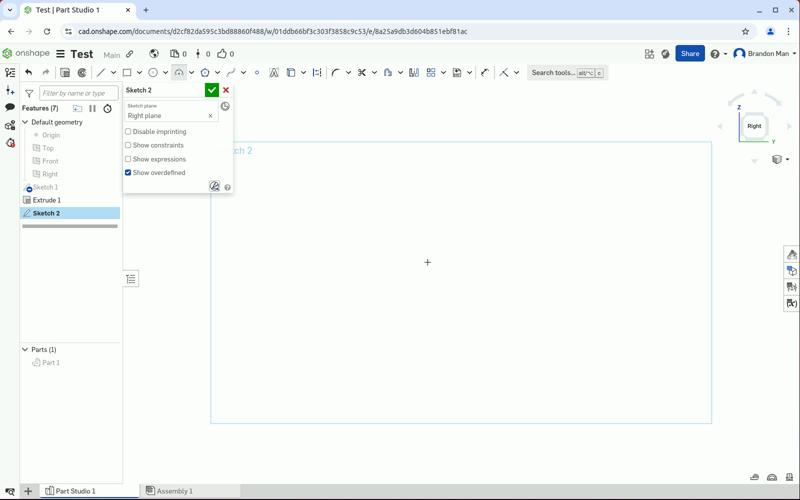
key_down(shift)
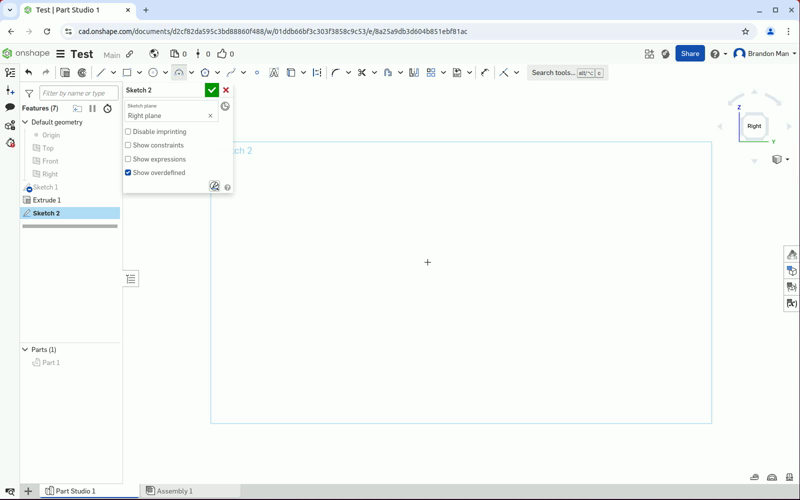
mouse_move(493, 261)
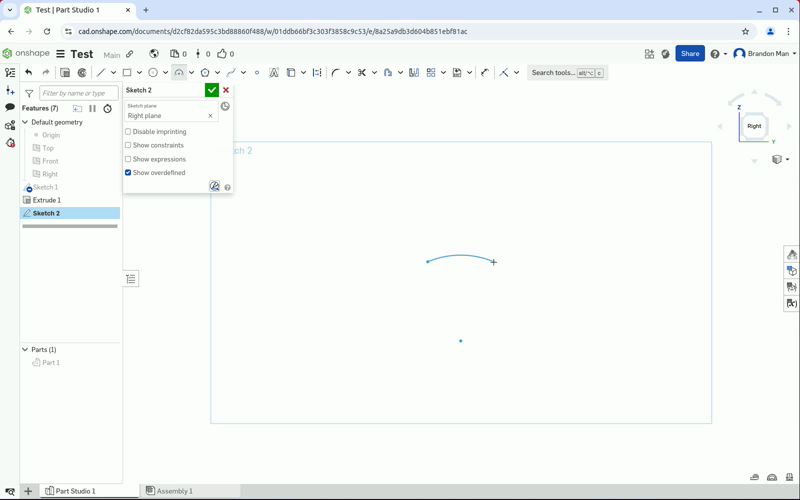
click(493, 261)
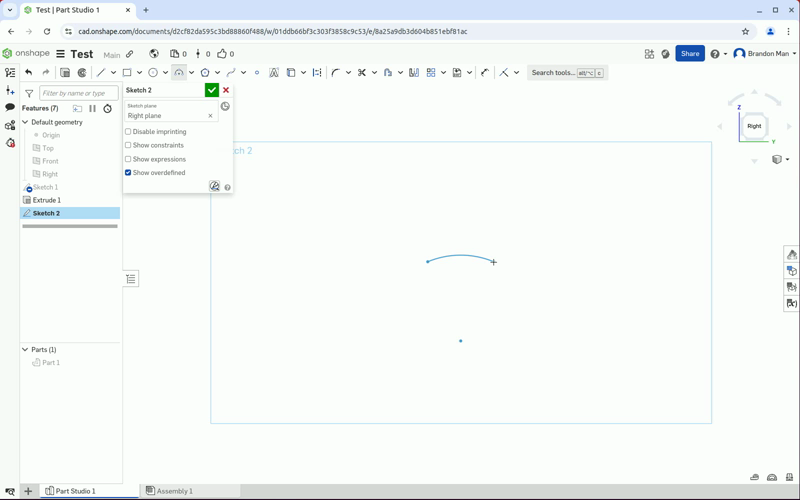
mouse_move(460, 321)
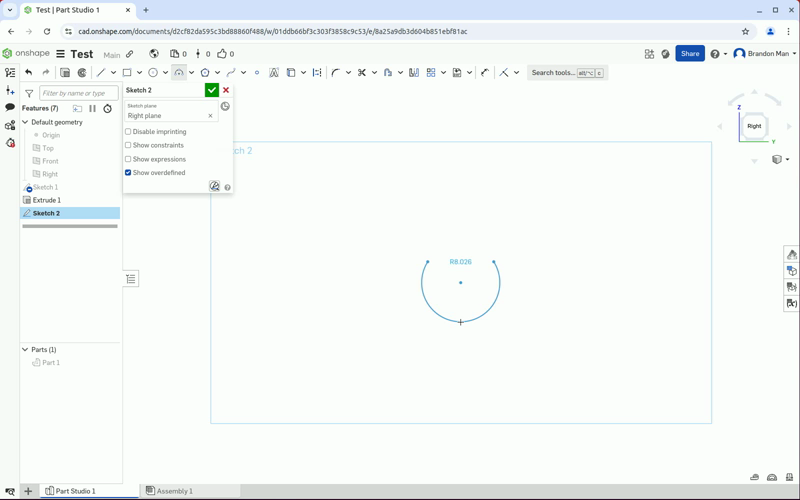
click(460, 321)
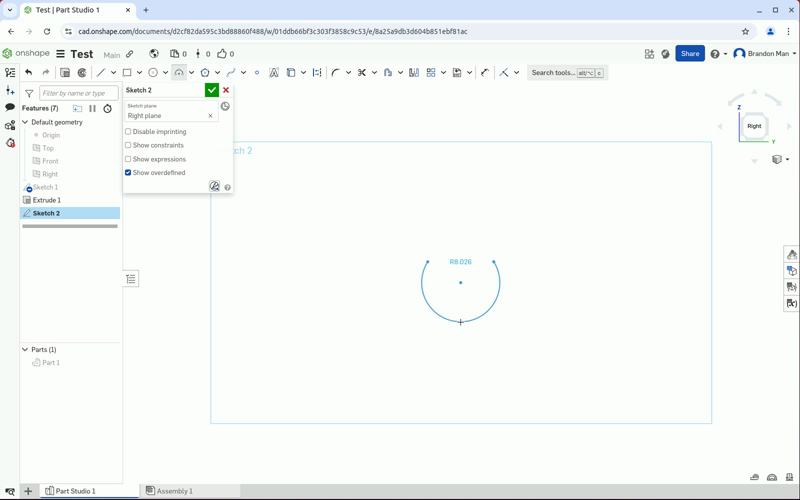
key_up(shift)
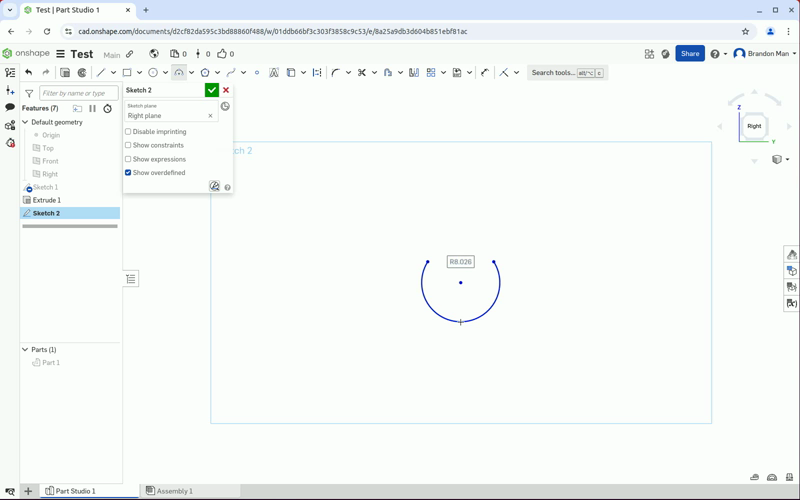
key(esc)
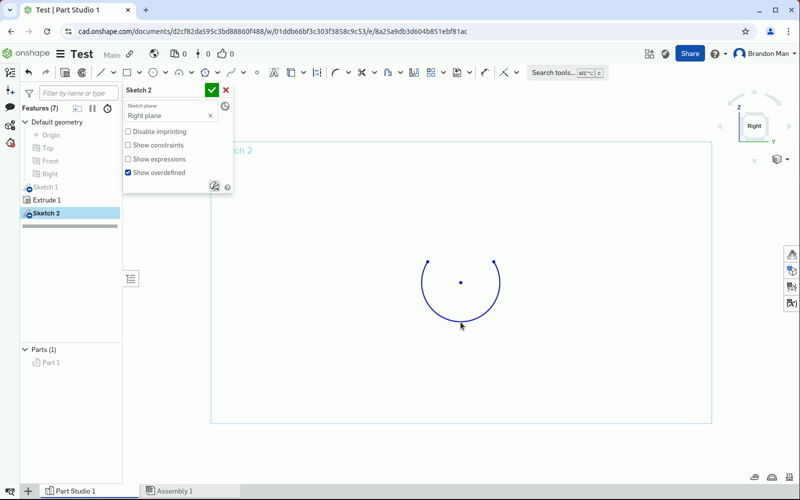
key(l)
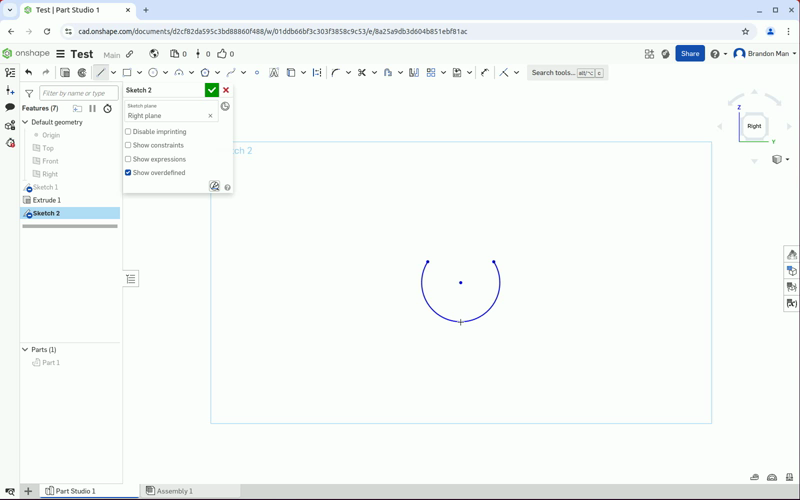
mouse_move(493, 261)
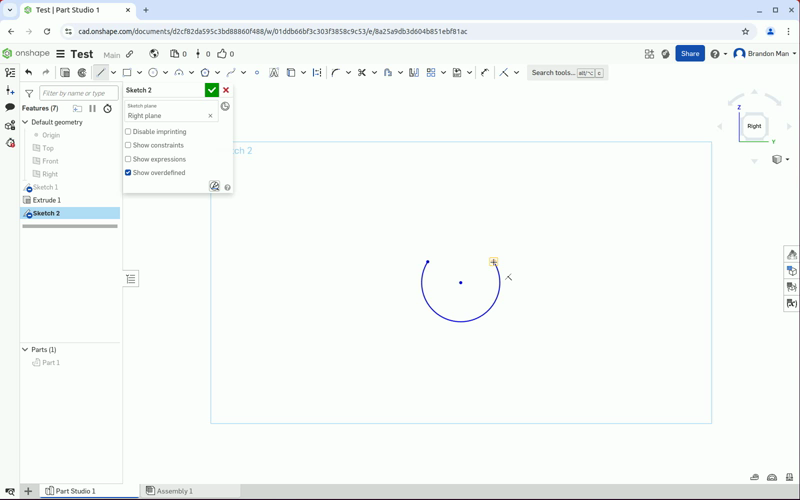
click(493, 261)
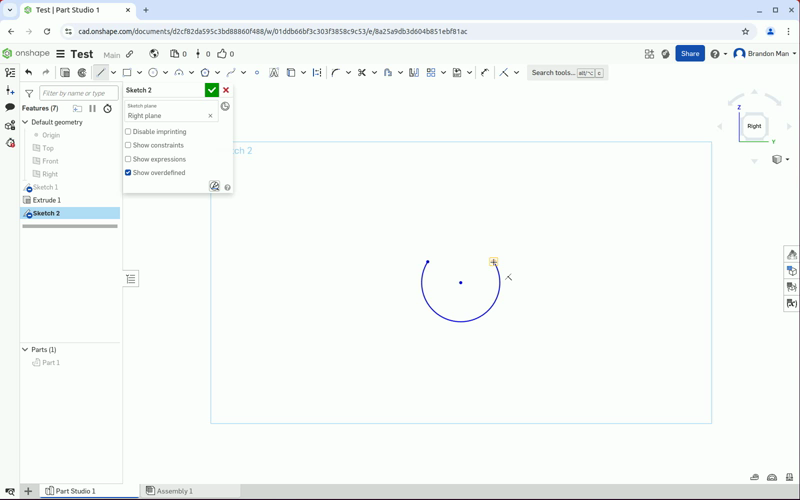
key_down(shift)
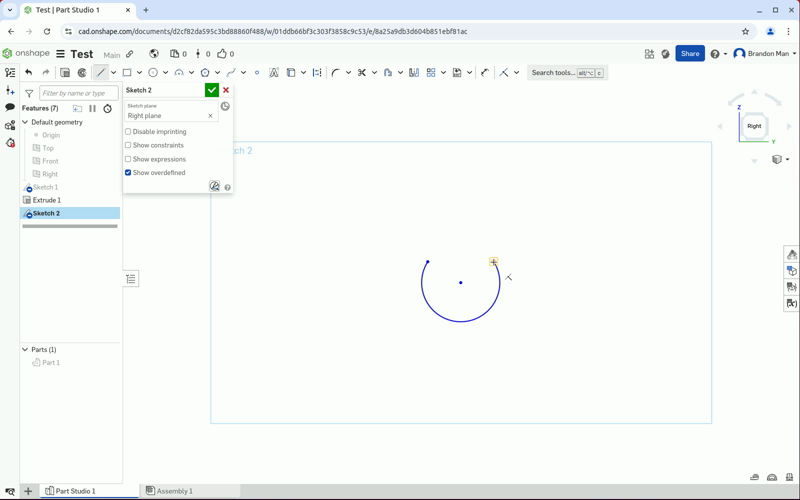
mouse_move(523, 261)
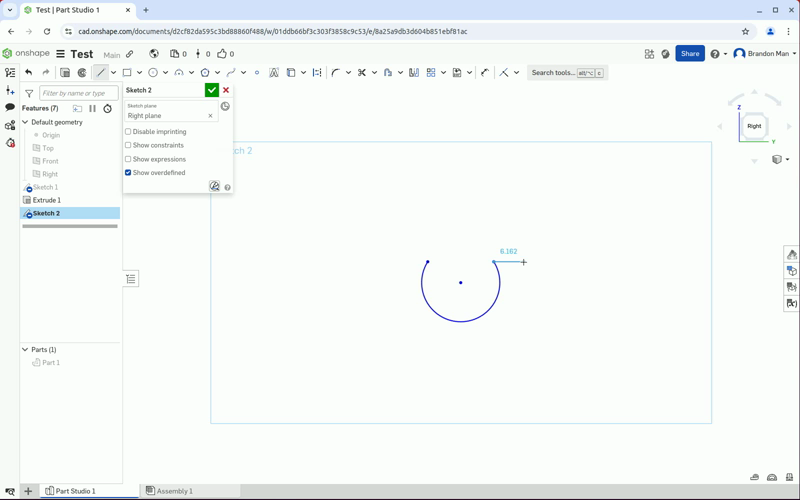
mouse_move(482, 261)
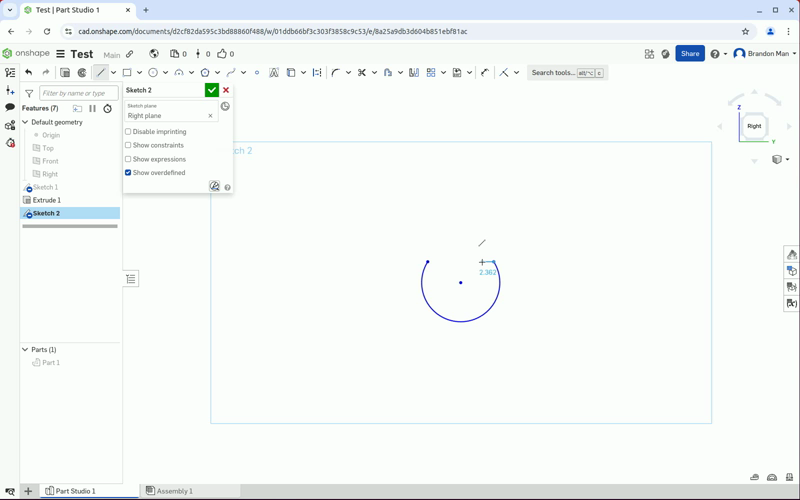
click(482, 261)
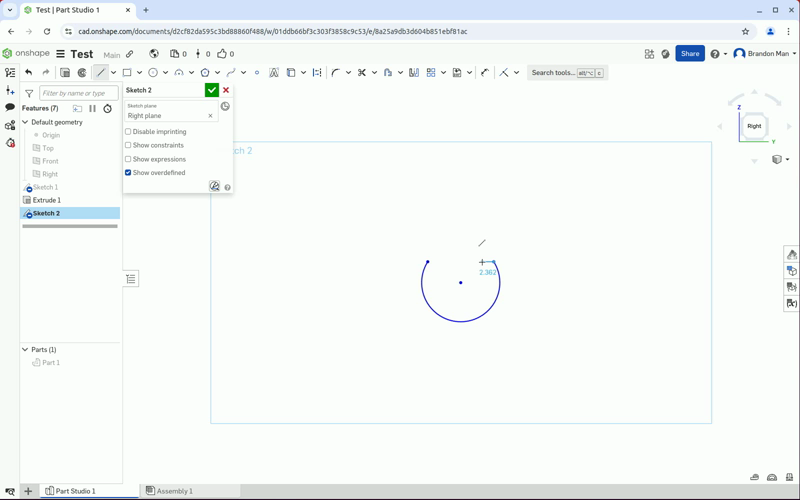
key_up(shift)
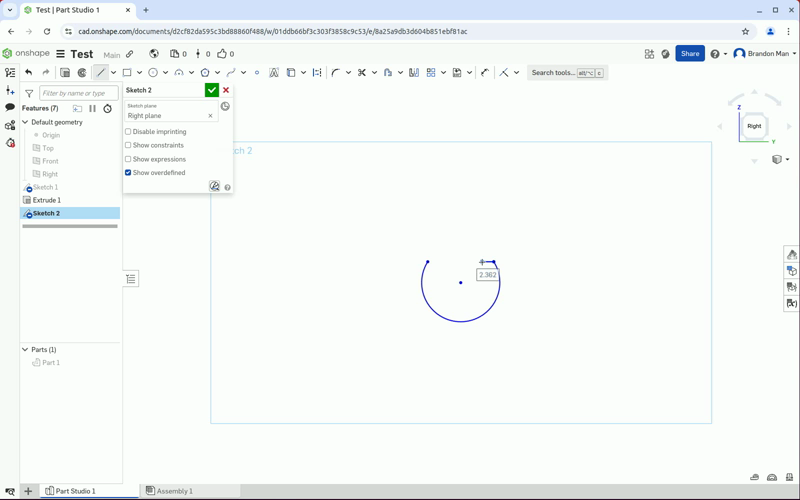
key(esc)
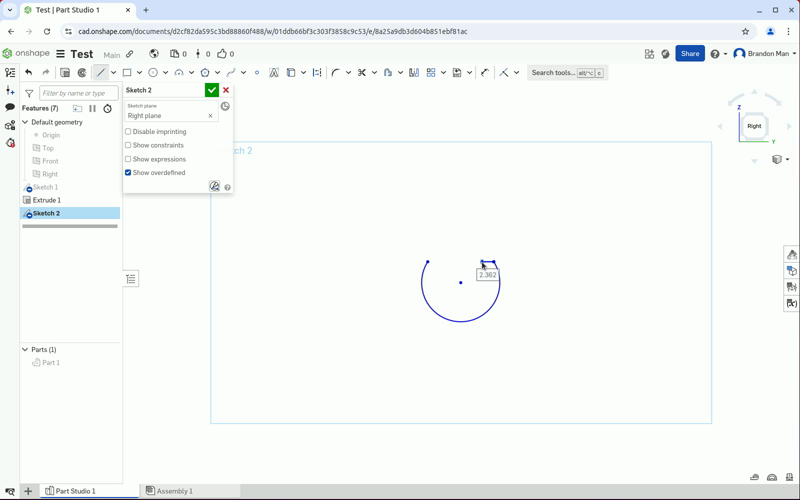
key(a)
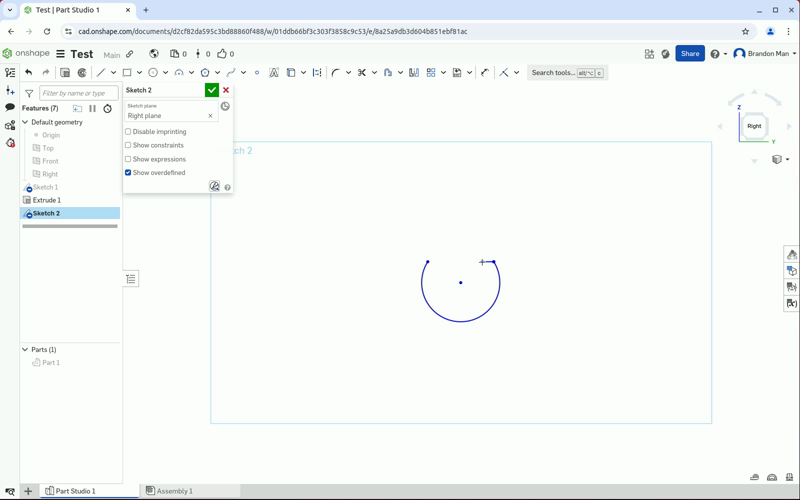
mouse_move(482, 261)
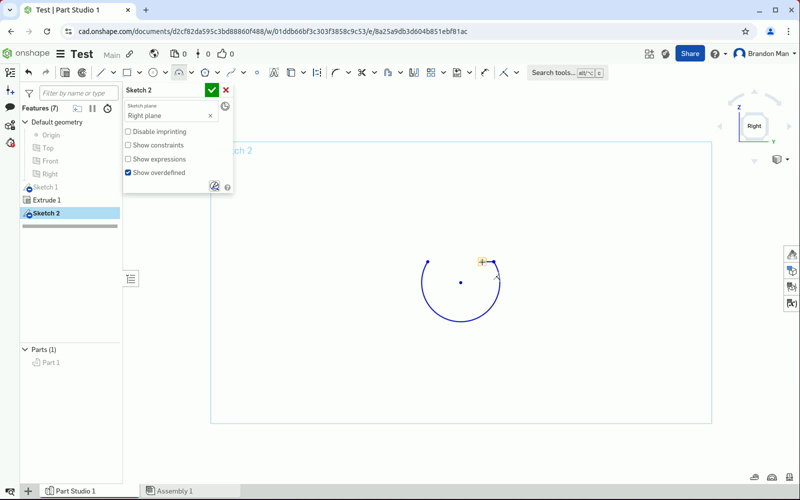
click(482, 261)
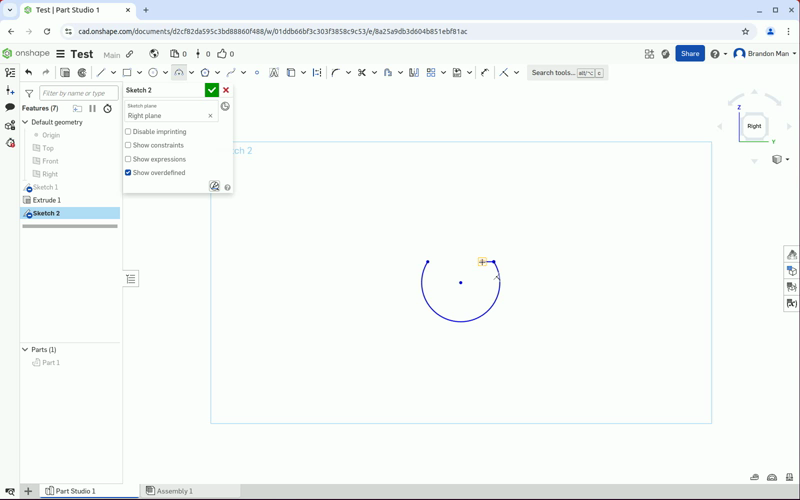
key_down(shift)
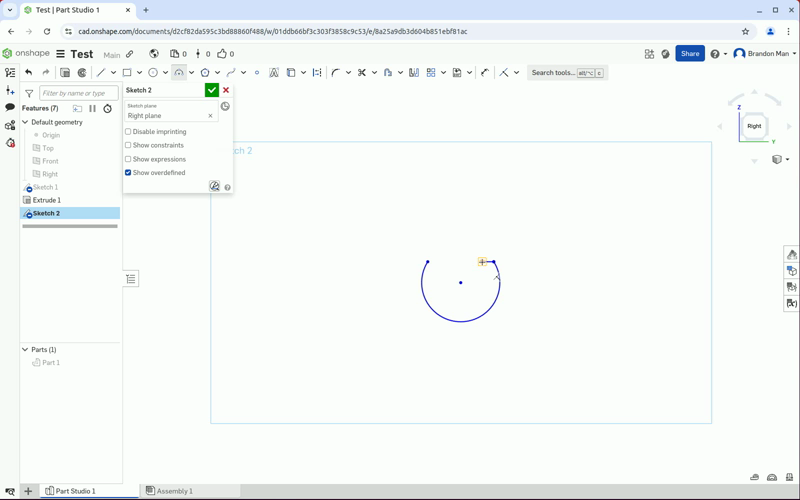
mouse_move(474, 261)
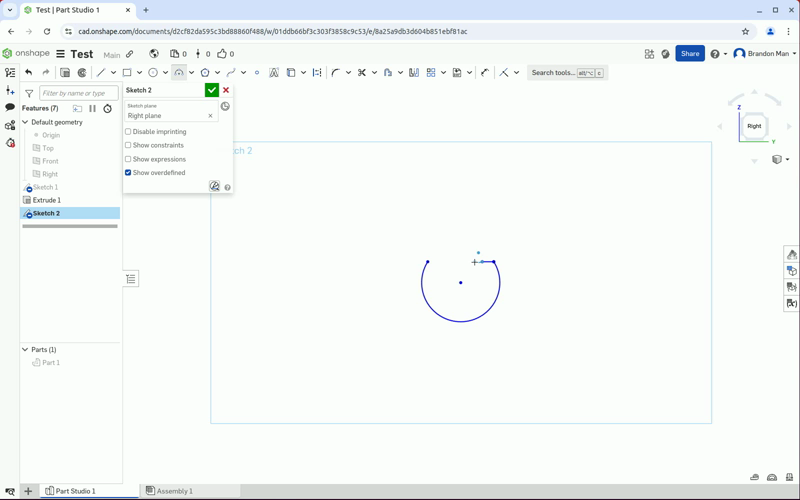
click(474, 261)
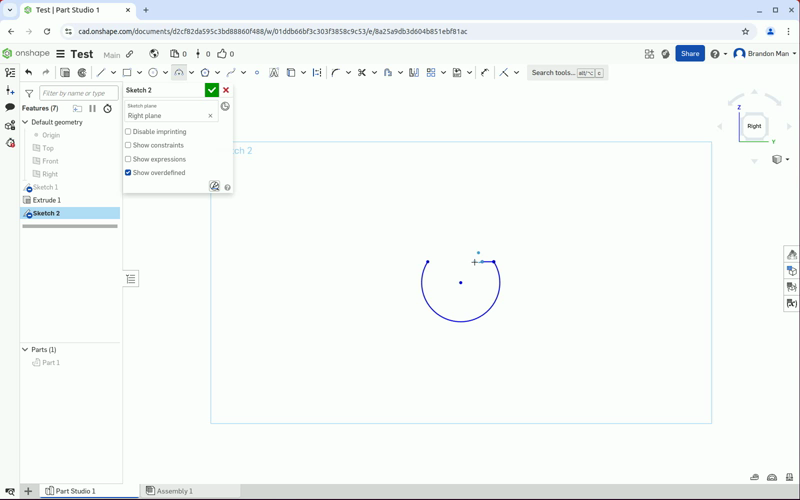
mouse_move(478, 271)
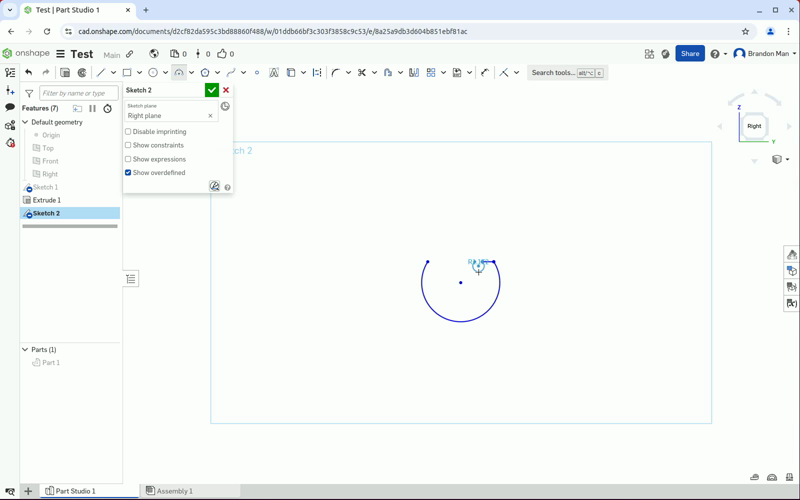
click(478, 271)
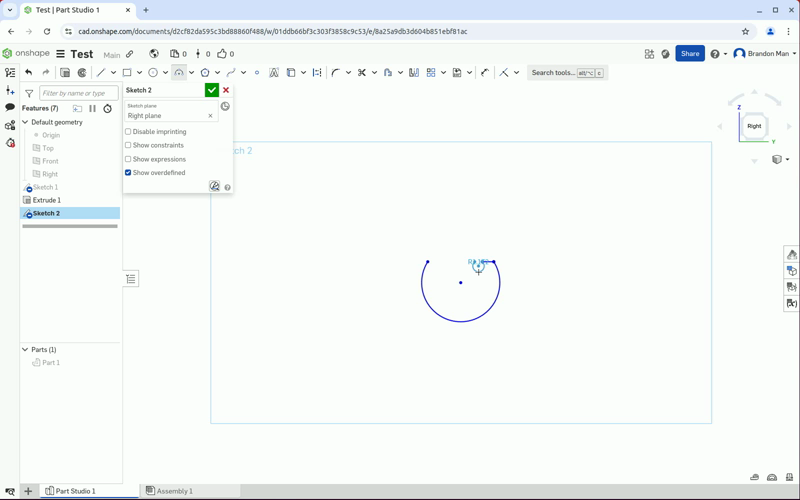
key_up(shift)
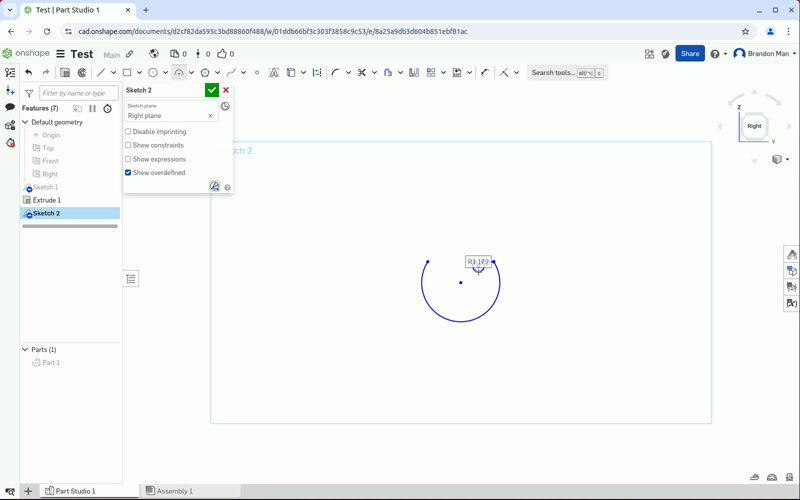
key(esc)
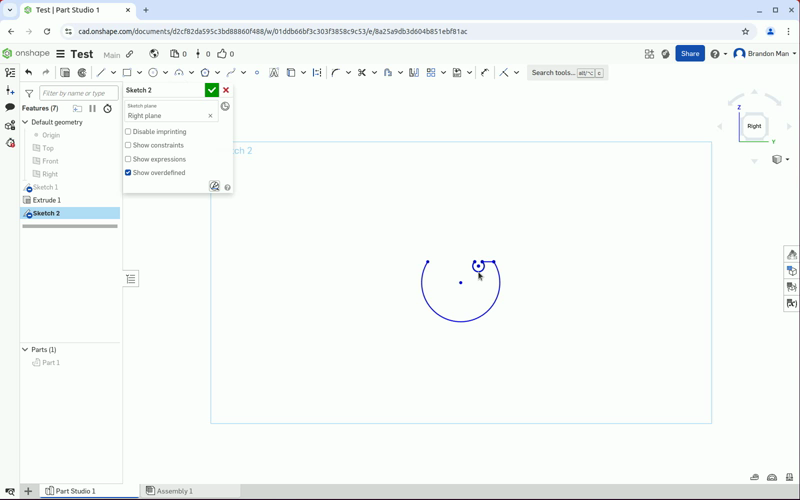
key(l)
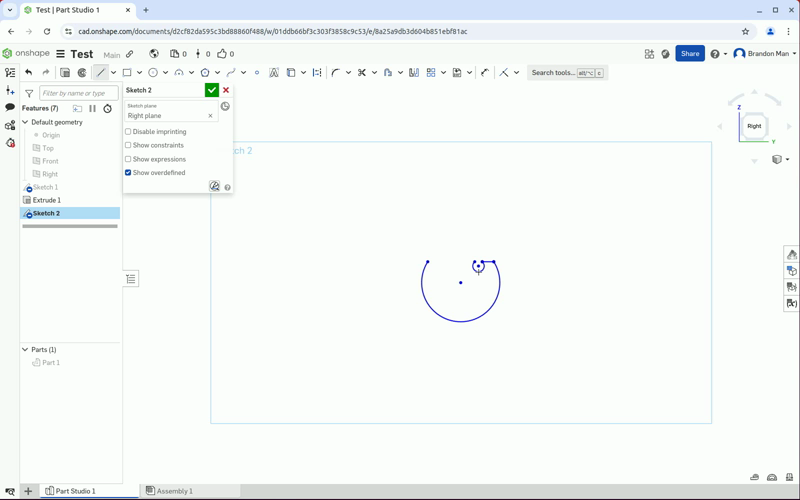
mouse_move(474, 261)
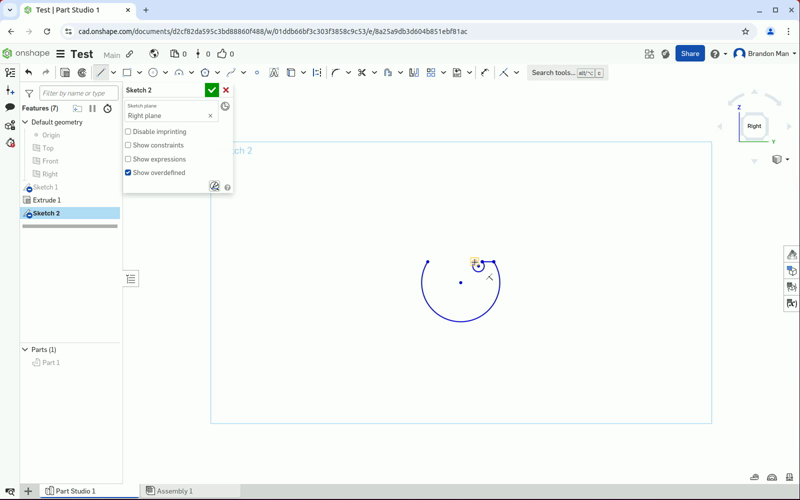
click(474, 261)
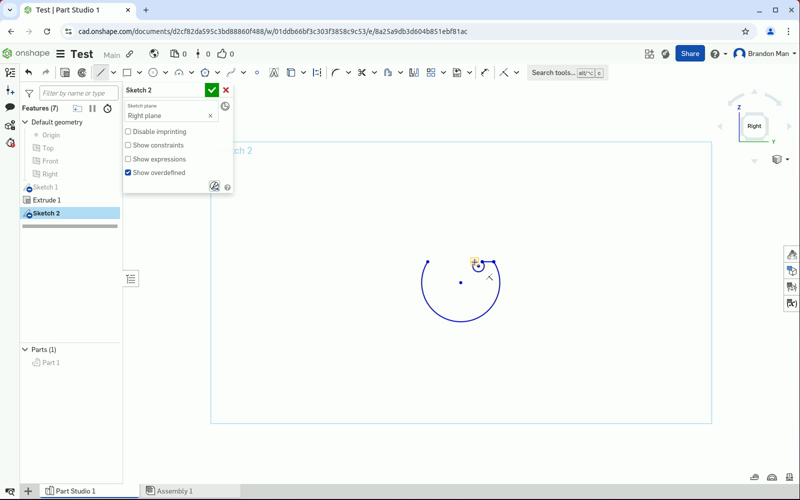
key_down(shift)
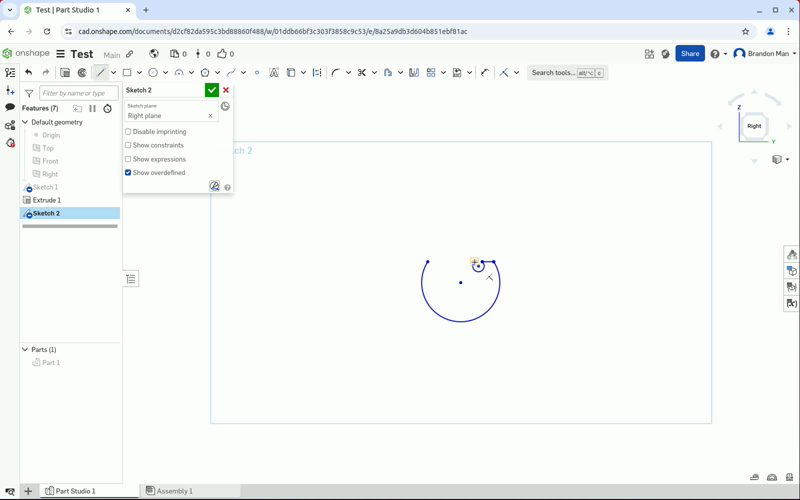
mouse_move(504, 261)
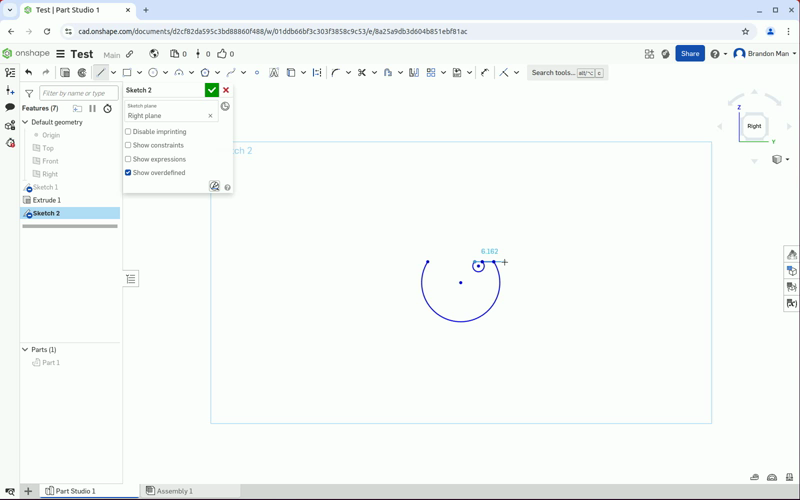
mouse_move(454, 261)
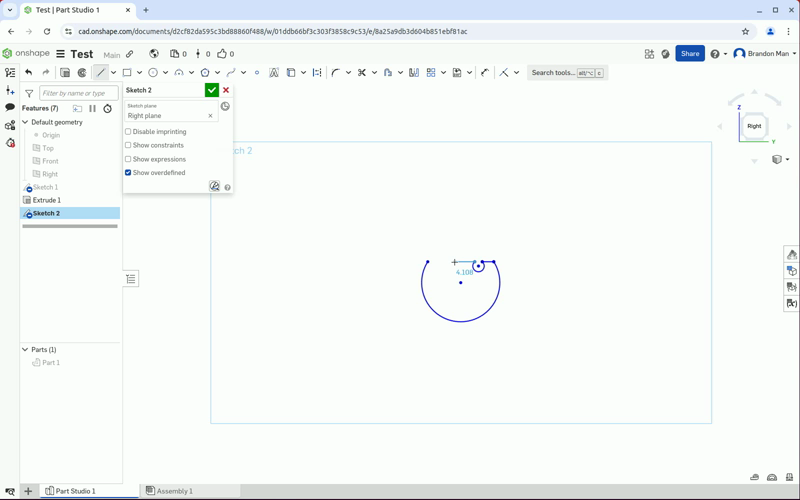
click(454, 261)
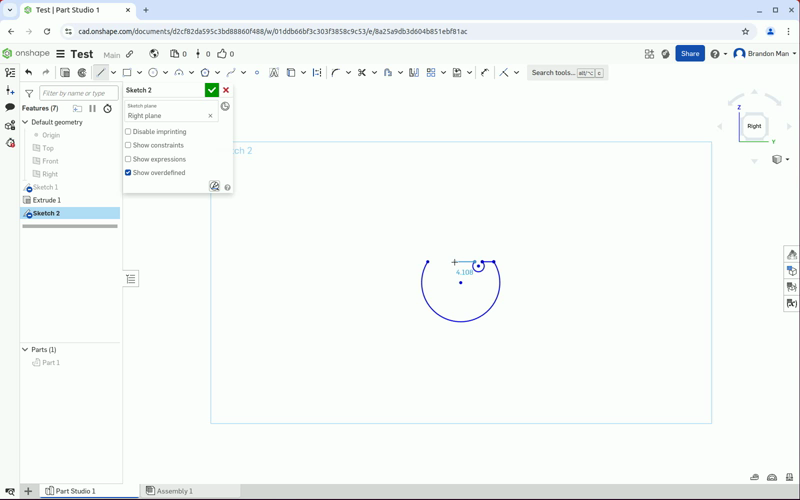
key_up(shift)
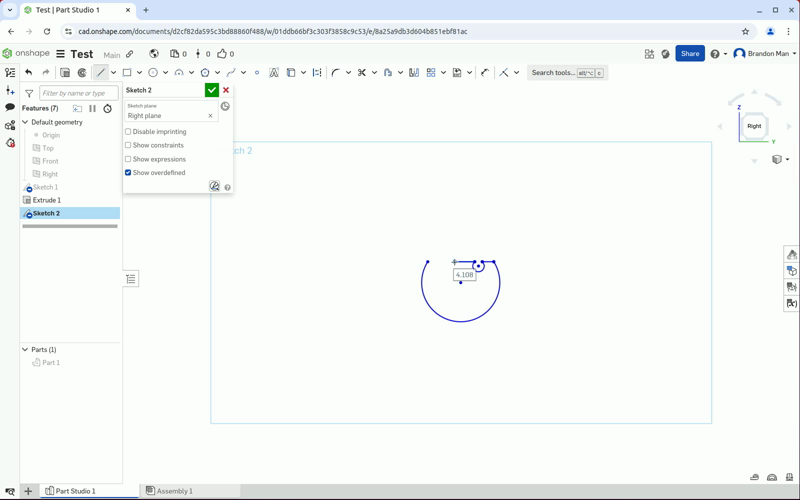
key(esc)
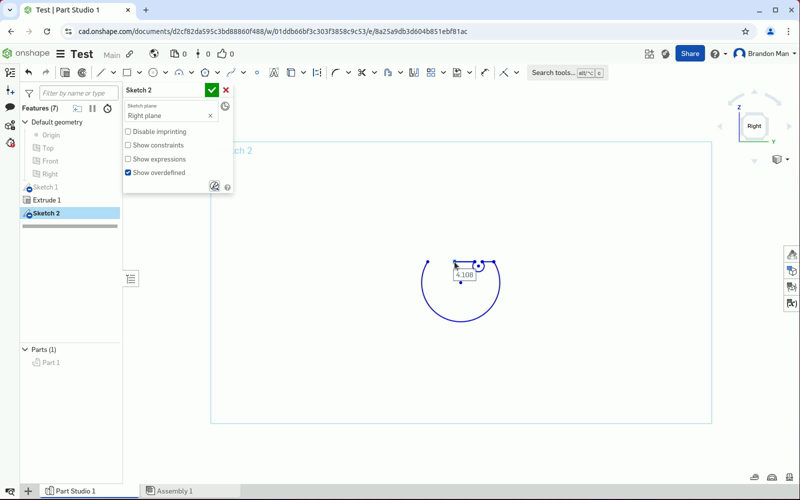
key(a)
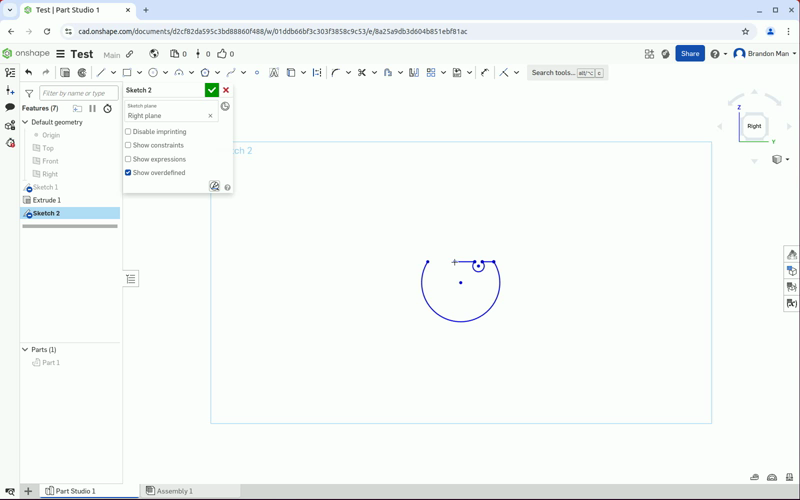
mouse_move(454, 261)
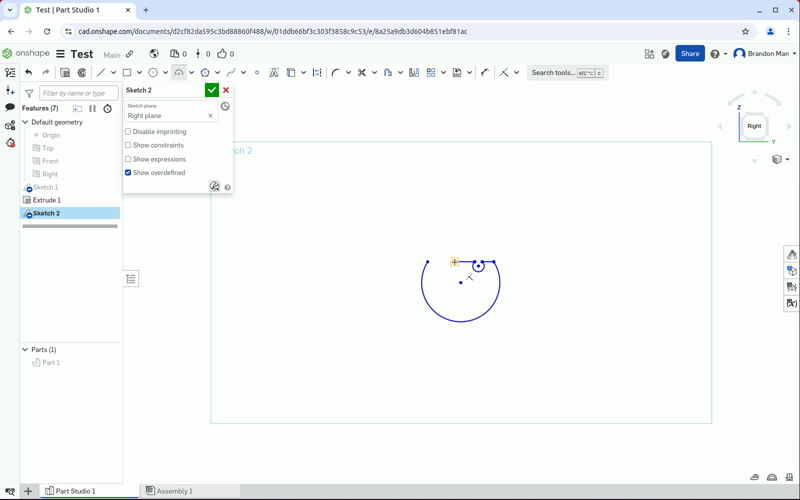
click(454, 261)
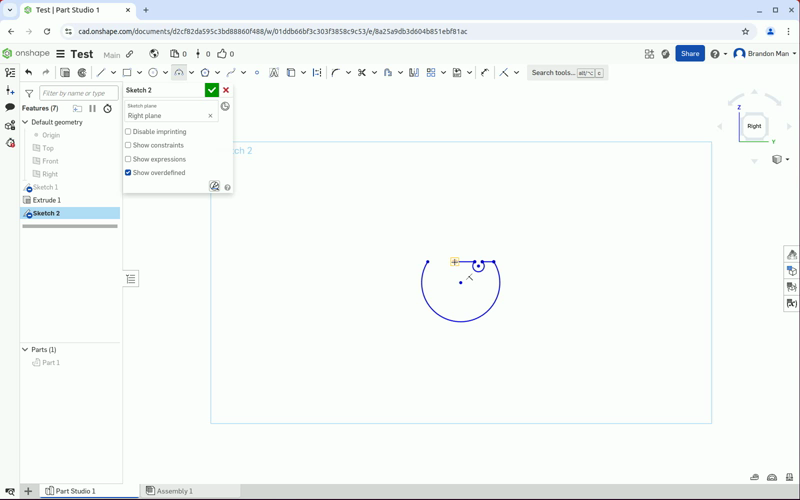
key_down(shift)
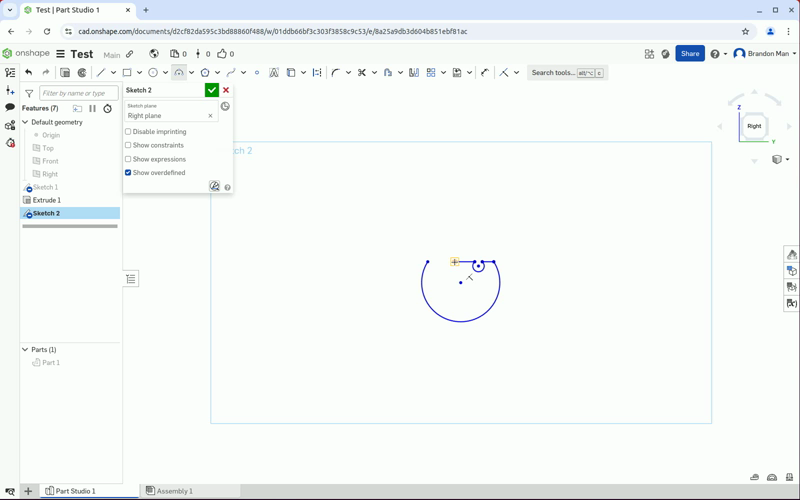
mouse_move(445, 261)
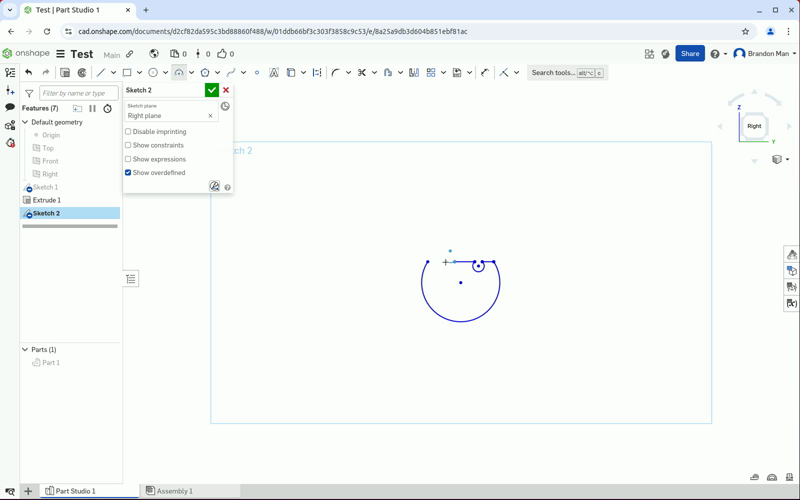
click(445, 261)
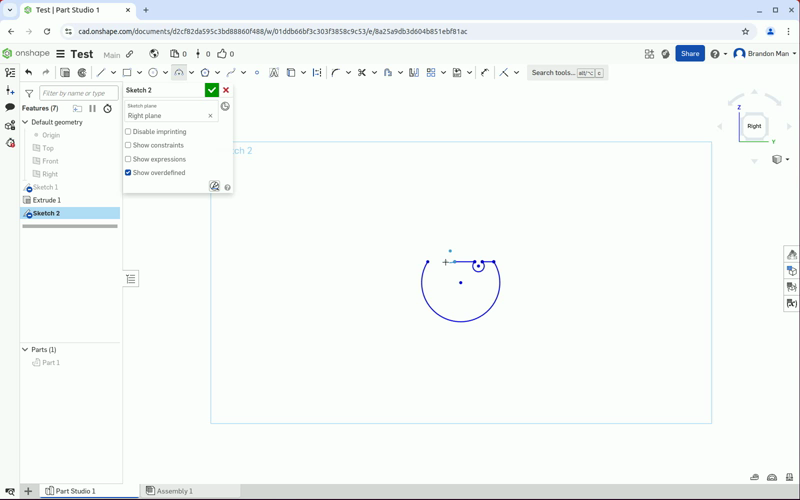
mouse_move(450, 271)
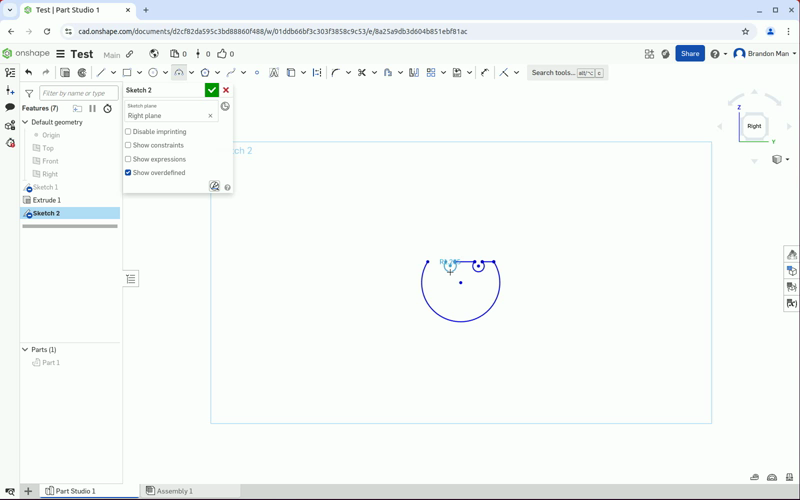
click(450, 271)
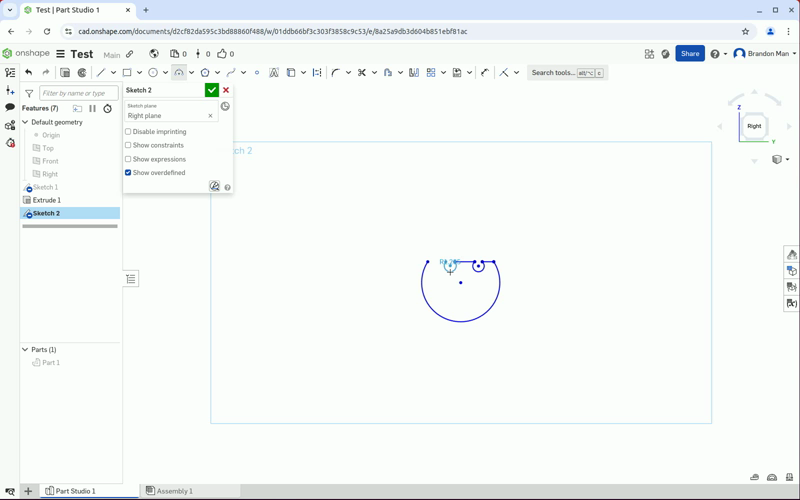
key_up(shift)
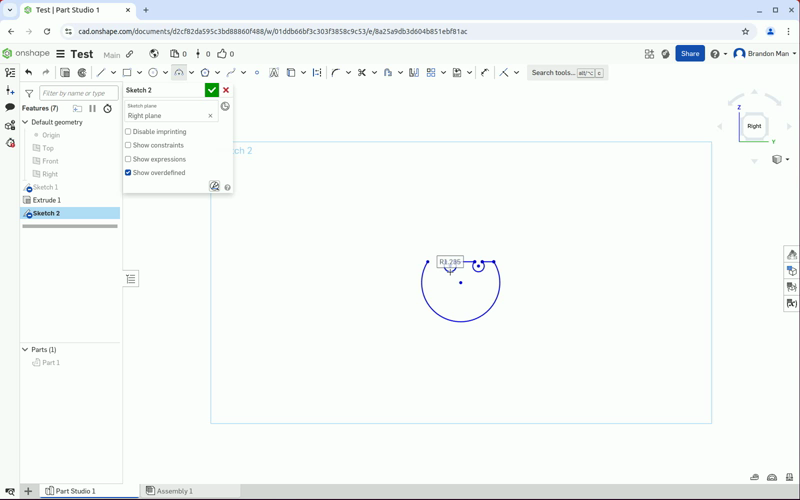
key(esc)
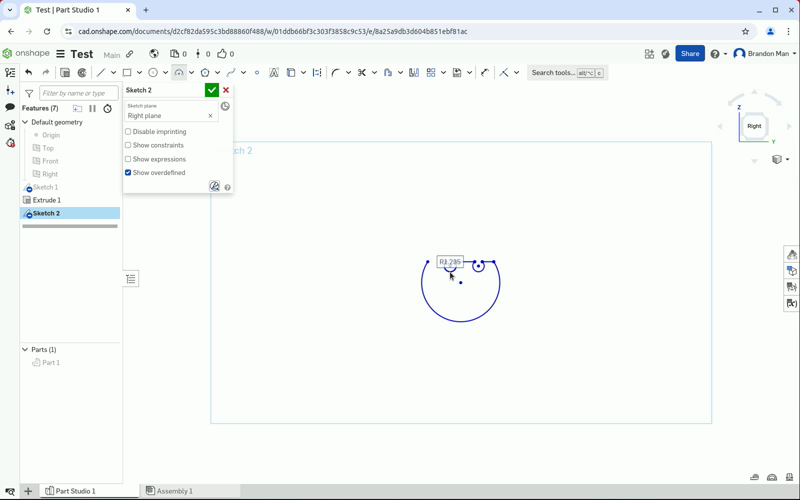
key(l)
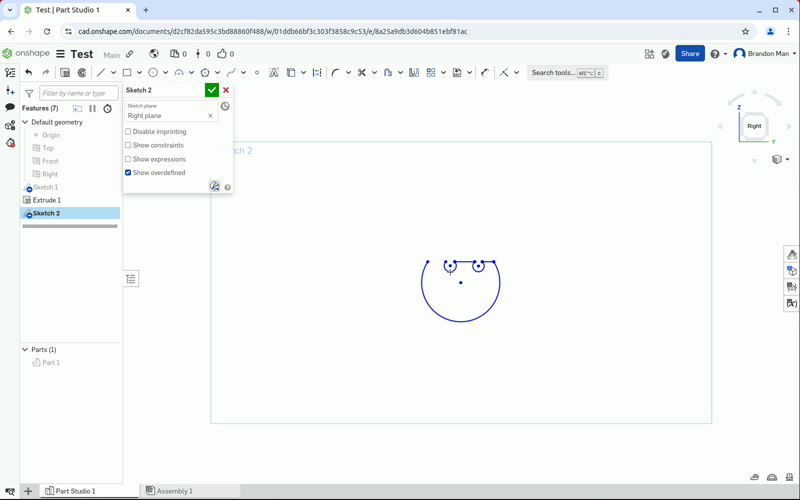
mouse_move(445, 261)
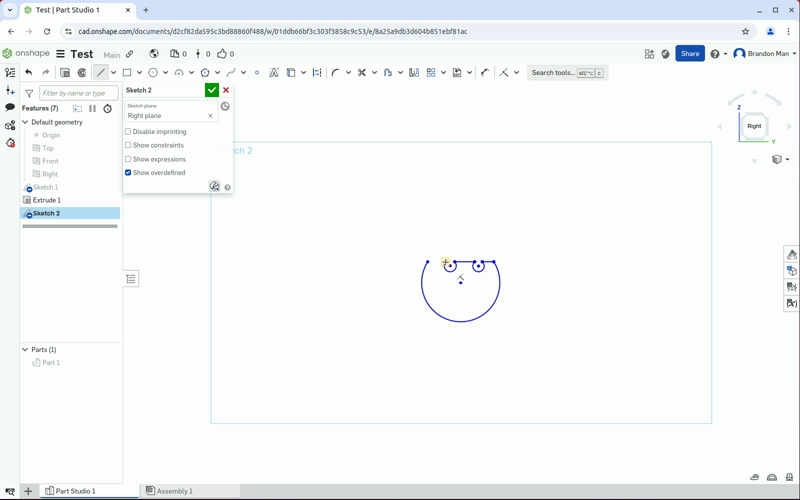
click(445, 261)
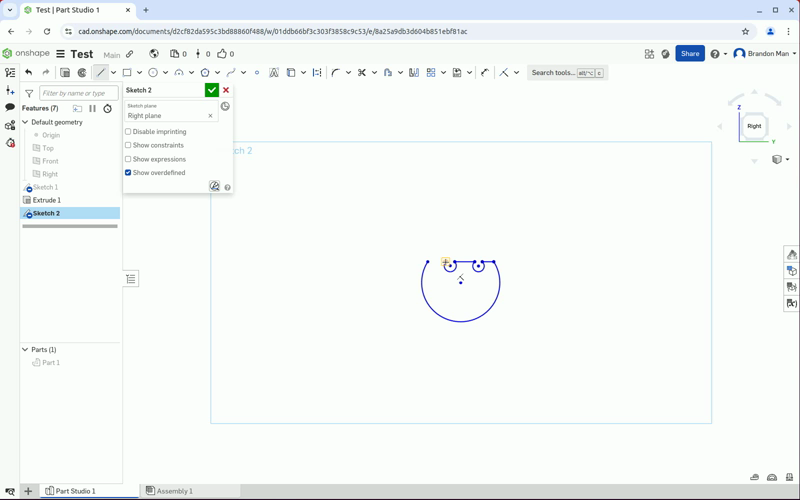
mouse_move(475, 261)
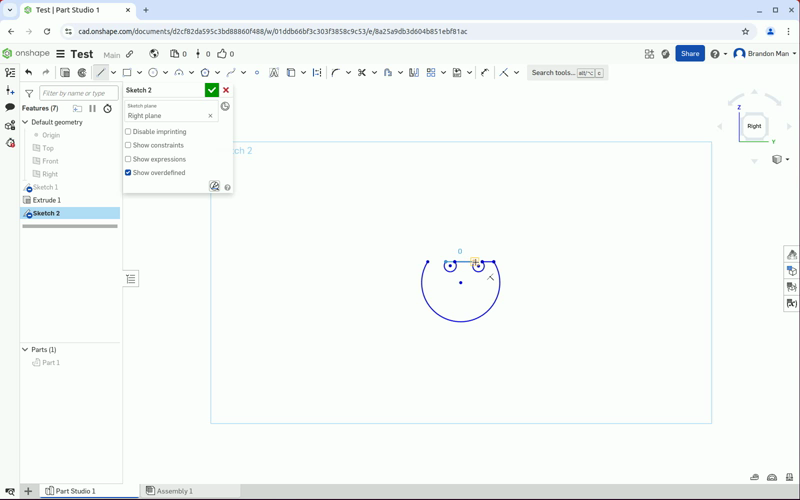
key_down(shift)
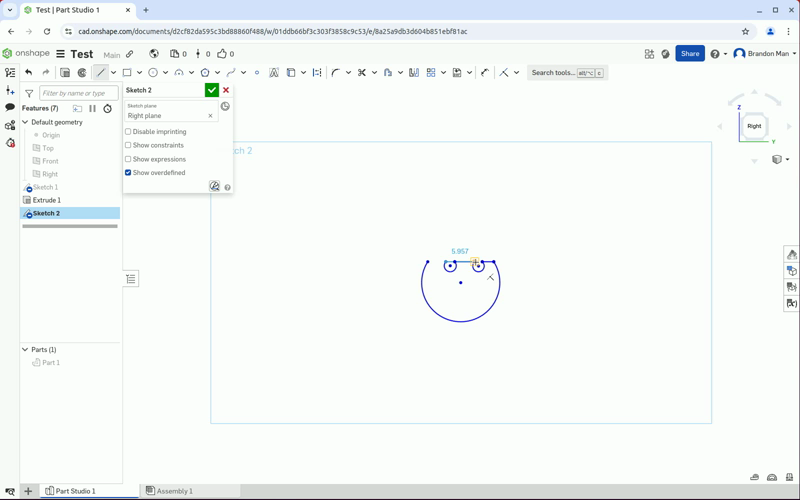
mouse_move(427, 261)
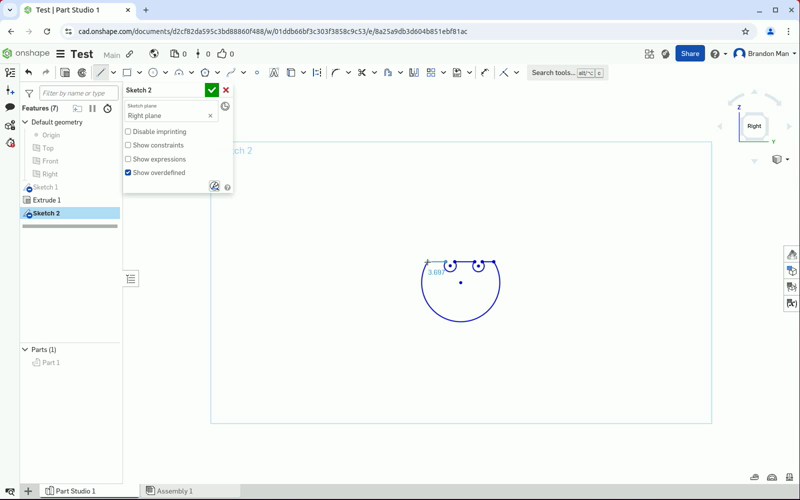
key_up(shift)
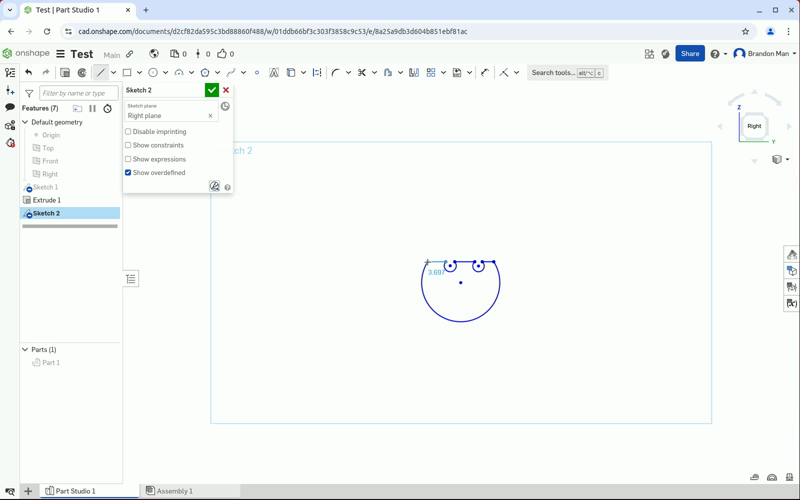
click(427, 261)
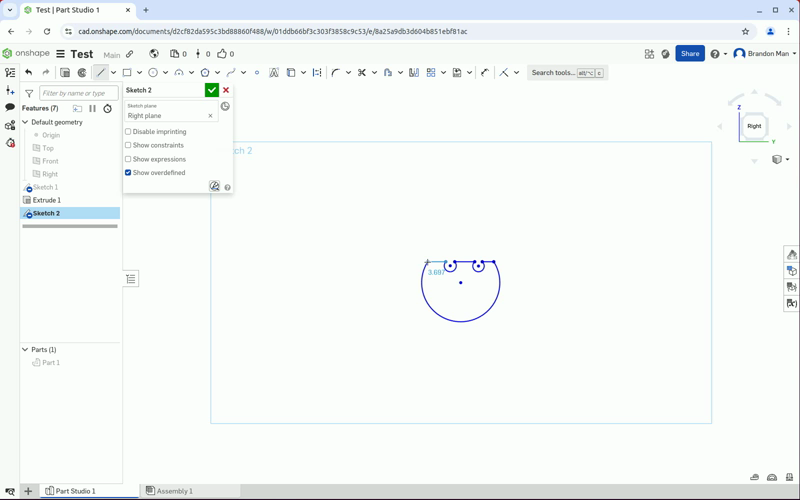
key(esc)
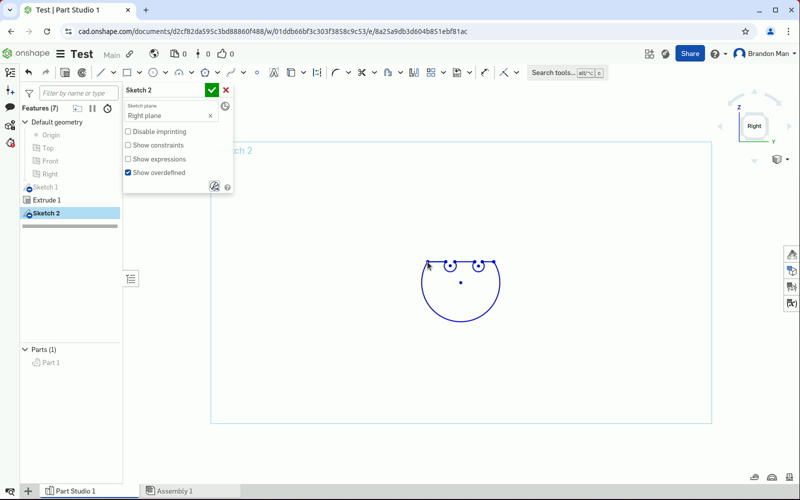
key(a)
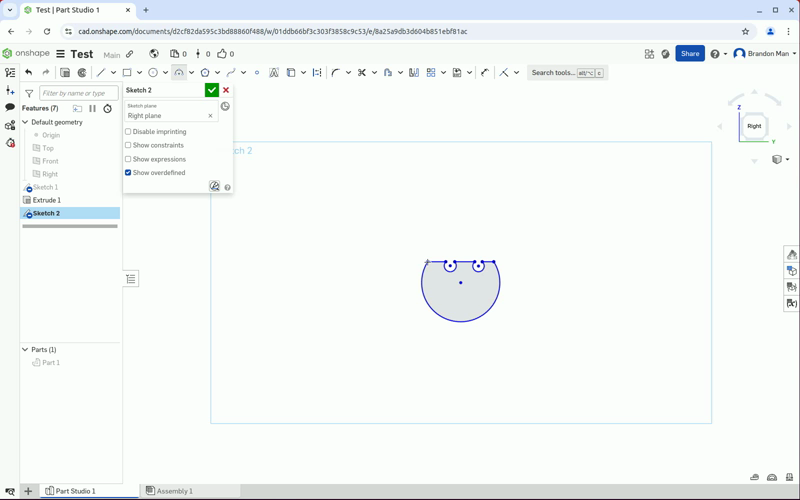
key_down(shift)
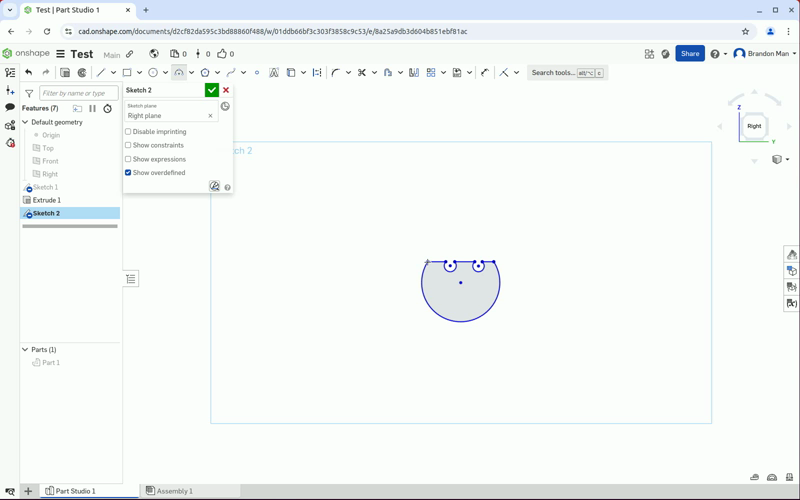
mouse_move(460, 282)
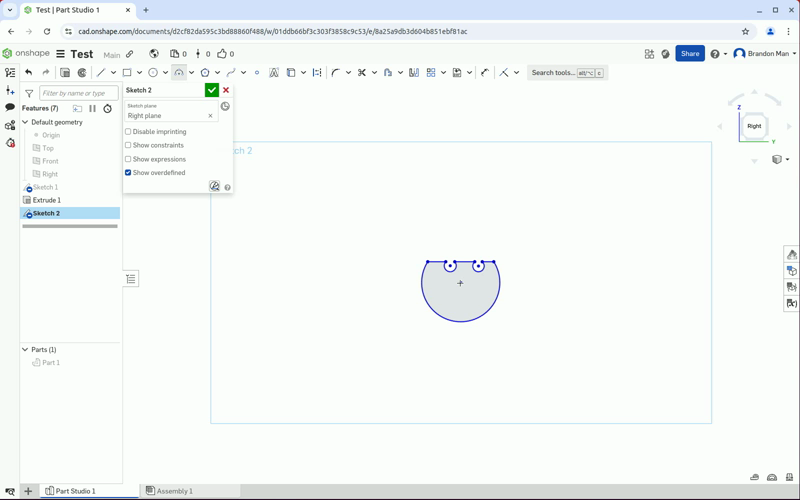
click(460, 282)
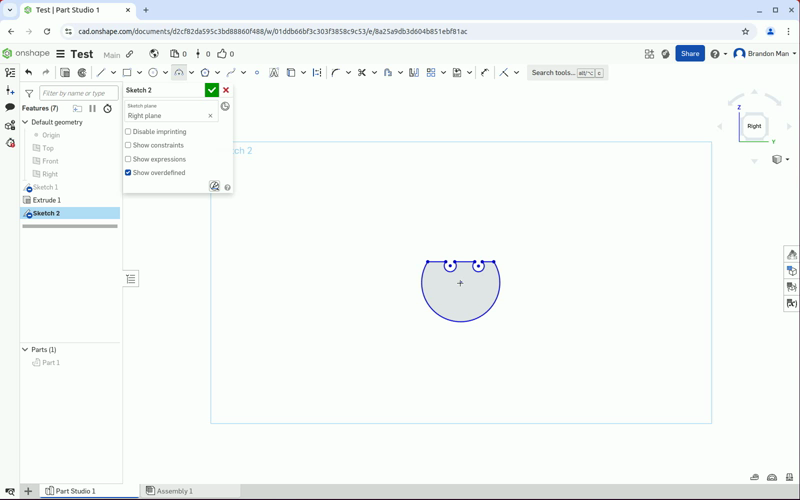
key_up(shift)
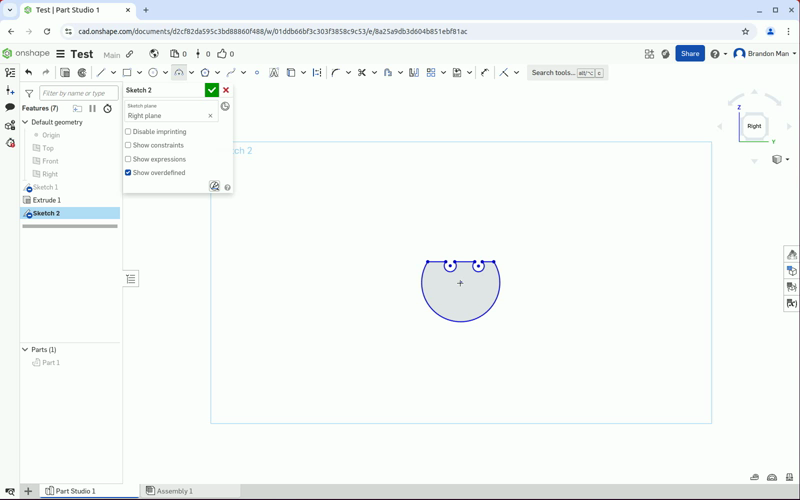
key_down(shift)
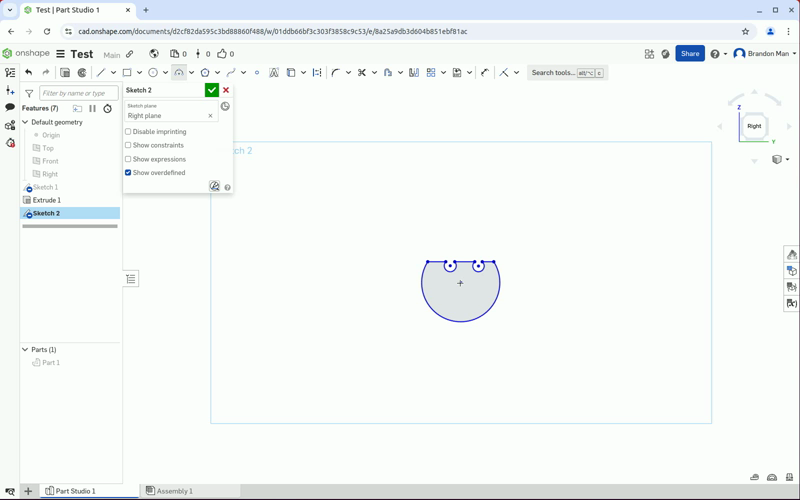
mouse_move(469, 301)
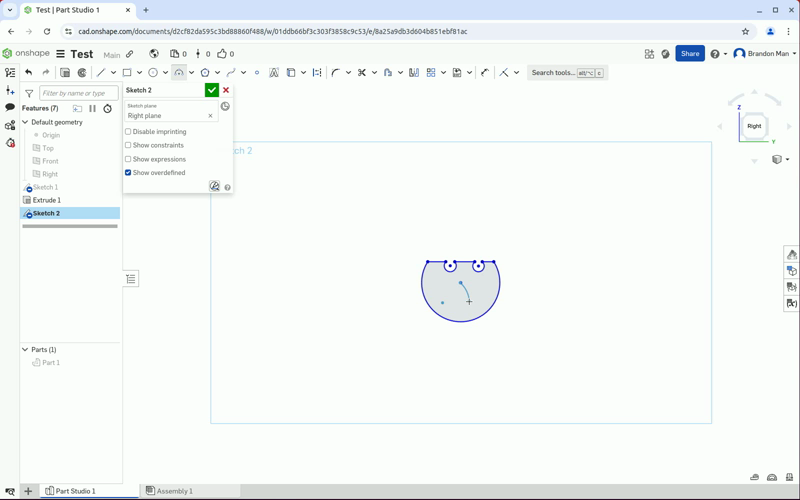
click(469, 301)
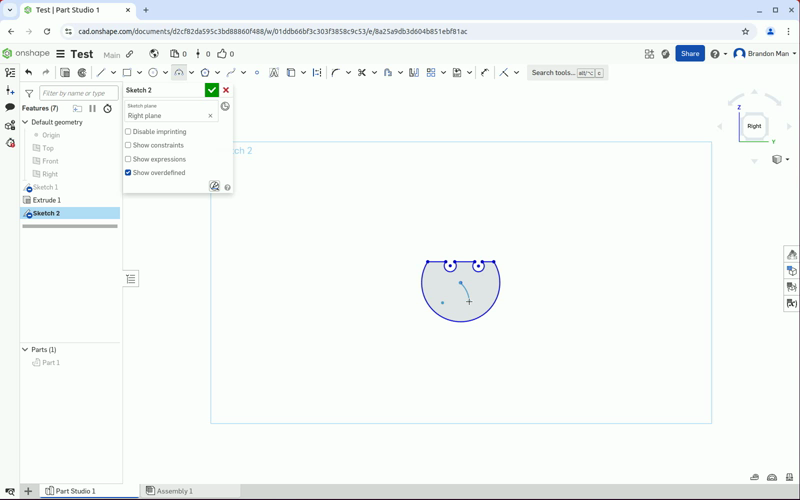
mouse_move(450, 299)
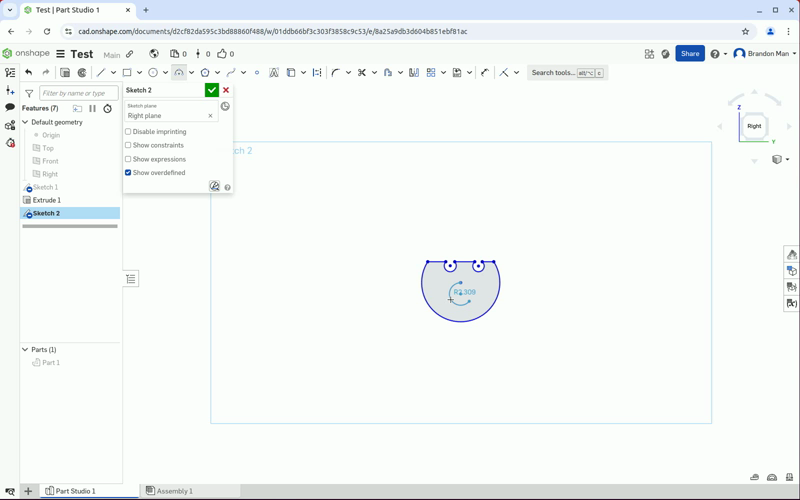
click(450, 299)
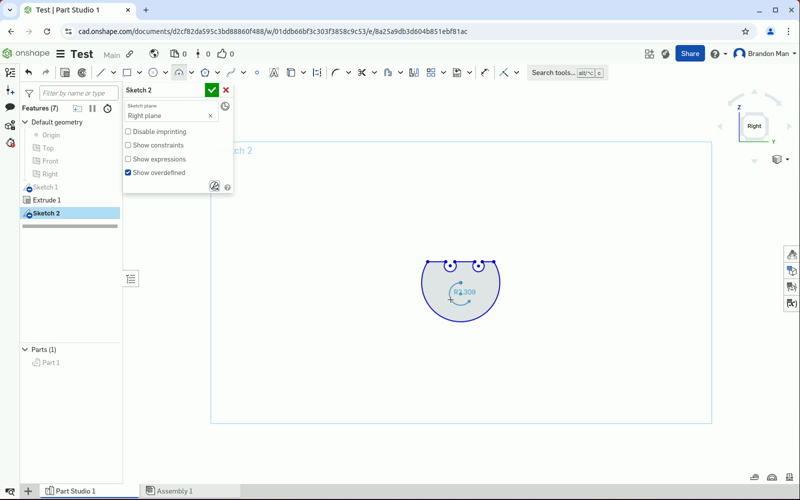
key_up(shift)
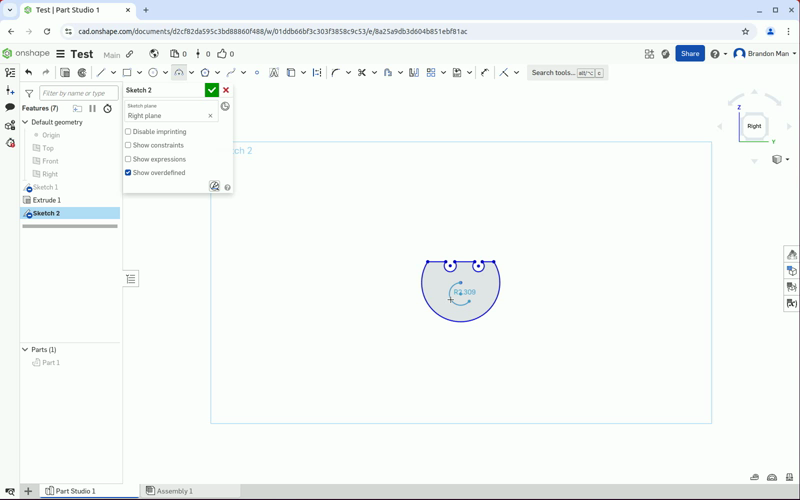
mouse_move(469, 301)
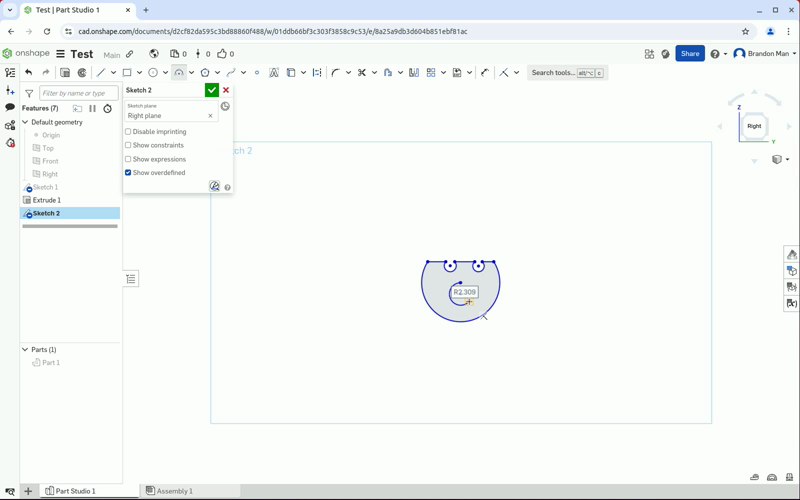
click(469, 301)
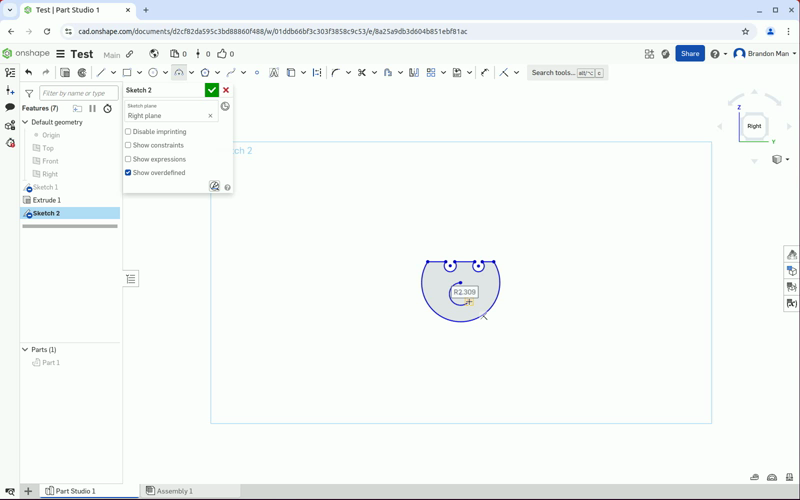
mouse_move(460, 282)
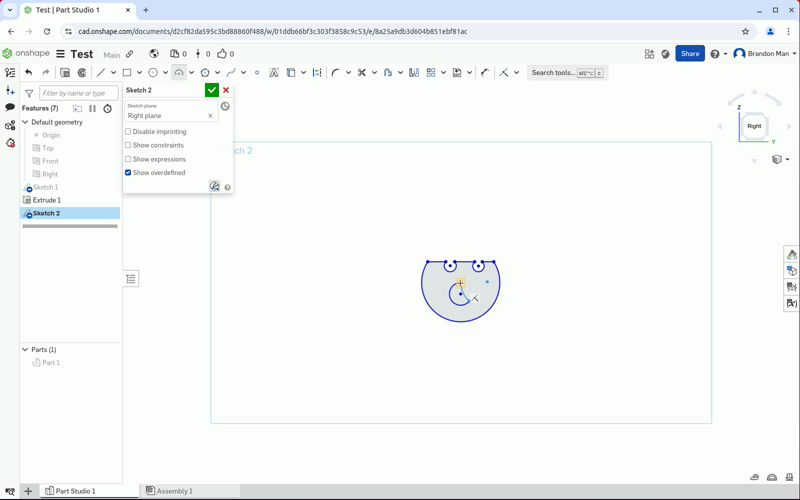
click(460, 282)
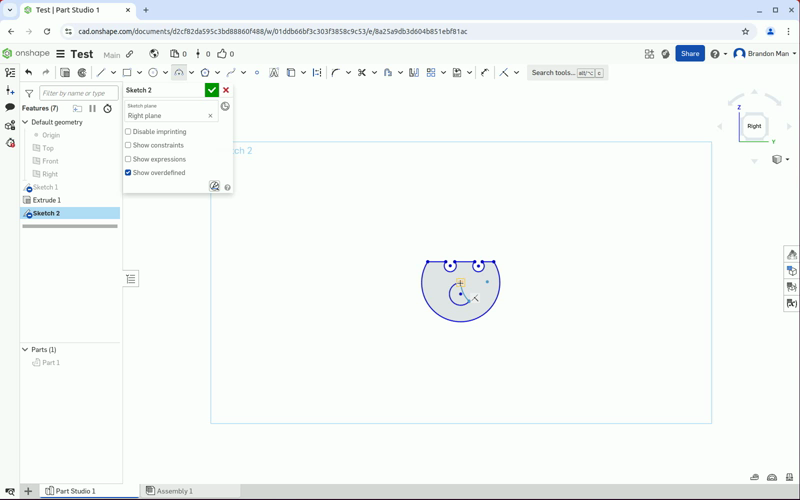
key_down(shift)
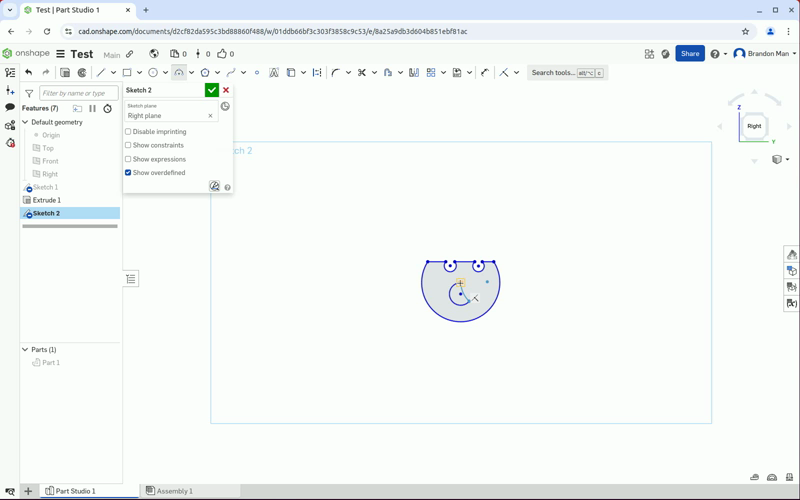
mouse_move(470, 289)
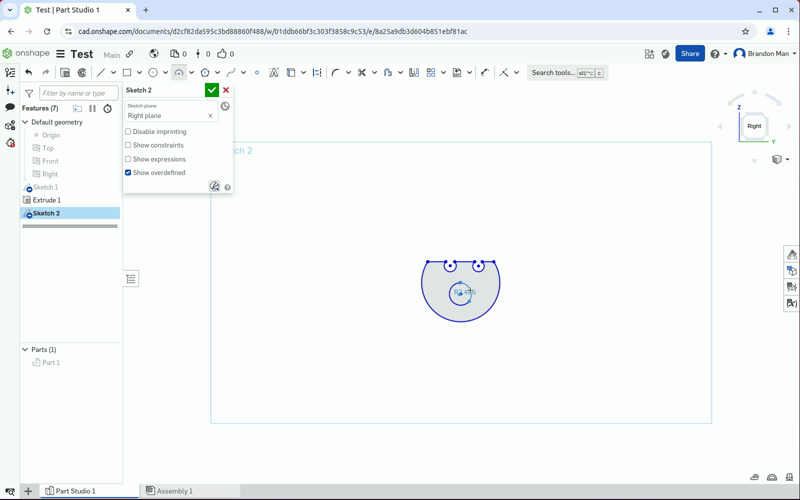
click(470, 289)
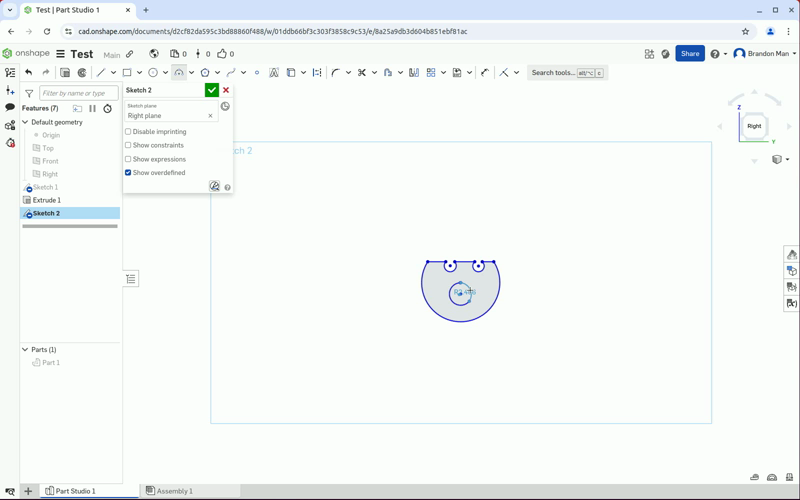
key_up(shift)
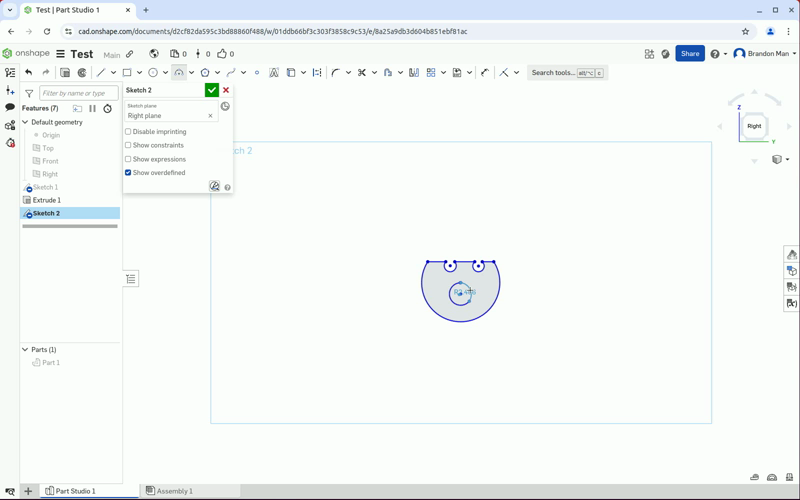
key(esc)
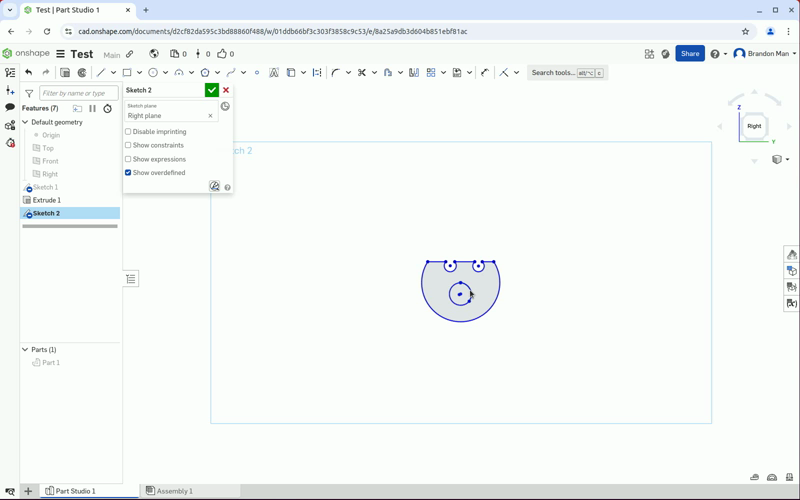
mouse_move(488, 284)
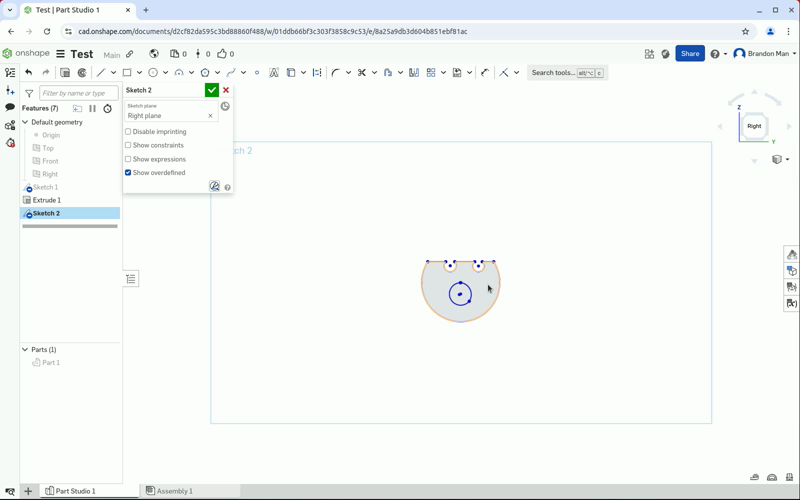
click(488, 284)
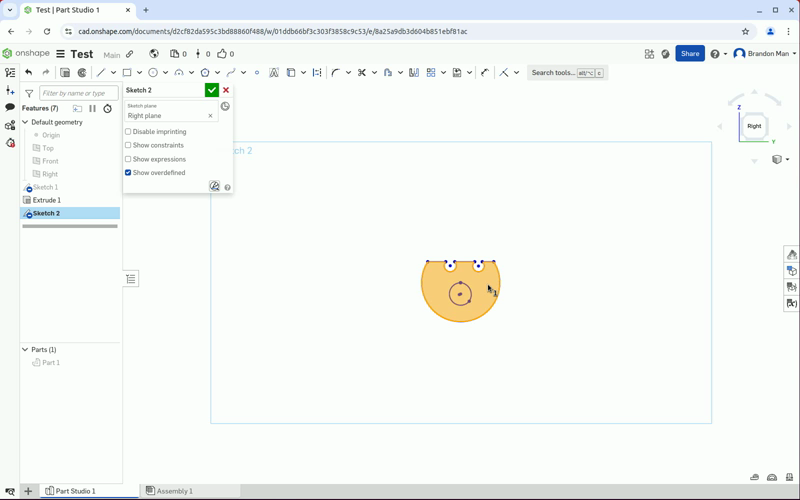
mouse_move(73, 352)
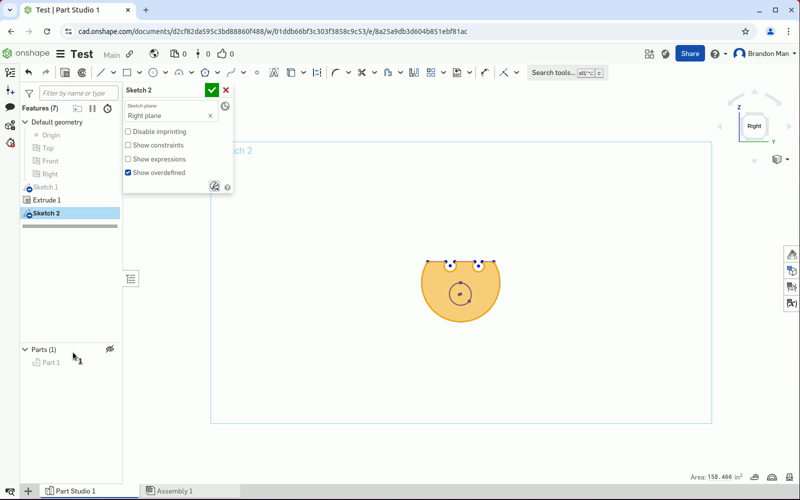
key(shift+y)
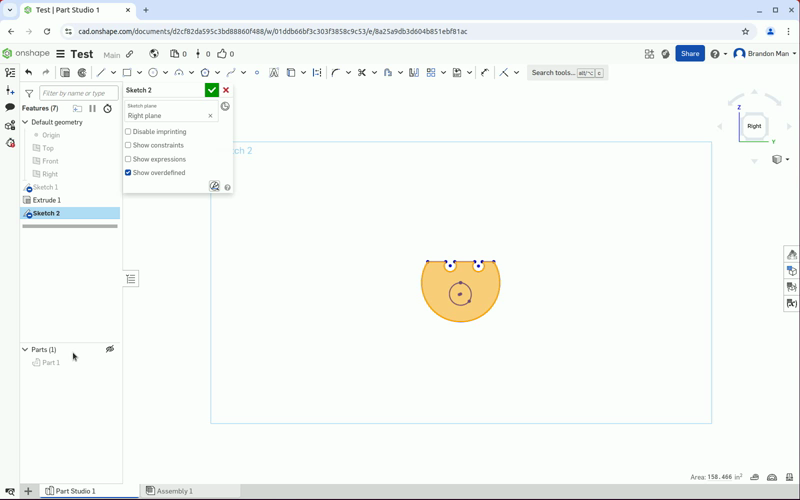
key(shift+e)
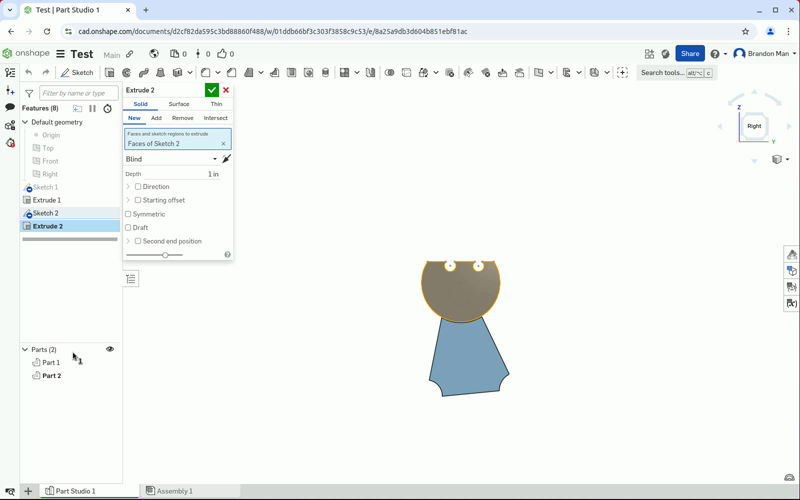
mouse_move(143, 106)
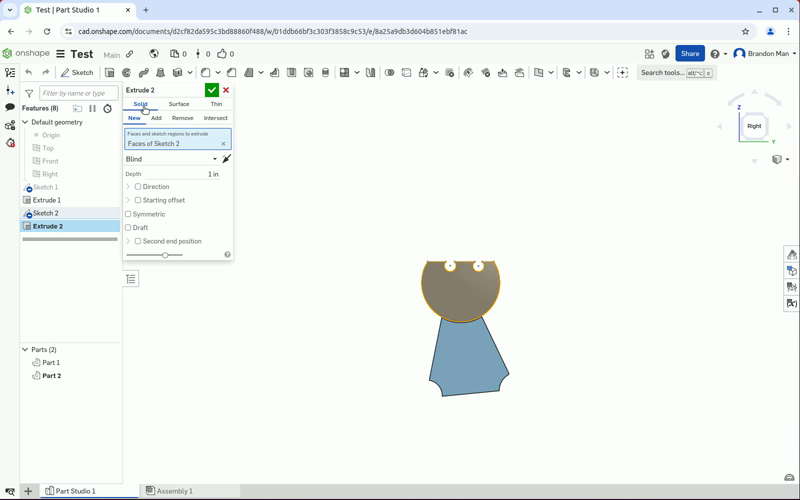
click(143, 106)
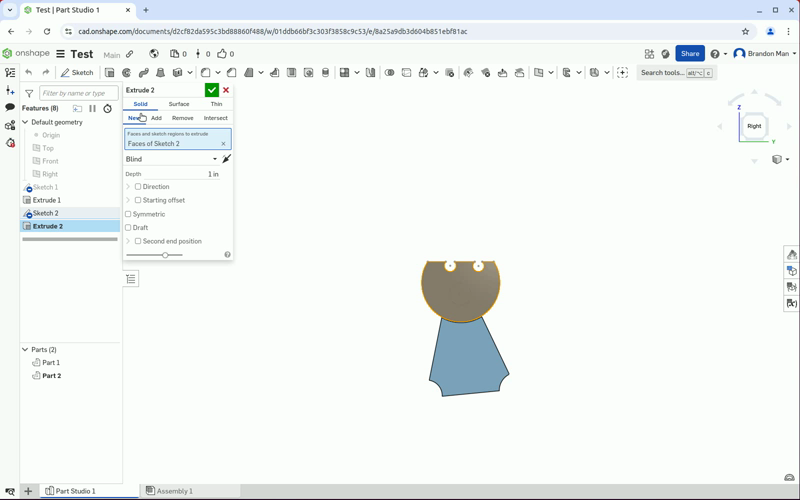
mouse_move(137, 120)
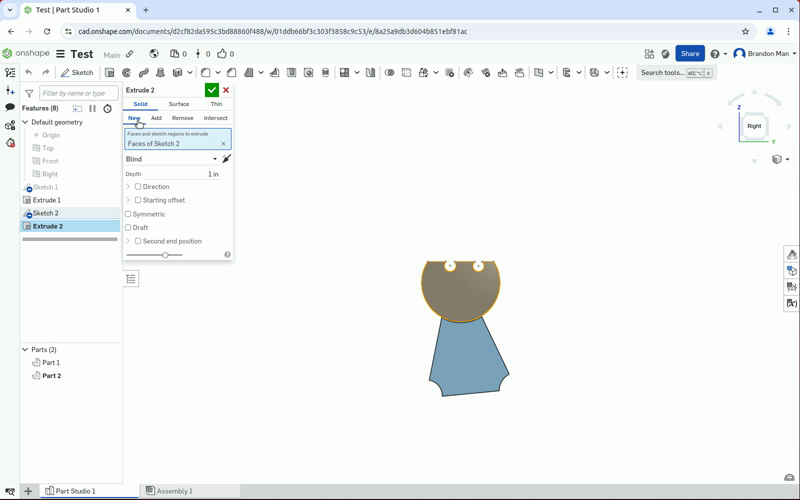
click(137, 120)
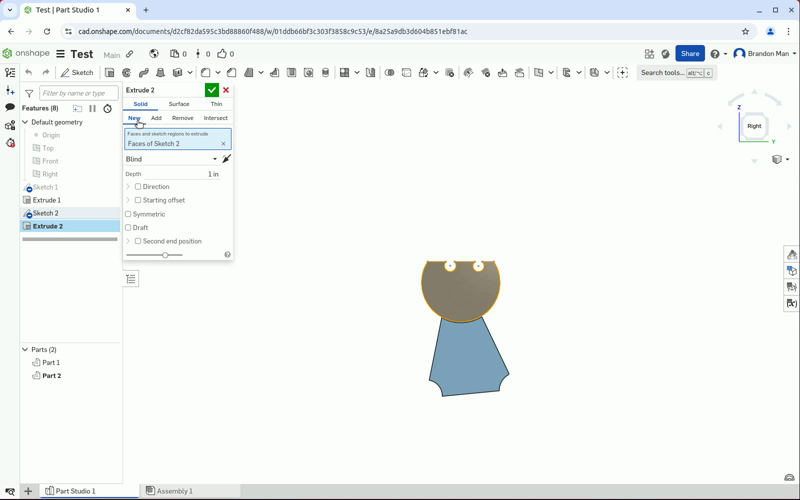
key(tab, 4)
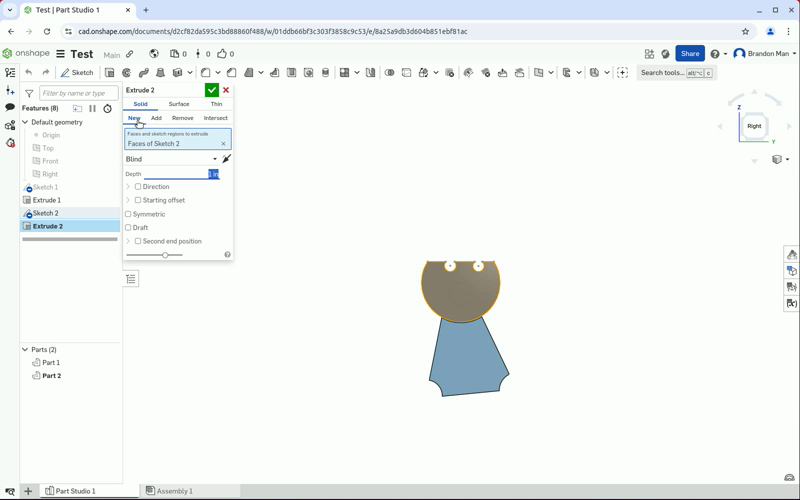
text(4.092)
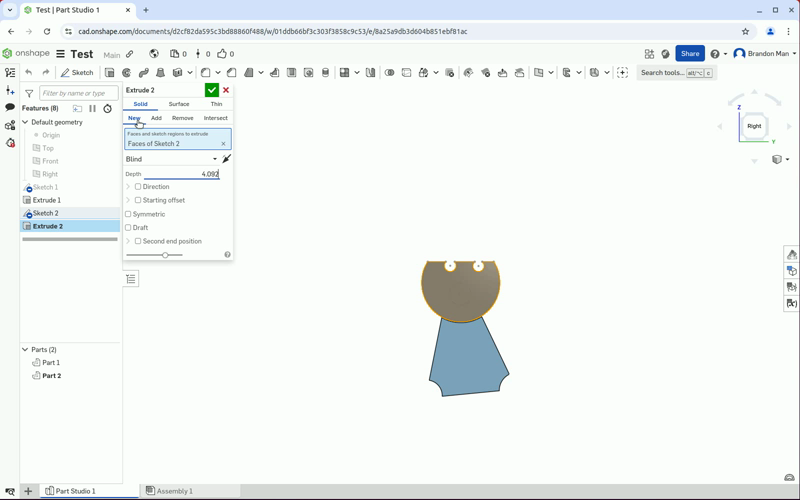
key(enter)
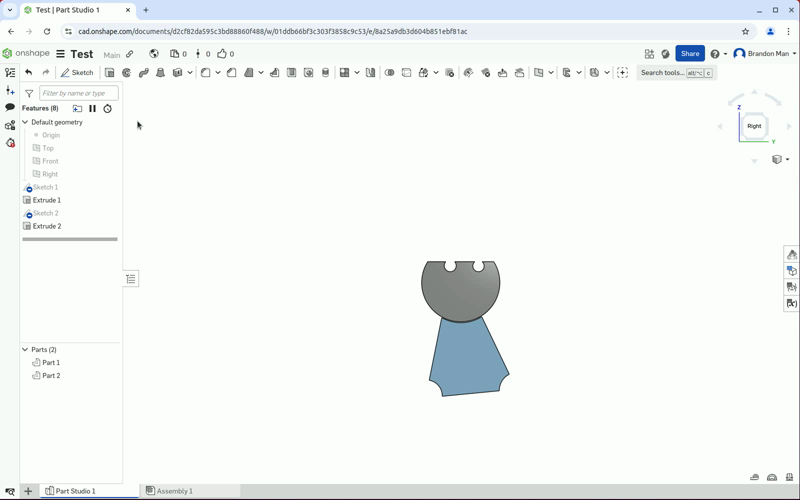
key(shift+h)
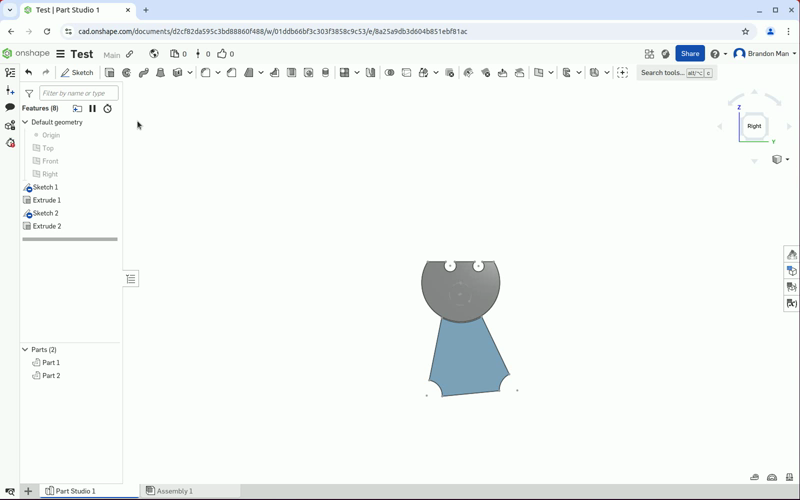
key(shift+h)
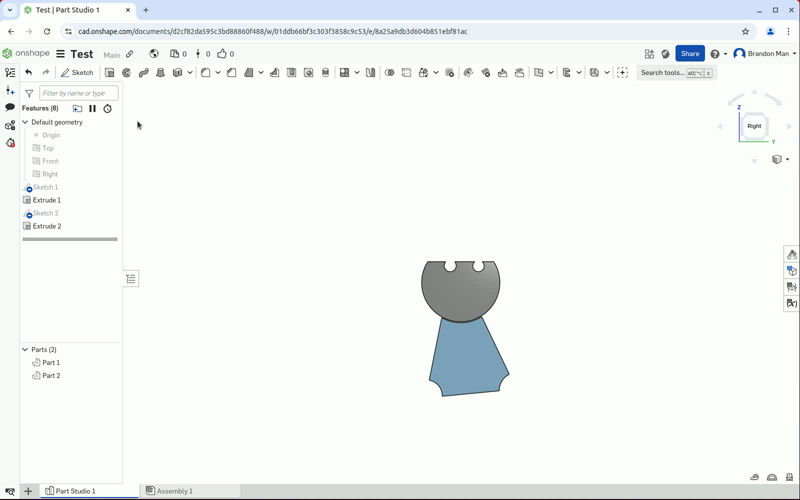
mouse_move(73, 189)
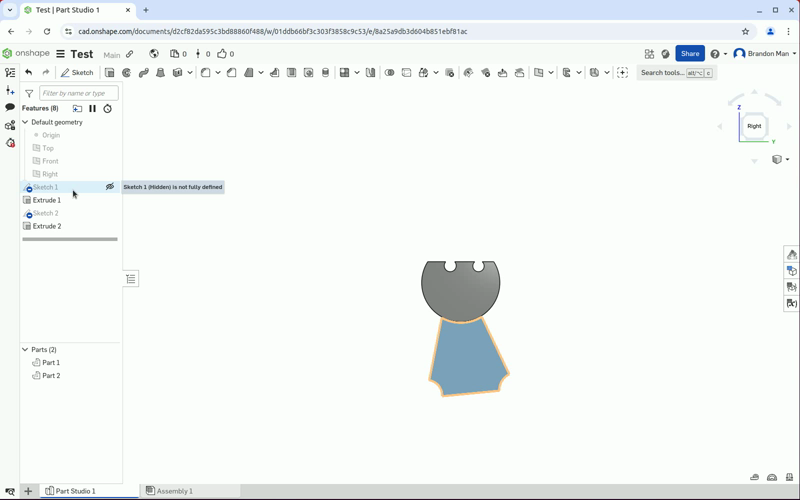
click(73, 189)
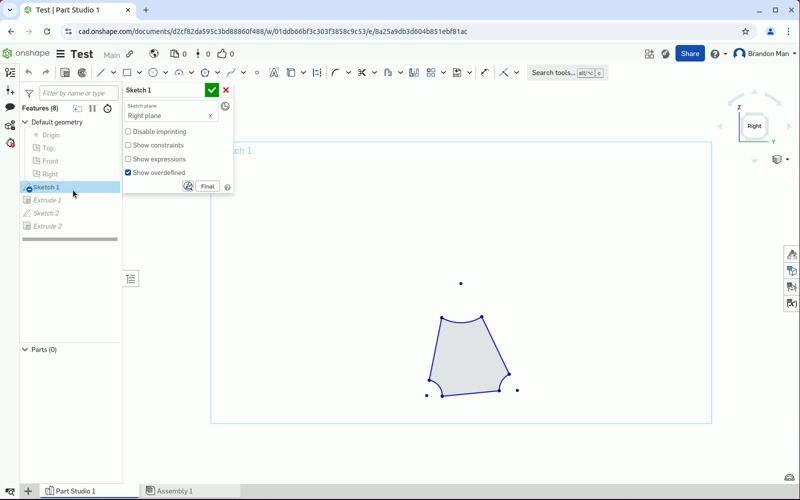
mouse_move(229, 92)
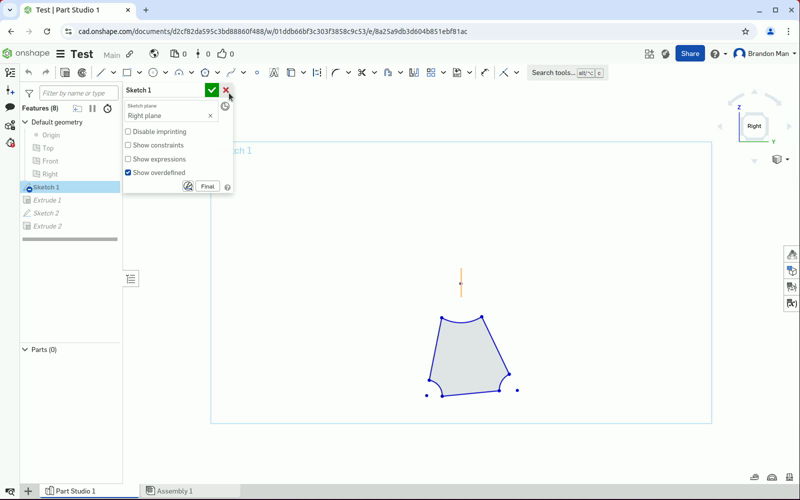
click(229, 92)
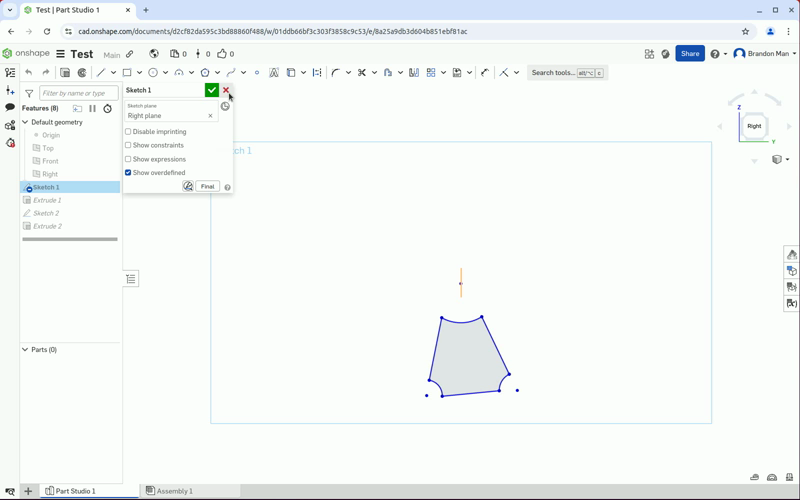
key(shift+s)
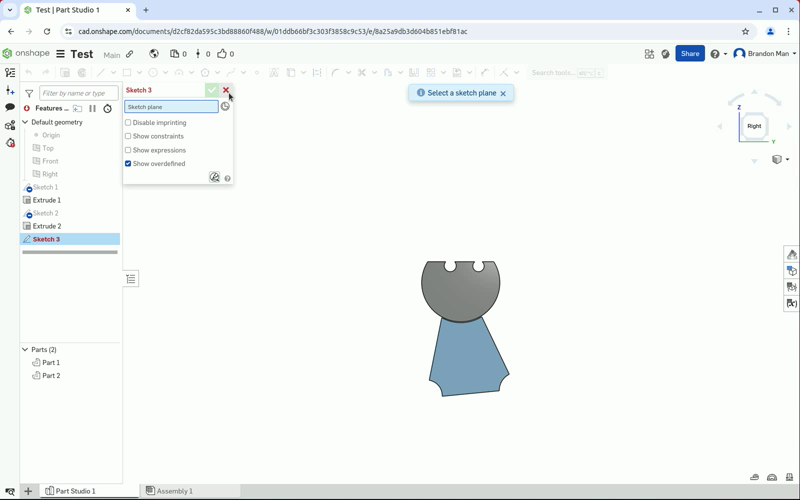
mouse_move(73, 176)
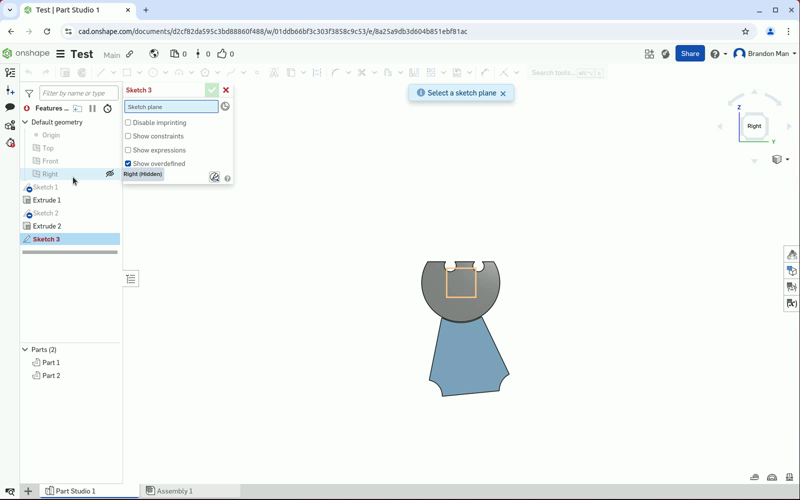
click(73, 176)
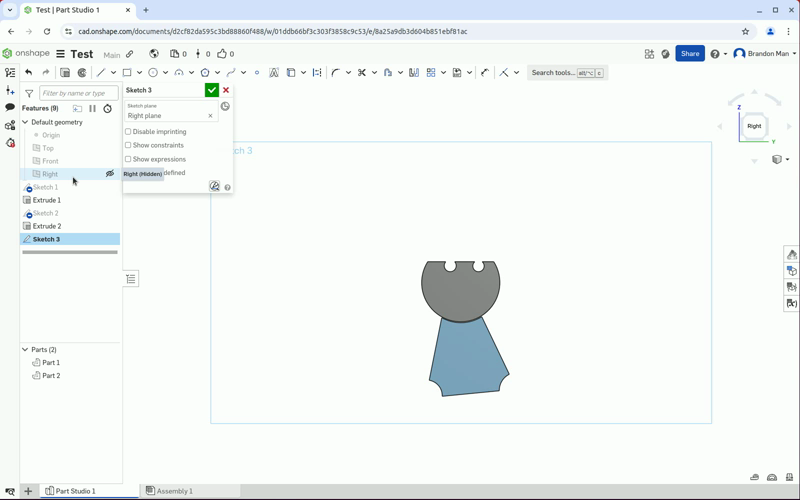
mouse_move(73, 352)
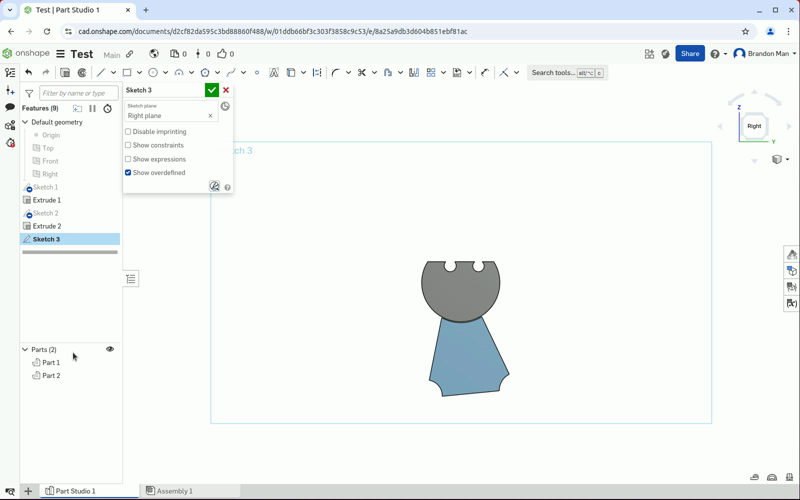
key(y)
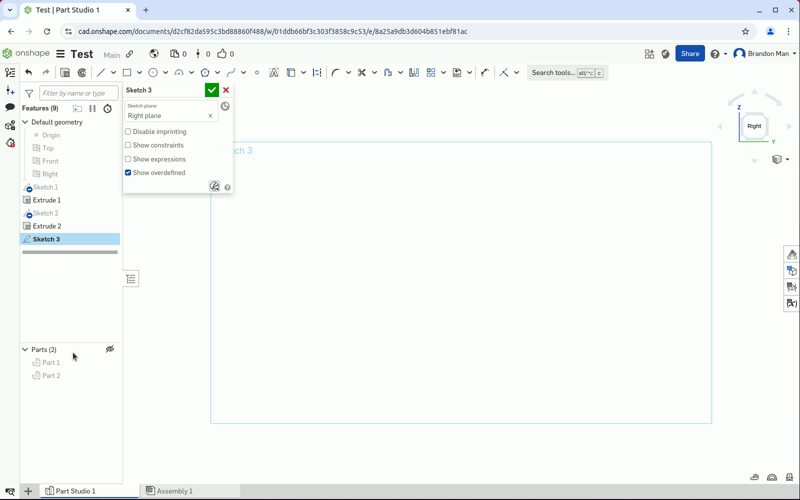
key(l)
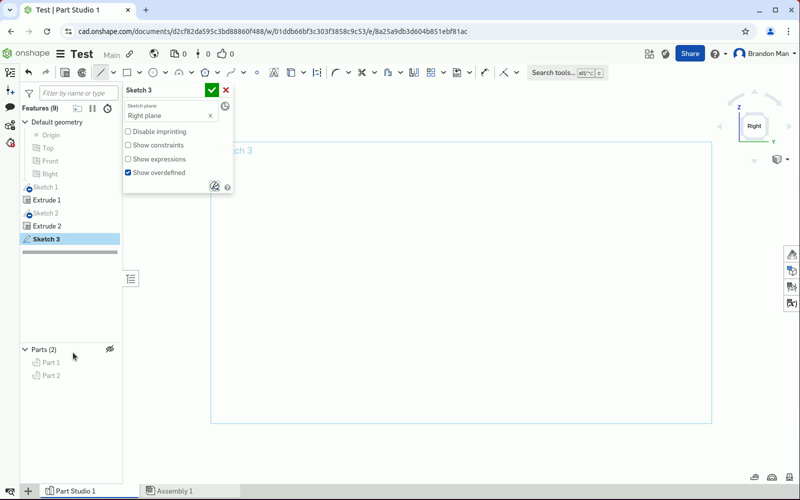
key_down(shift)
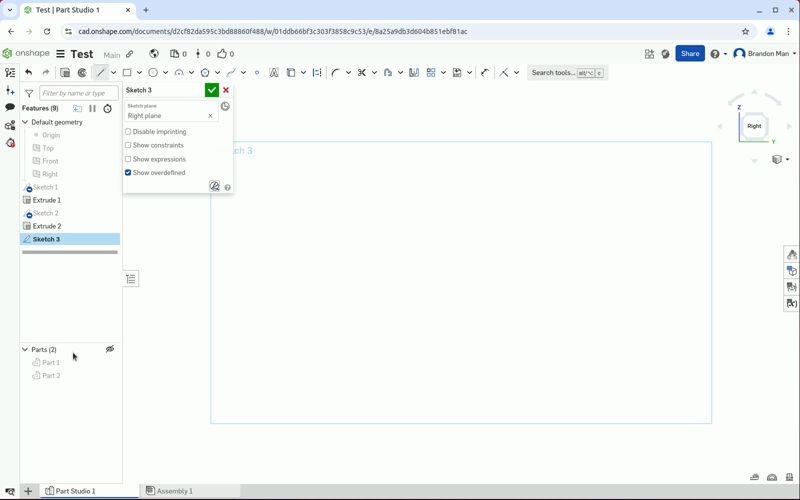
mouse_move(427, 261)
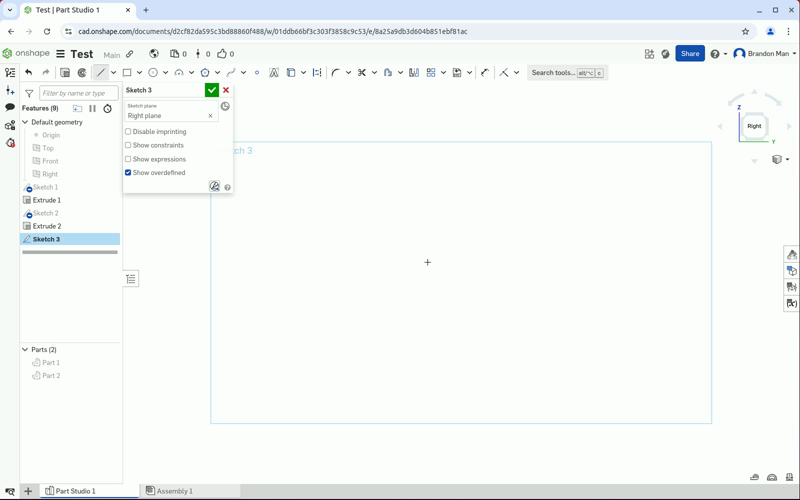
click(427, 261)
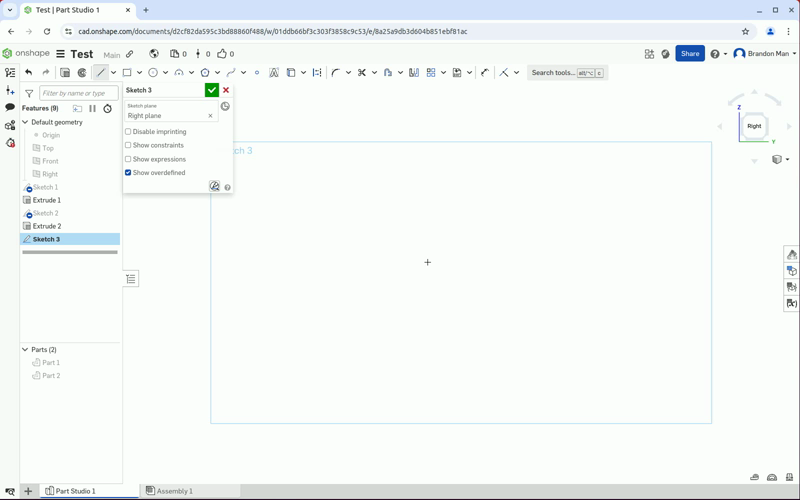
key_up(shift)
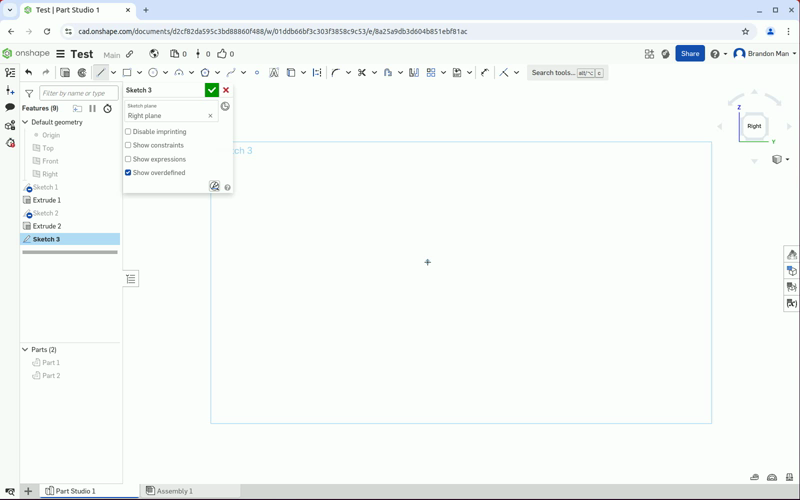
key_down(shift)
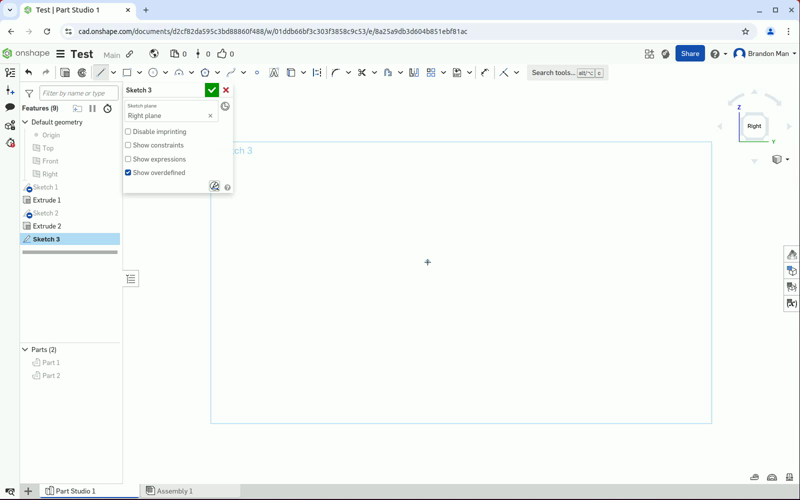
mouse_move(457, 261)
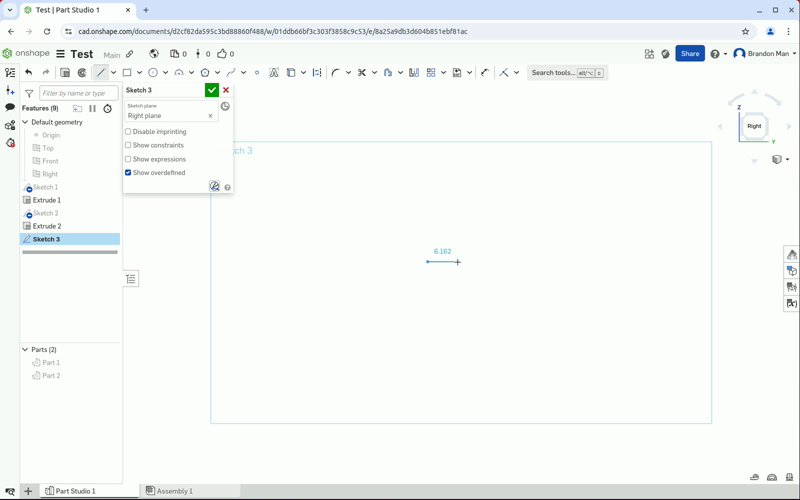
mouse_move(445, 261)
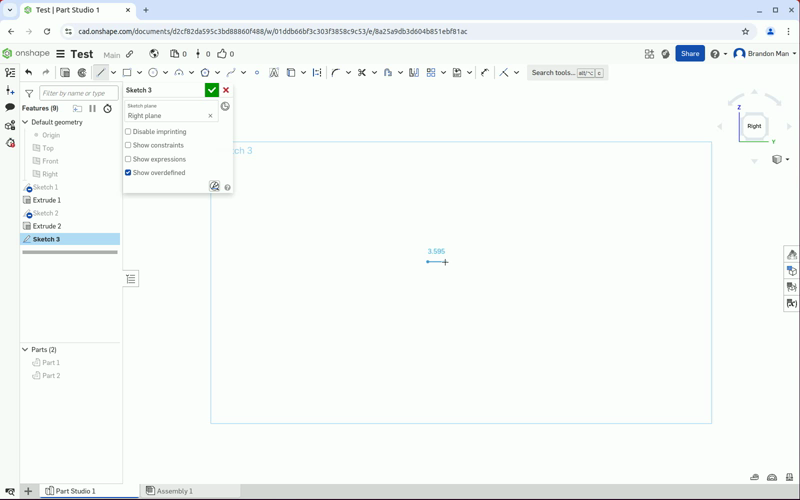
click(445, 261)
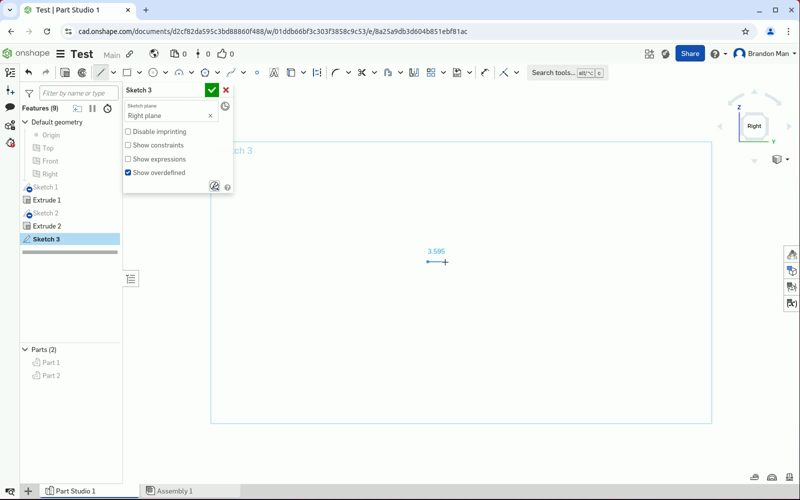
key_up(shift)
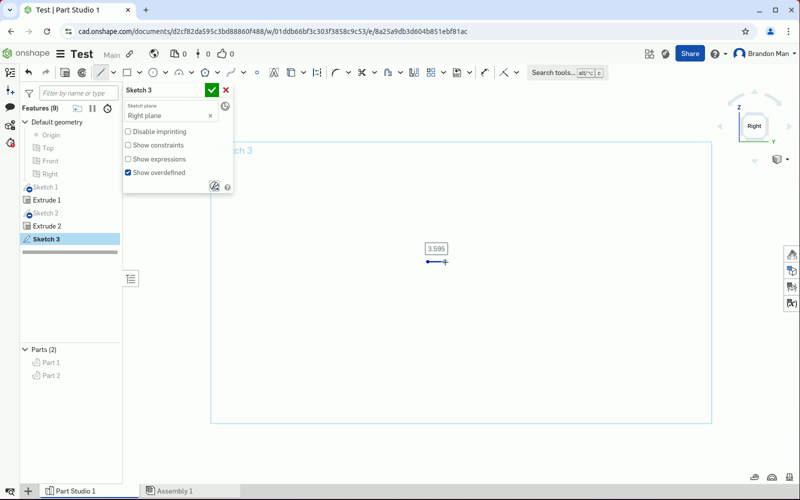
key(esc)
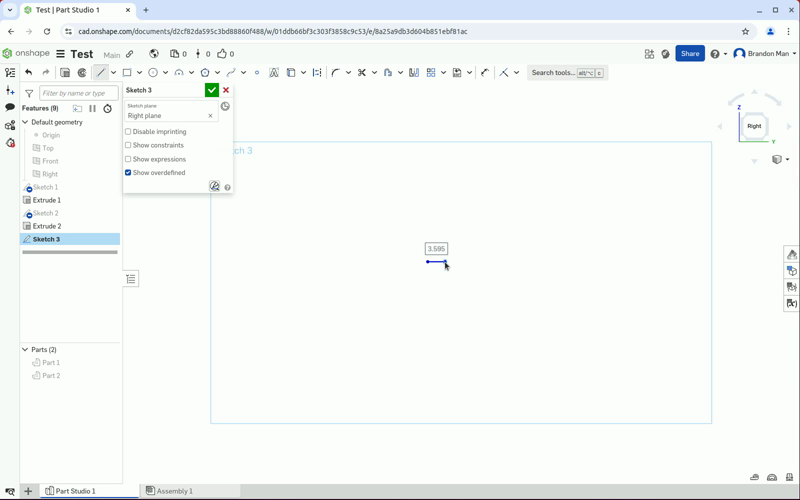
key(a)
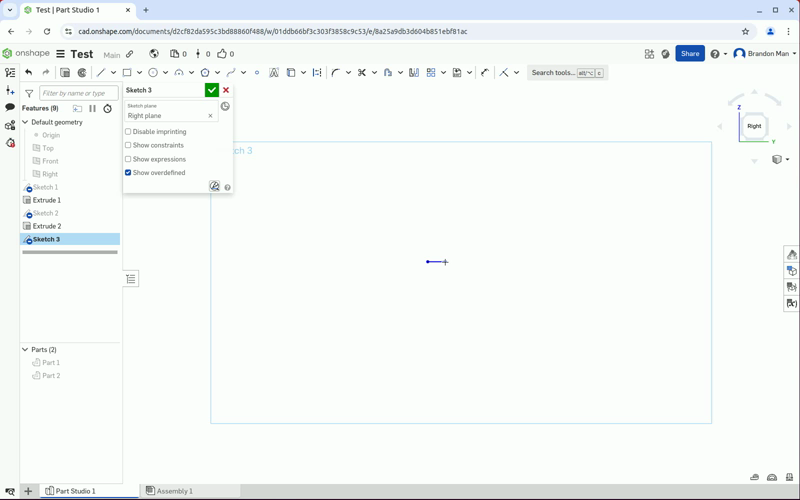
mouse_move(445, 261)
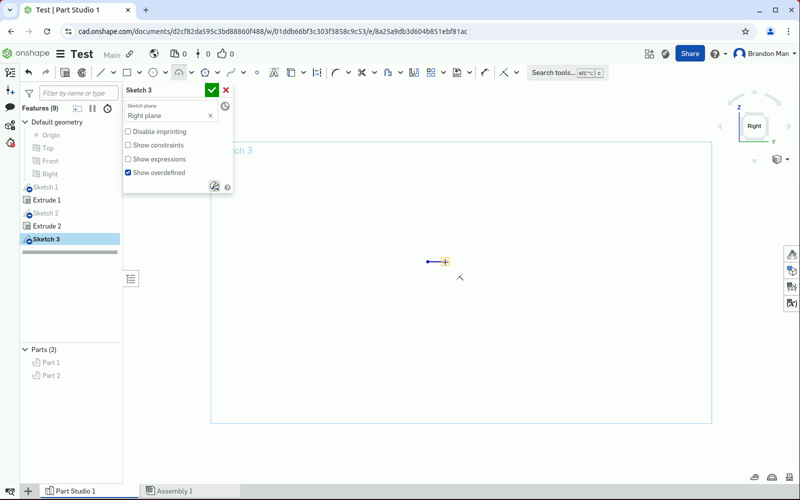
click(445, 261)
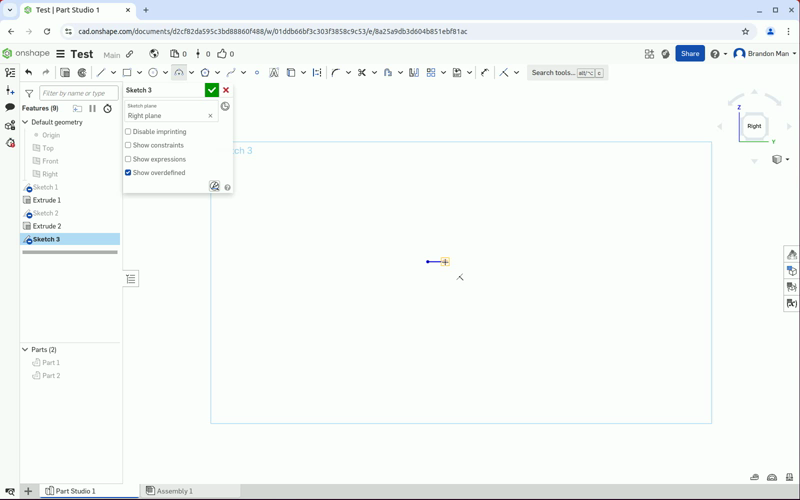
key_down(shift)
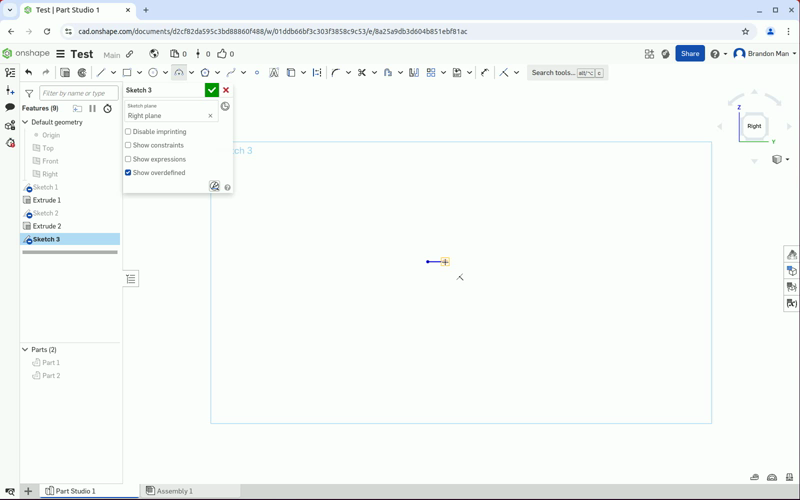
mouse_move(454, 261)
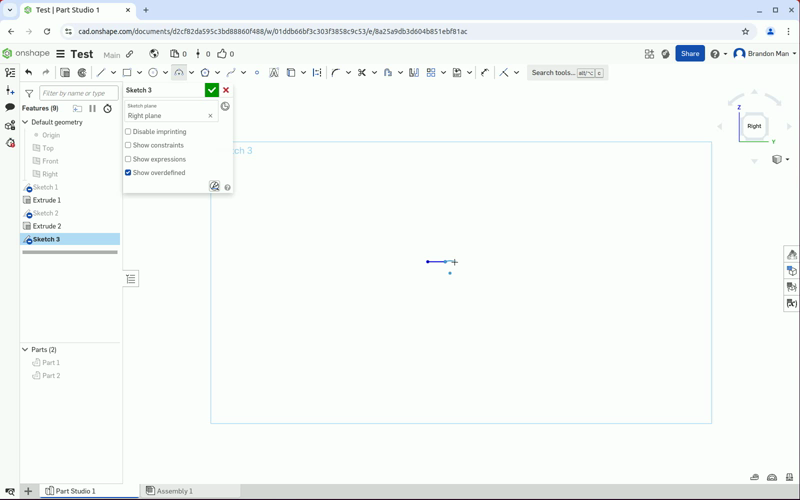
click(454, 261)
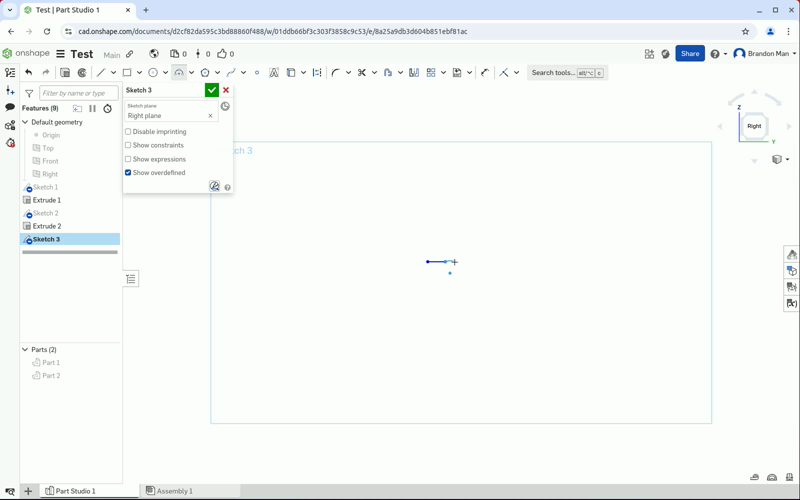
mouse_move(450, 259)
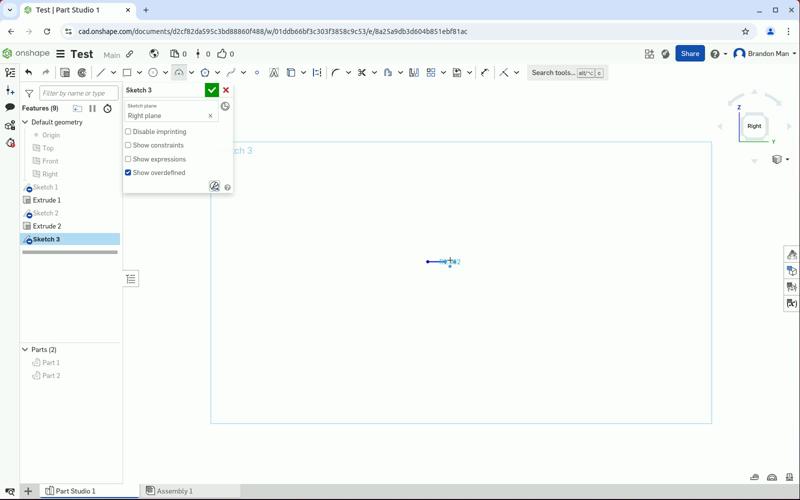
click(450, 259)
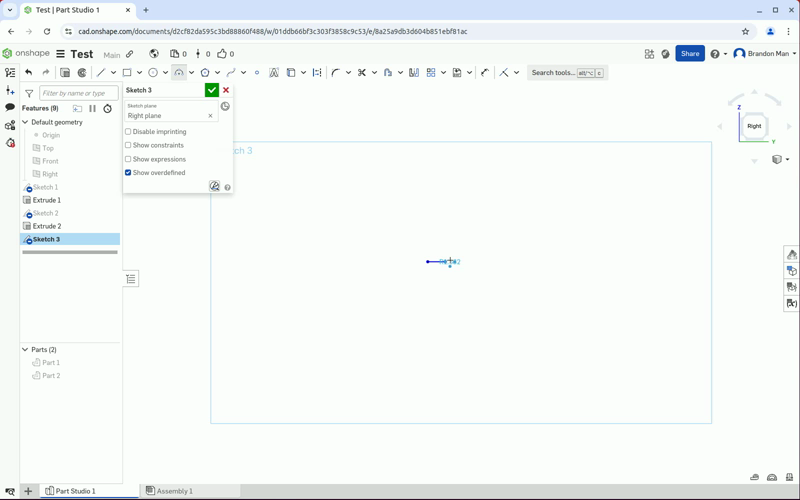
key_up(shift)
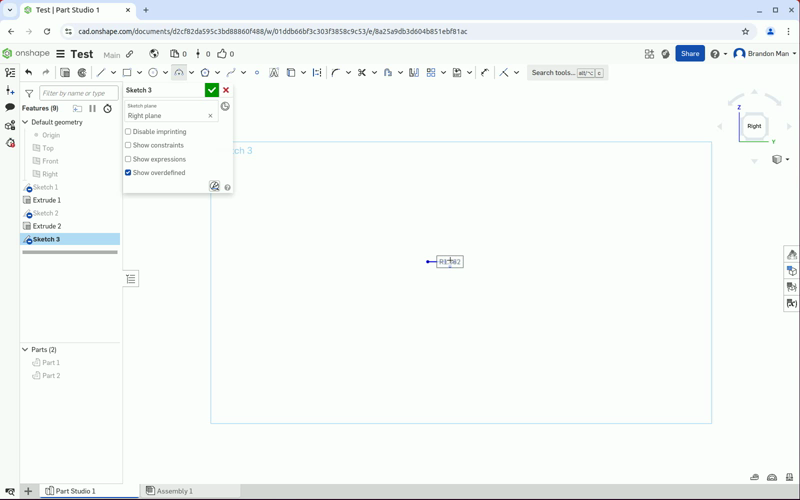
key(esc)
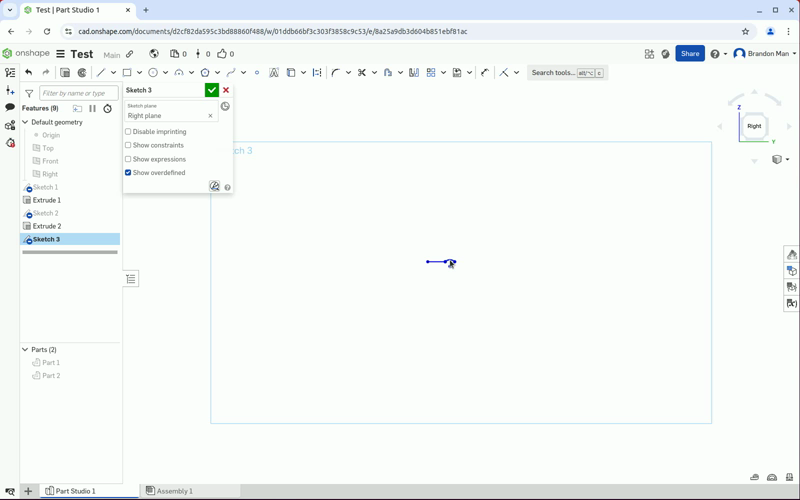
key(l)
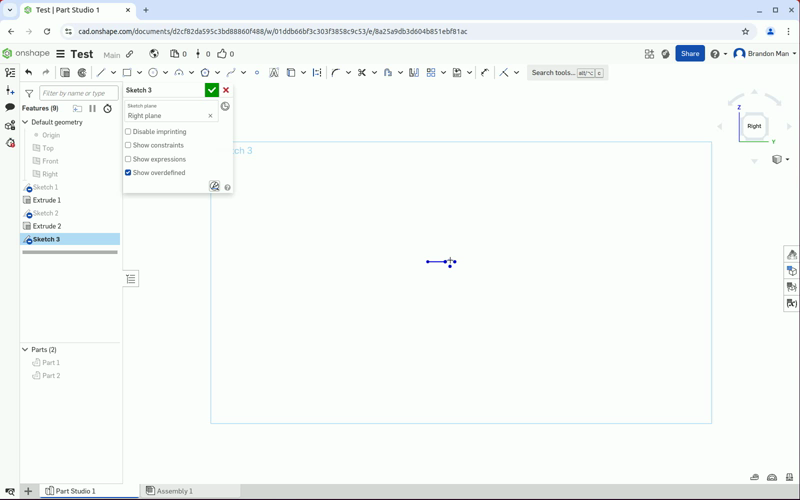
mouse_move(454, 261)
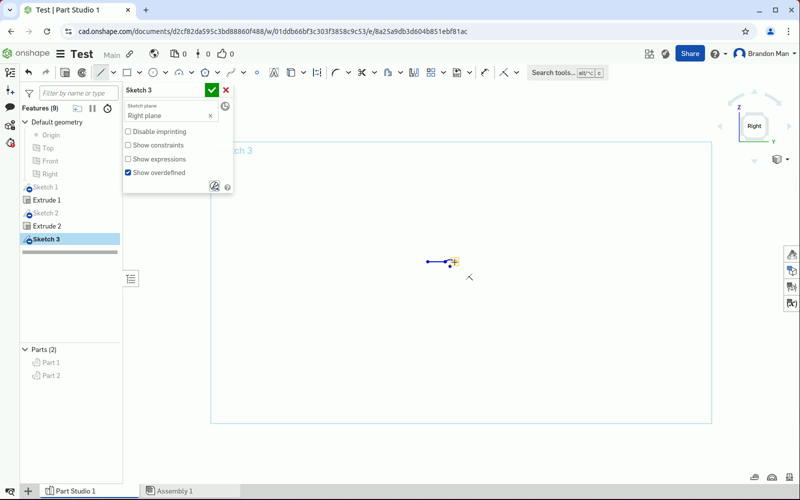
click(454, 261)
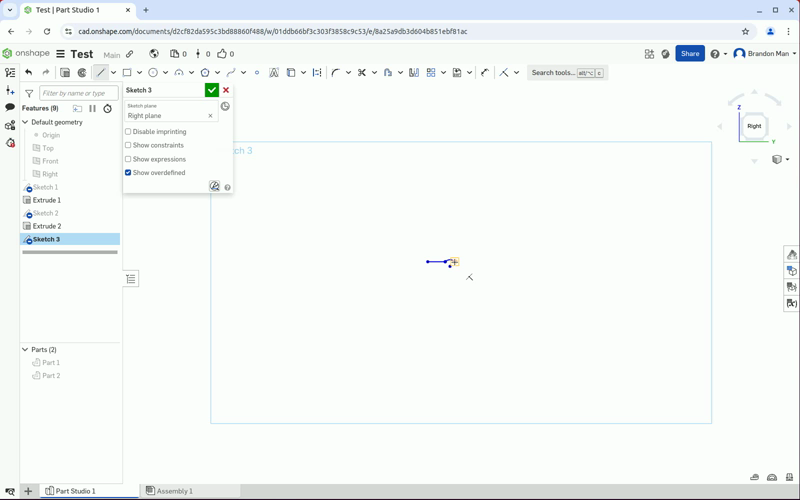
key_down(shift)
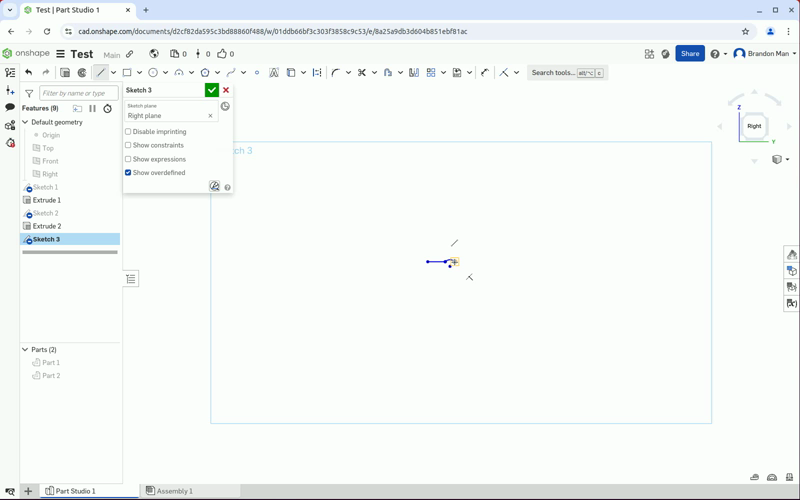
mouse_move(484, 261)
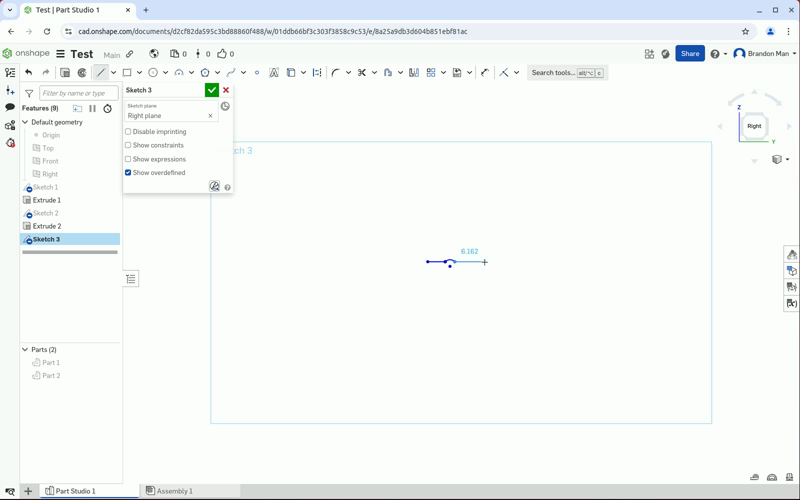
mouse_move(474, 261)
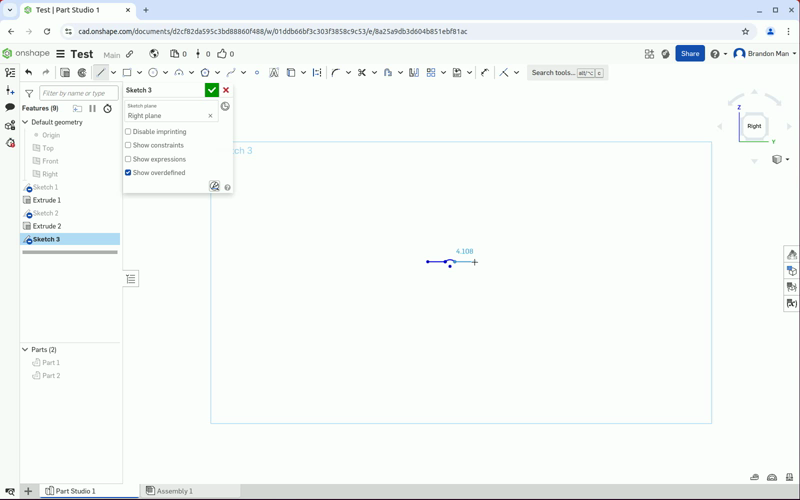
click(474, 261)
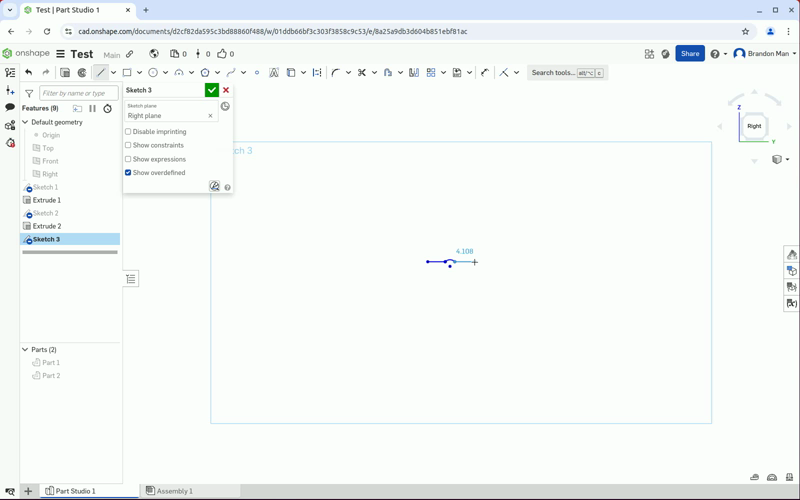
key_up(shift)
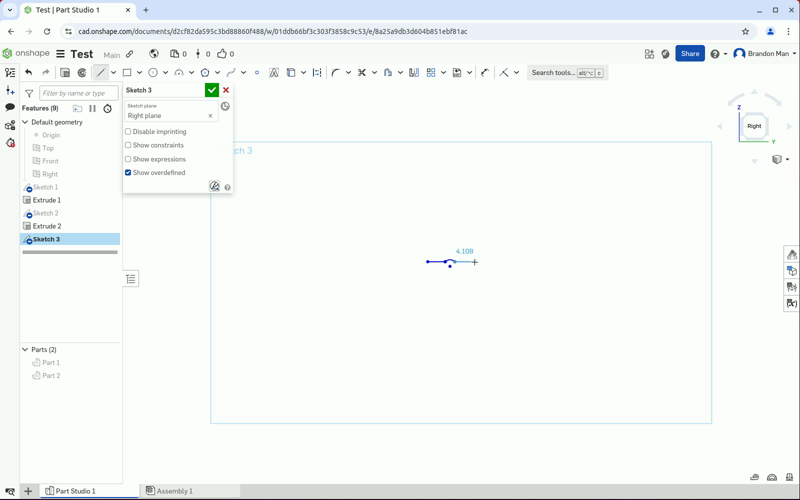
key(esc)
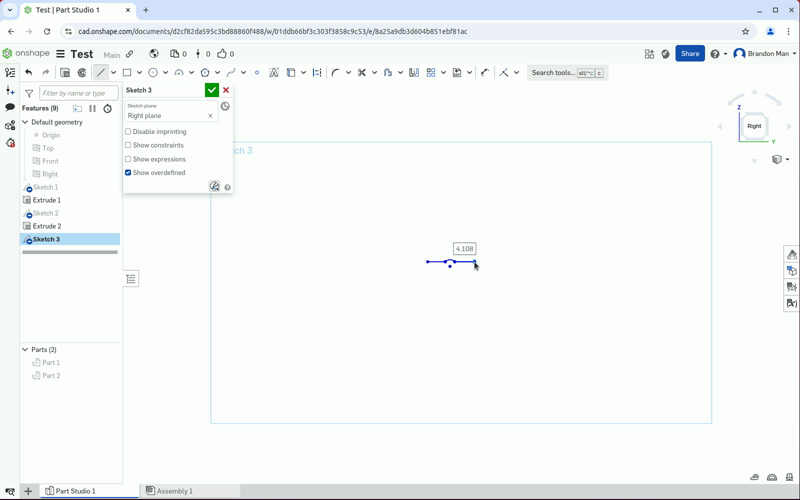
key(a)
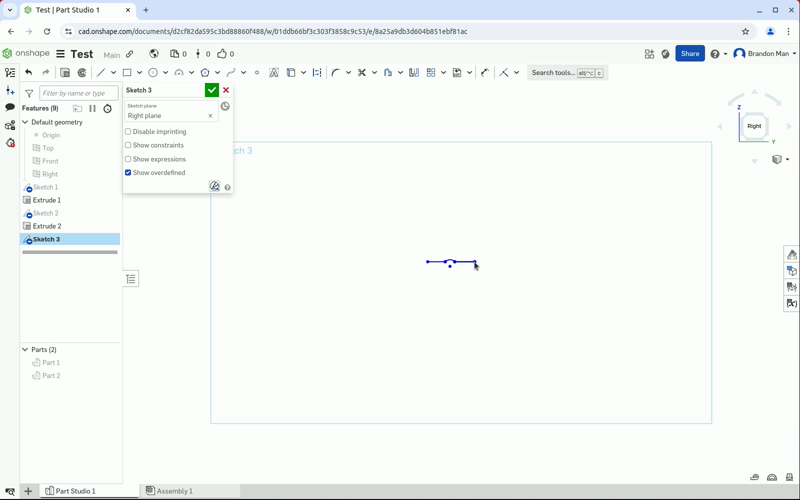
mouse_move(474, 261)
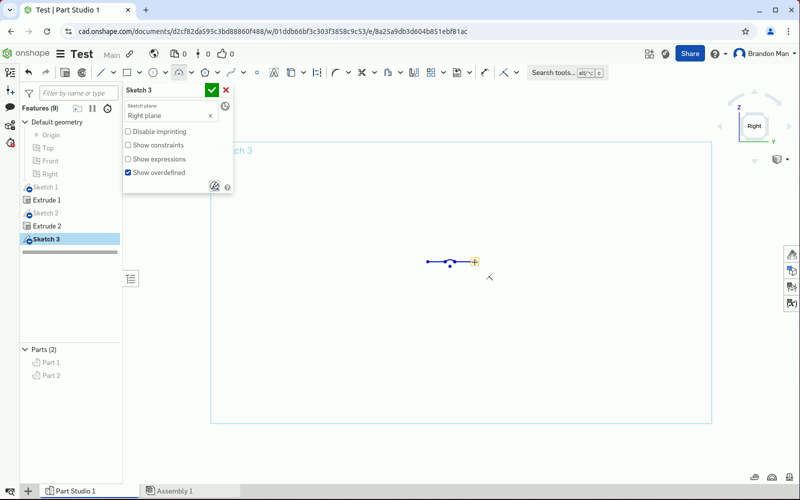
click(474, 261)
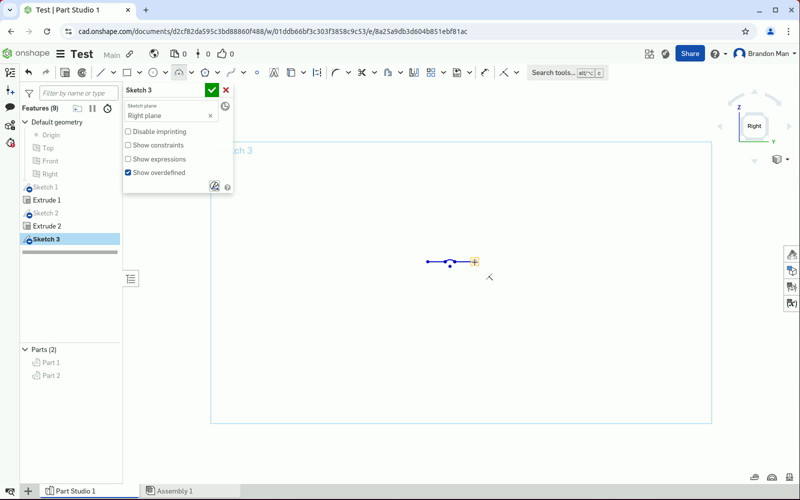
key_down(shift)
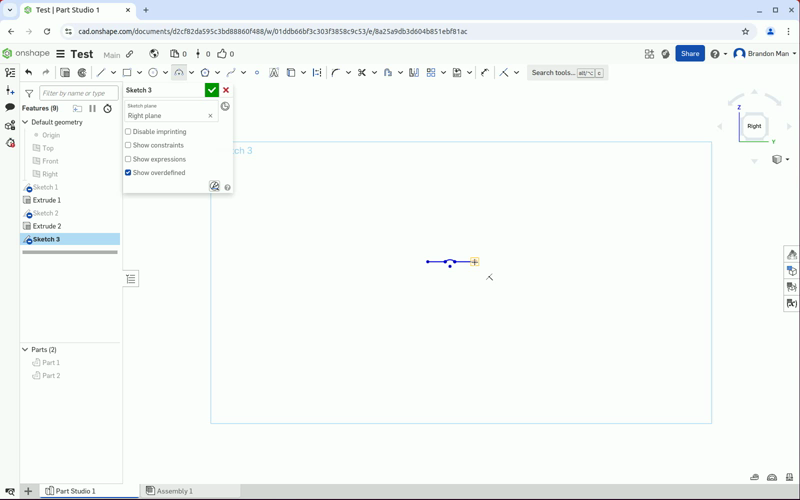
mouse_move(483, 261)
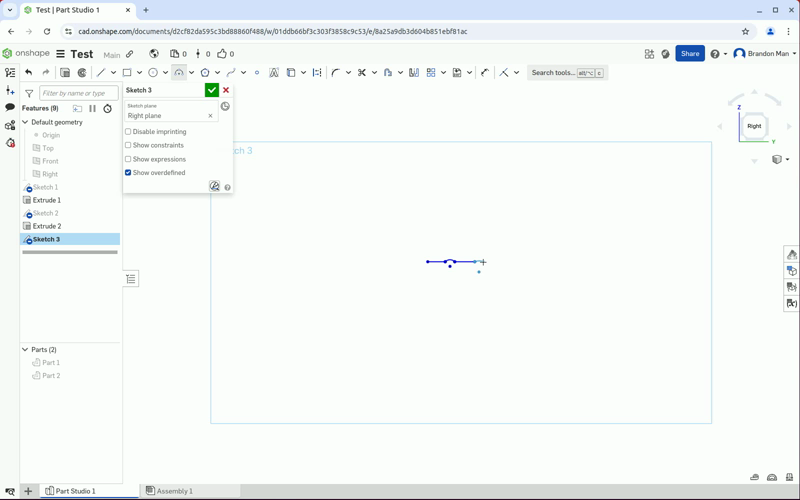
click(483, 261)
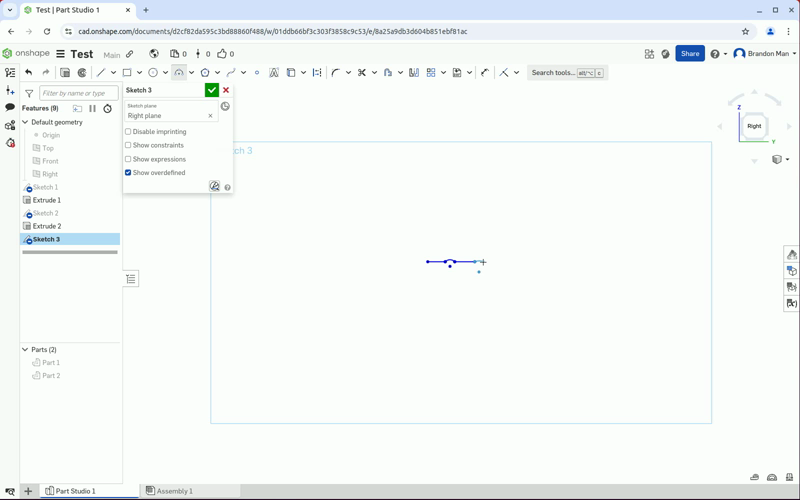
mouse_move(478, 260)
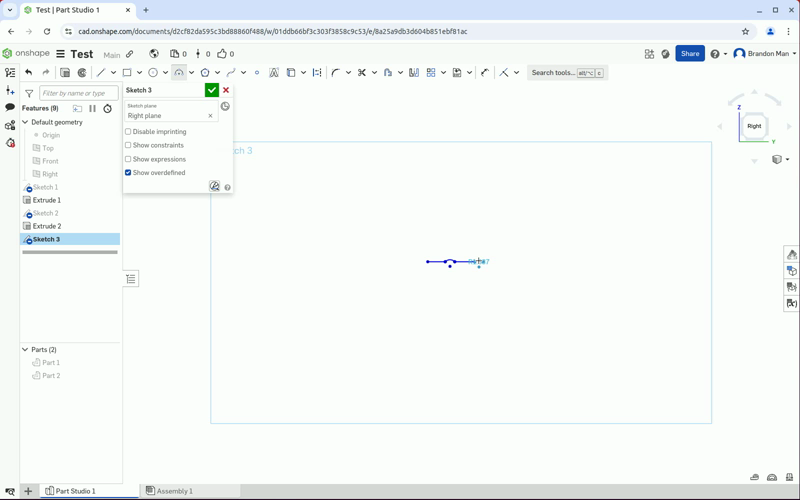
click(478, 260)
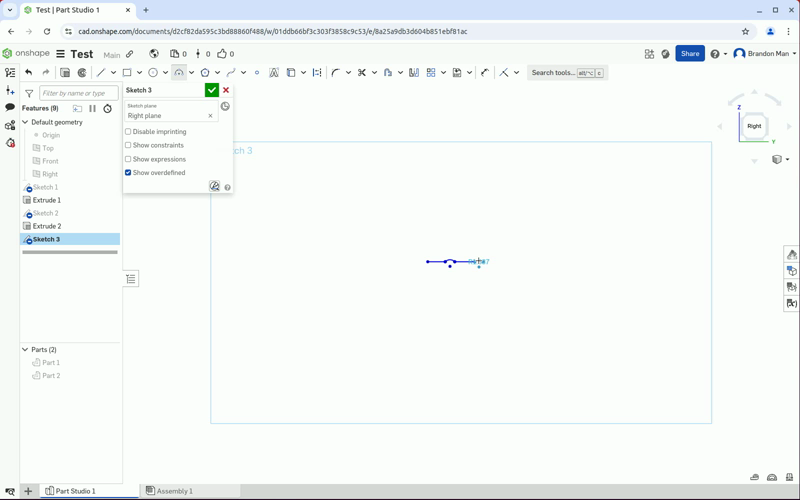
key_up(shift)
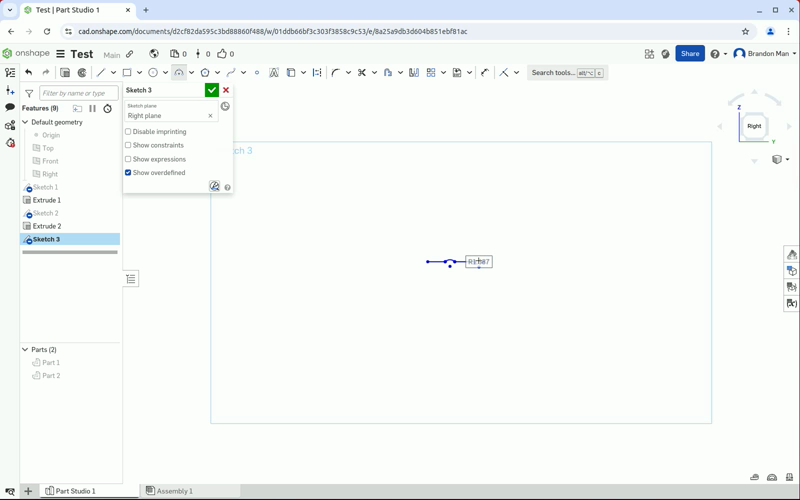
key(esc)
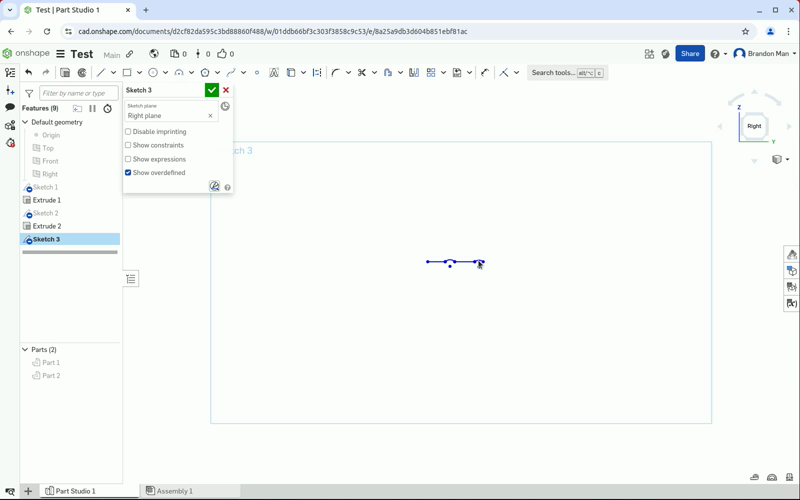
key(l)
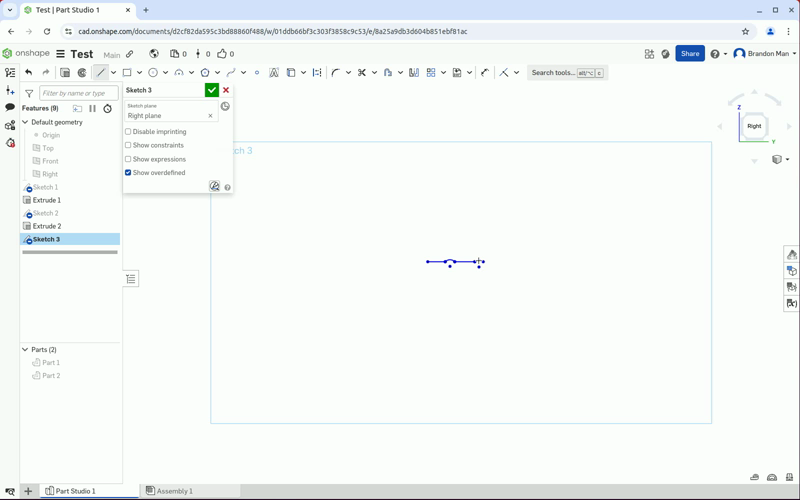
mouse_move(483, 261)
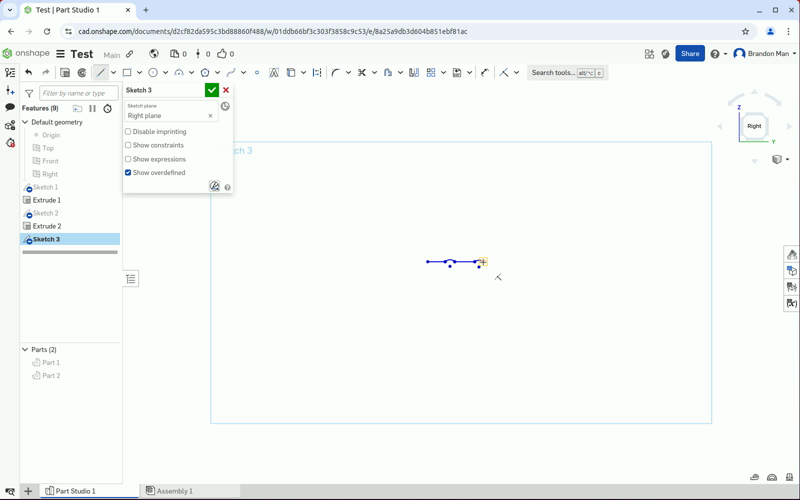
click(483, 261)
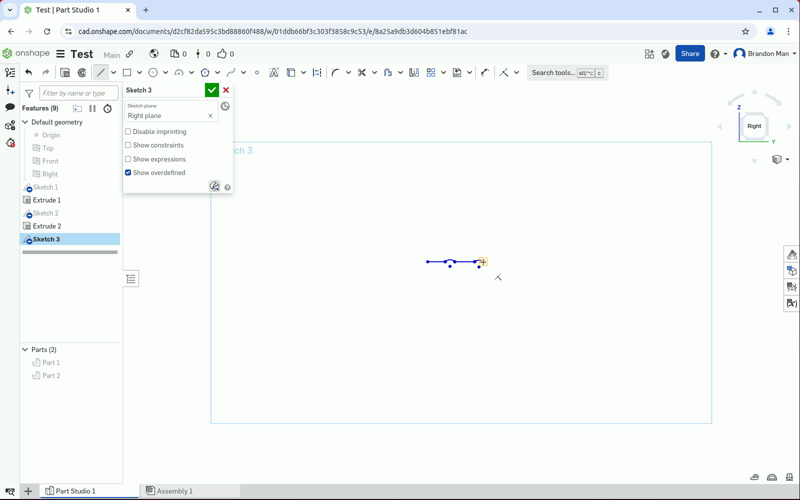
key_down(shift)
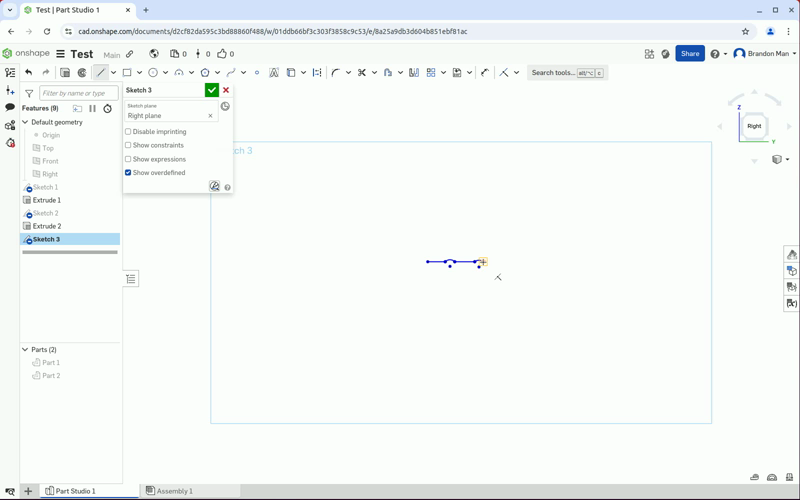
mouse_move(513, 261)
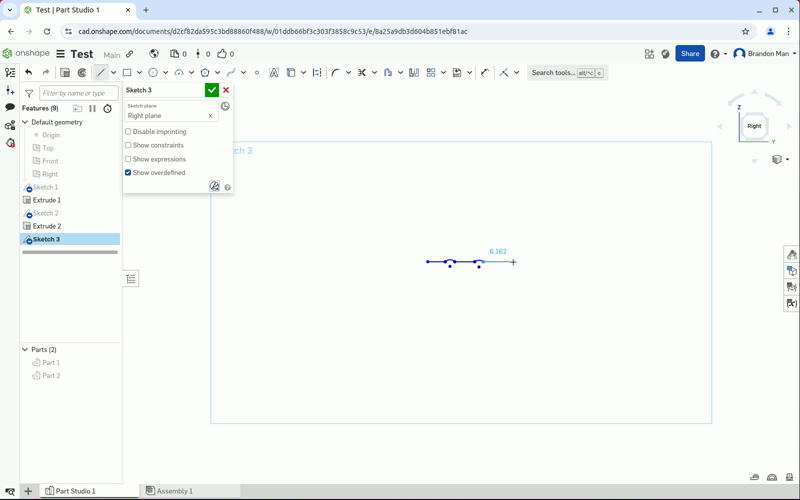
mouse_move(494, 261)
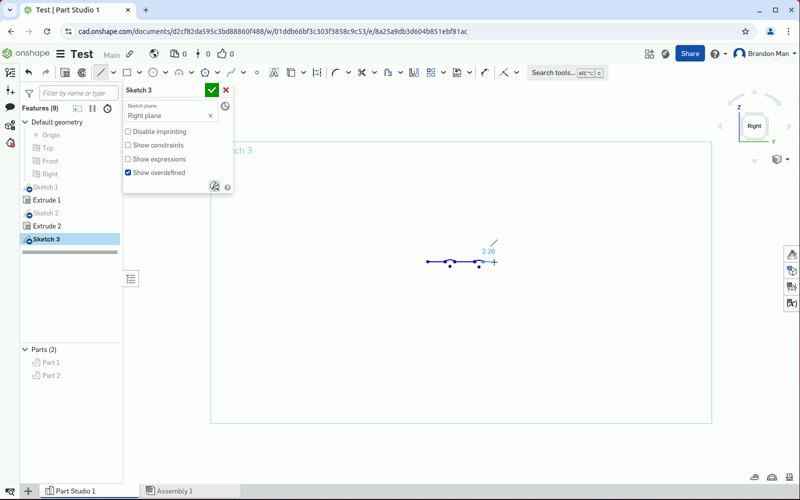
click(494, 261)
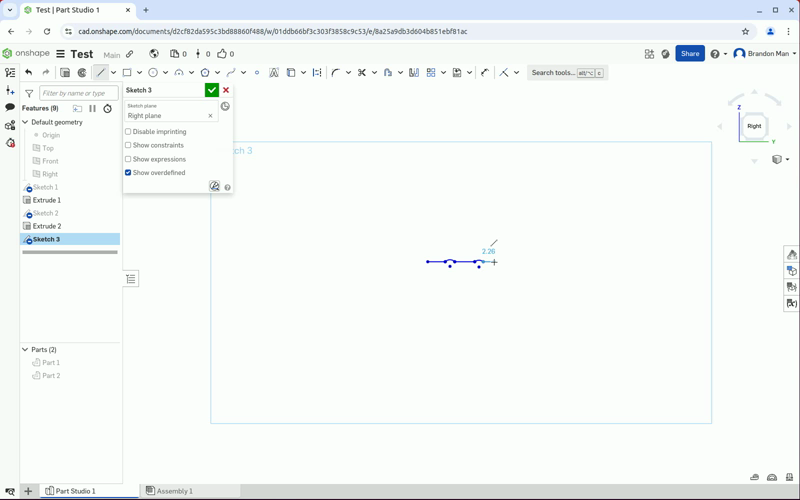
key_up(shift)
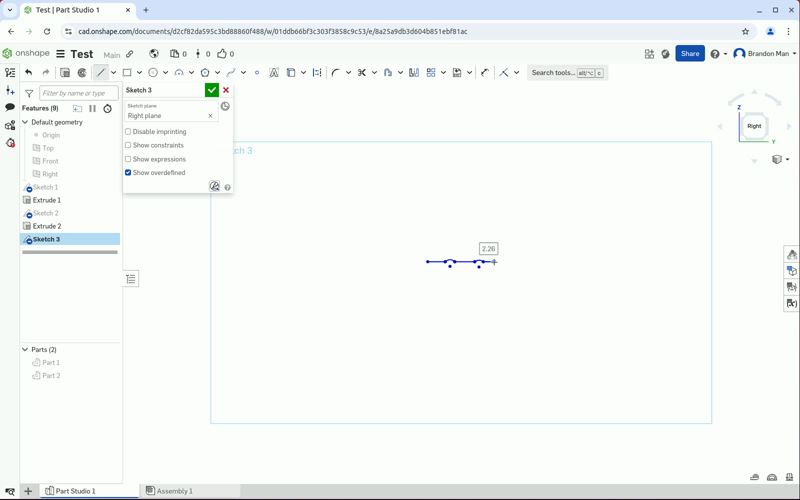
key(esc)
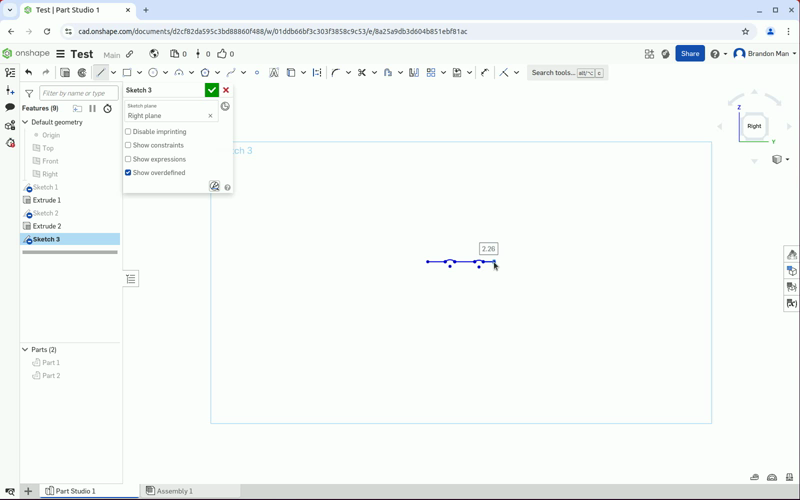
key(a)
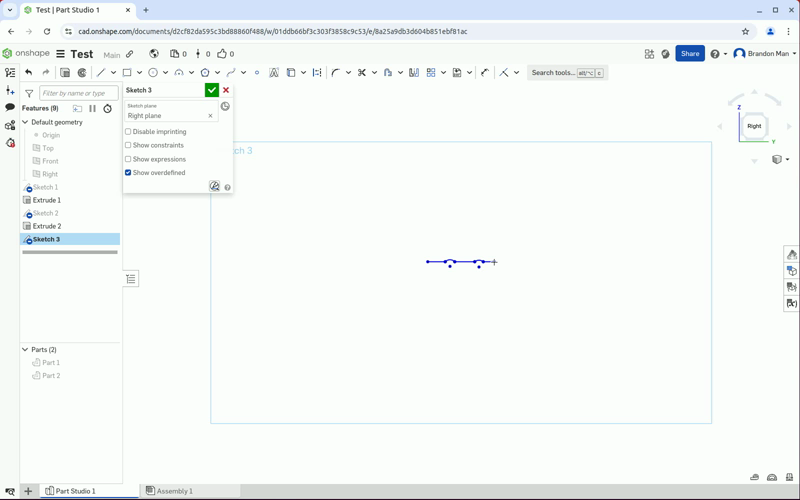
mouse_move(494, 261)
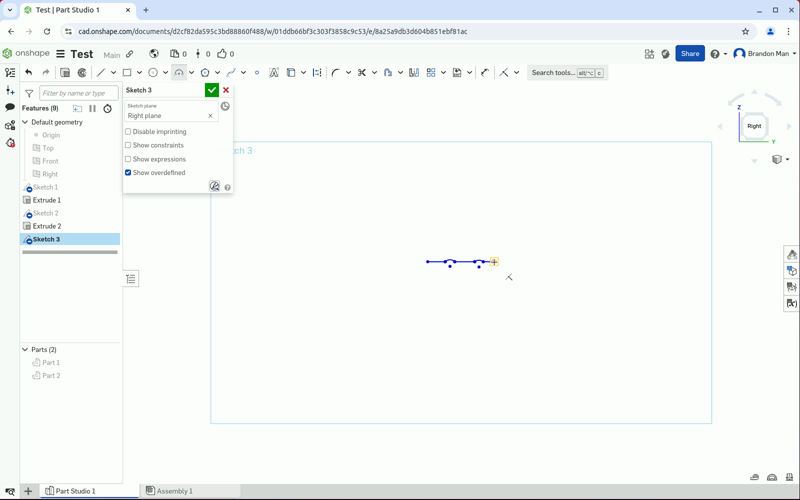
click(494, 261)
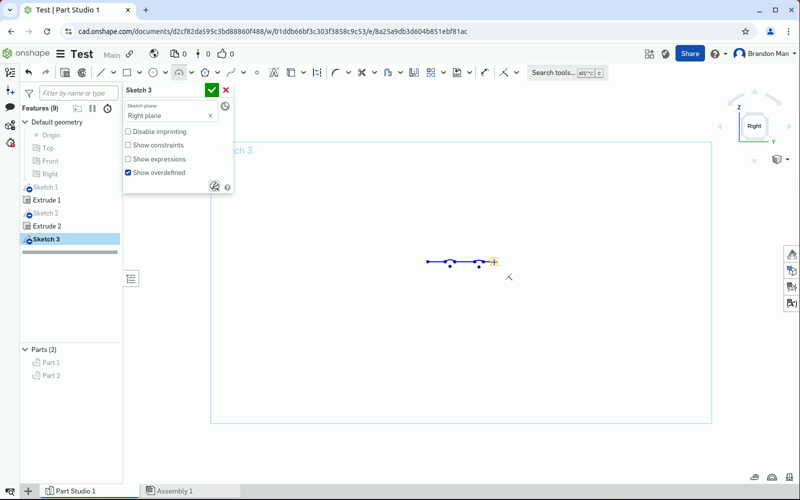
mouse_move(427, 261)
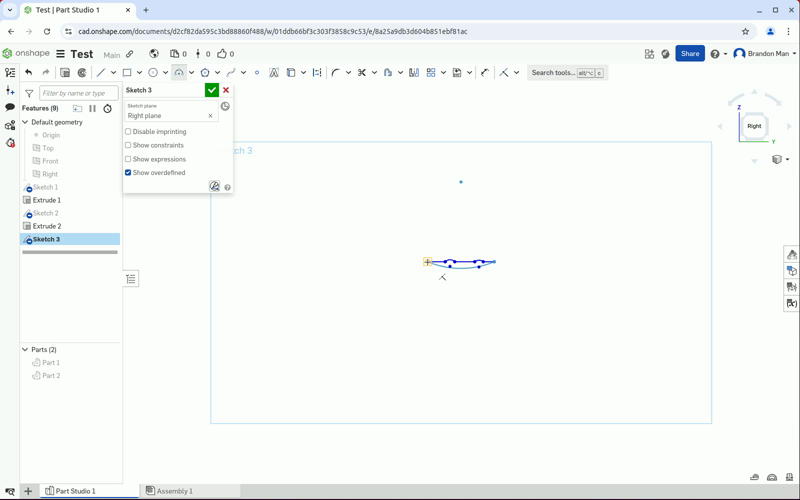
click(427, 261)
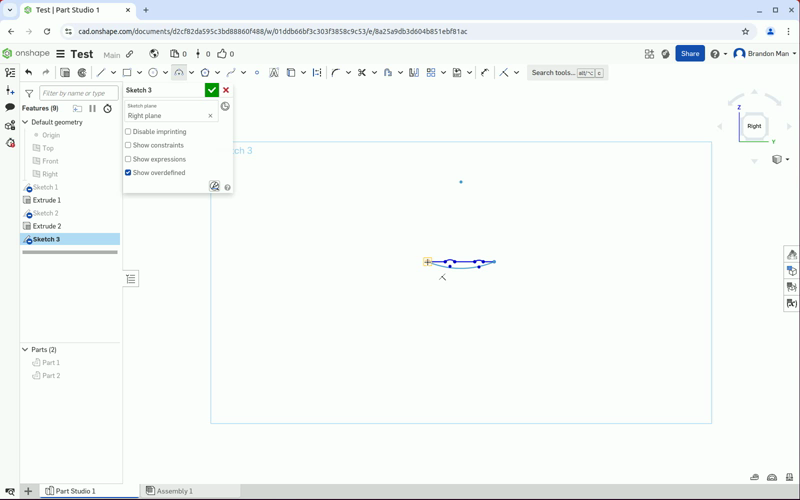
key_down(shift)
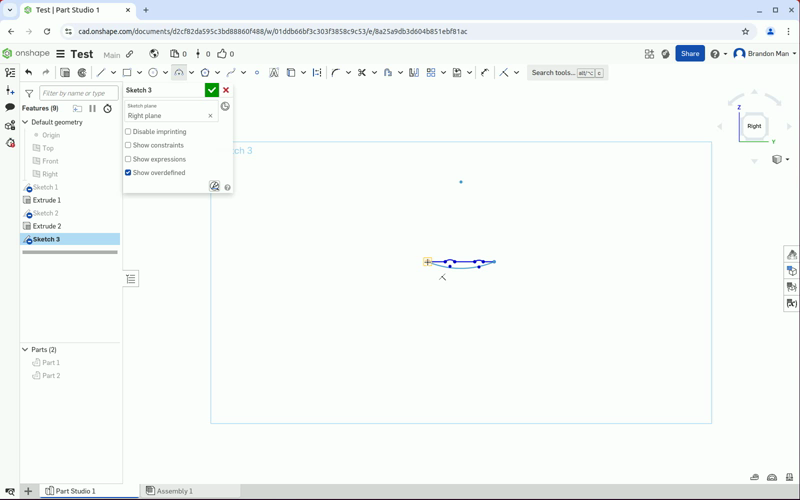
mouse_move(461, 243)
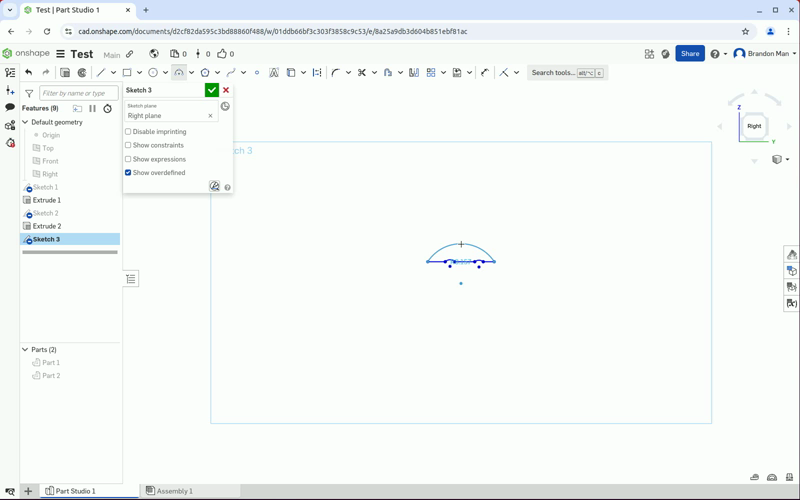
click(461, 243)
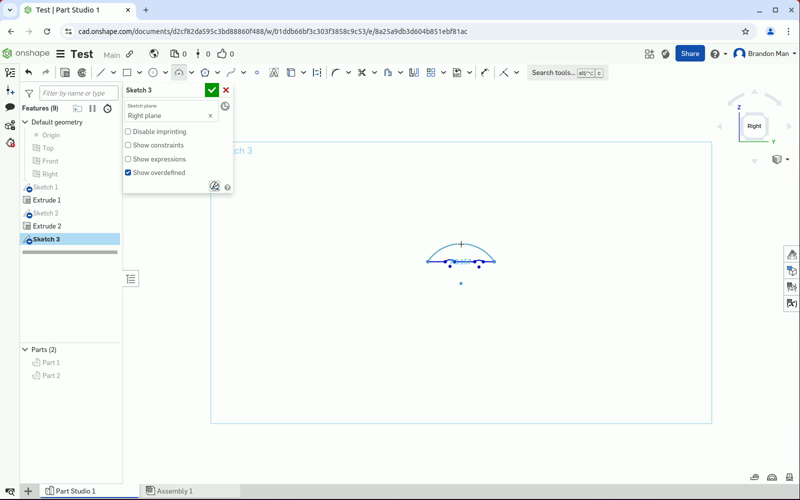
key_up(shift)
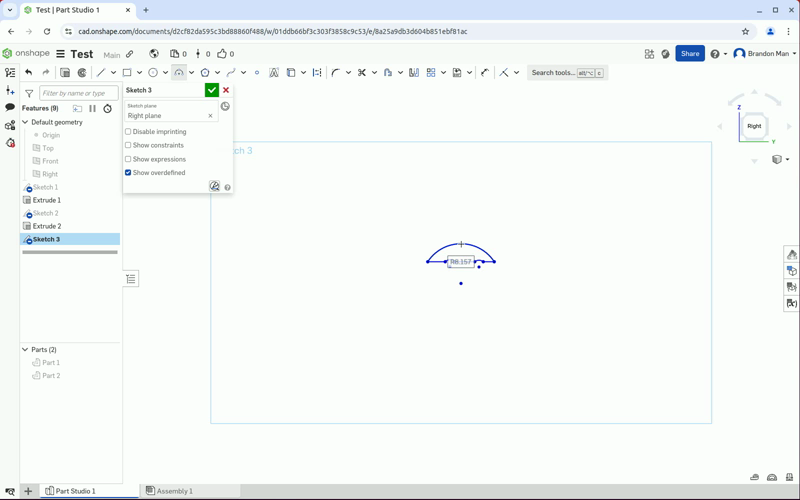
key(esc)
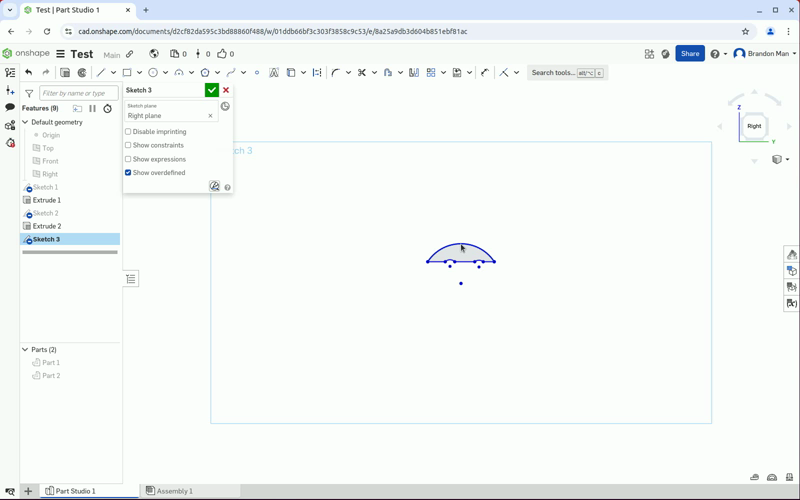
mouse_move(450, 253)
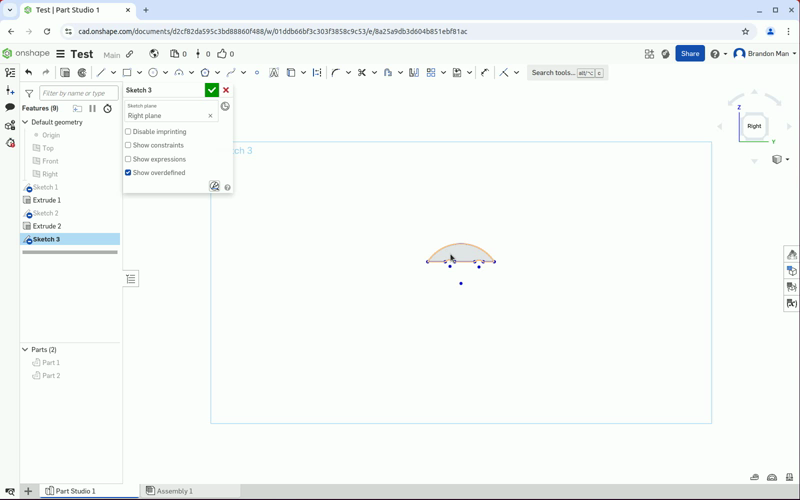
scroll(6)
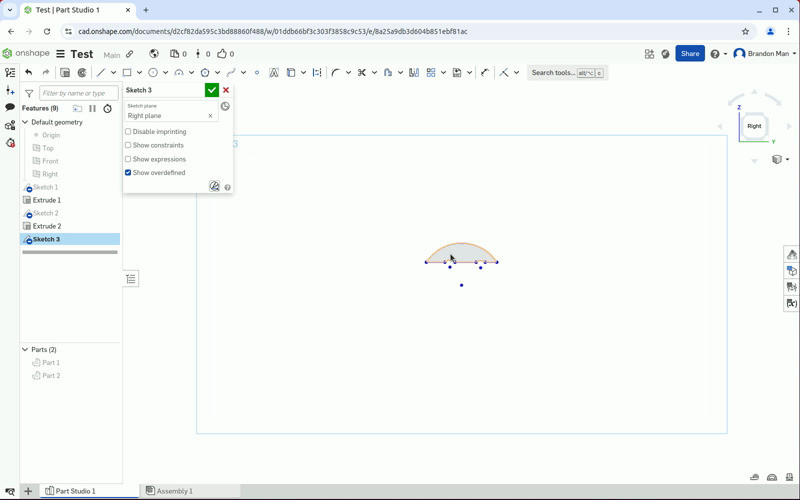
scroll(6)
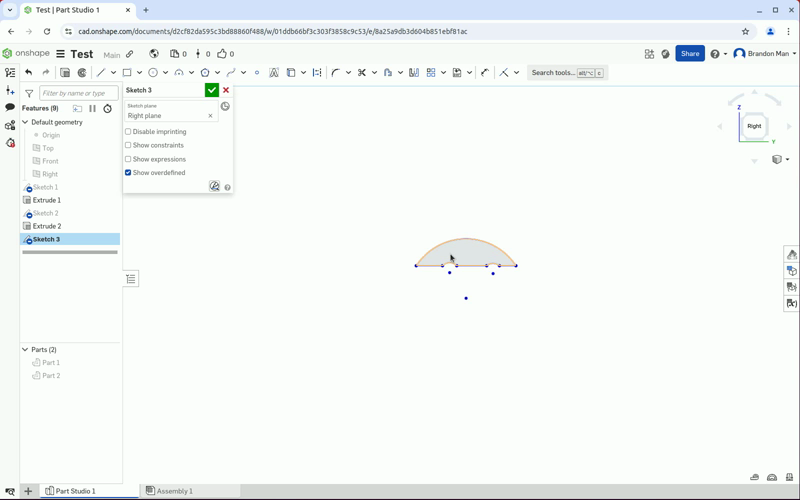
scroll(6)
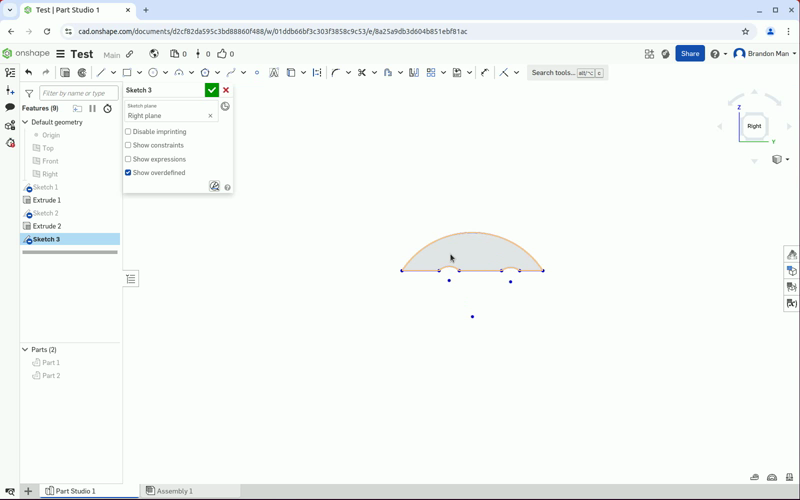
scroll(6)
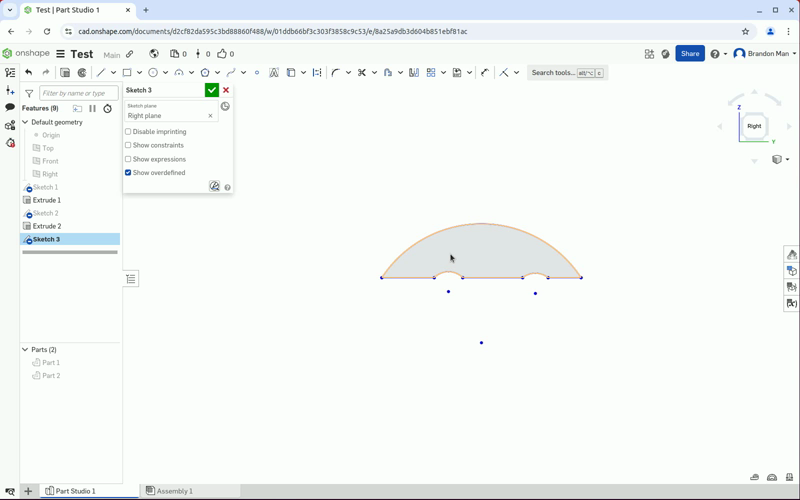
scroll(6)
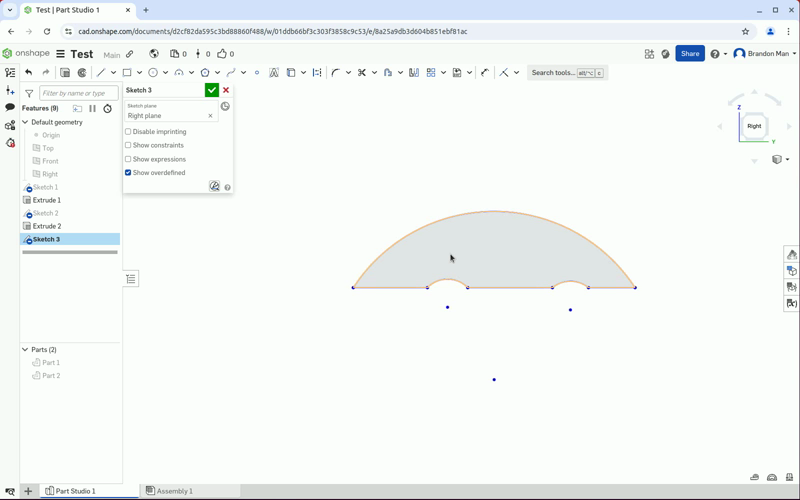
scroll(6)
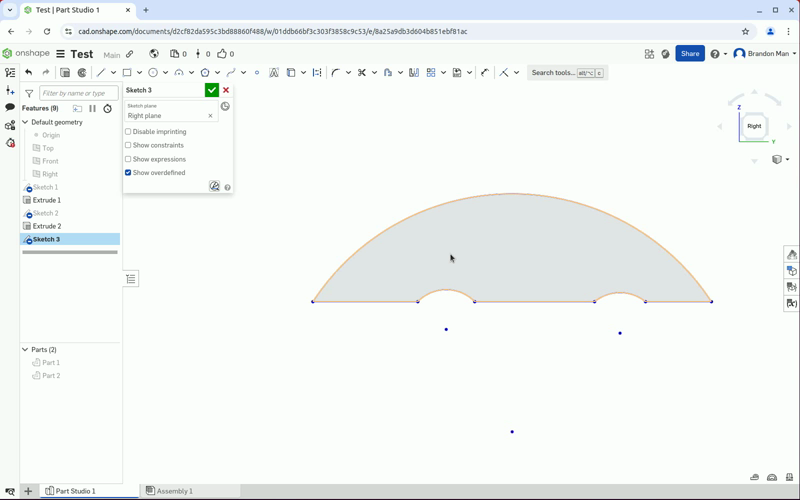
scroll(6)
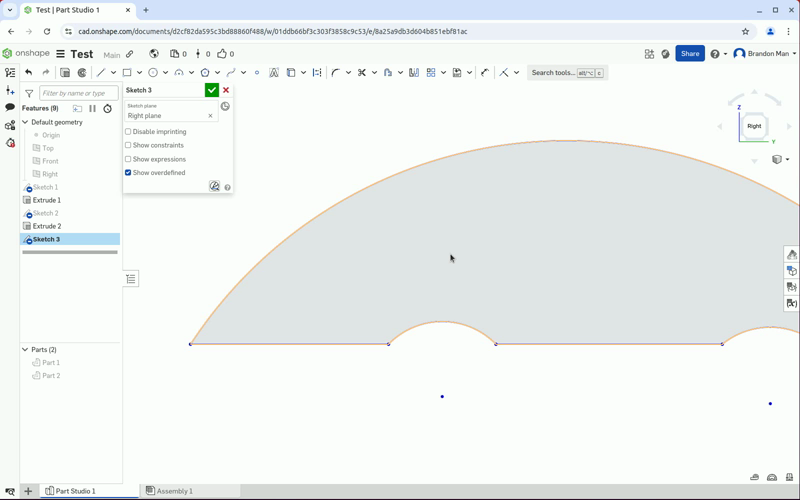
click(450, 253)
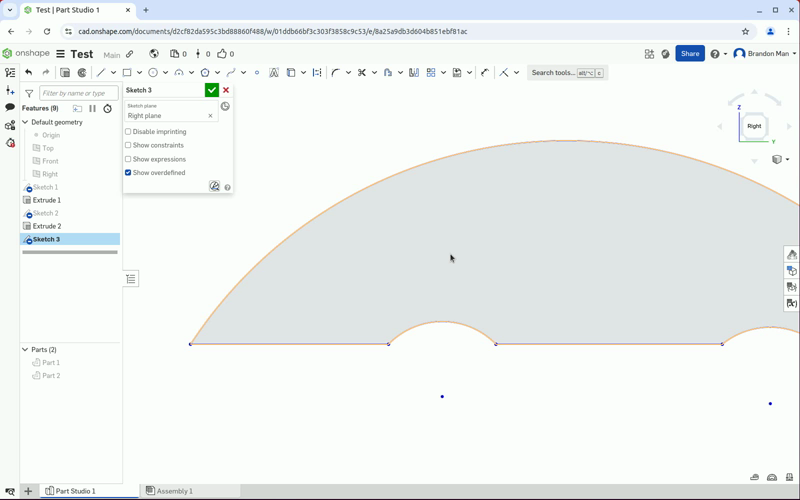
scroll(-6)
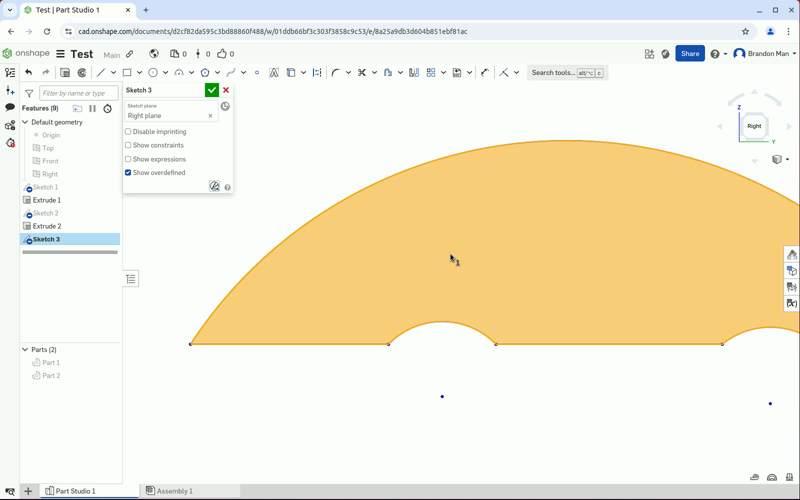
scroll(-6)
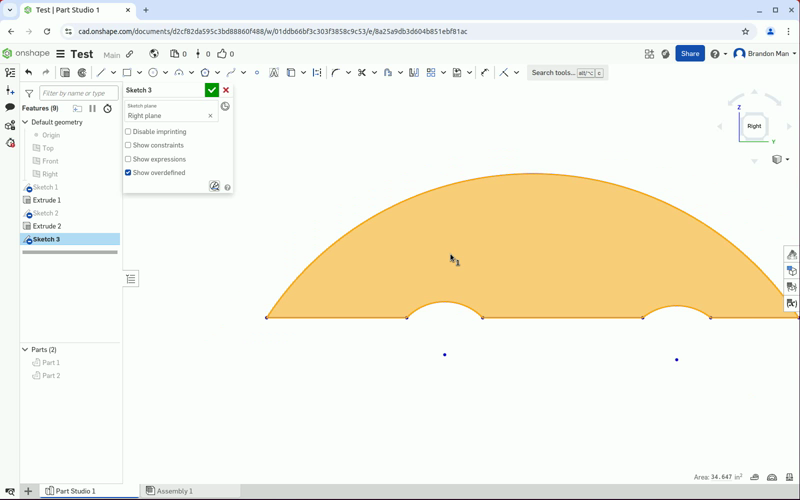
scroll(-6)
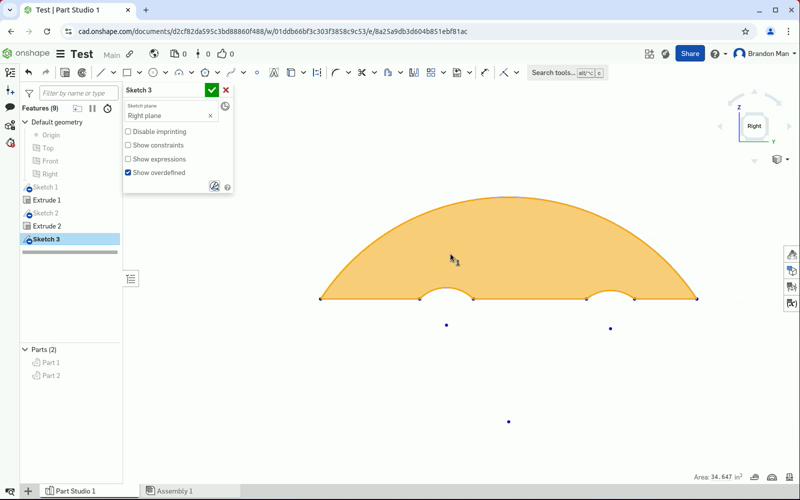
scroll(-6)
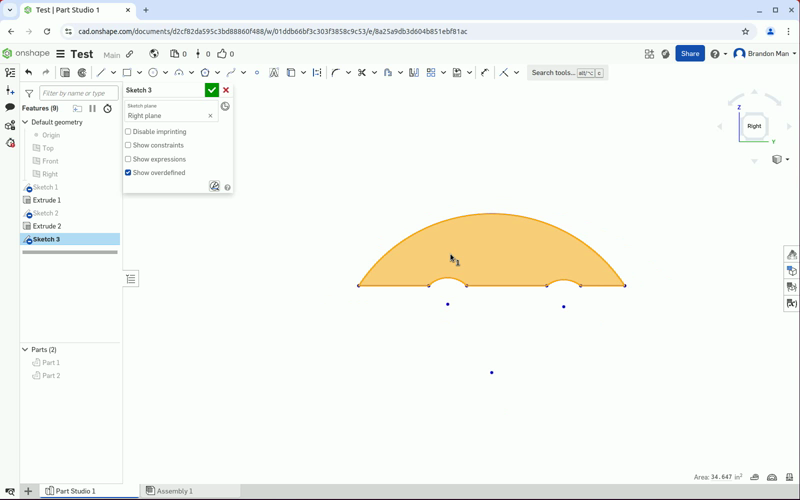
scroll(-6)
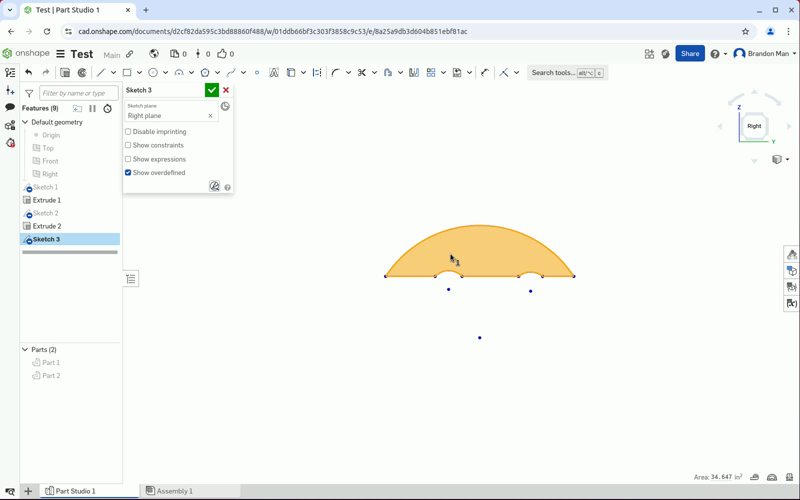
scroll(-6)
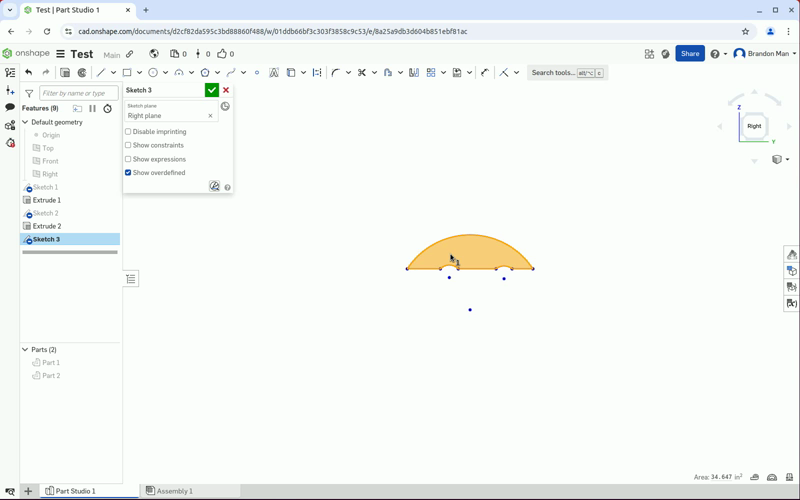
scroll(-6)
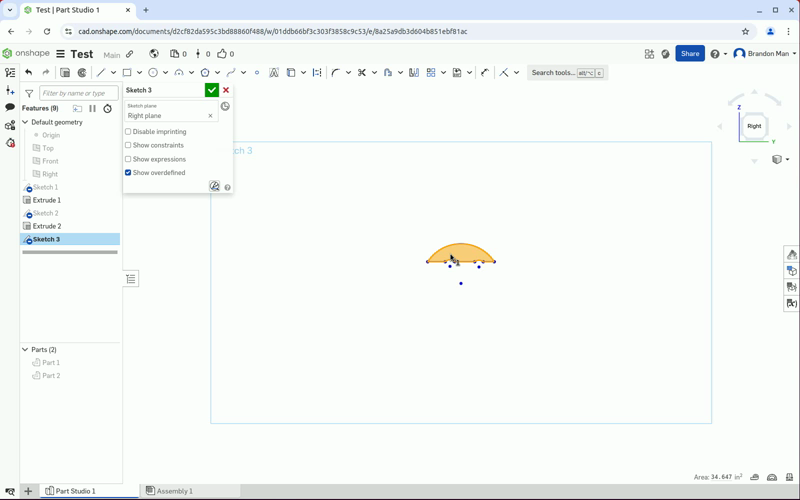
mouse_move(73, 352)
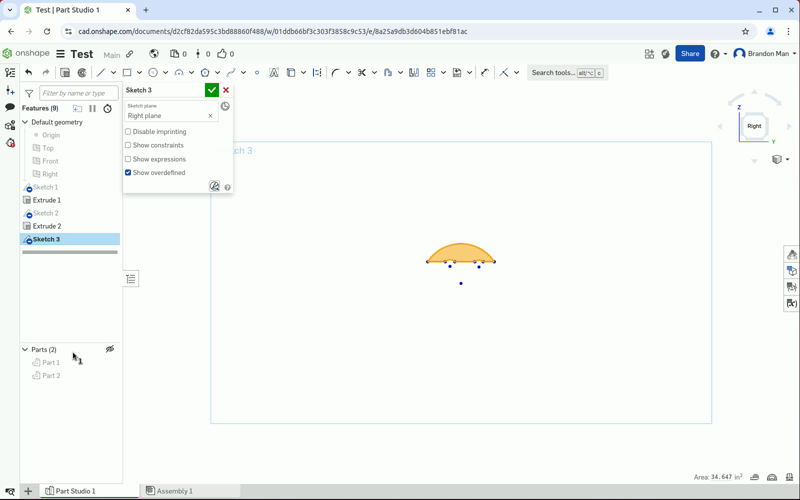
key(shift+y)
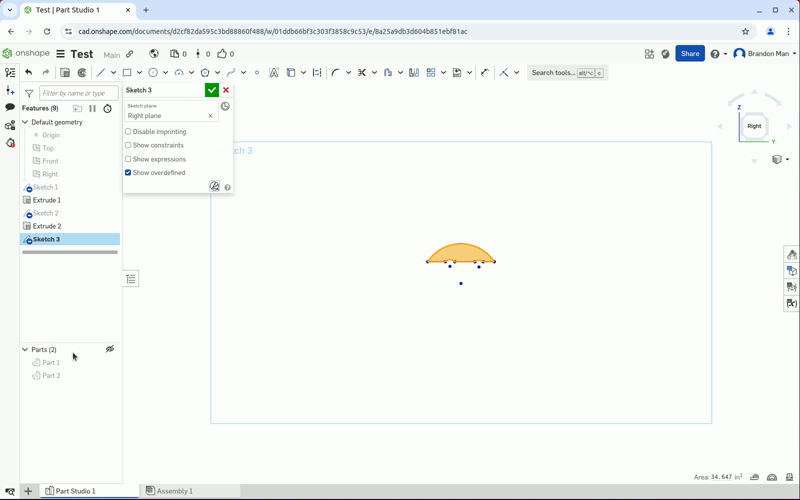
key(shift+e)
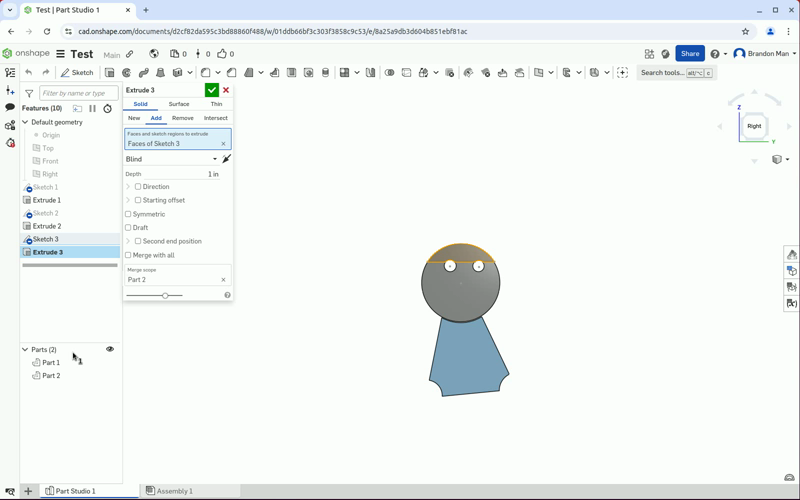
mouse_move(143, 106)
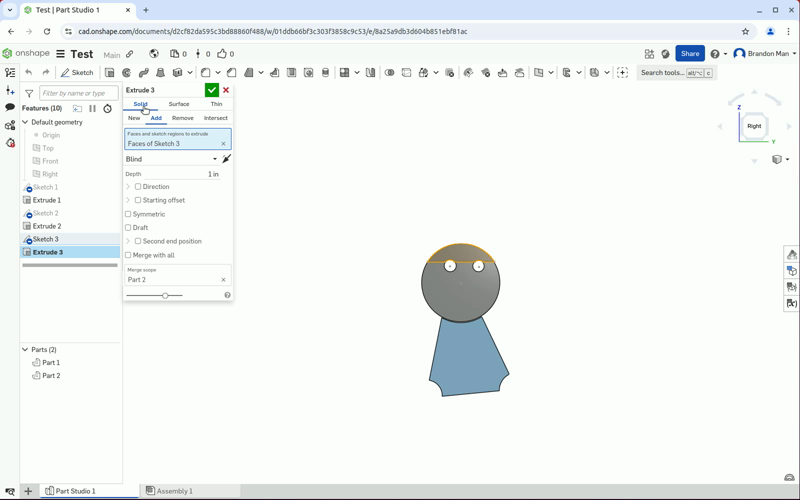
click(143, 106)
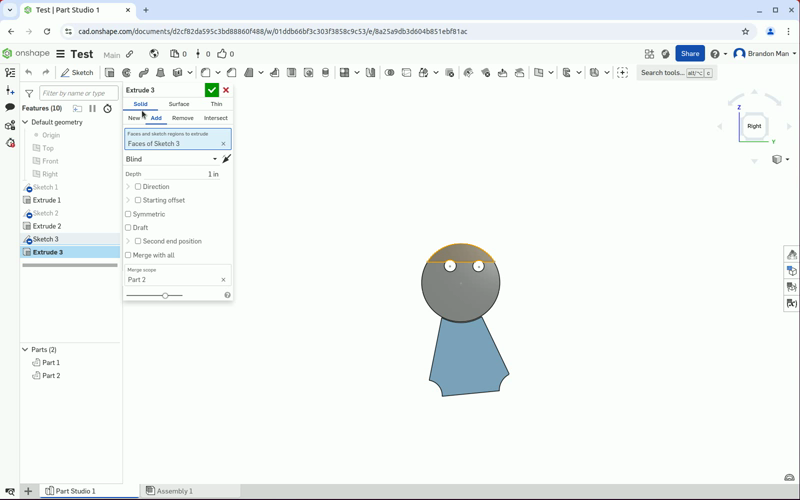
mouse_move(137, 120)
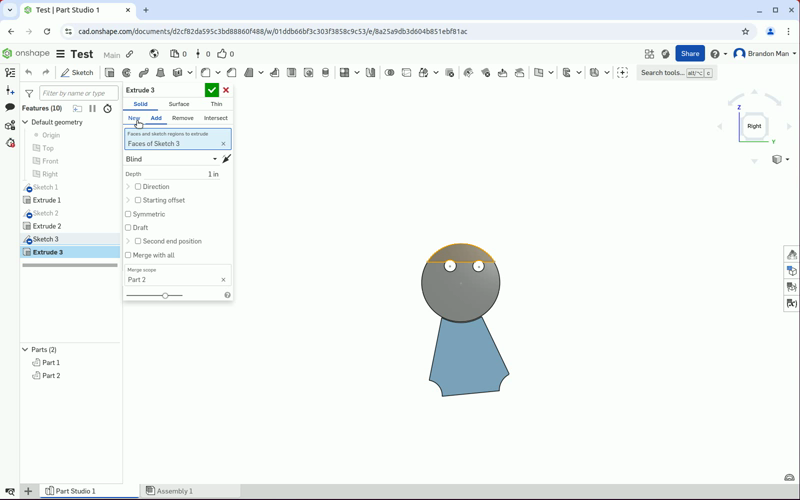
click(137, 120)
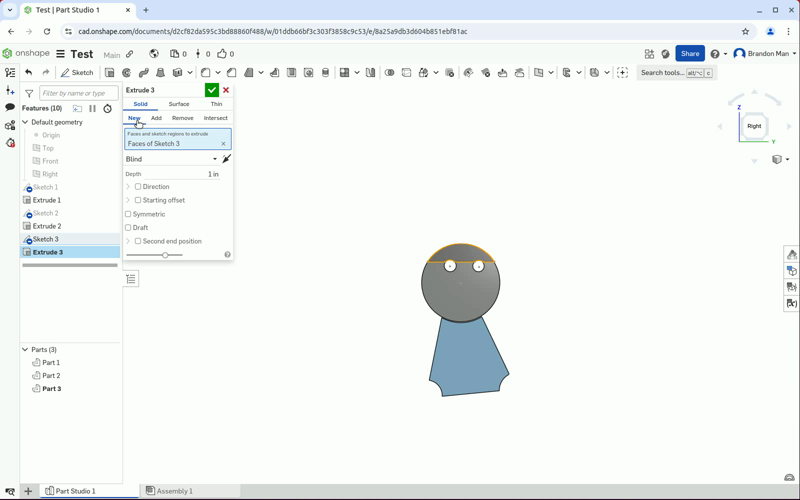
key(tab, 4)
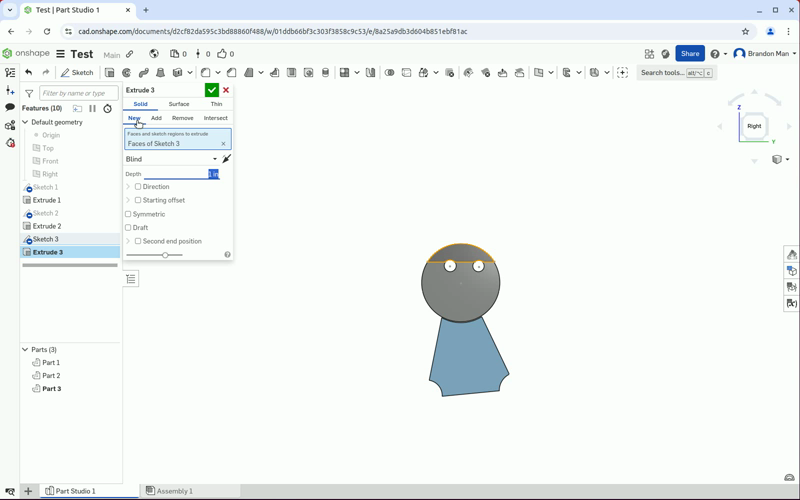
text(4.092)
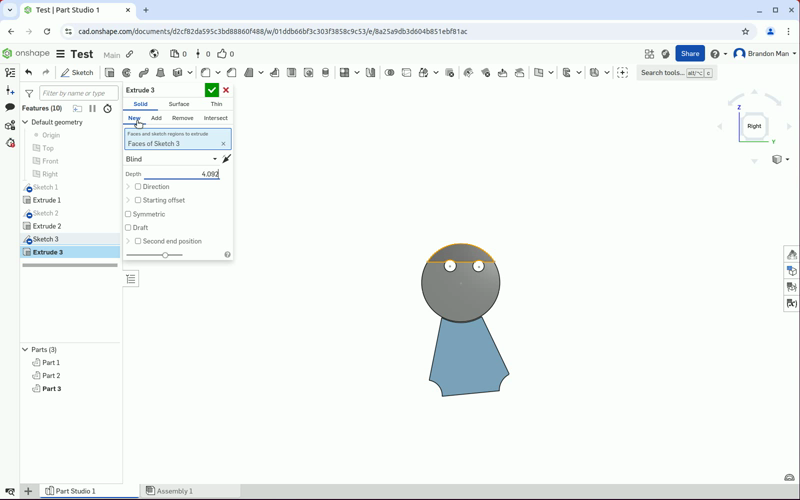
key(enter)
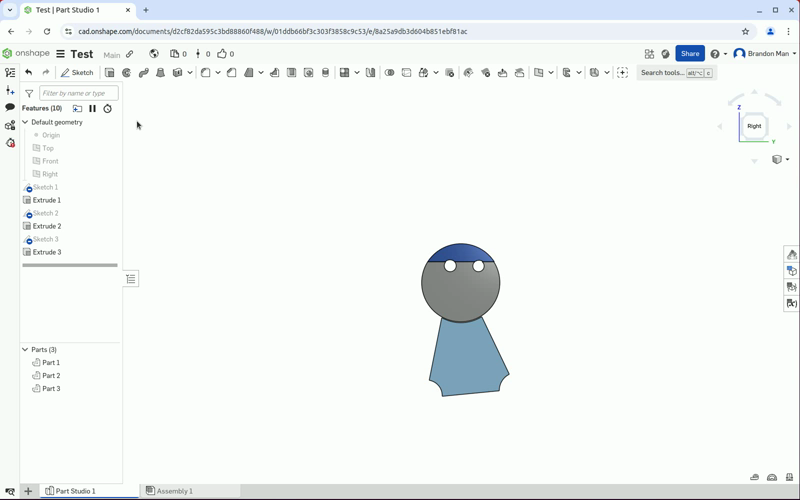
key(shift+h)
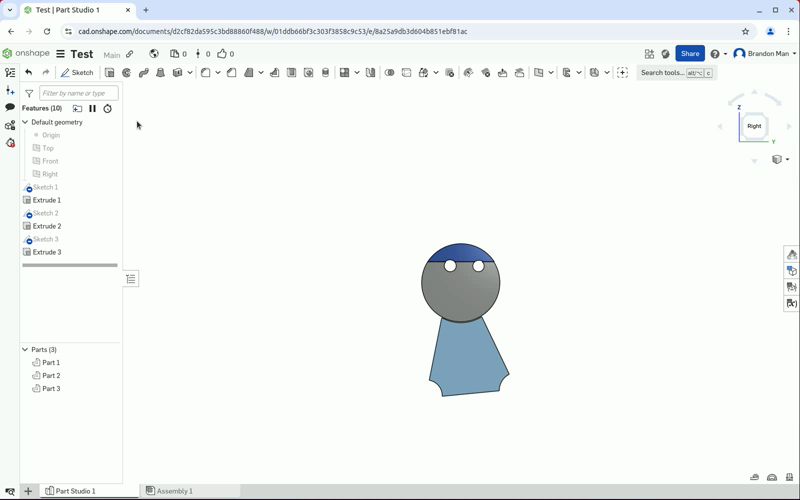
key(shift+h)
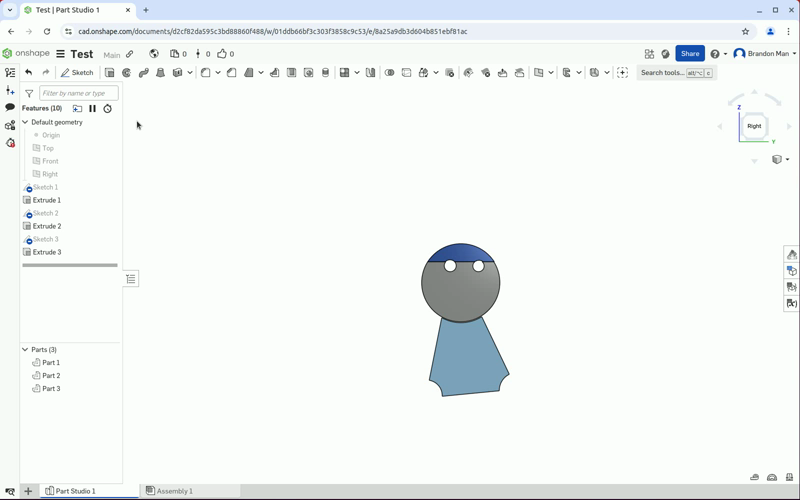
mouse_move(73, 189)
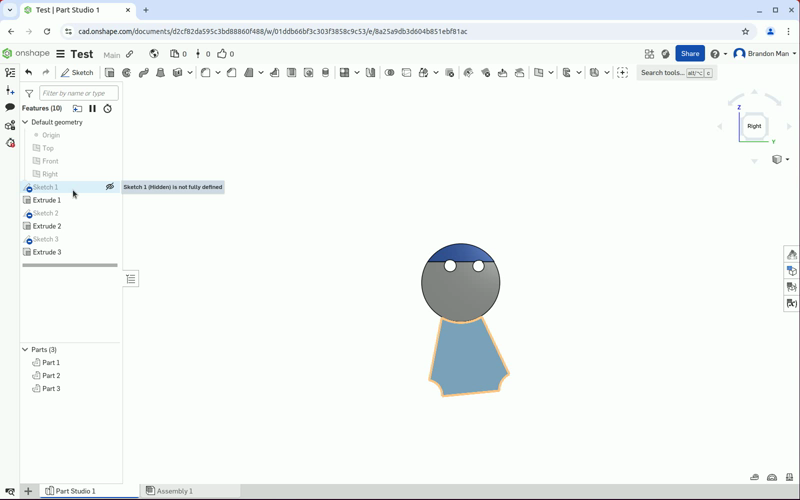
click(73, 189)
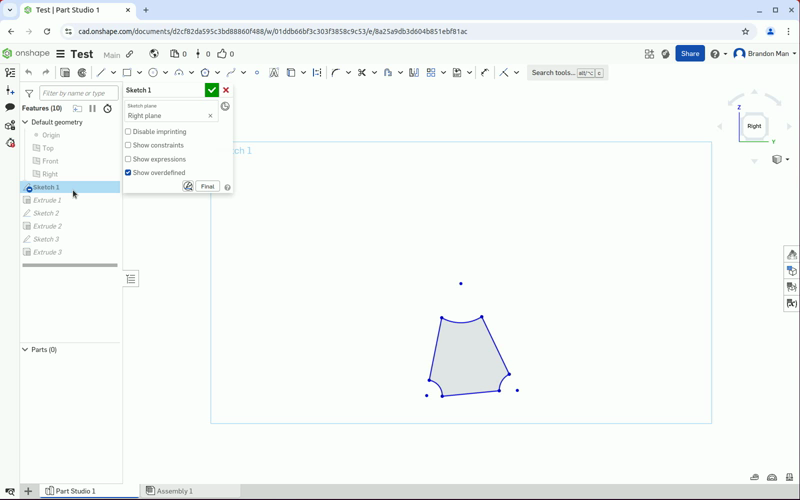
mouse_move(229, 92)
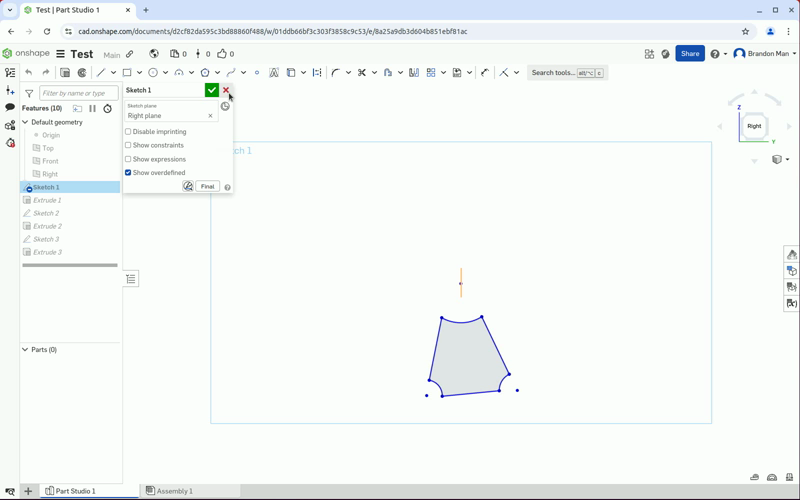
click(229, 92)
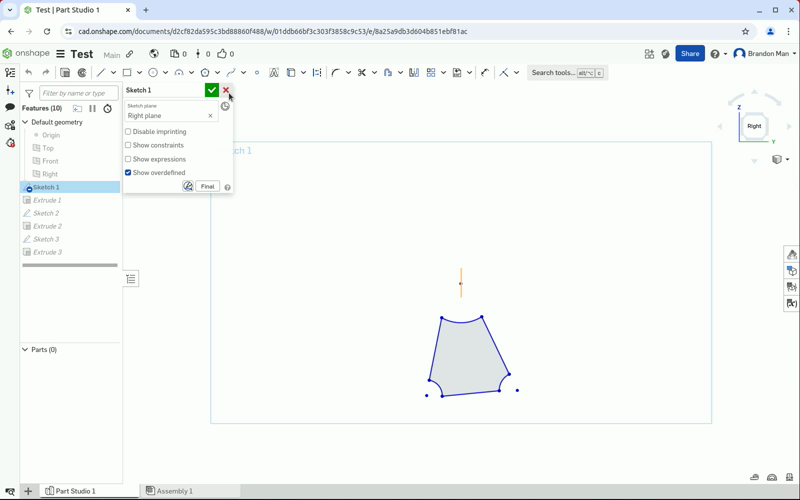
key(shift+s)
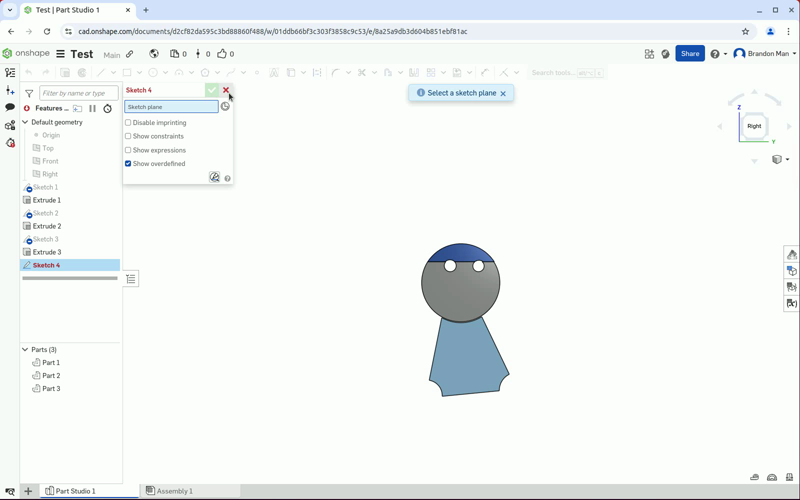
mouse_move(73, 176)
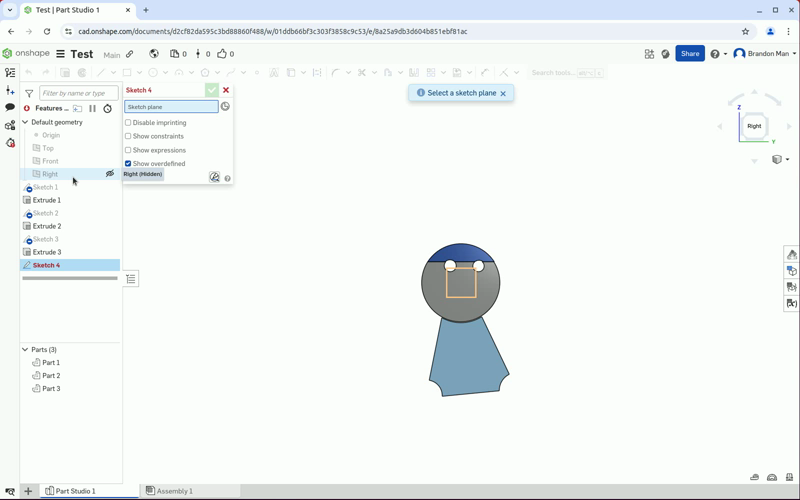
click(73, 176)
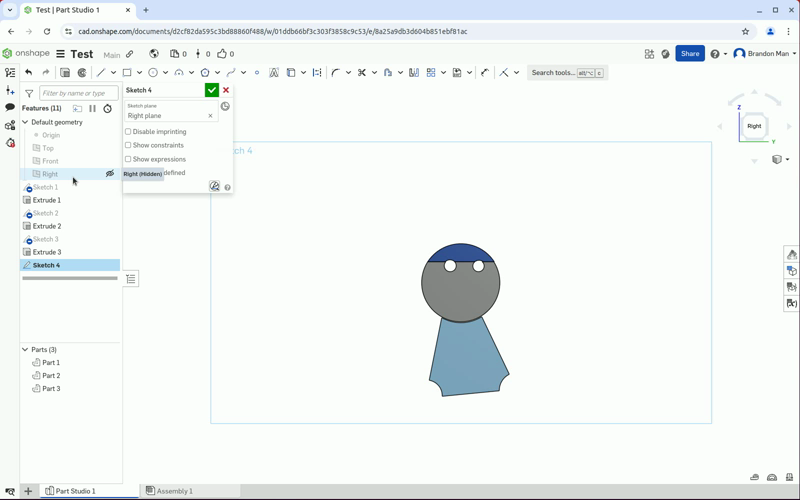
mouse_move(73, 352)
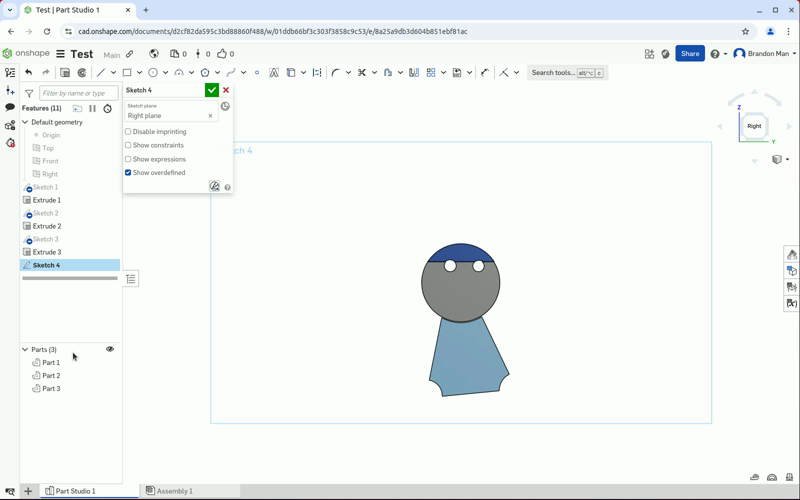
key(y)
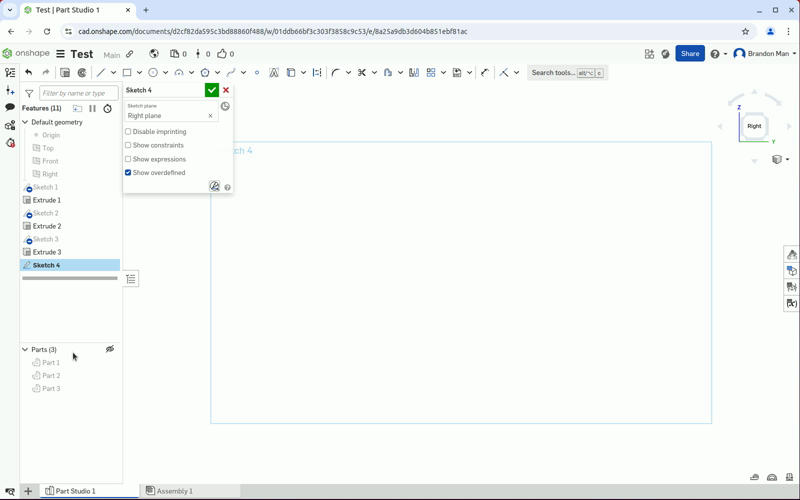
key(a)
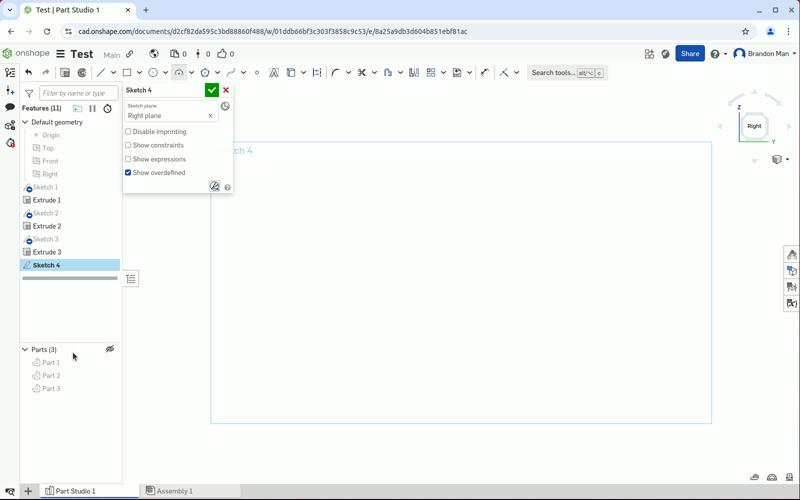
key_down(shift)
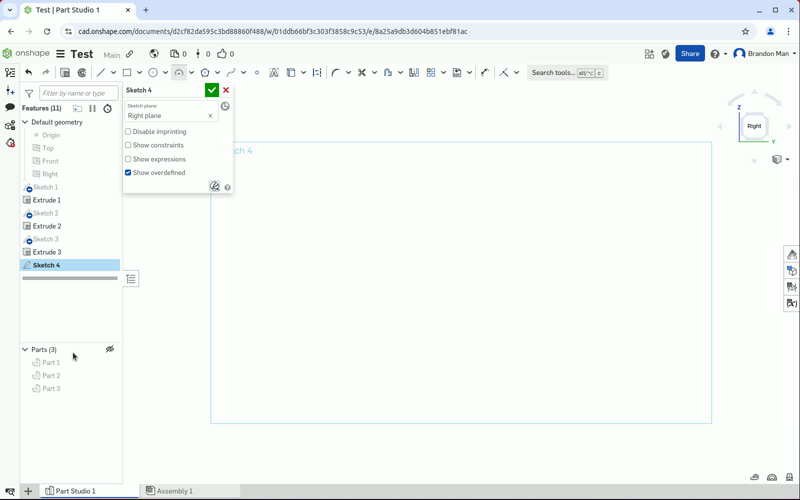
mouse_move(422, 282)
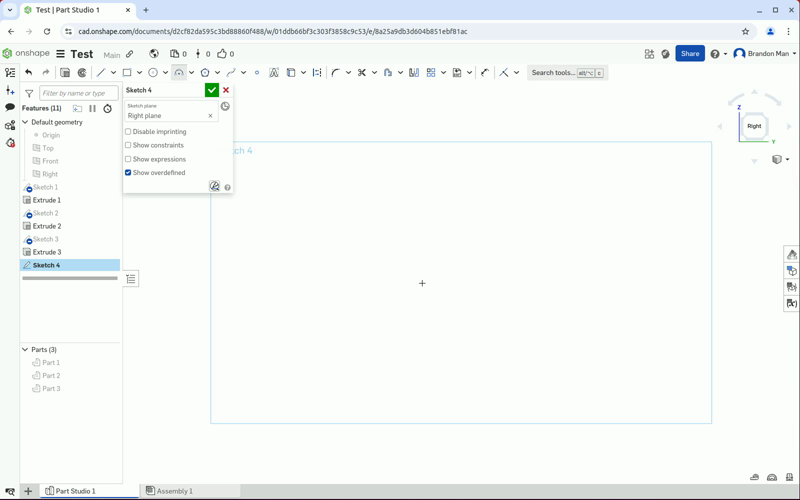
click(422, 282)
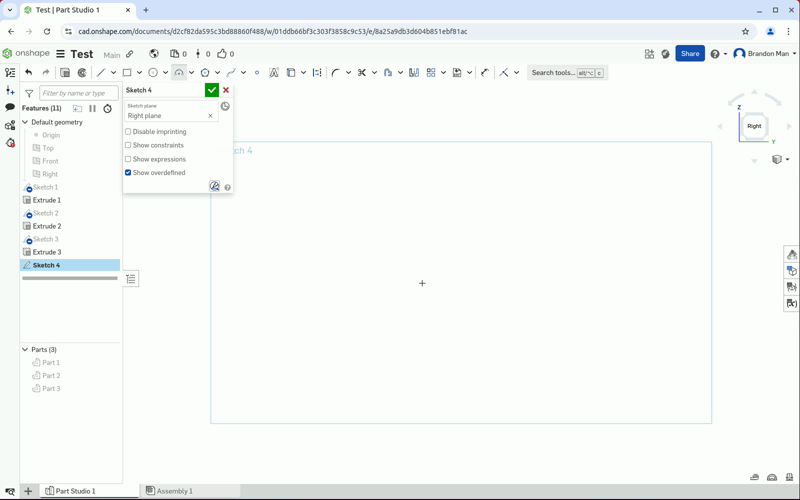
key_up(shift)
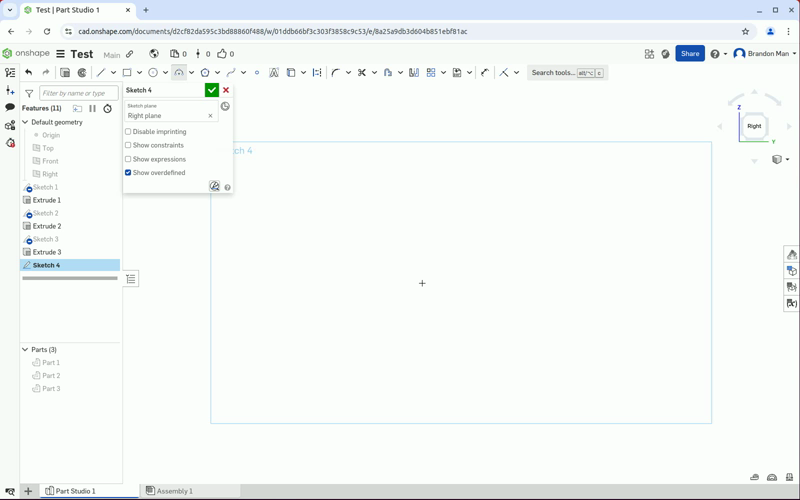
key_down(shift)
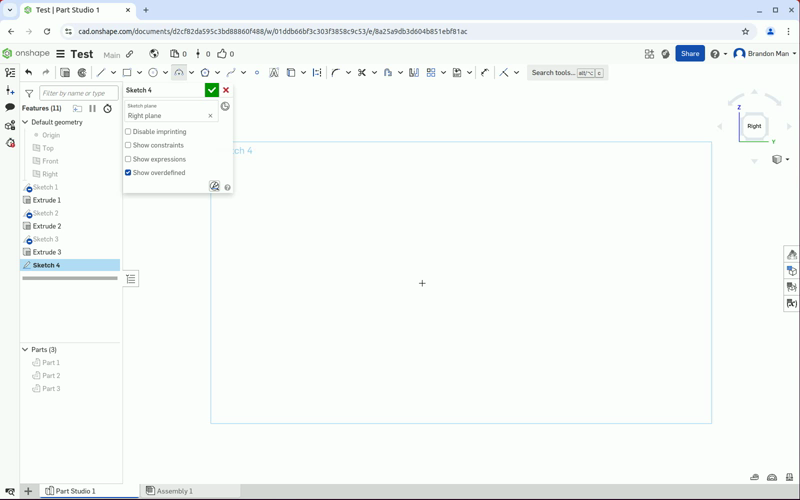
mouse_move(444, 247)
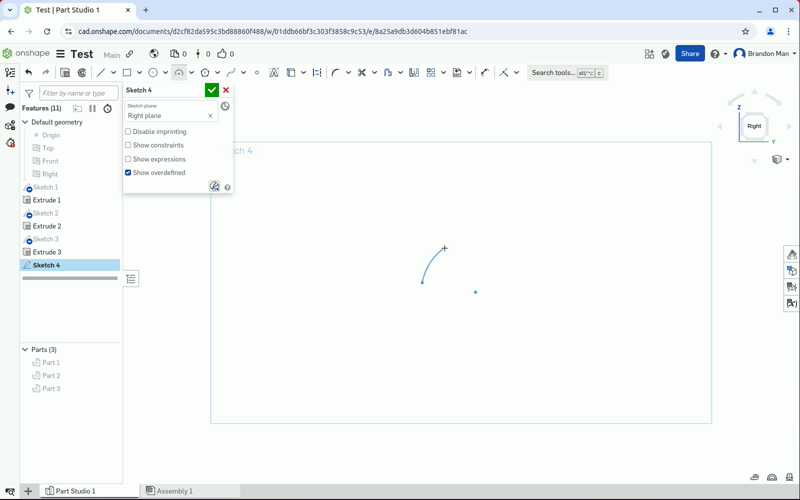
click(444, 247)
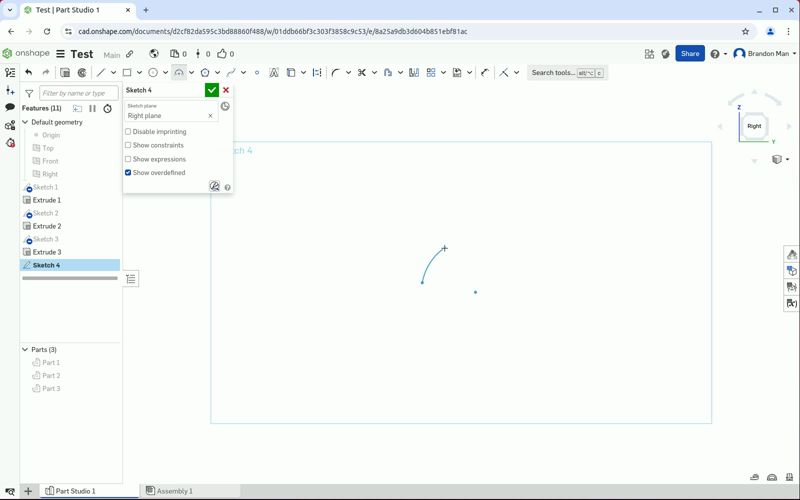
mouse_move(428, 261)
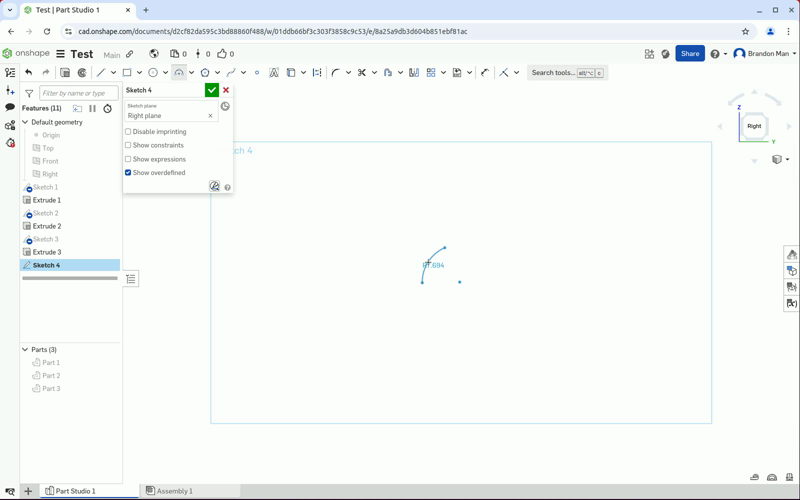
click(428, 261)
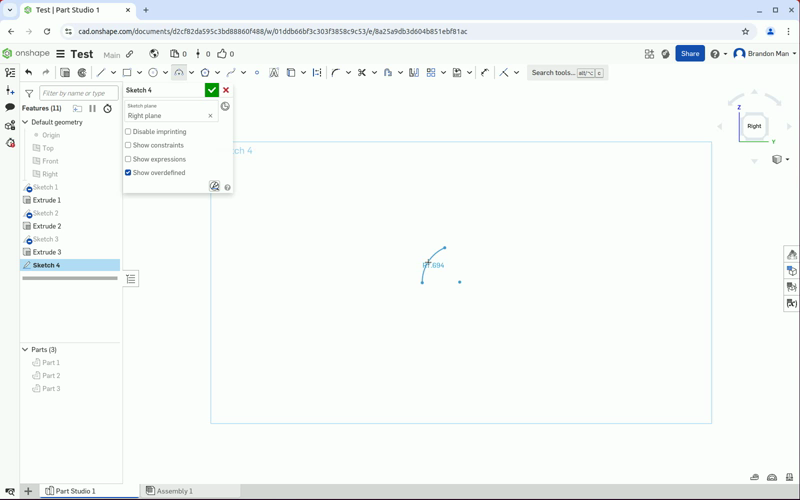
key_up(shift)
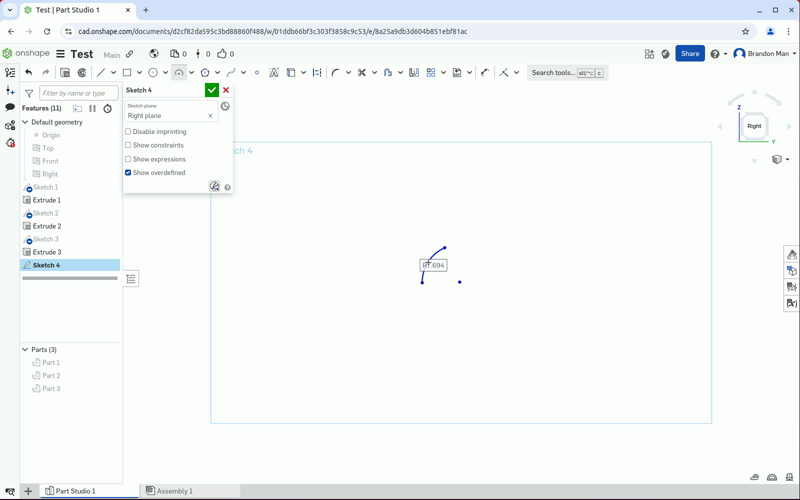
mouse_move(444, 247)
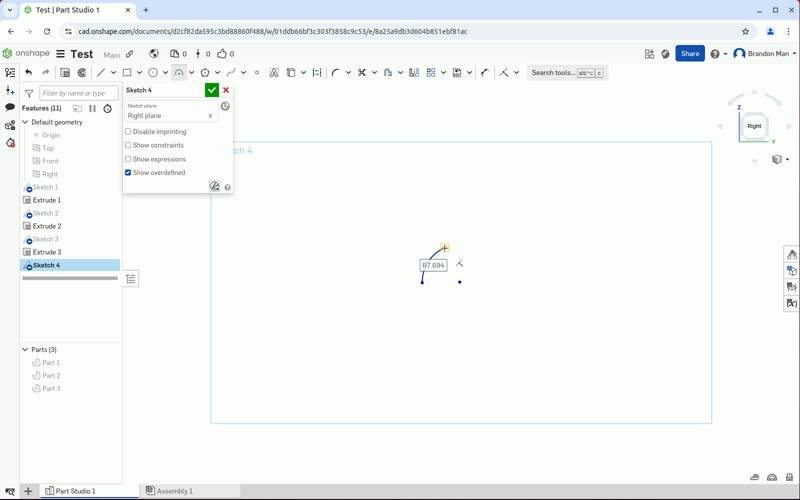
click(444, 247)
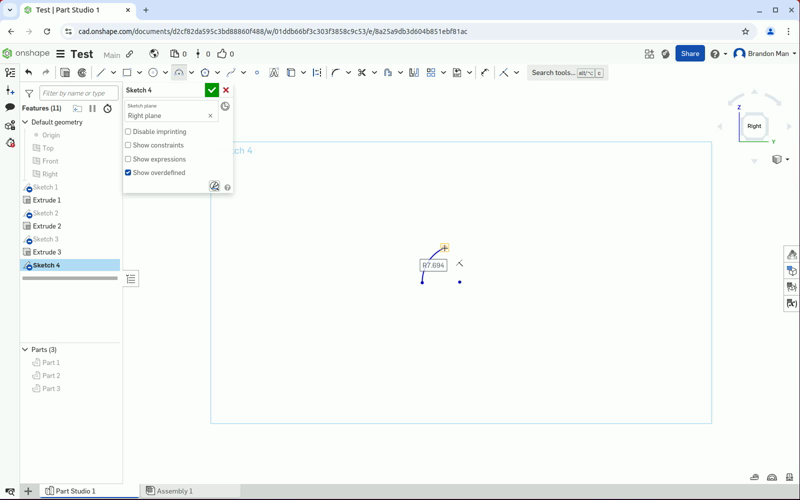
mouse_move(422, 282)
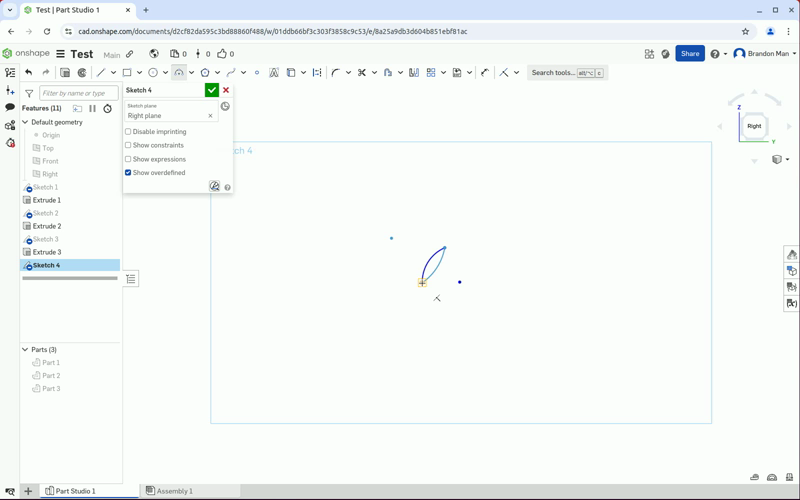
click(422, 282)
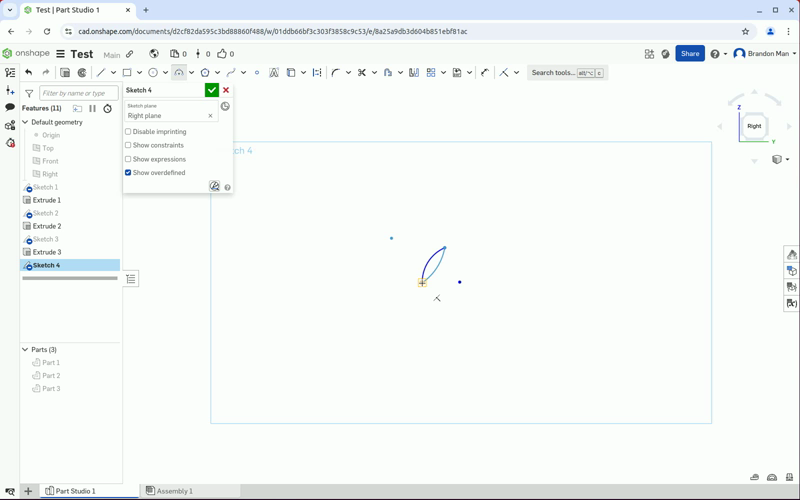
key_down(shift)
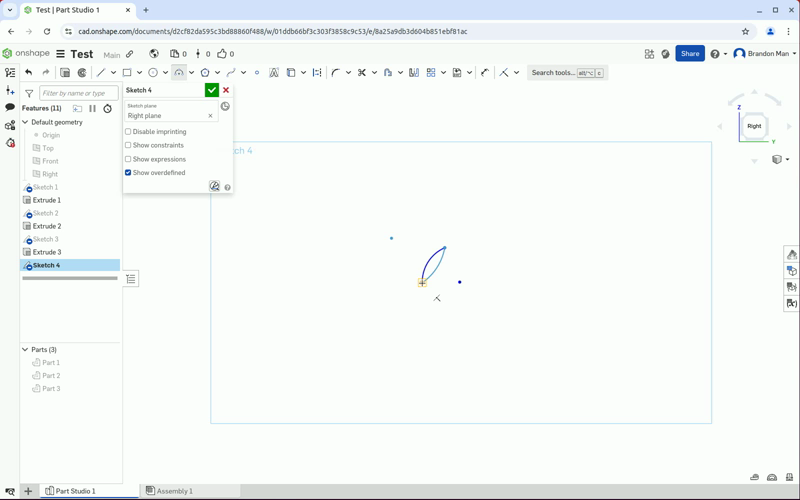
mouse_move(409, 250)
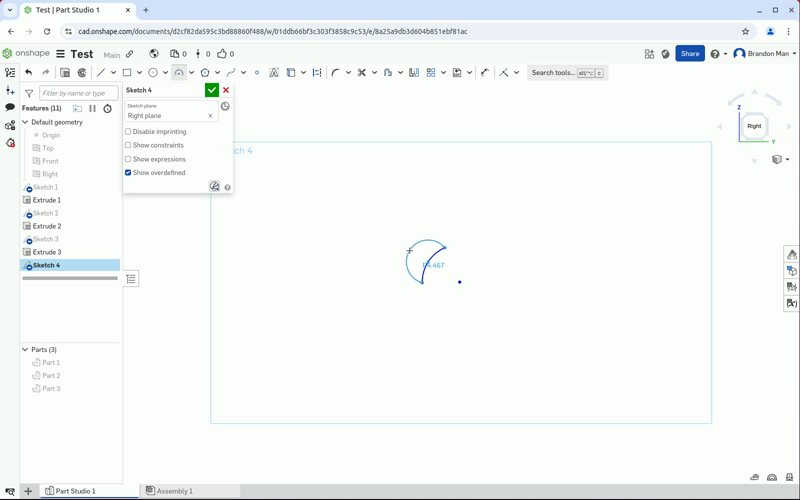
click(409, 250)
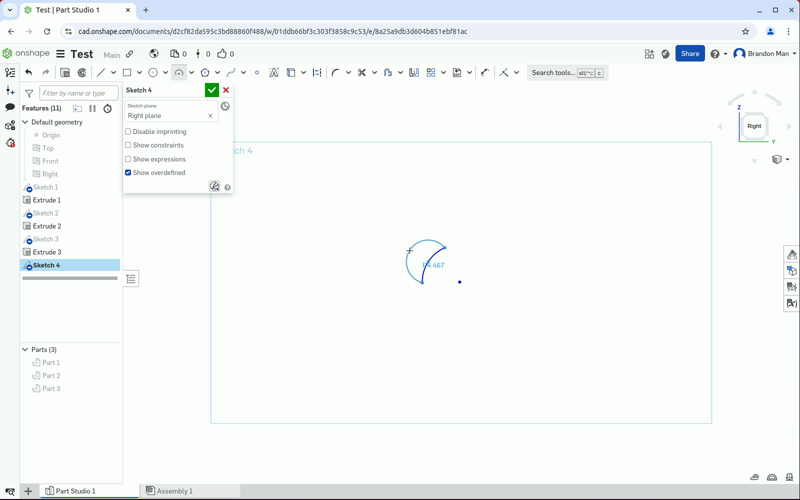
key_up(shift)
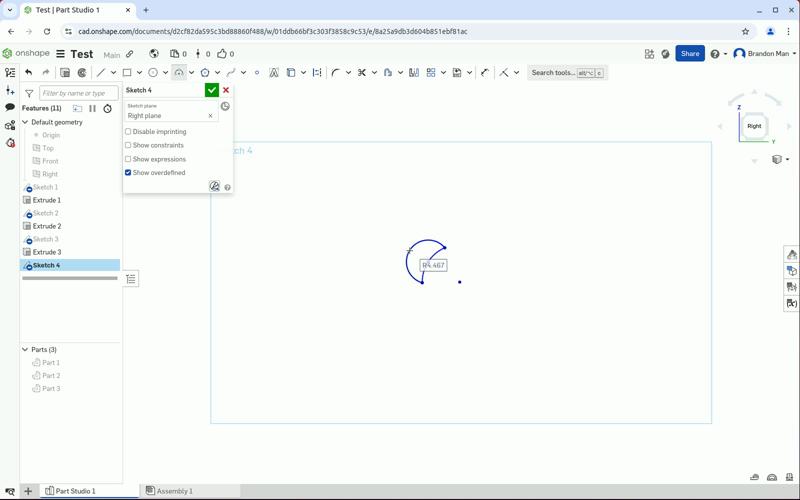
key(esc)
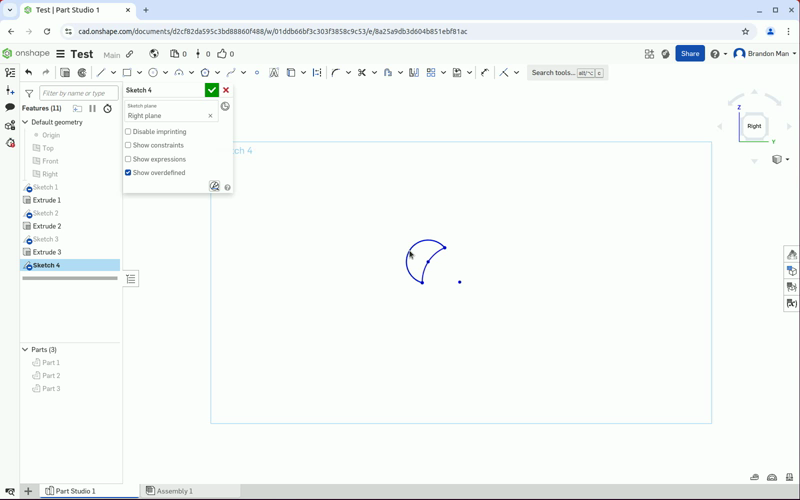
mouse_move(418, 244)
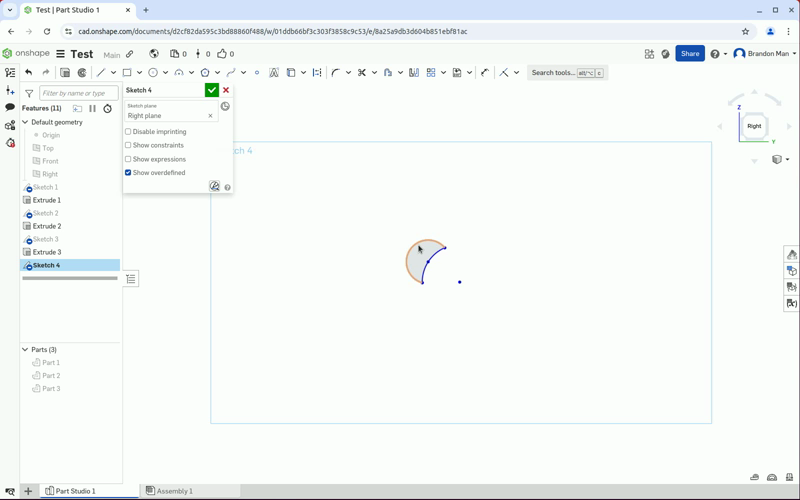
scroll(6)
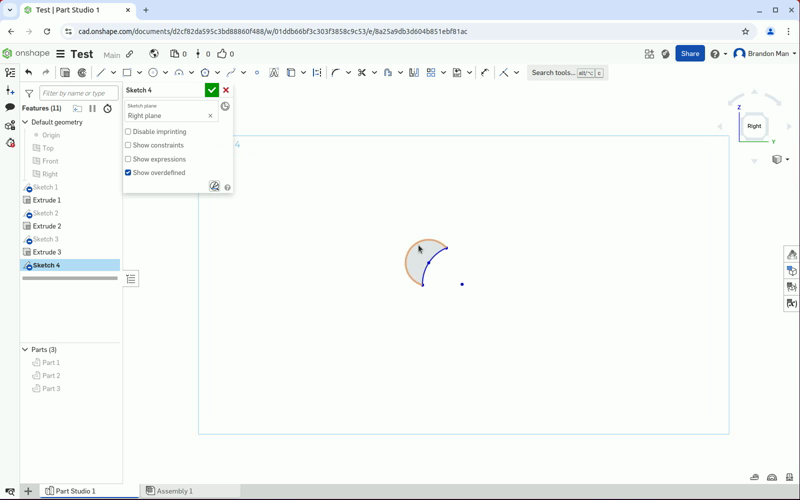
scroll(6)
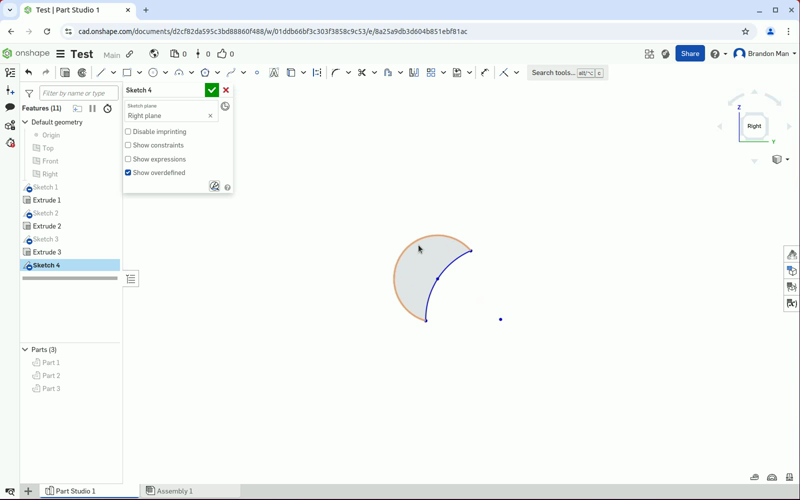
scroll(6)
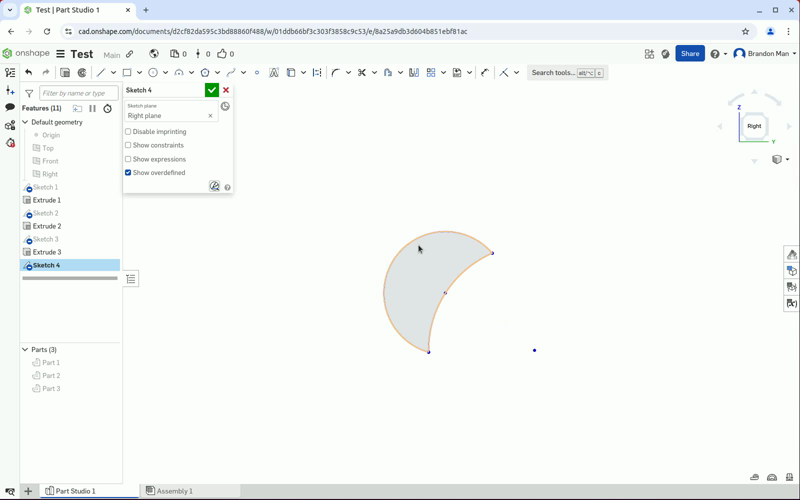
scroll(6)
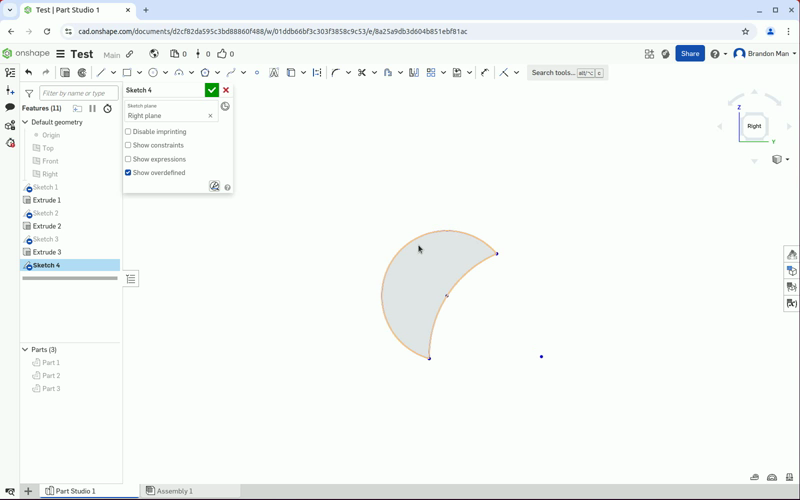
scroll(6)
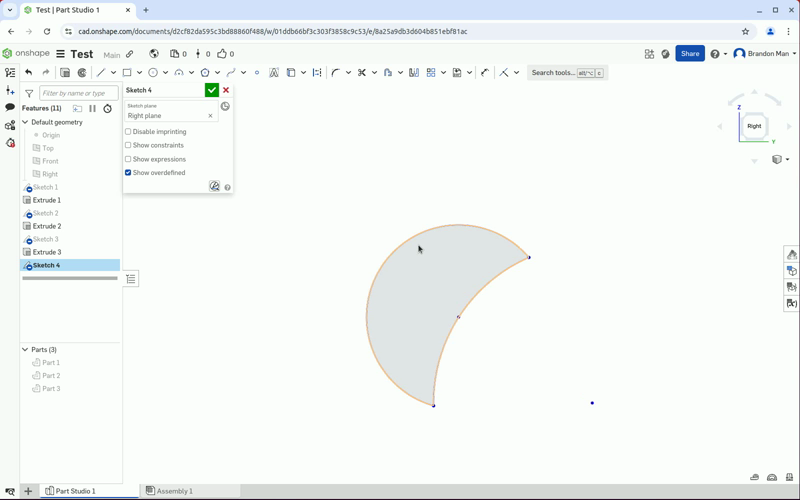
scroll(6)
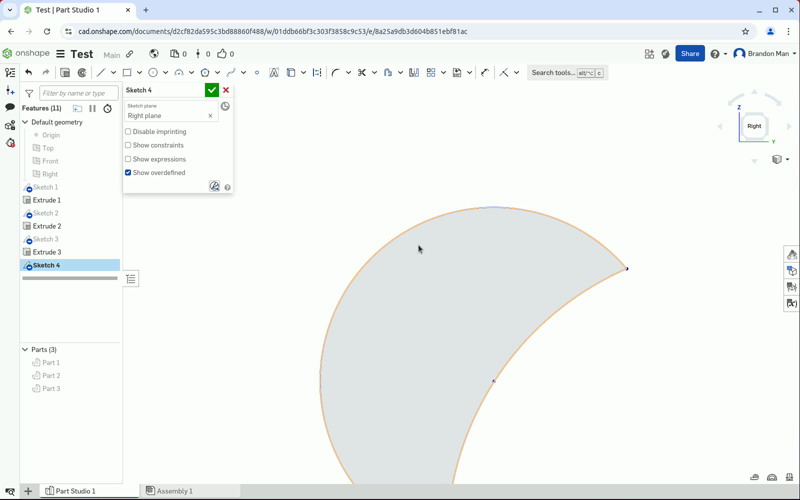
scroll(6)
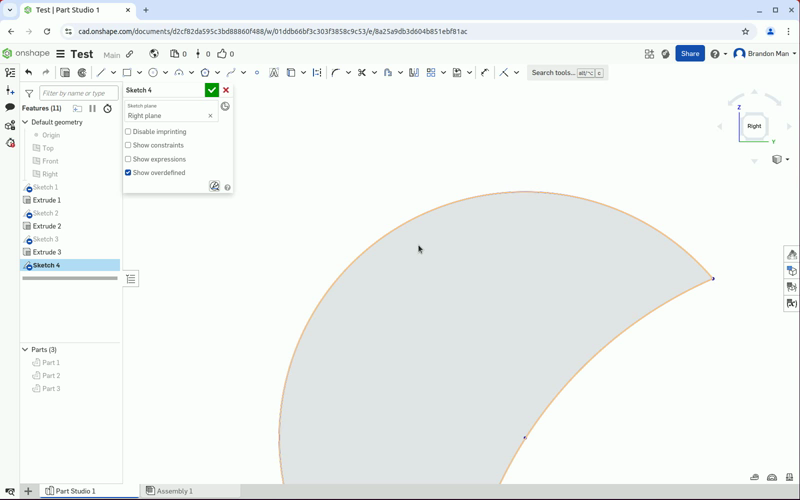
click(418, 244)
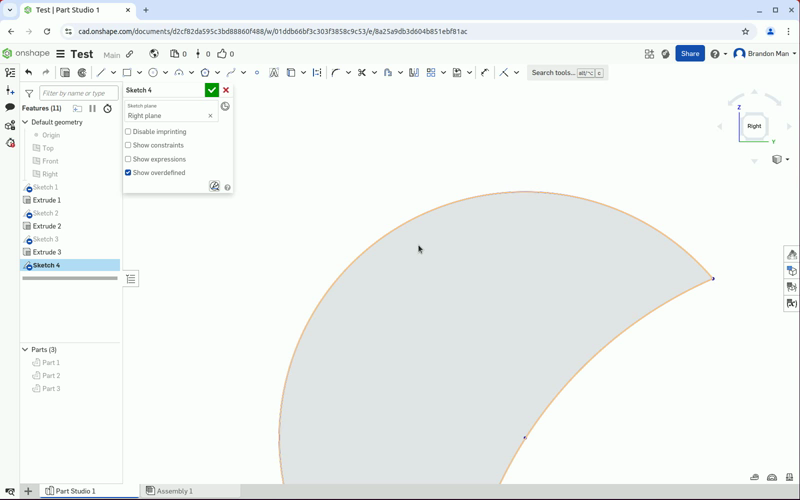
scroll(-6)
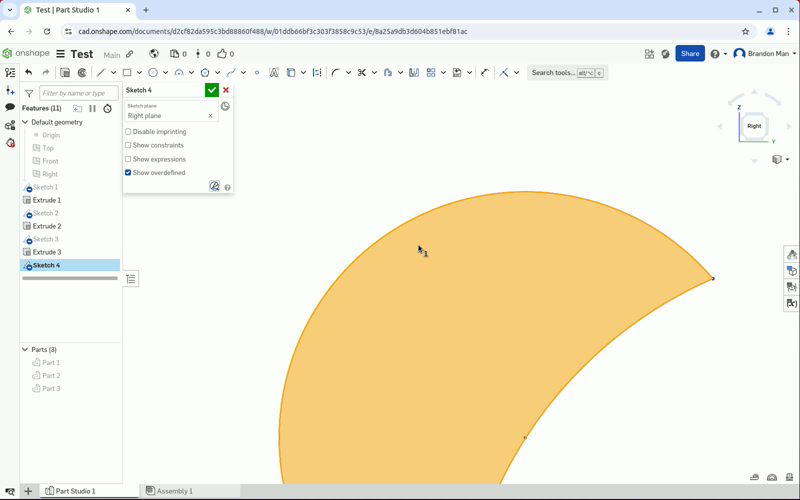
scroll(-6)
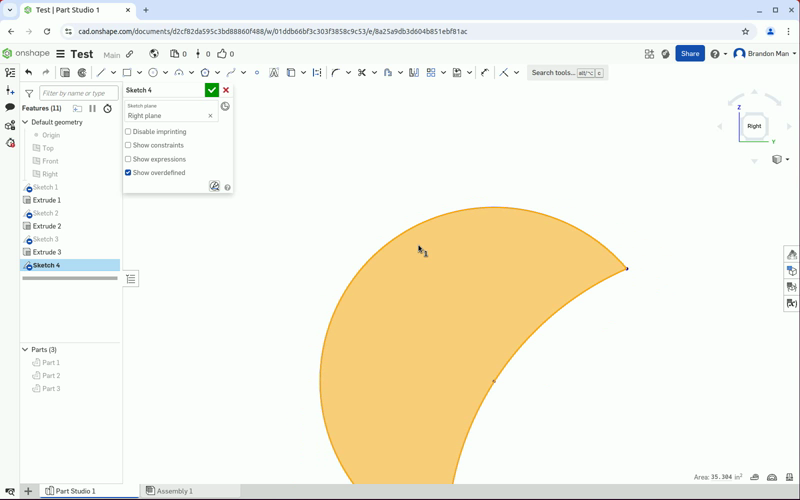
scroll(-6)
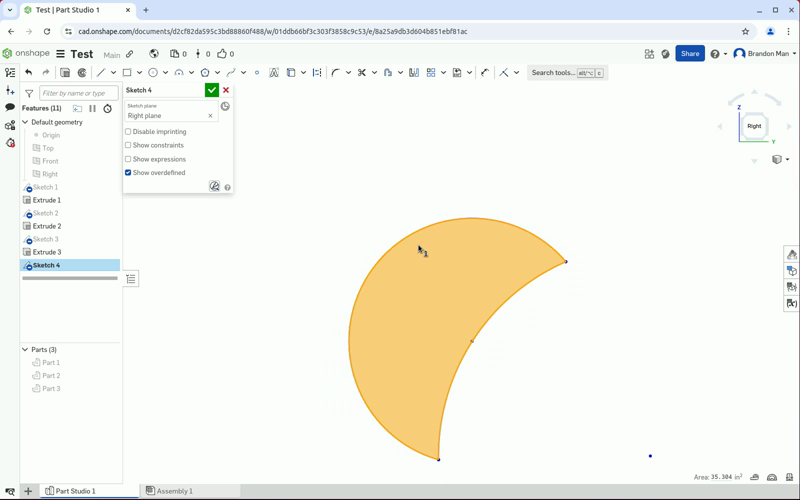
scroll(-6)
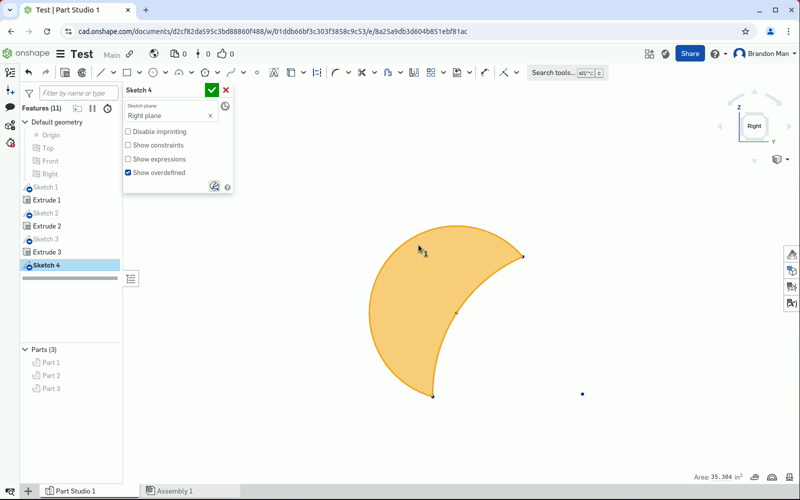
scroll(-6)
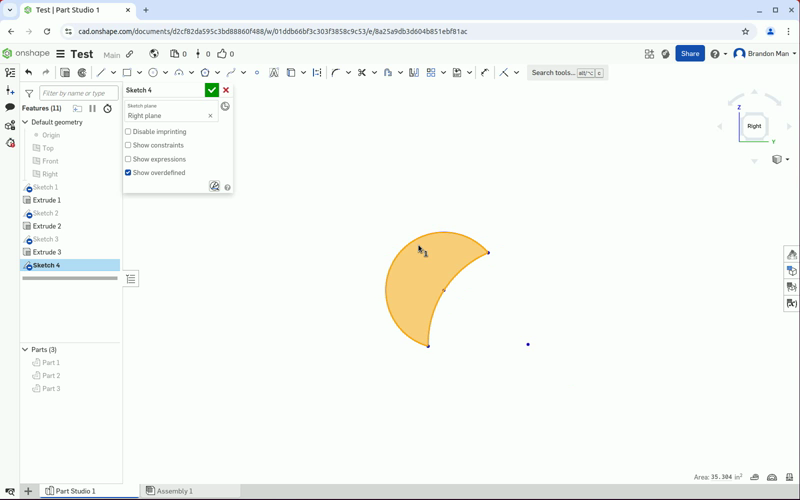
scroll(-6)
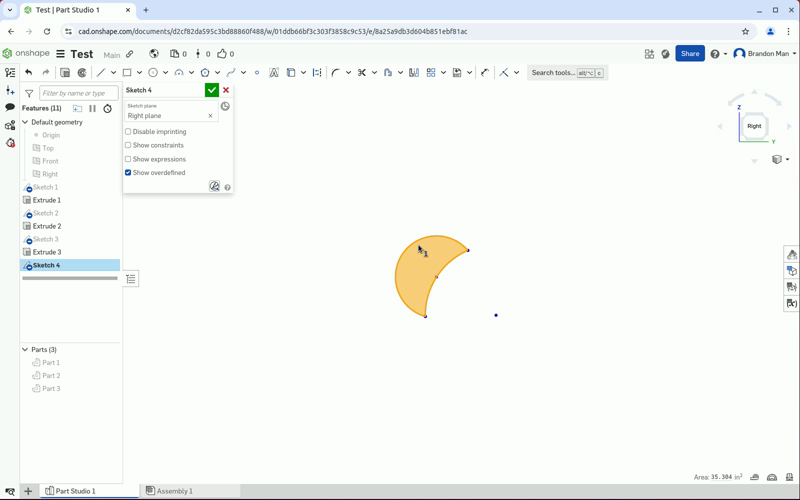
scroll(-6)
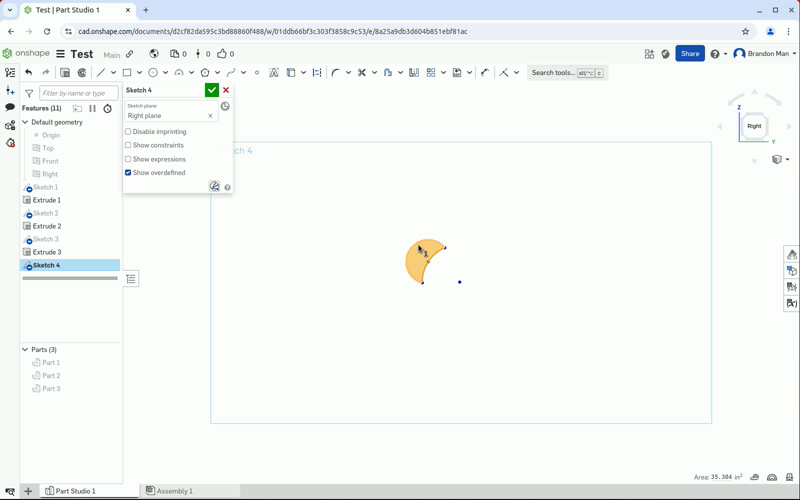
mouse_move(73, 352)
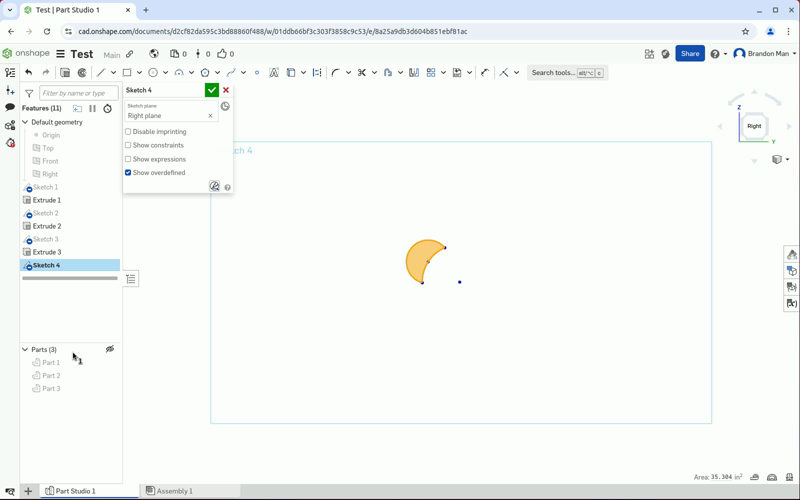
key(shift+y)
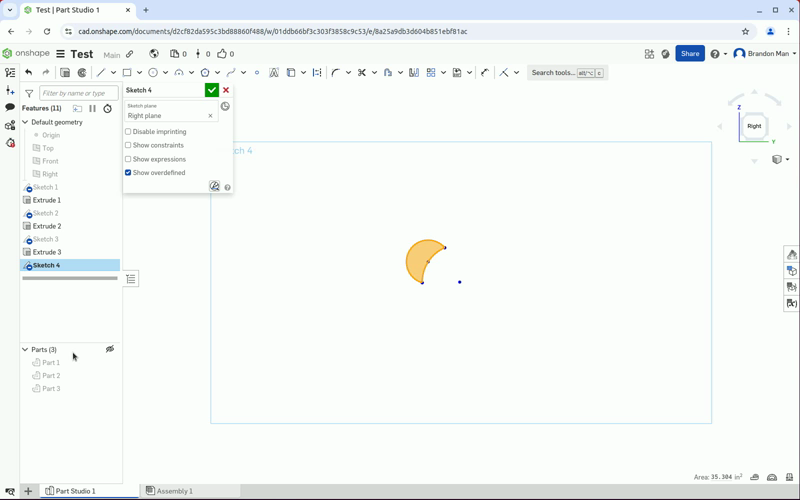
key(shift+e)
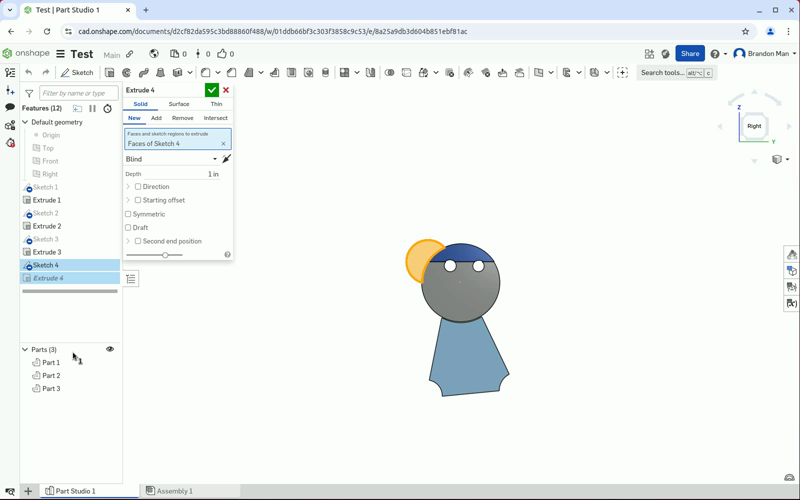
mouse_move(143, 106)
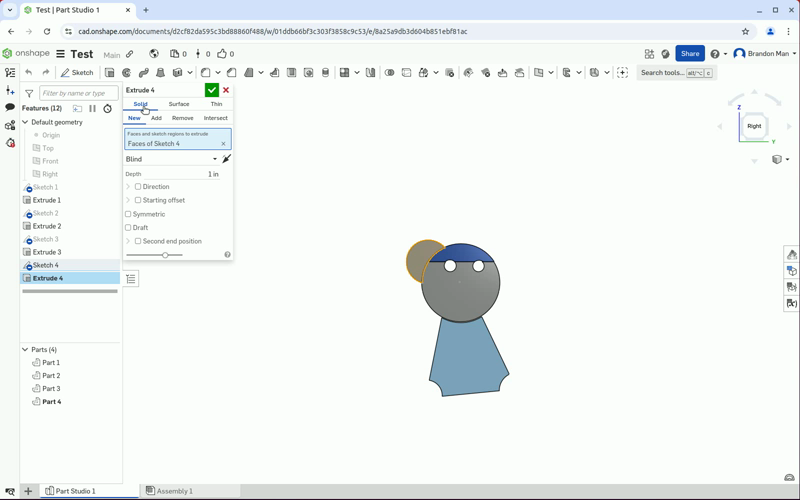
click(143, 106)
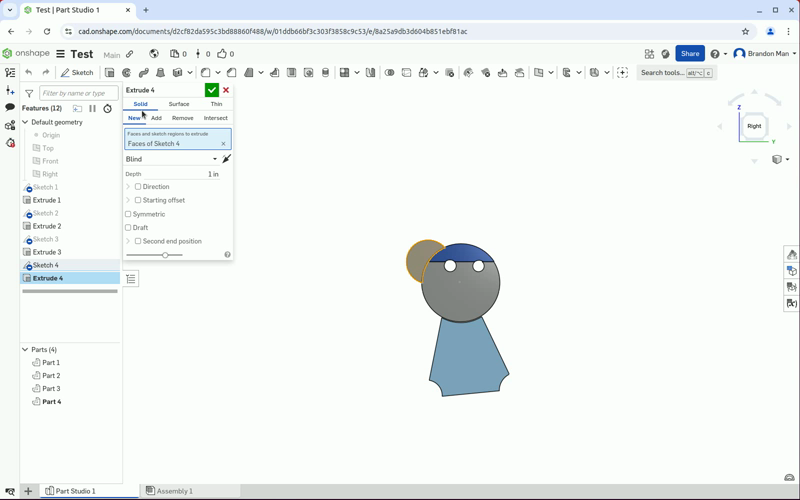
mouse_move(137, 120)
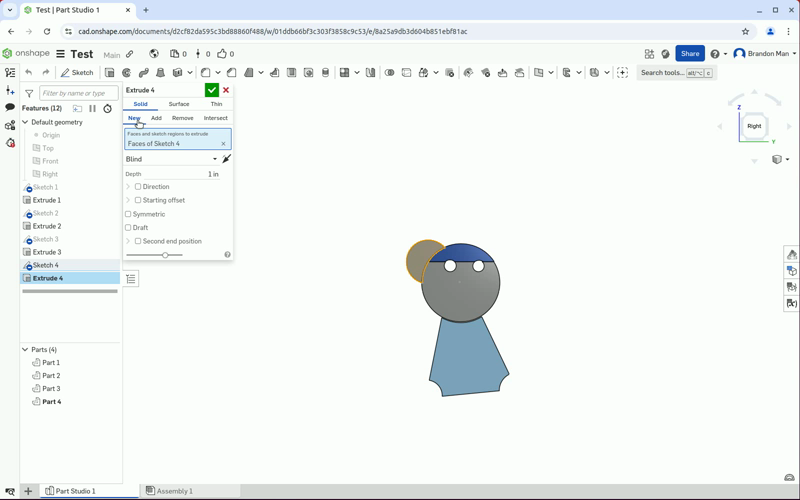
click(137, 120)
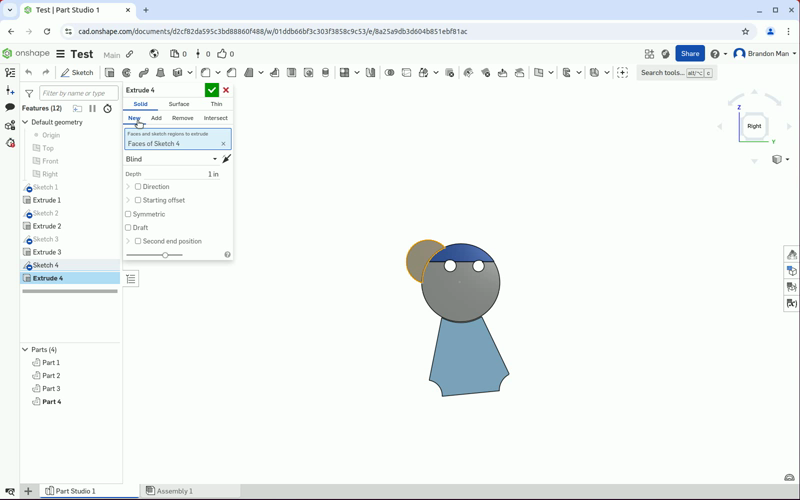
key(tab, 4)
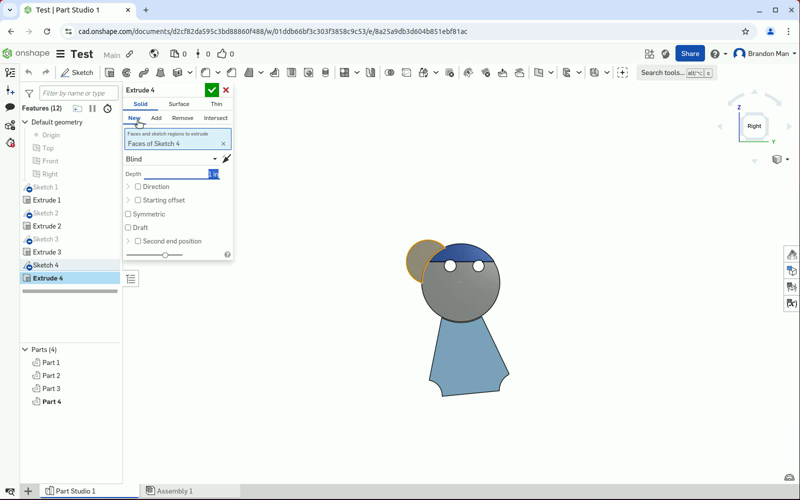
text(4.092)
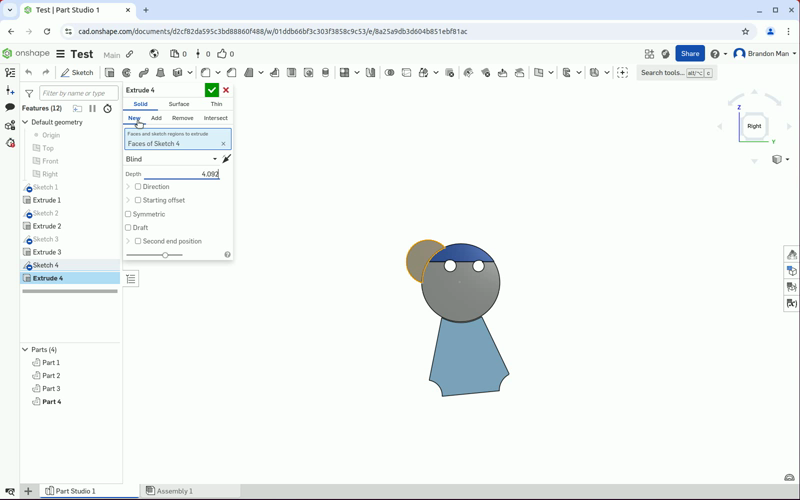
key(enter)
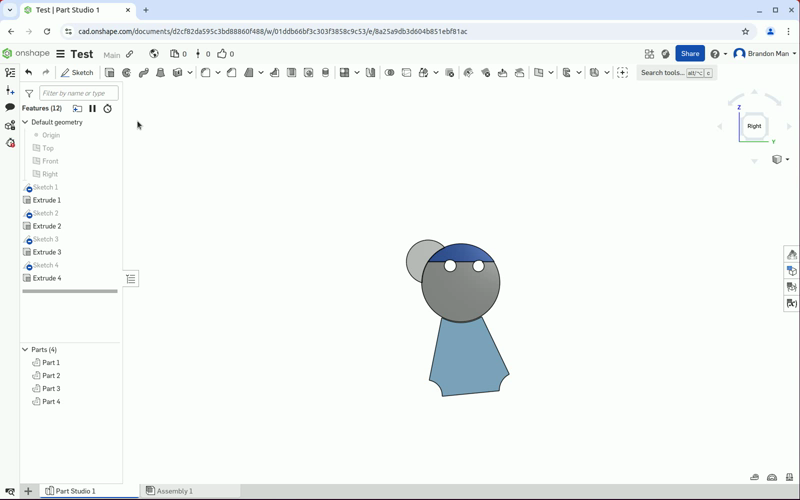
key(shift+h)
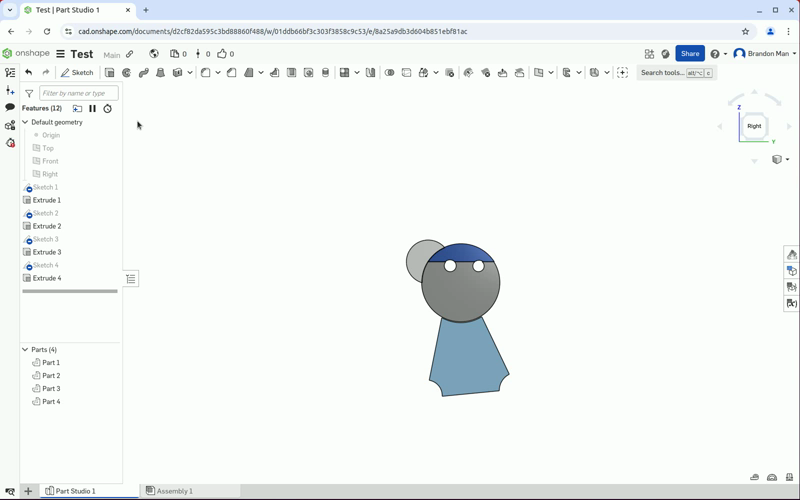
key(shift+h)
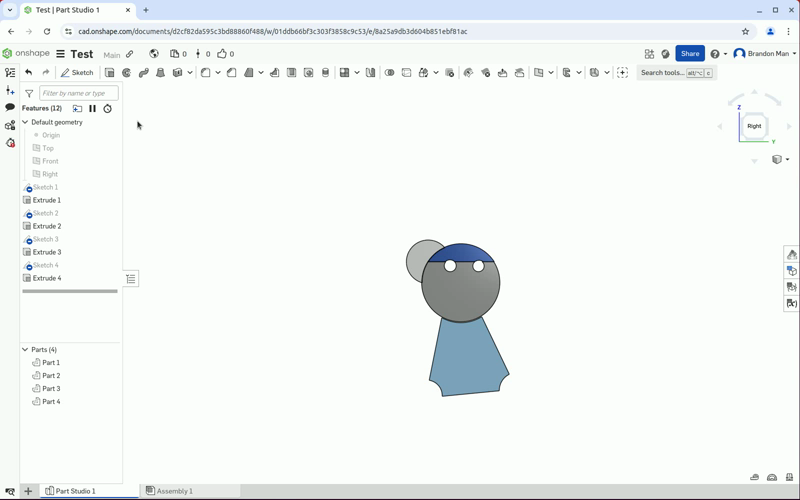
mouse_move(73, 189)
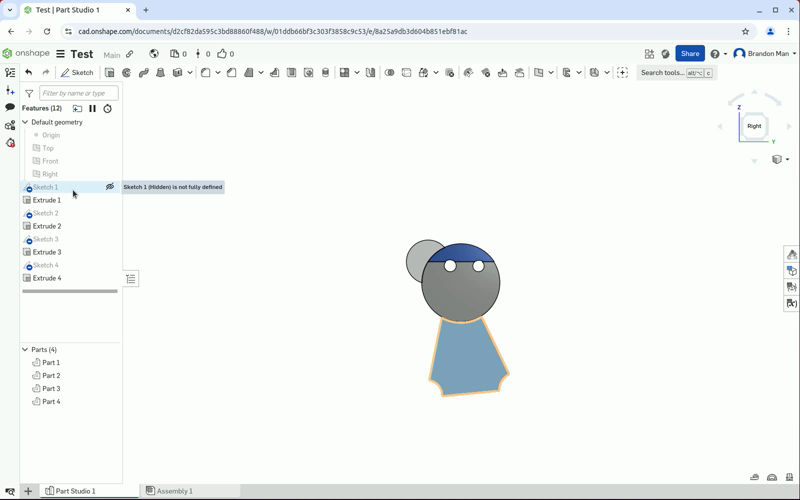
click(73, 189)
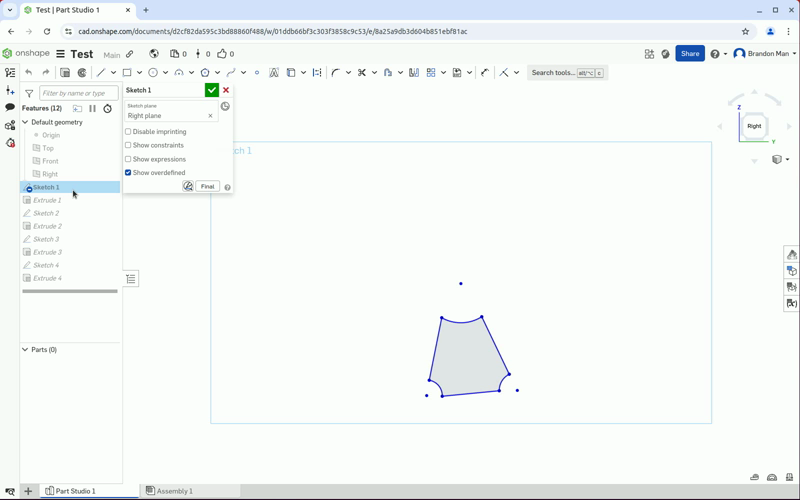
mouse_move(229, 92)
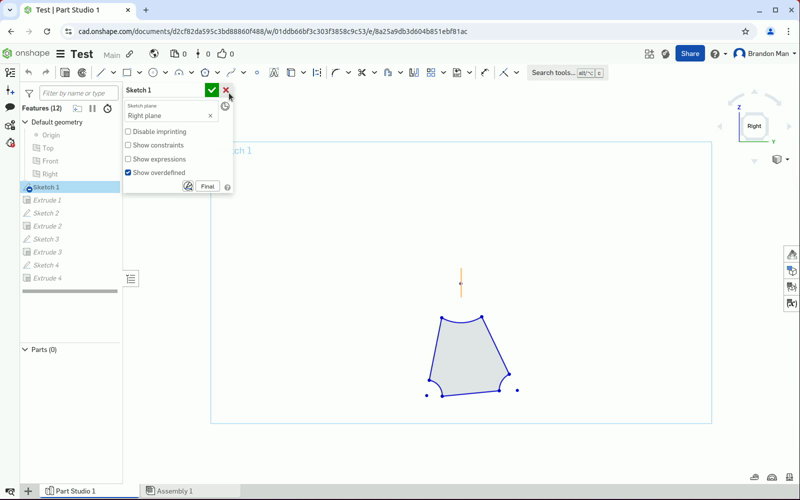
click(229, 92)
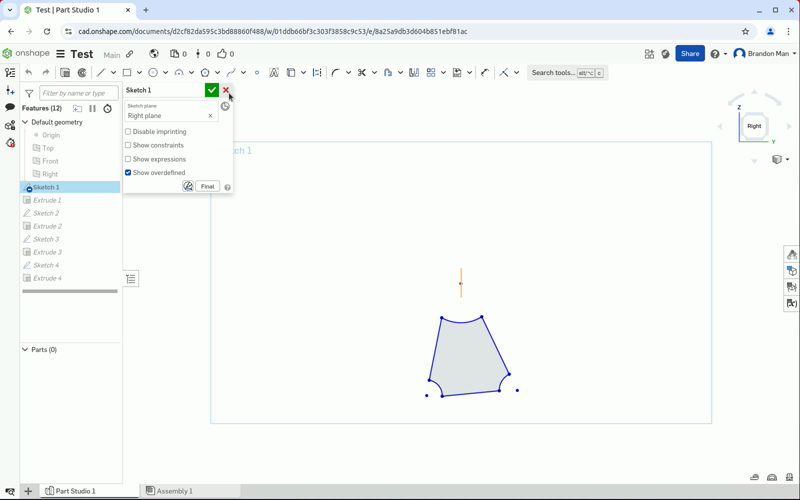
key(shift+s)
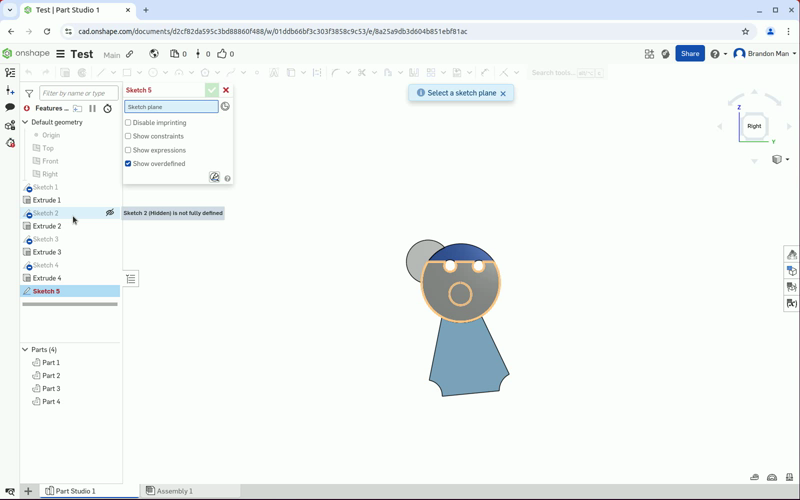
scroll(3)
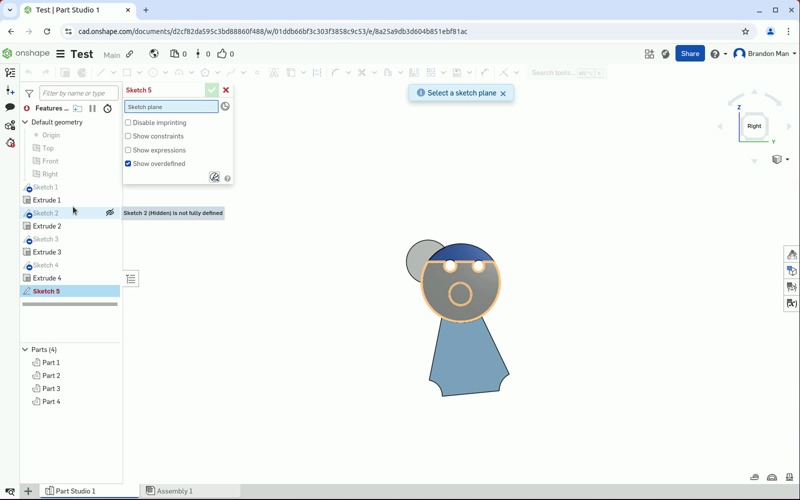
mouse_move(73, 176)
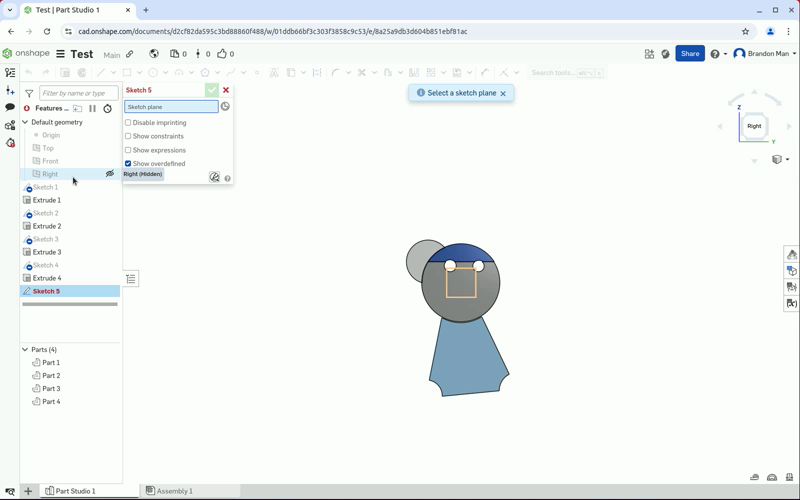
click(73, 176)
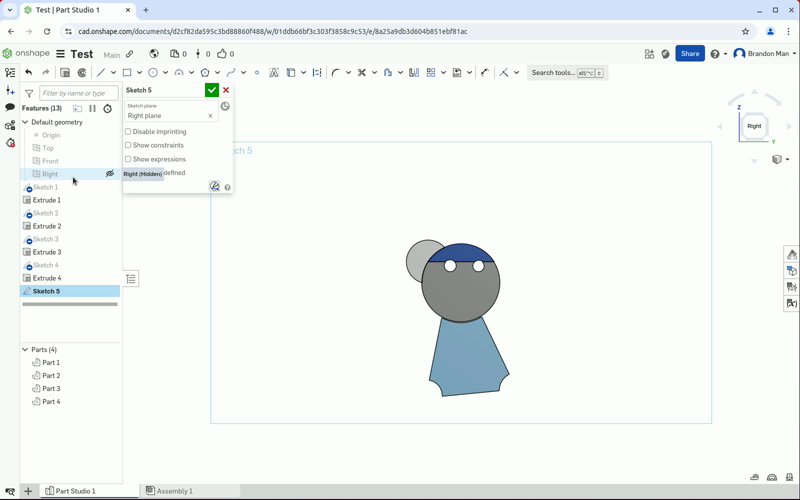
mouse_move(73, 352)
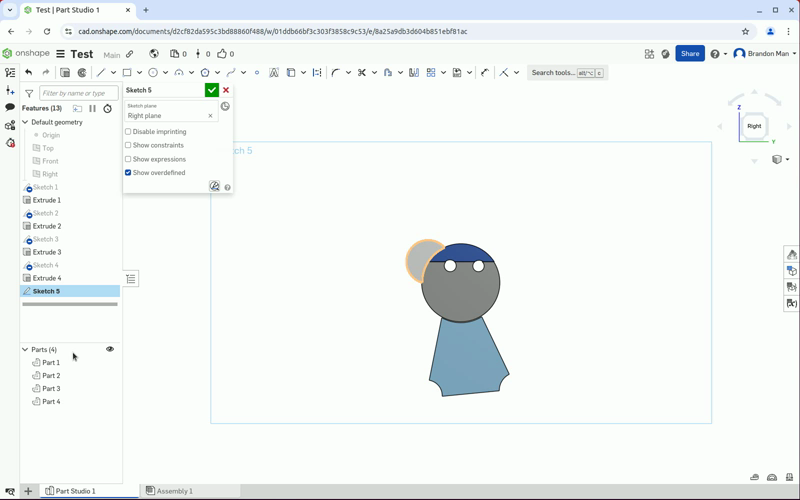
key(y)
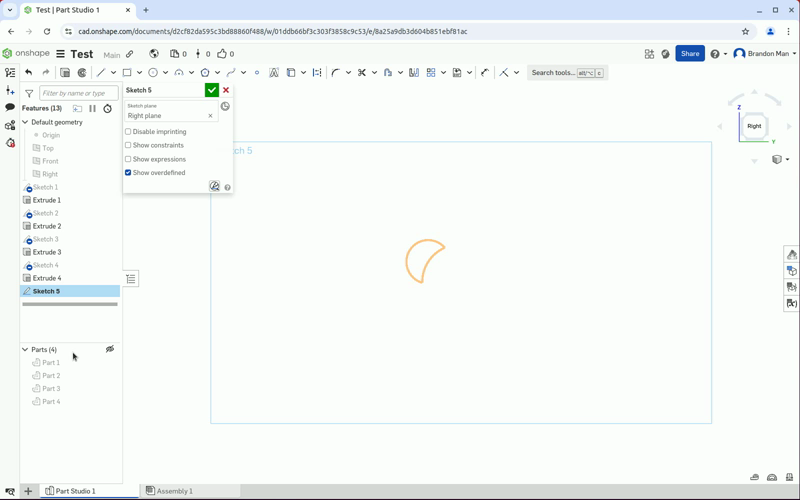
key(a)
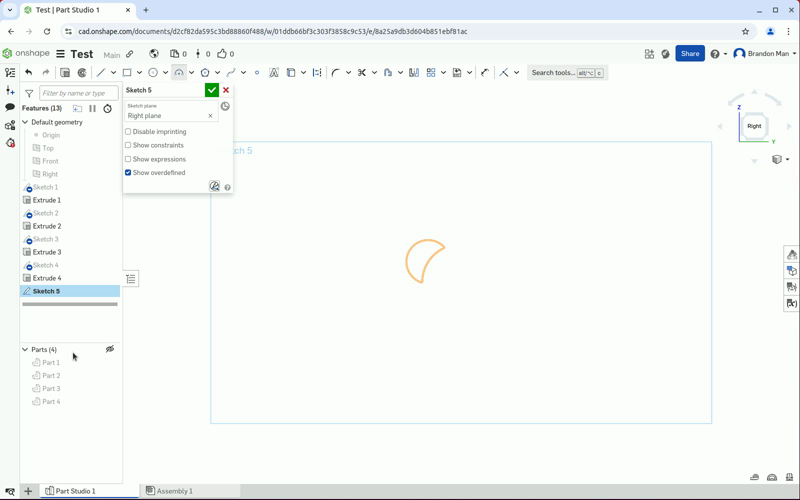
key_down(shift)
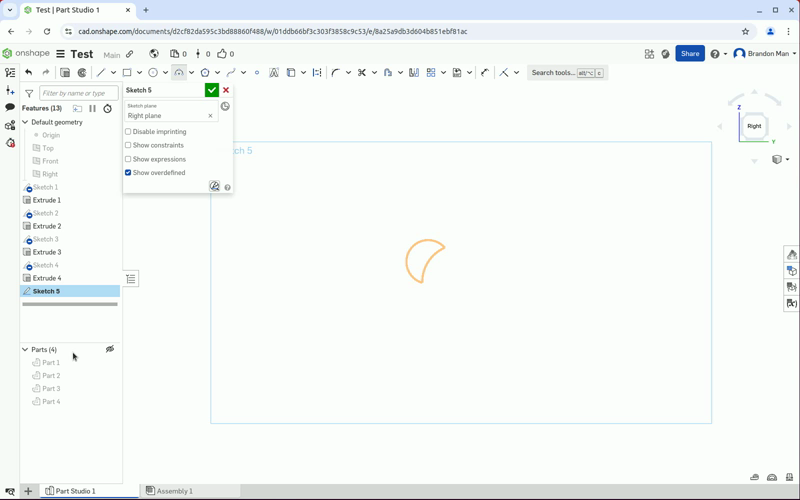
mouse_move(477, 247)
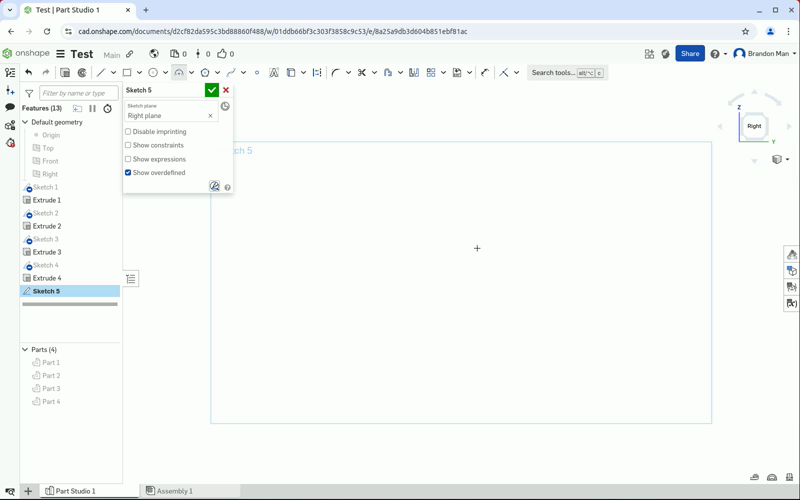
click(477, 247)
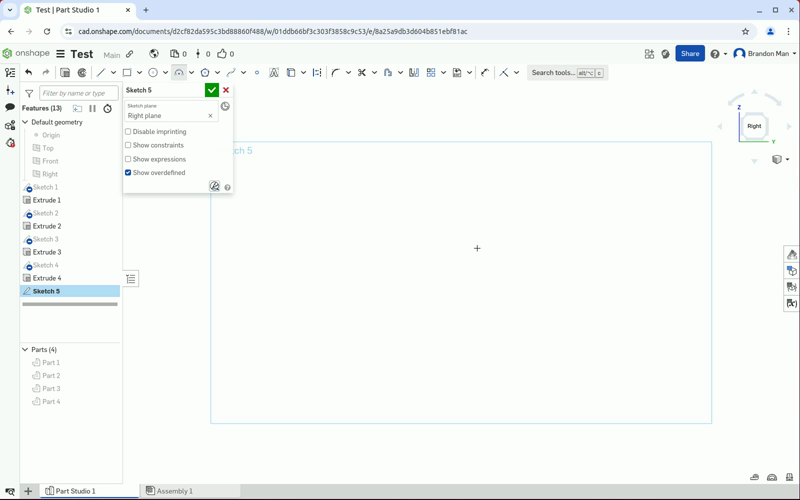
key_up(shift)
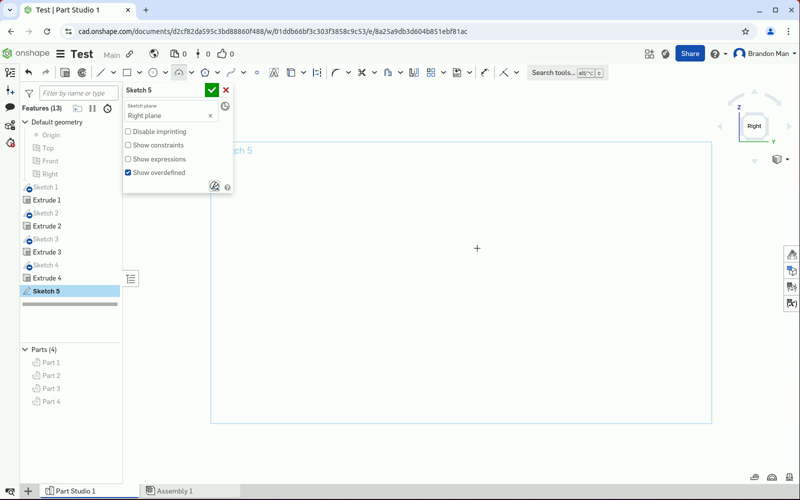
key_down(shift)
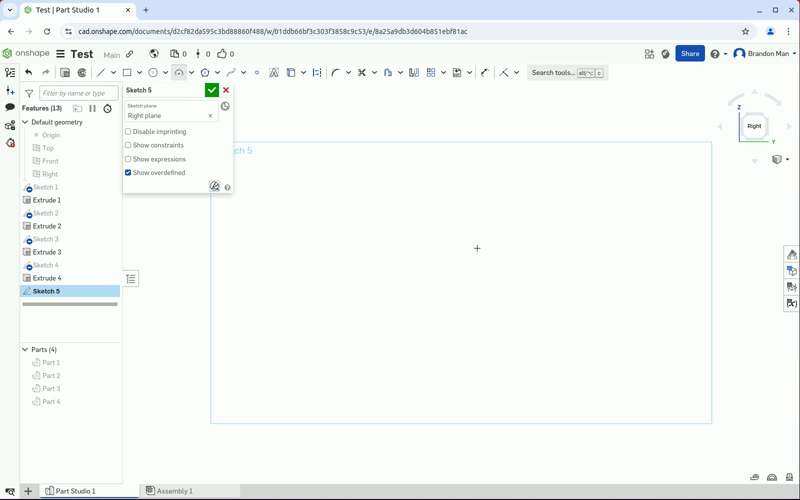
mouse_move(500, 284)
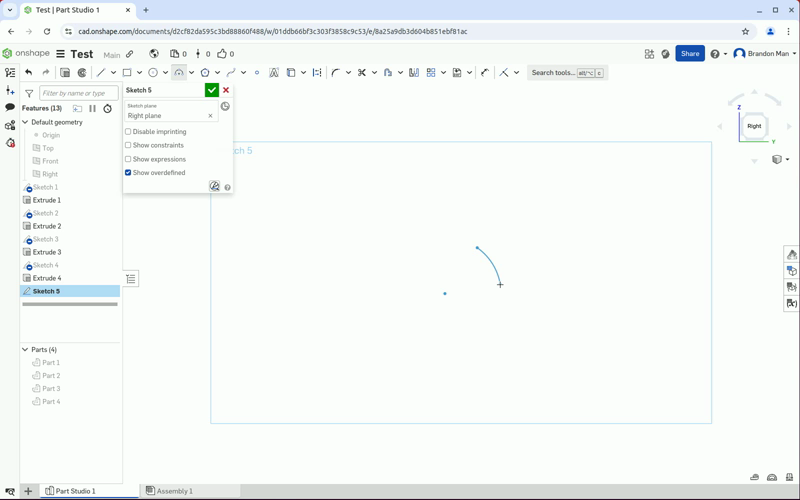
click(500, 284)
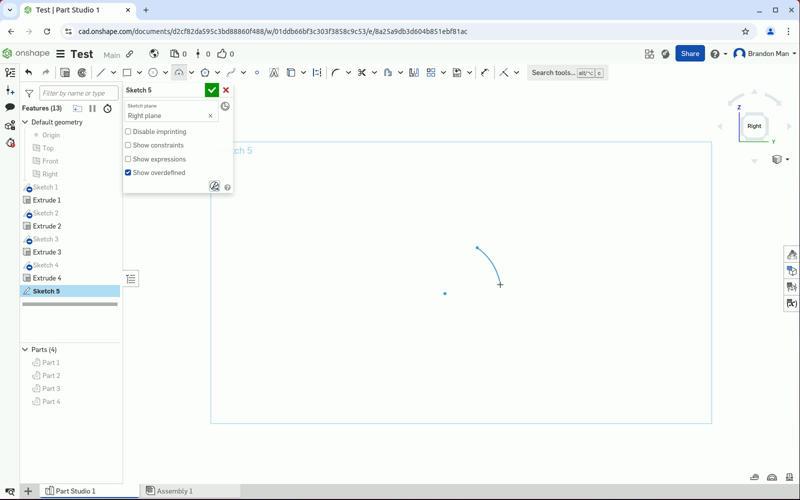
mouse_move(494, 262)
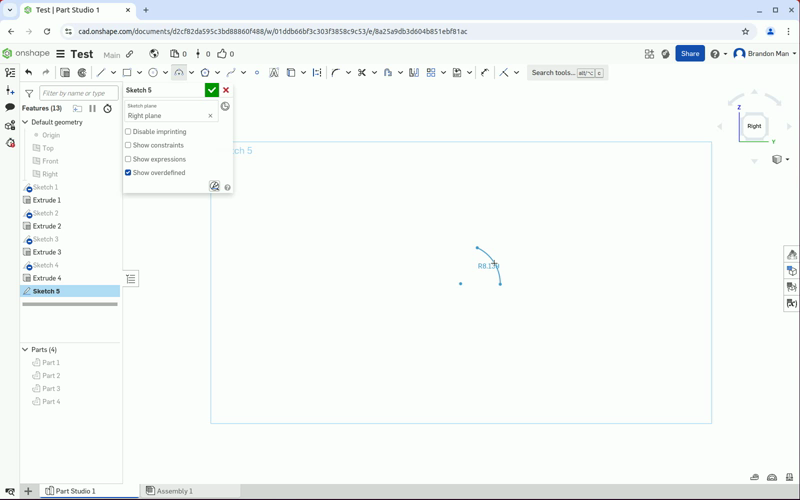
click(494, 262)
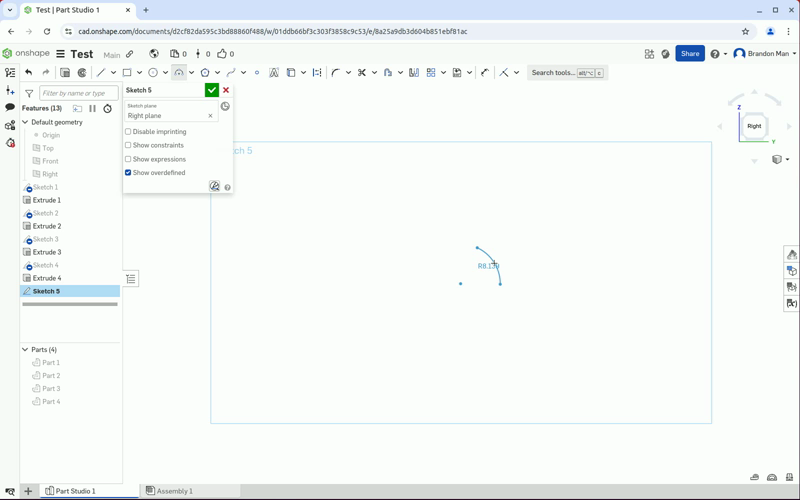
key_up(shift)
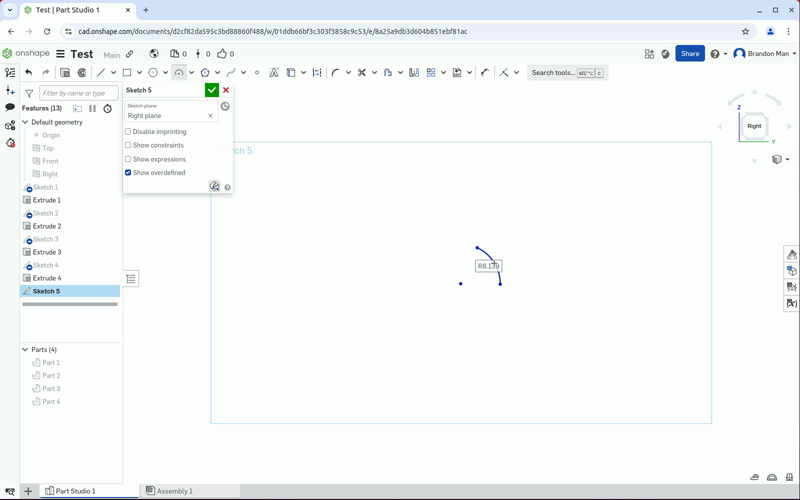
mouse_move(500, 284)
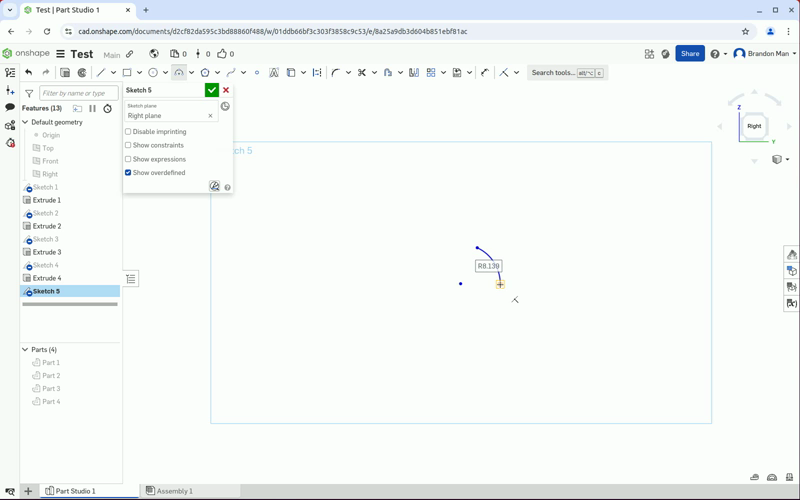
click(500, 284)
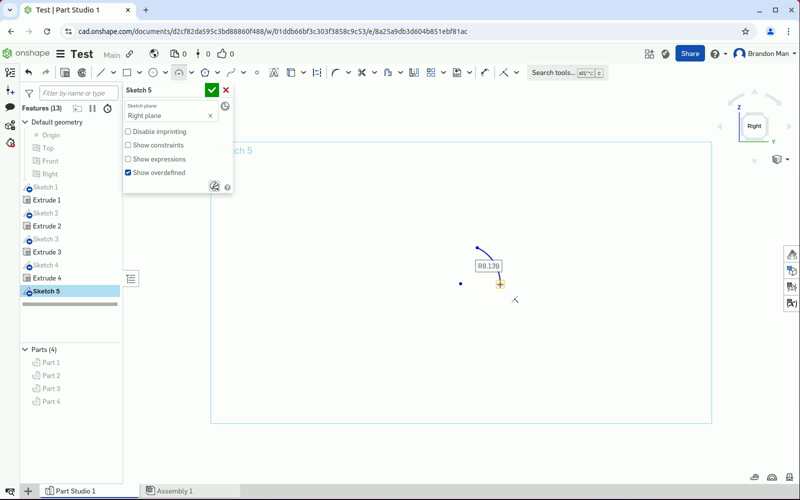
mouse_move(477, 247)
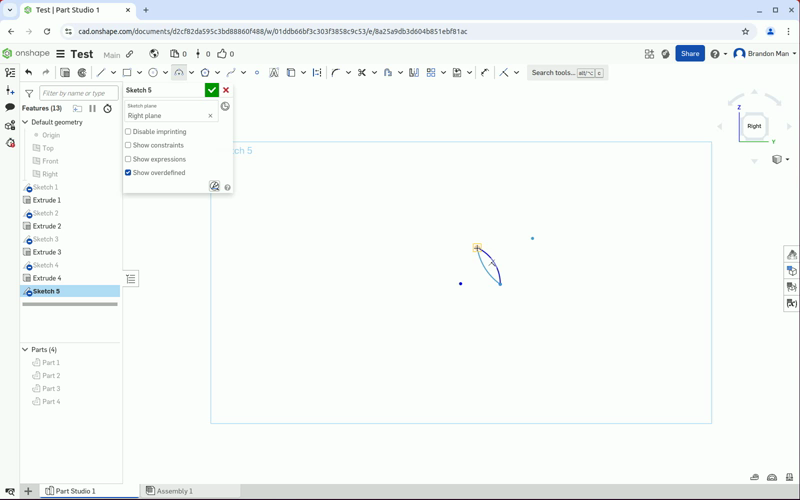
click(477, 247)
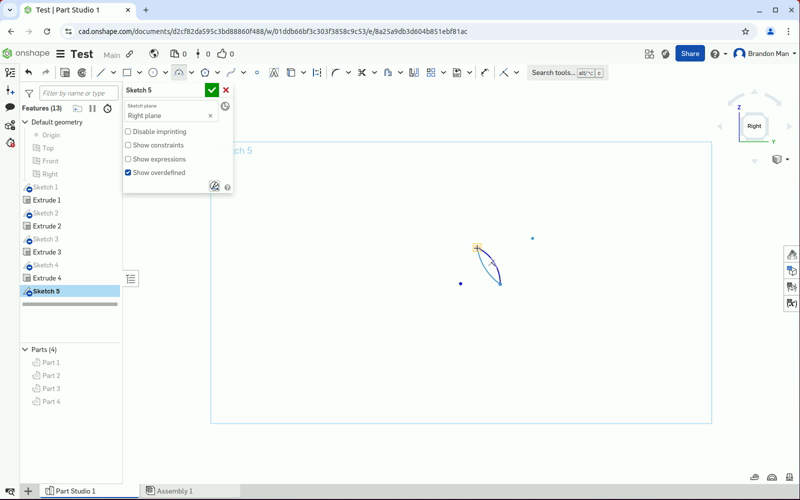
key_down(shift)
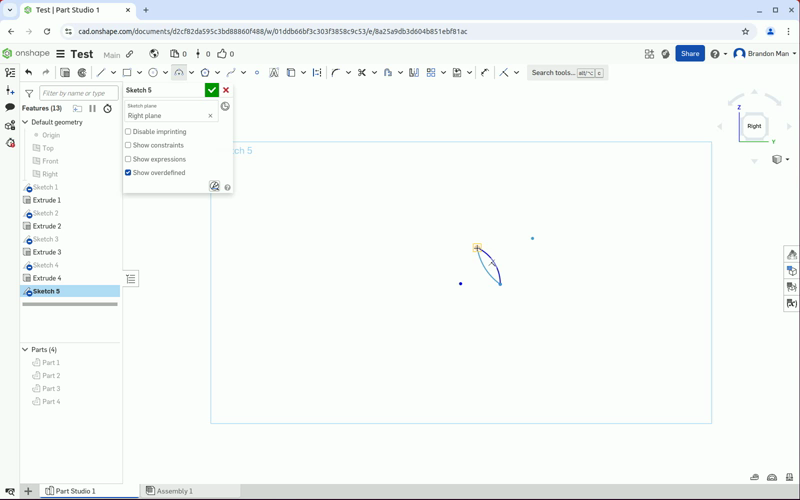
mouse_move(513, 250)
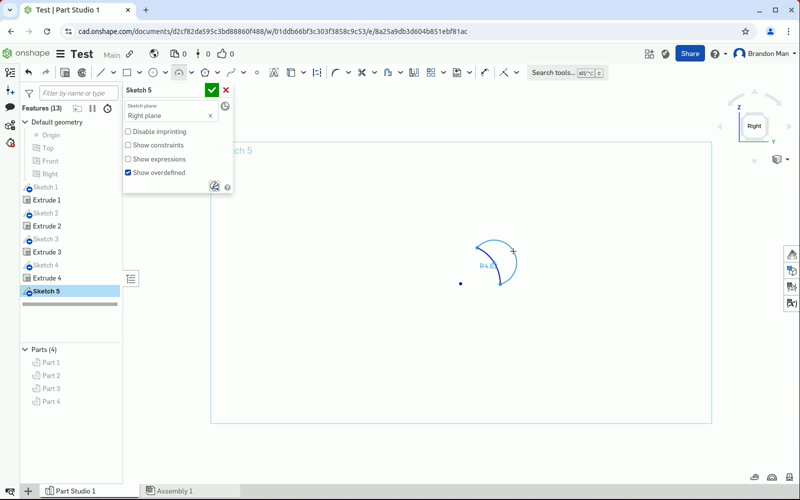
click(513, 250)
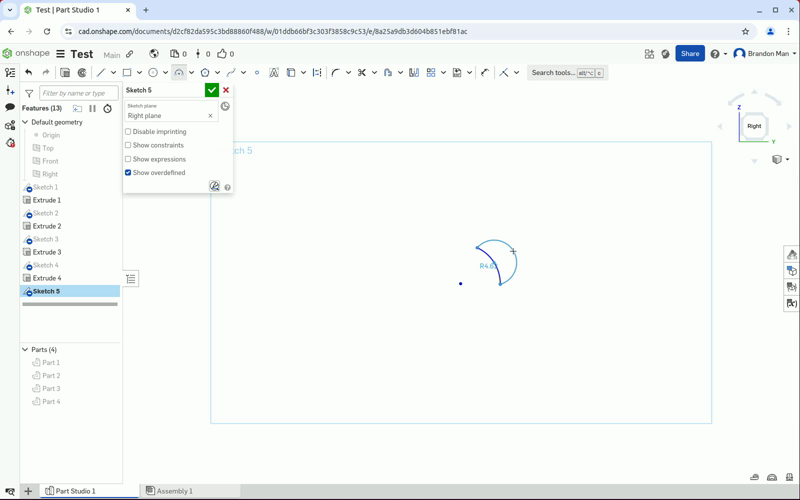
key_up(shift)
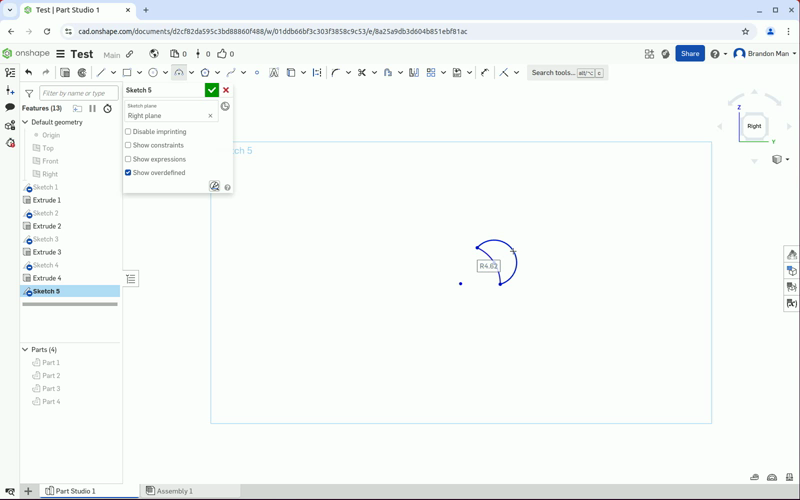
key(esc)
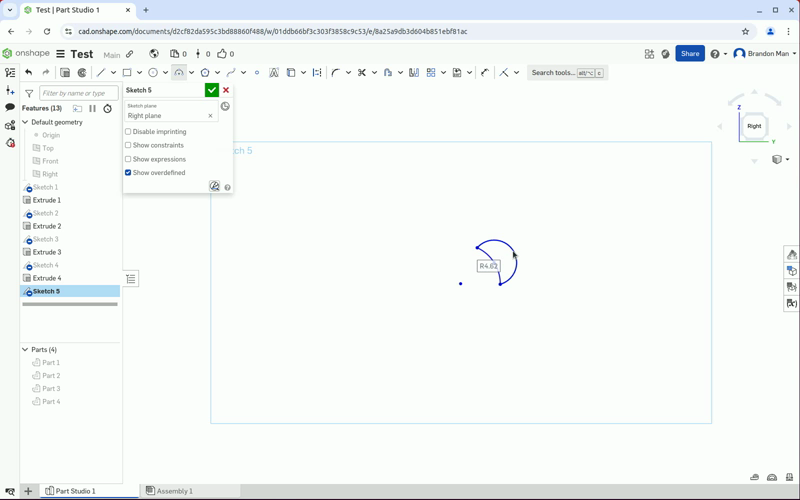
mouse_move(499, 248)
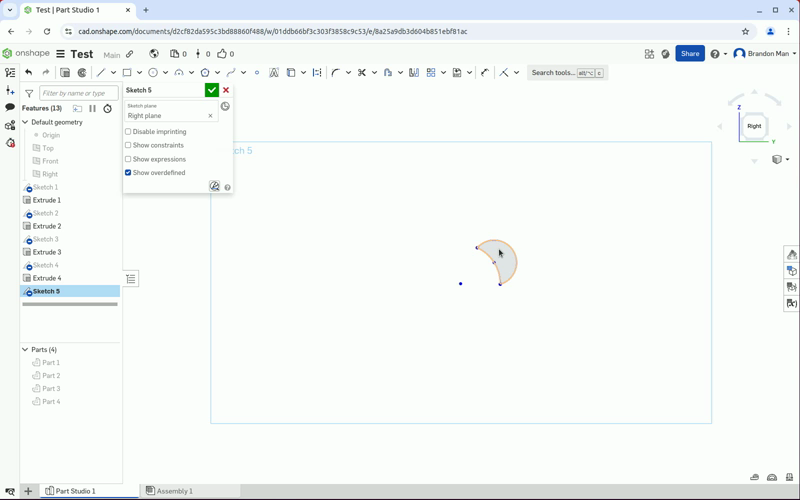
scroll(6)
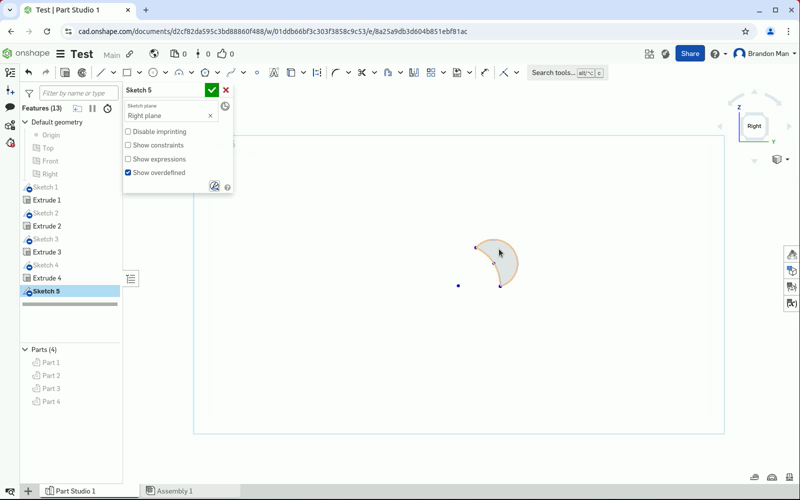
scroll(6)
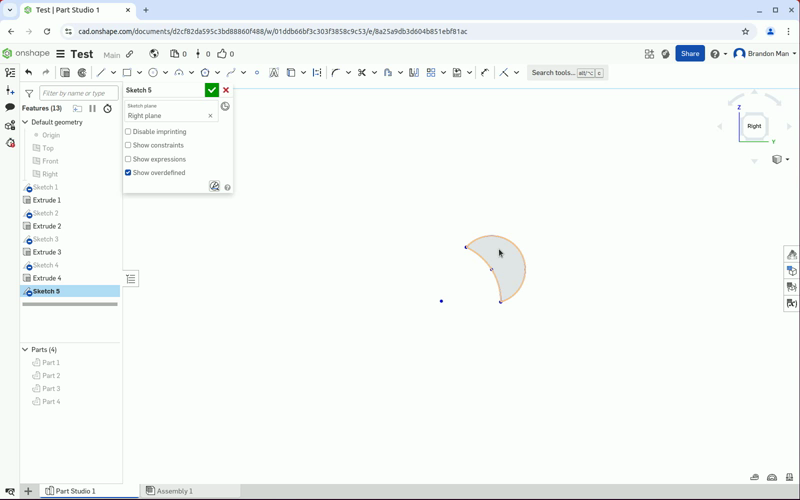
scroll(6)
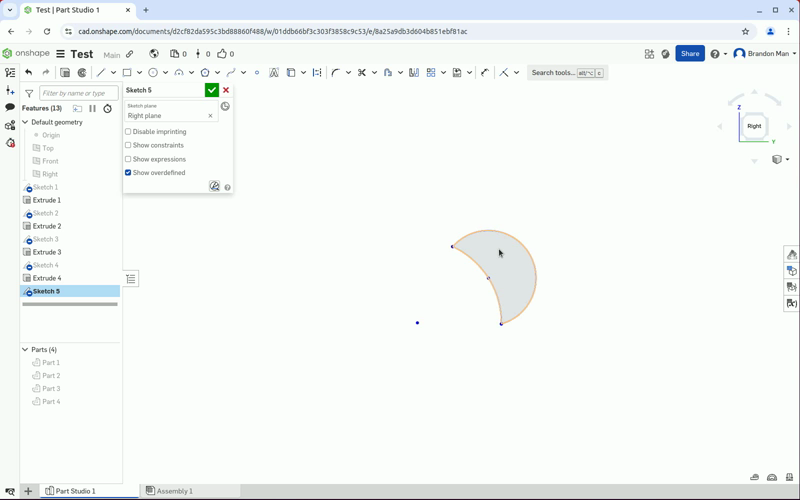
scroll(6)
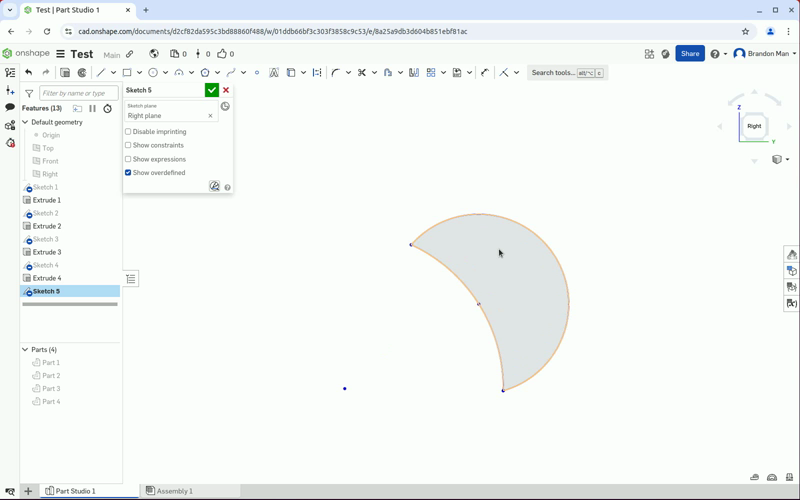
scroll(6)
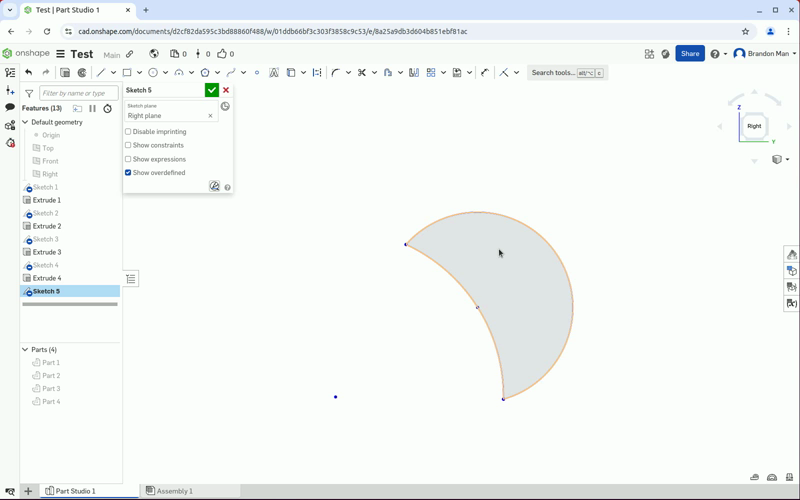
scroll(6)
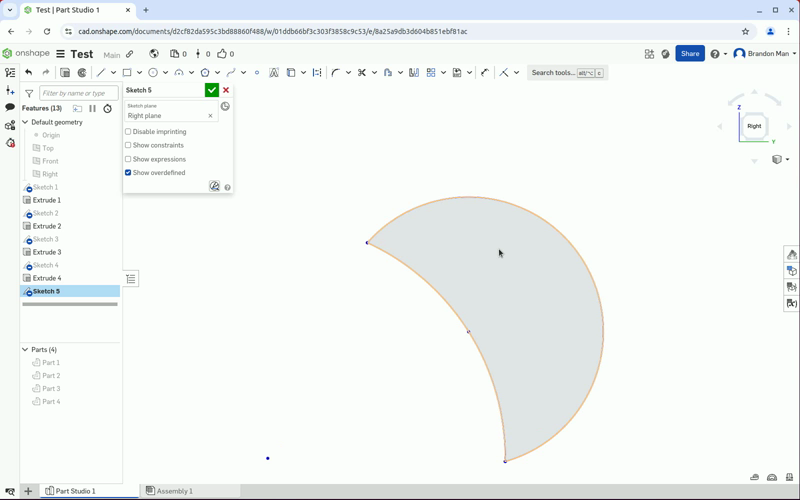
scroll(6)
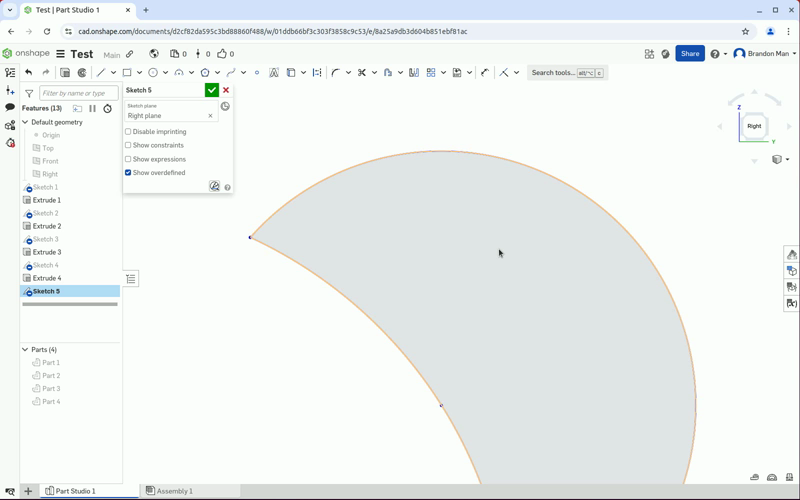
click(499, 248)
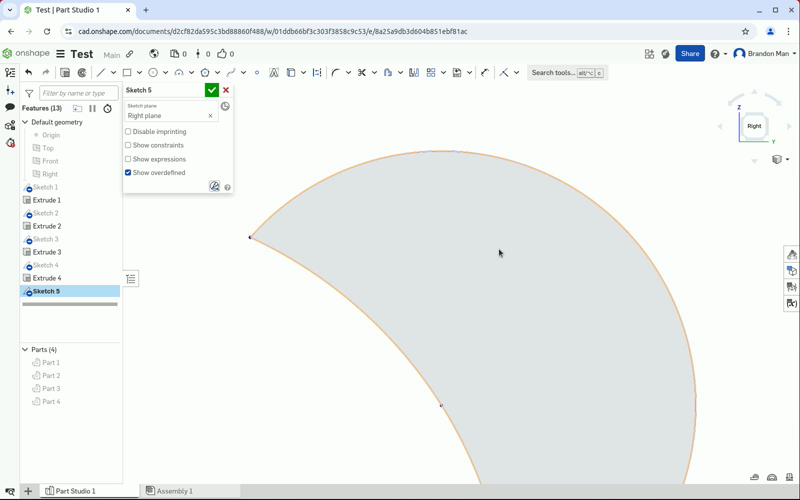
scroll(-6)
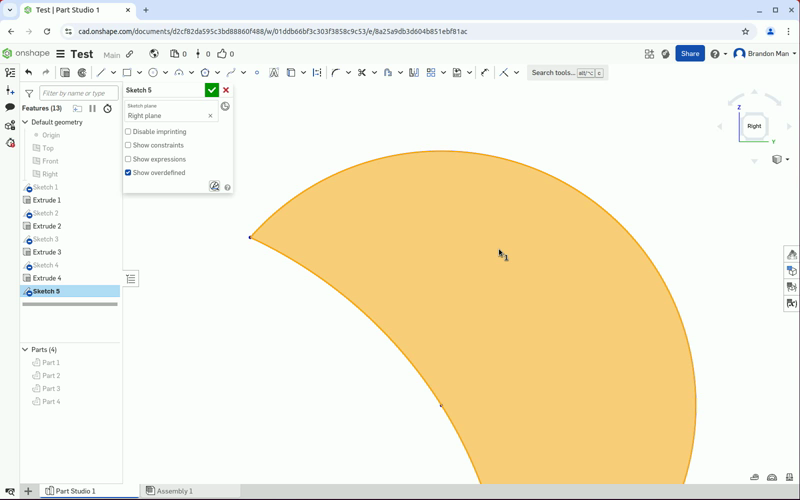
scroll(-6)
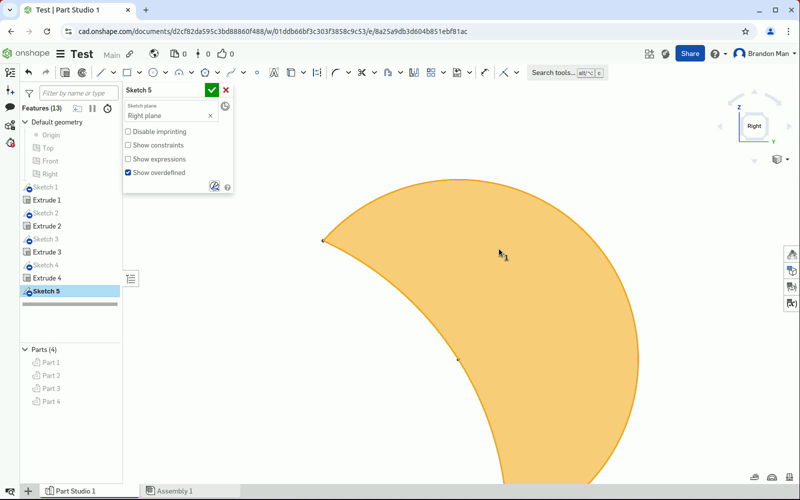
scroll(-6)
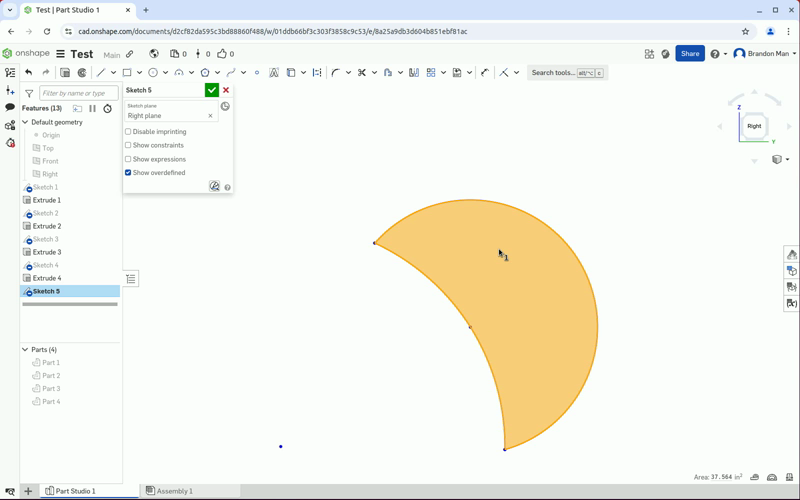
scroll(-6)
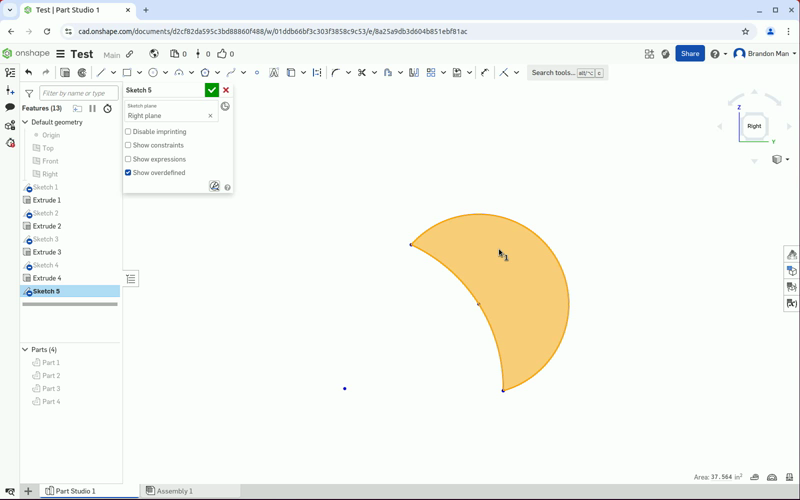
scroll(-6)
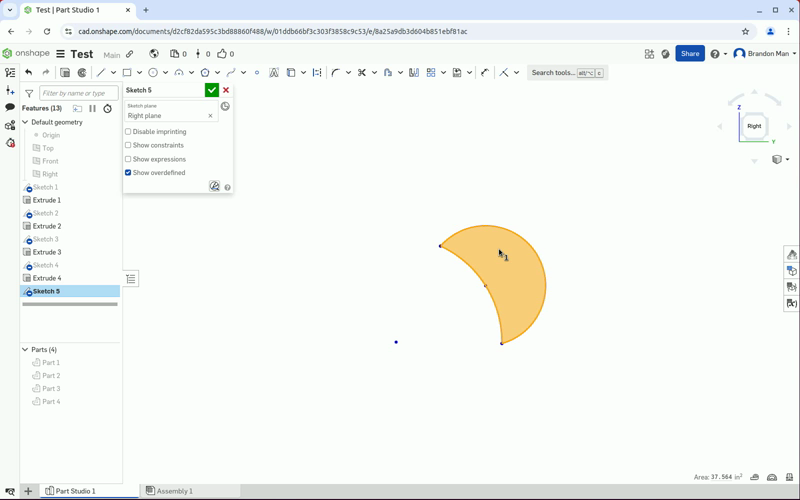
scroll(-6)
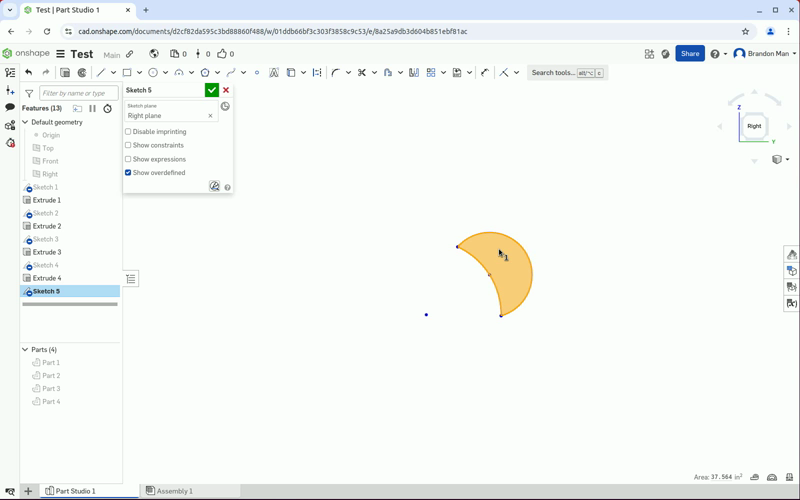
scroll(-6)
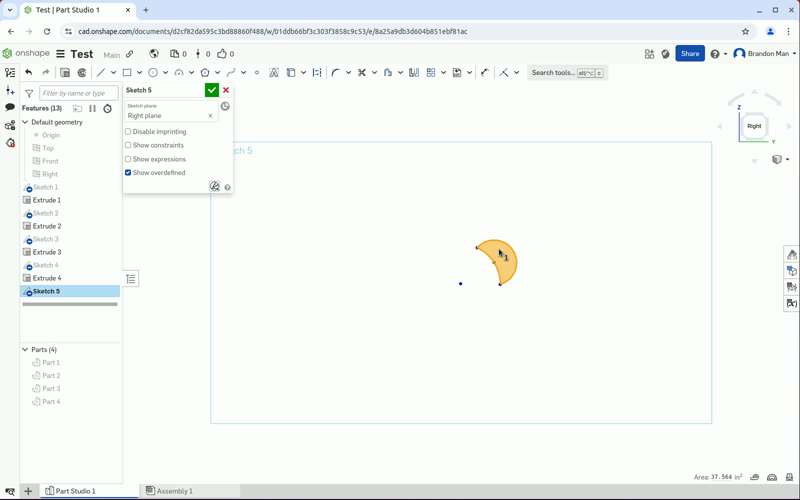
mouse_move(73, 352)
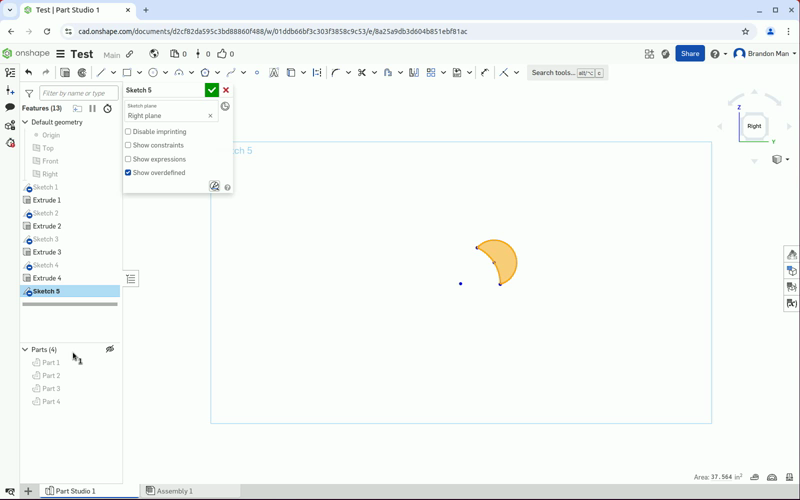
key(shift+y)
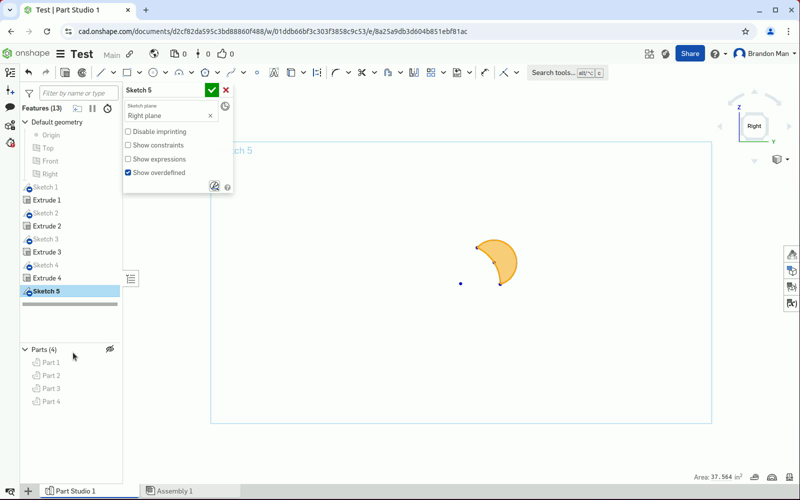
key(shift+e)
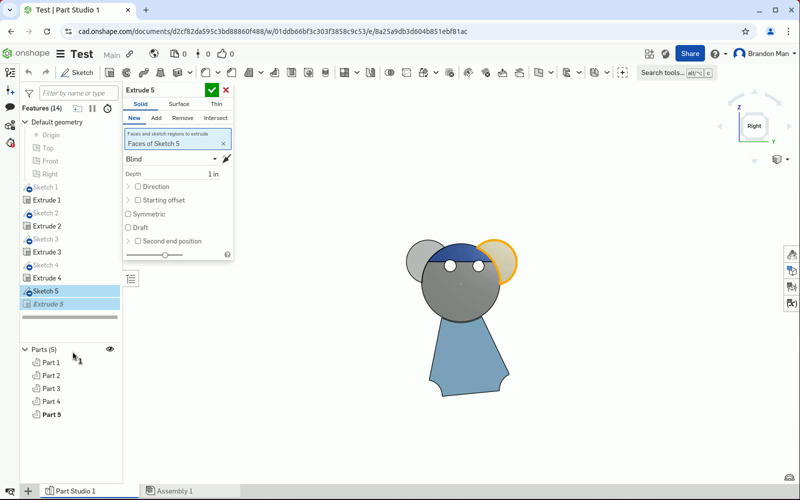
mouse_move(143, 106)
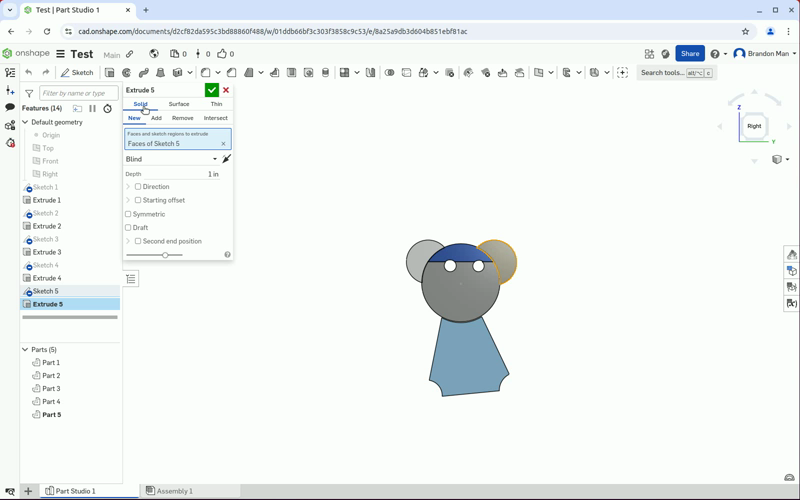
click(143, 106)
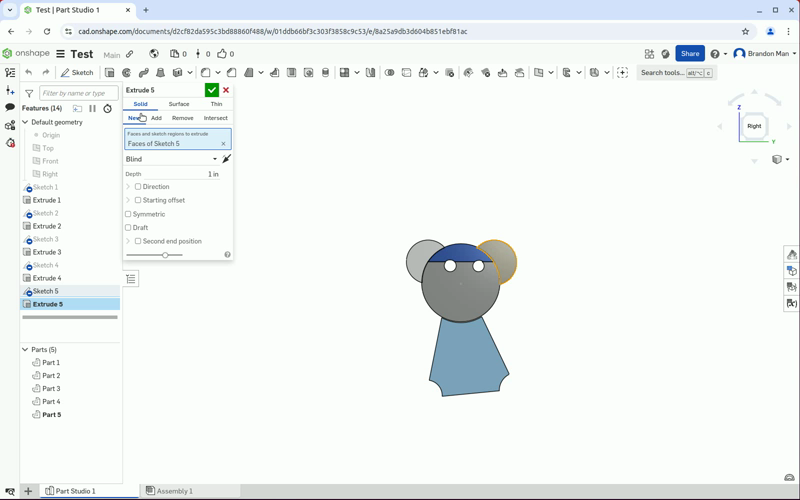
mouse_move(137, 120)
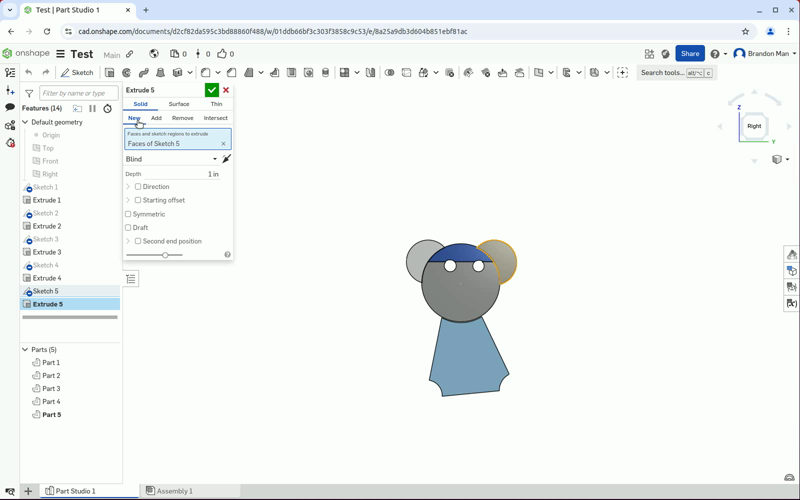
click(137, 120)
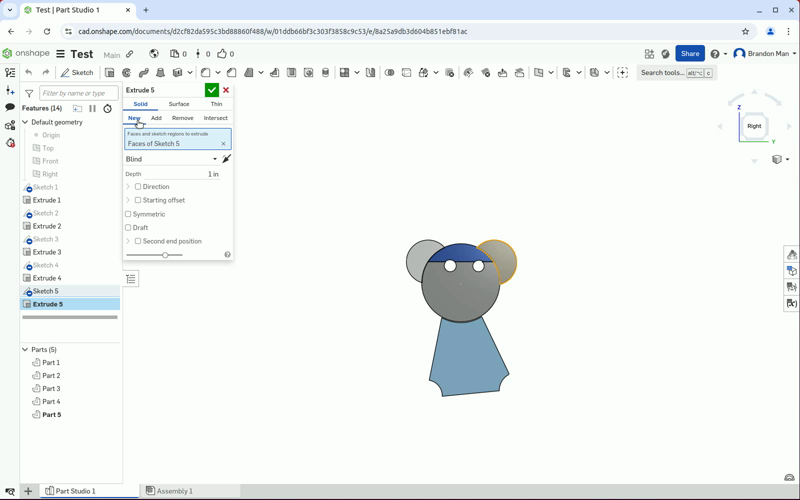
key(tab, 4)
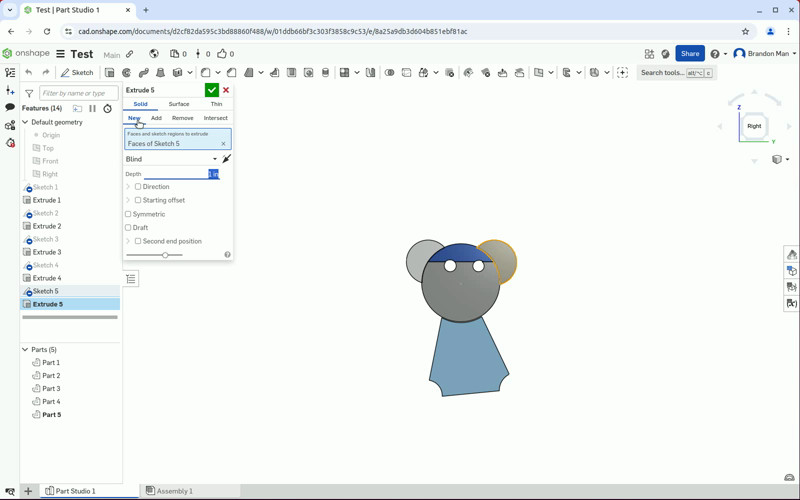
text(4.092)
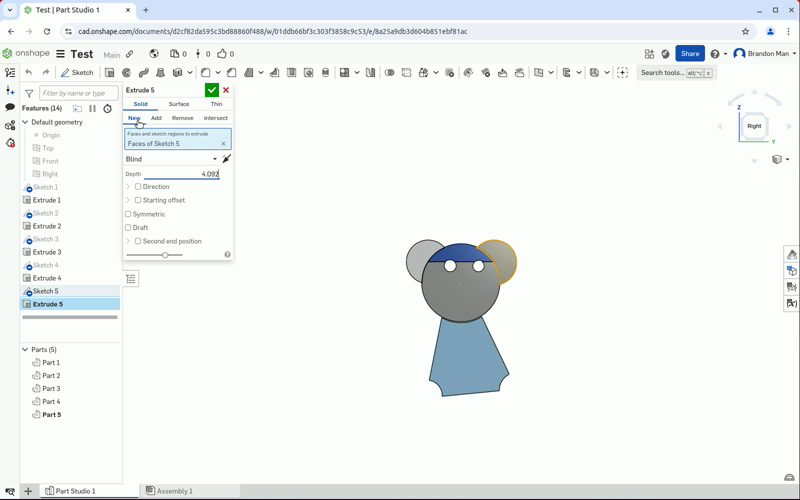
key(enter)
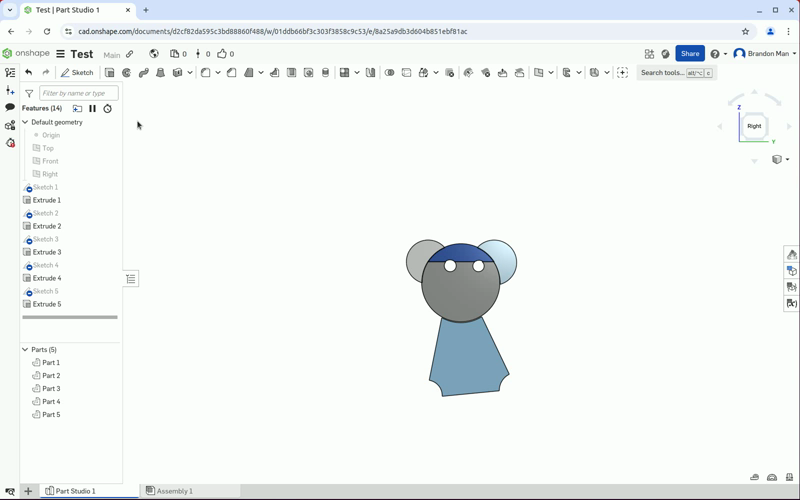
key(shift+h)
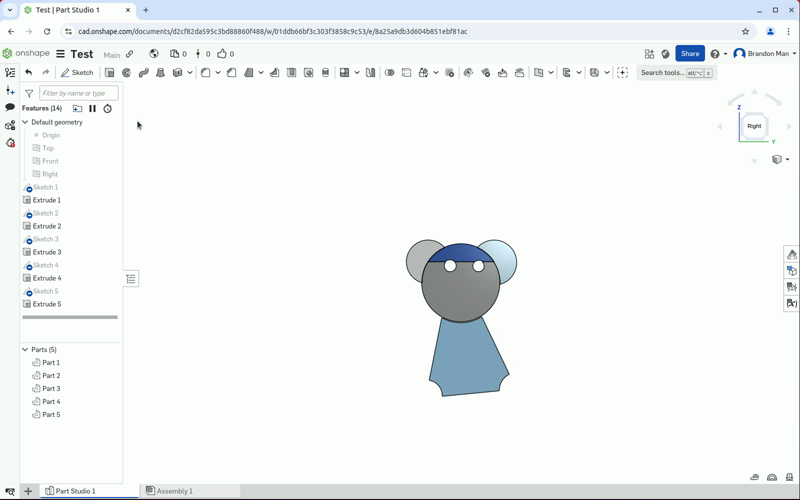
key(shift+h)
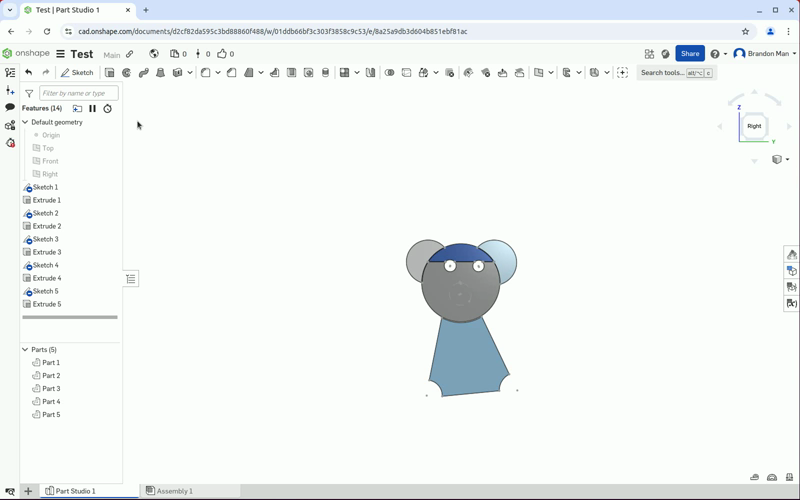
key(shift+7)
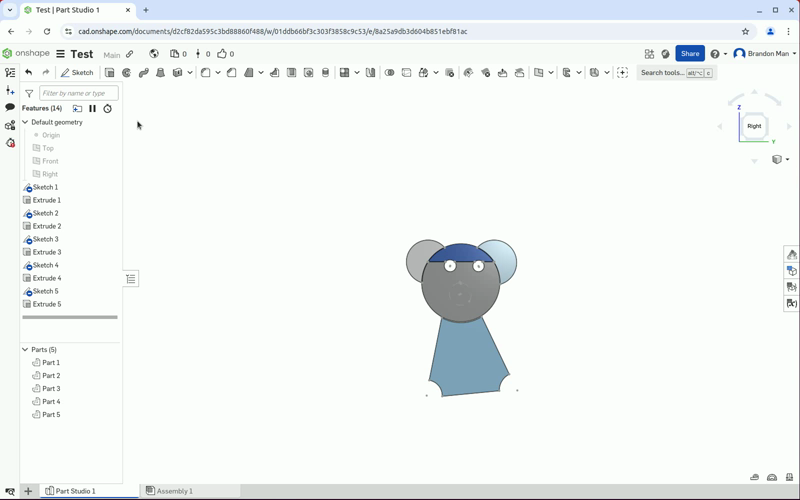
key(right, 2)
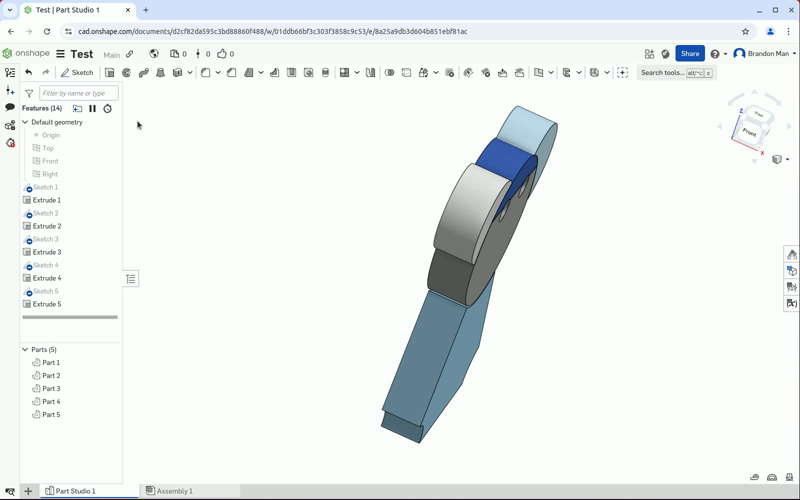
key(down, 2)
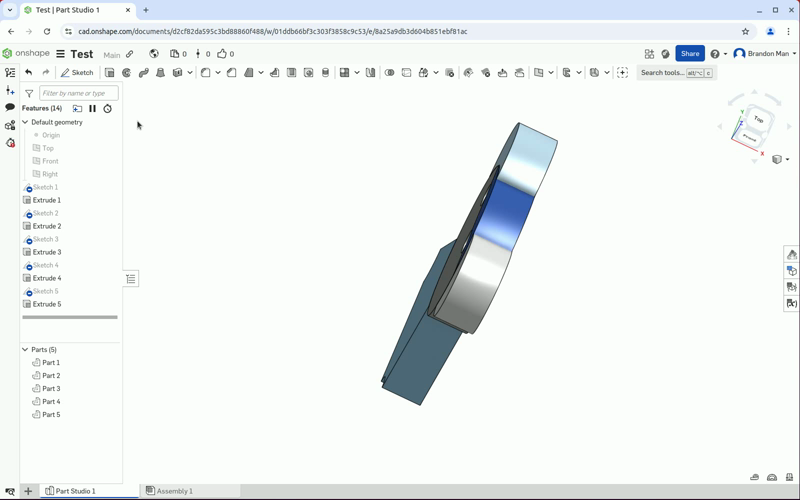
key(up, 2)
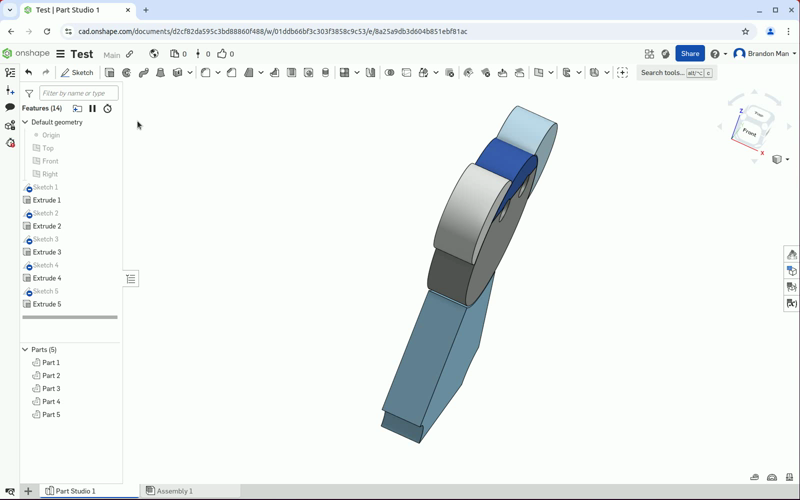
key(left, 2)
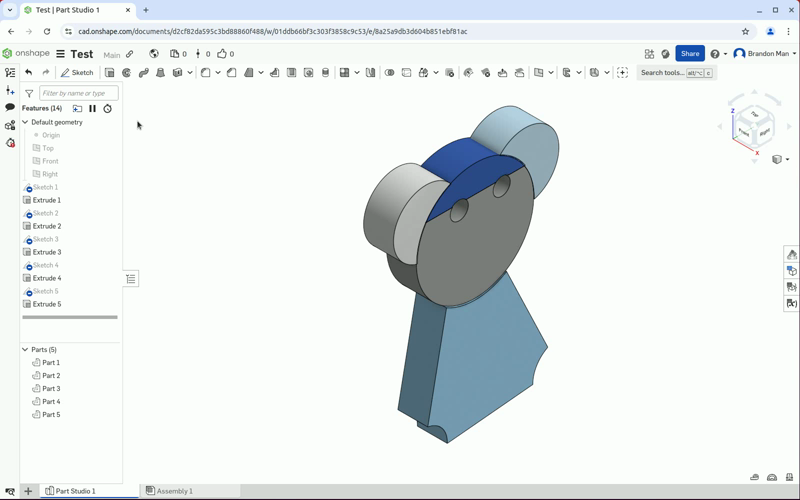
mouse_move(73, 189)
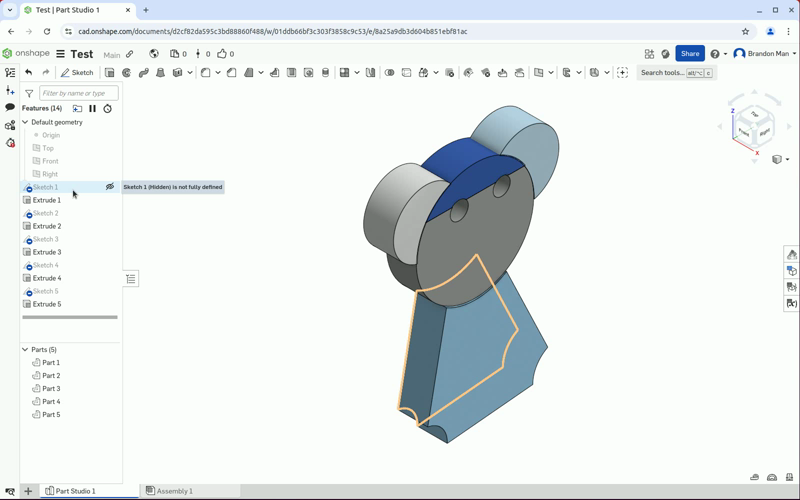
click(73, 189)